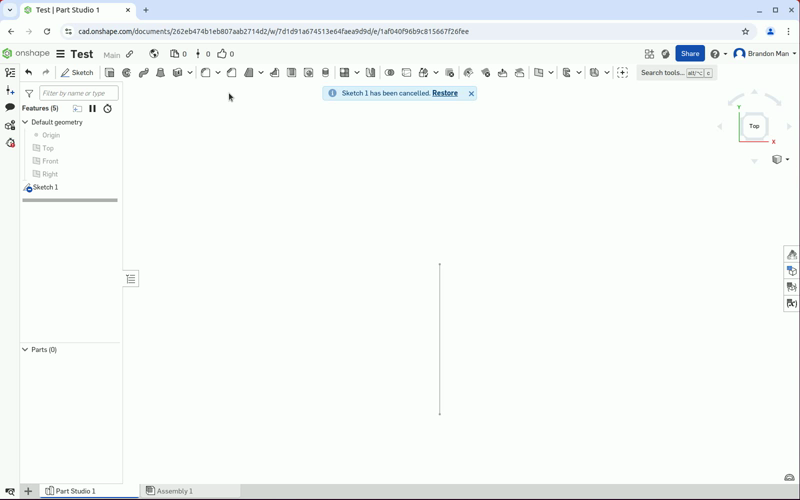
key(shift+h)
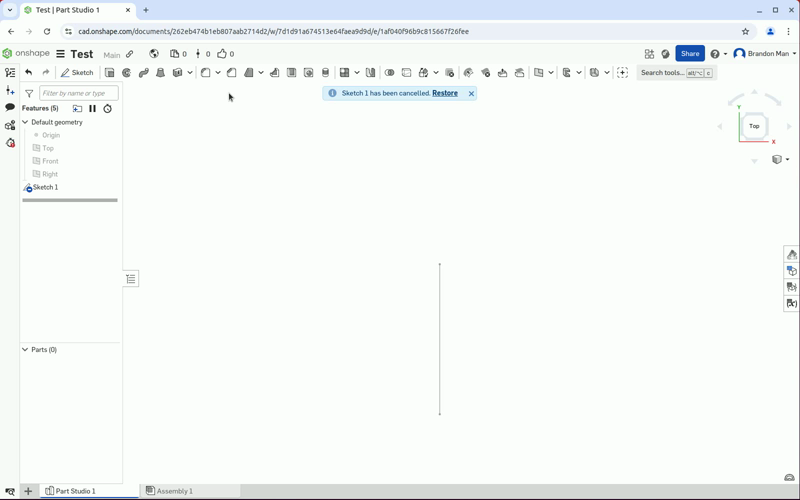
key(shift+s)
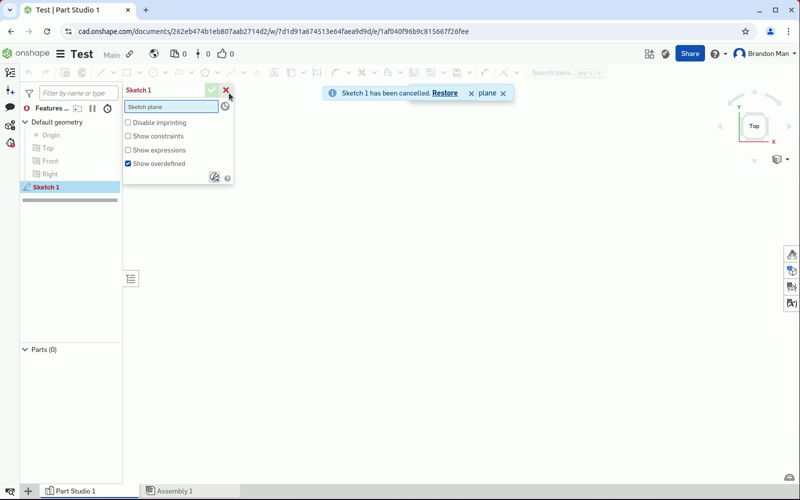
mouse_move(73, 150)
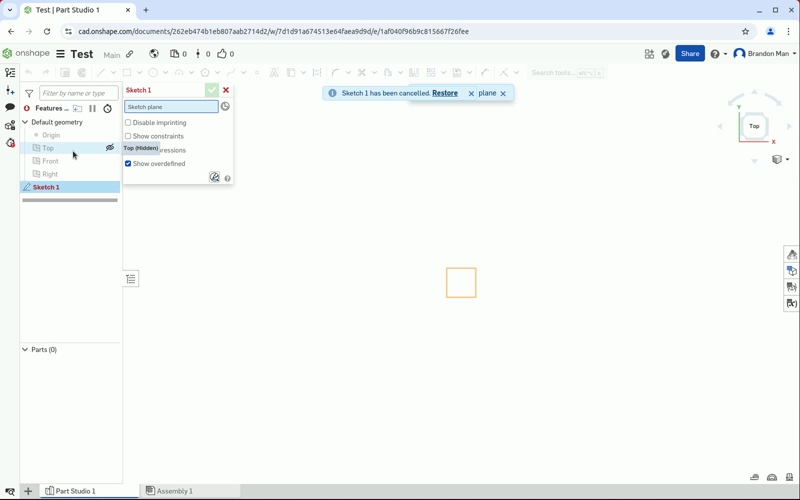
click(73, 150)
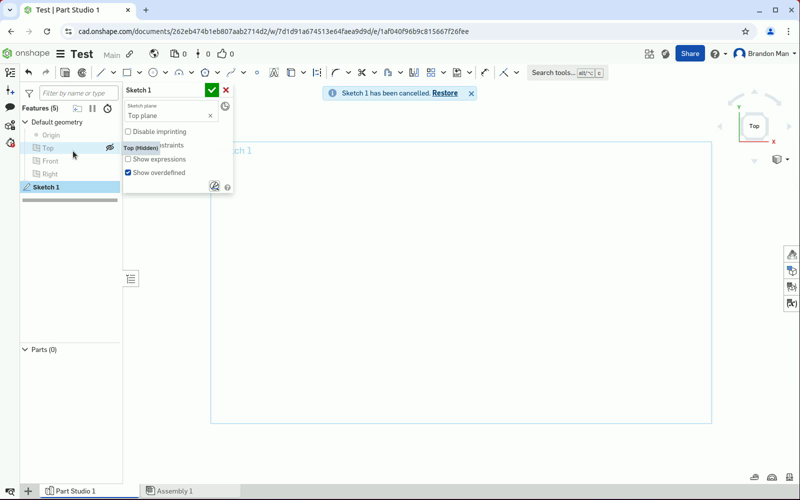
mouse_move(73, 352)
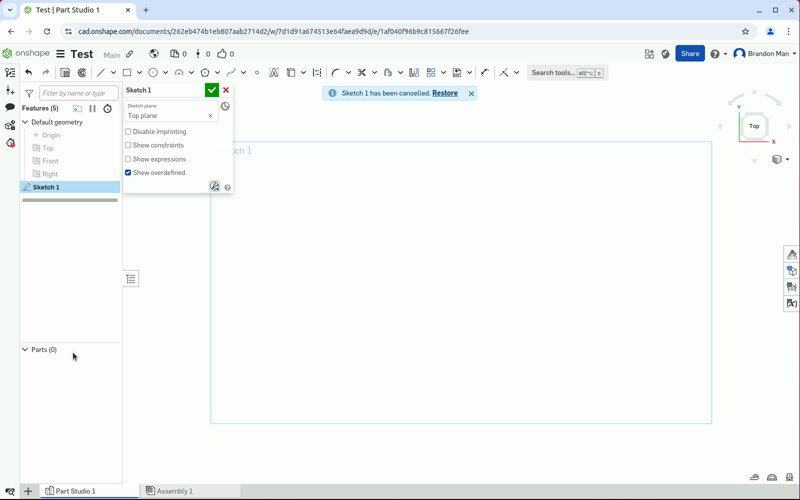
key(y)
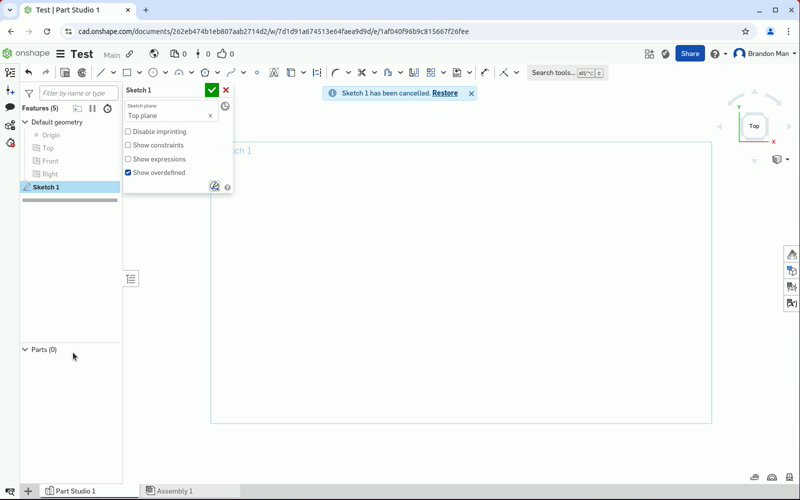
key(l)
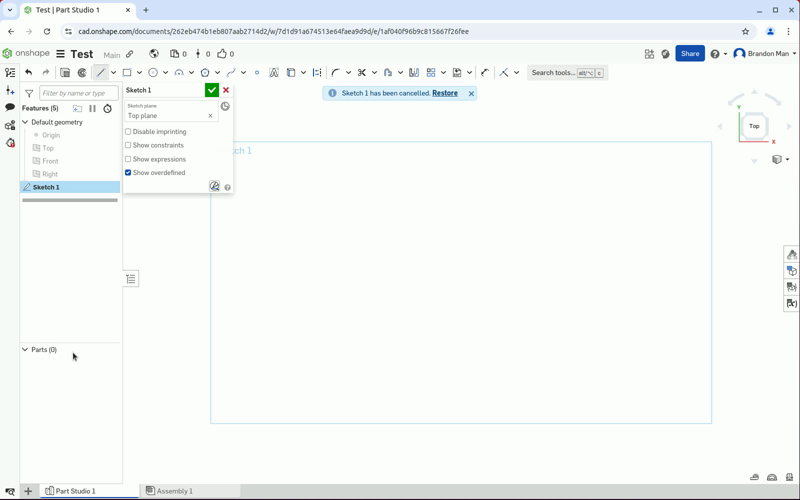
key_down(shift)
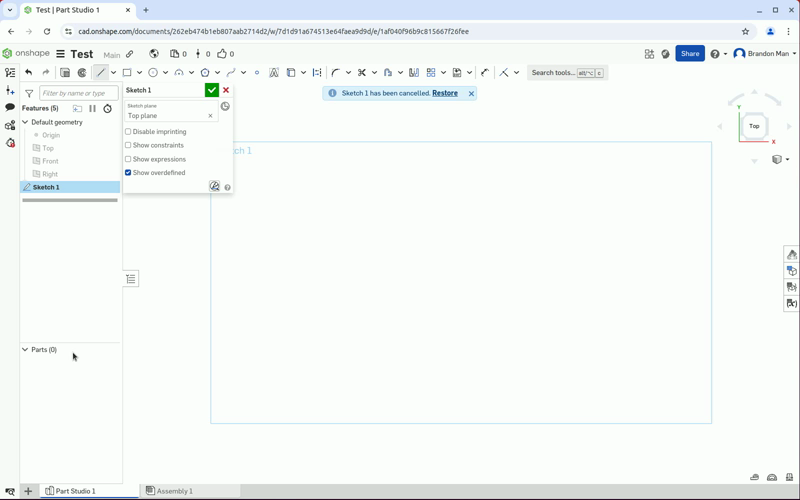
mouse_move(449, 298)
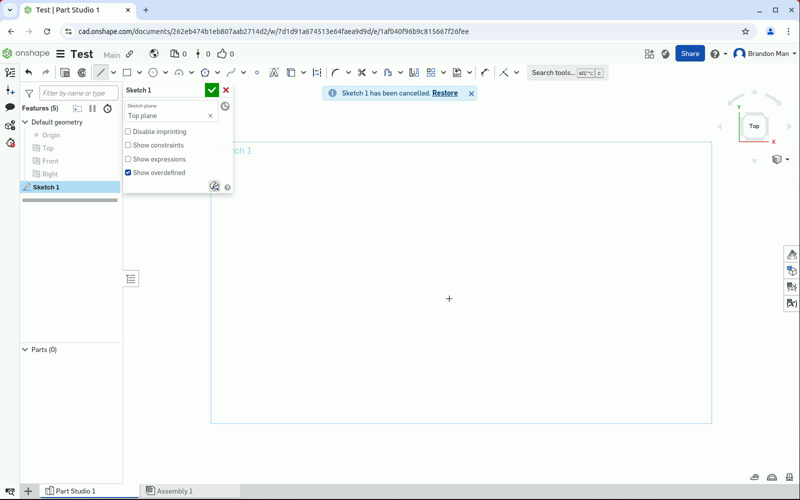
click(449, 298)
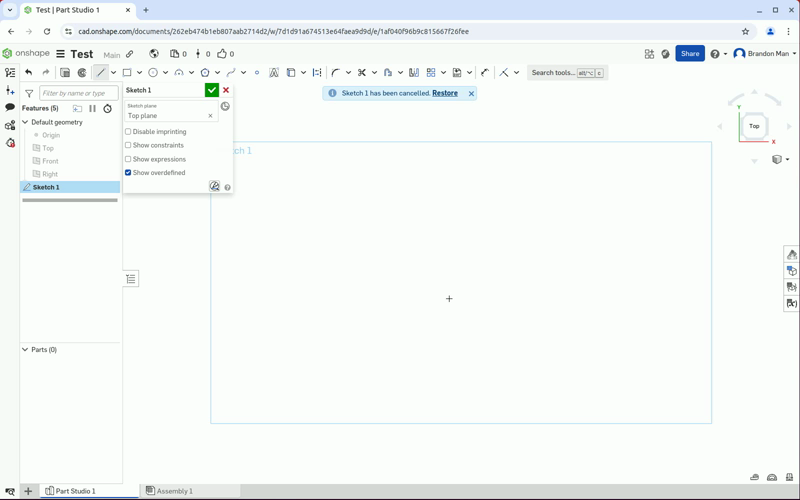
key_up(shift)
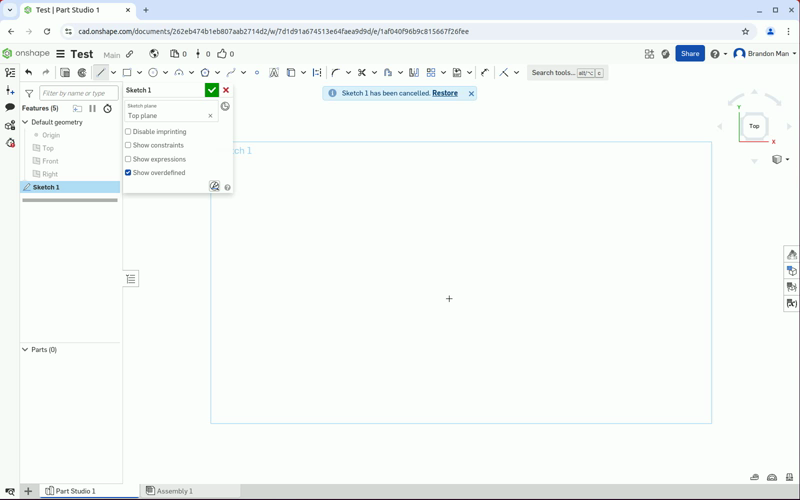
key_down(shift)
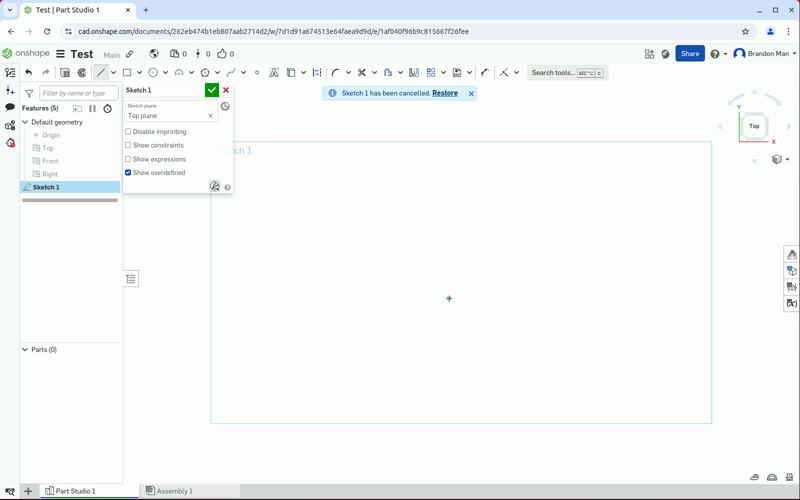
mouse_move(479, 298)
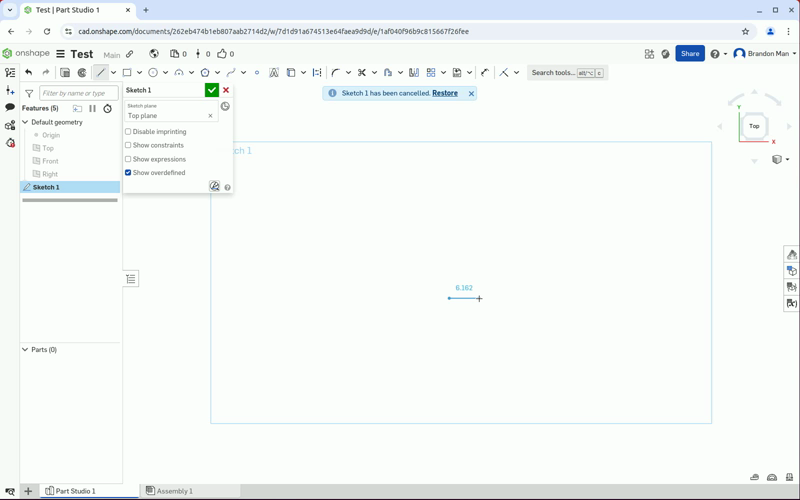
mouse_move(473, 298)
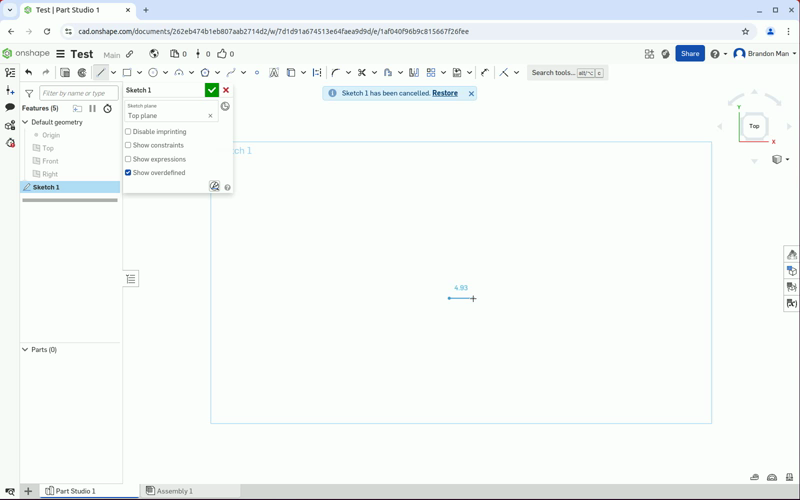
click(473, 298)
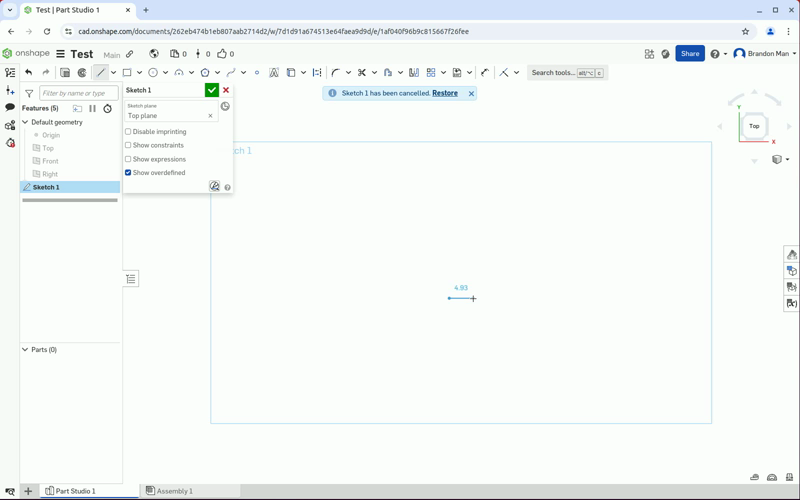
key_up(shift)
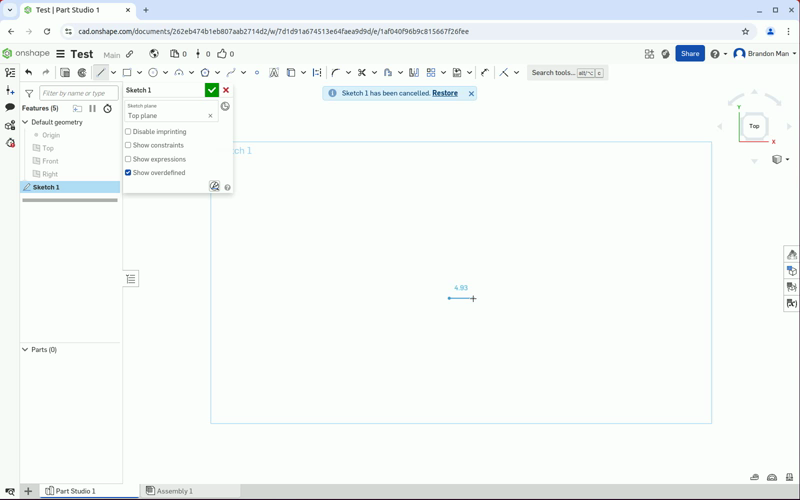
key_down(shift)
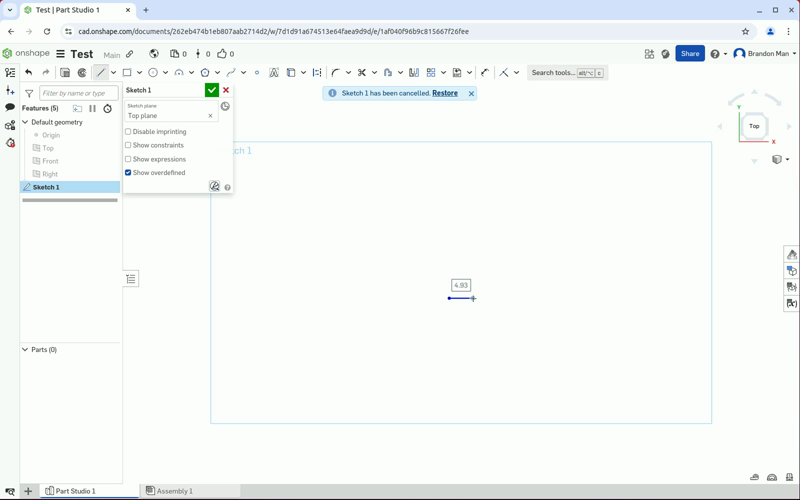
mouse_move(503, 298)
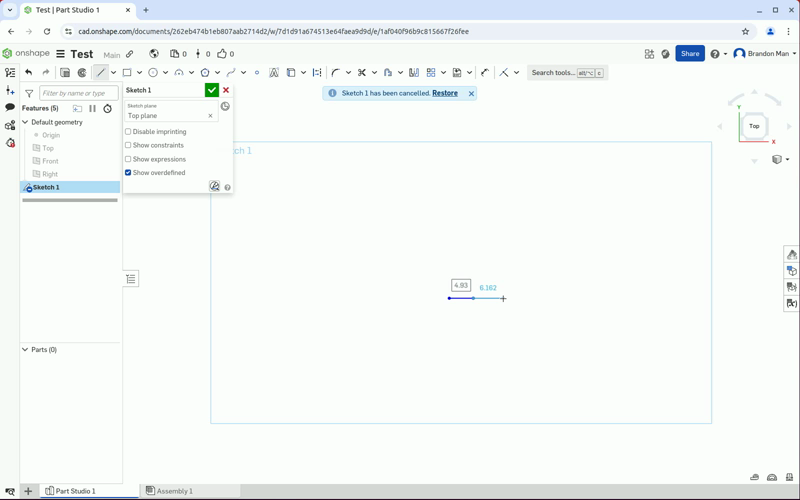
mouse_move(473, 267)
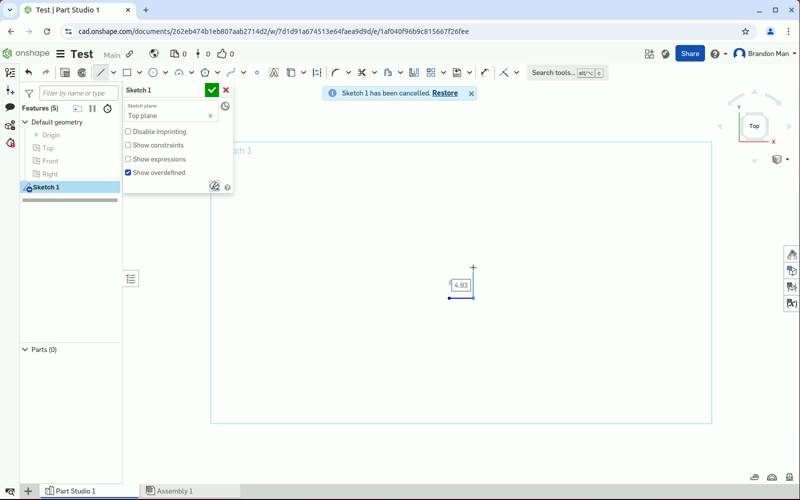
click(473, 267)
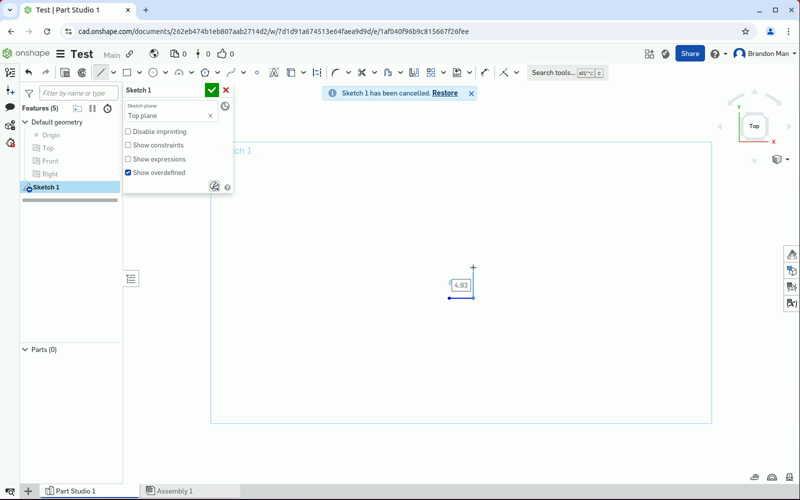
key_up(shift)
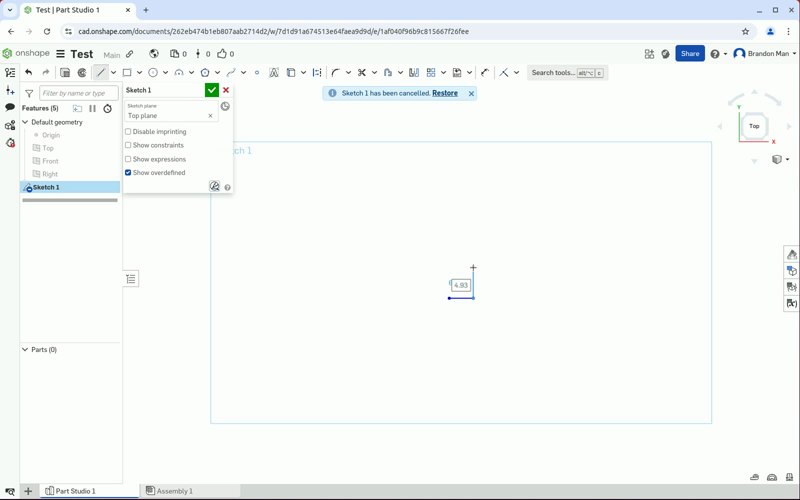
key_down(shift)
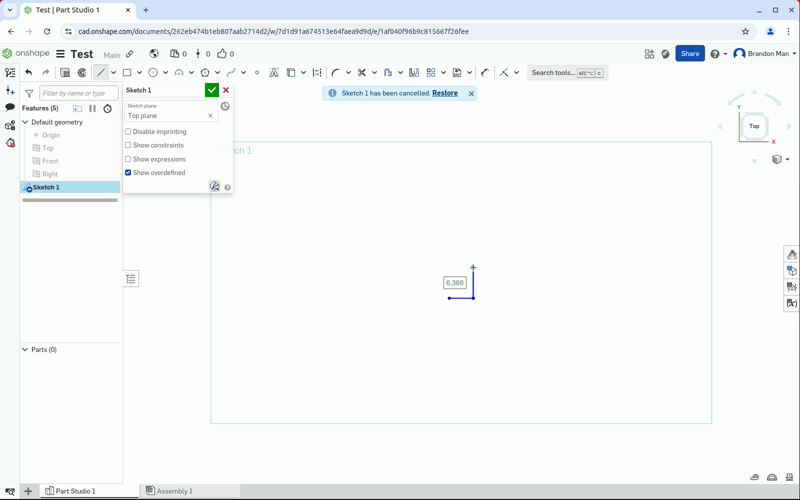
mouse_move(503, 267)
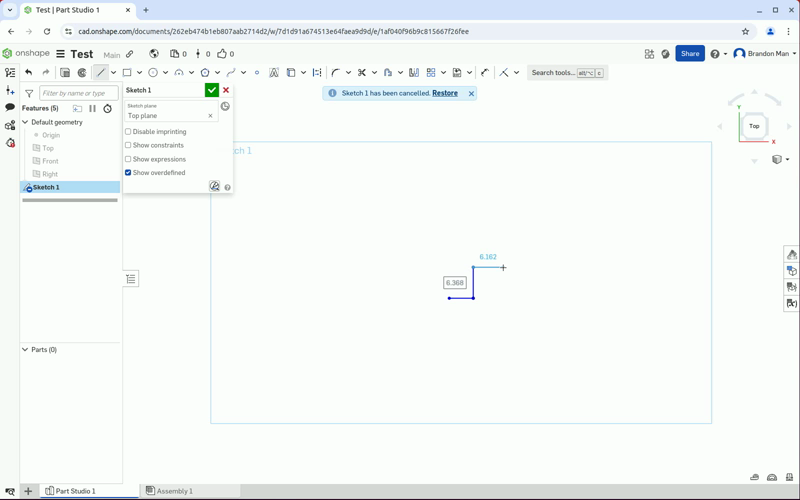
mouse_move(449, 267)
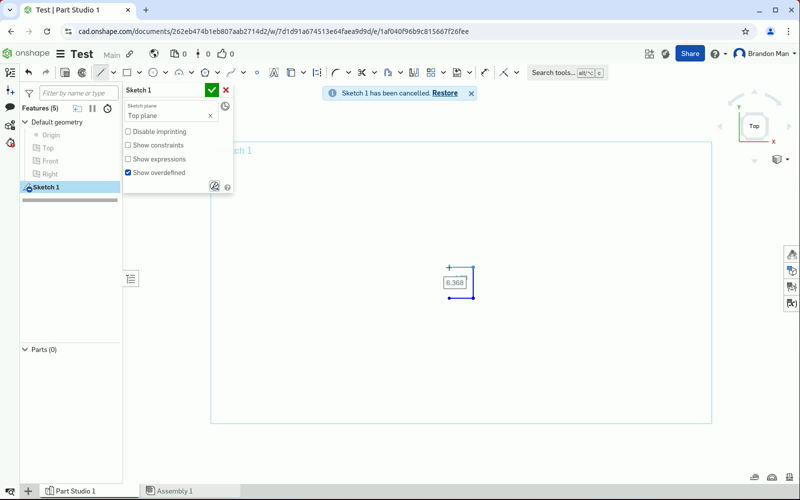
click(449, 267)
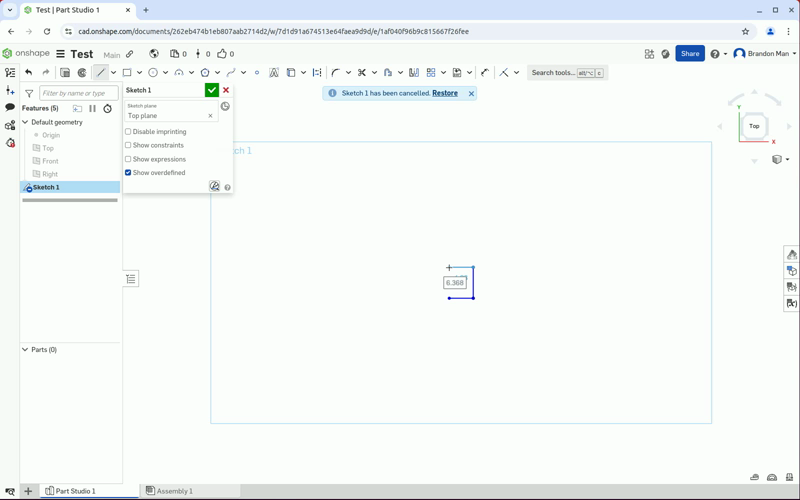
key_up(shift)
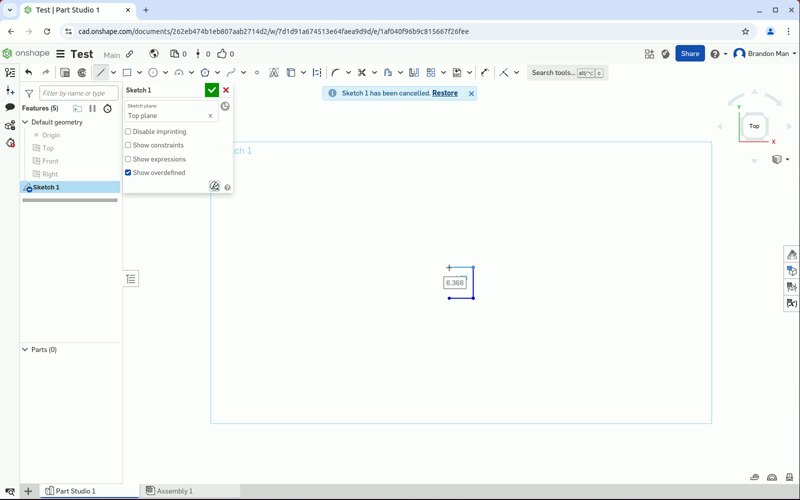
mouse_move(479, 267)
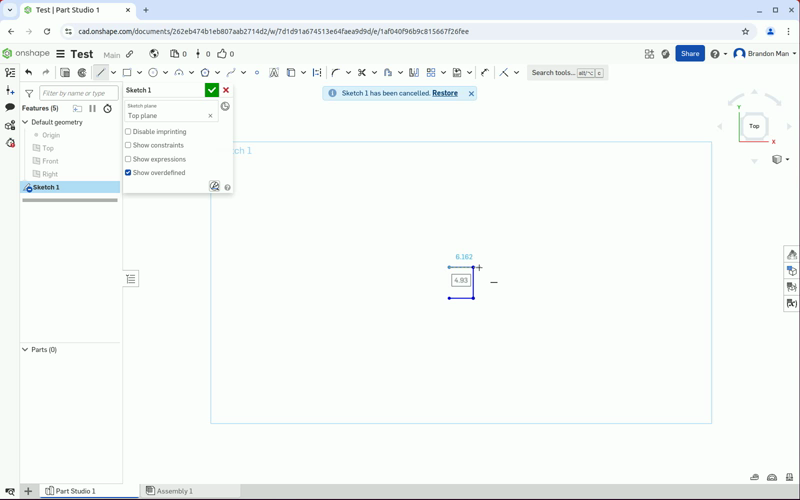
key_down(shift)
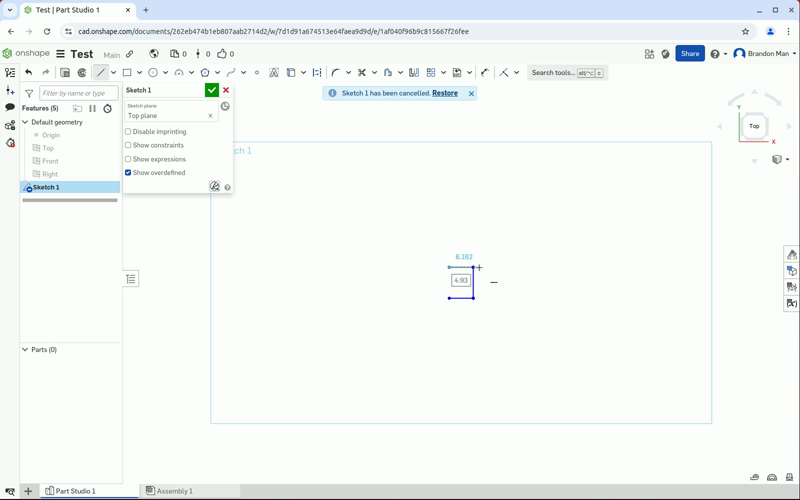
mouse_move(449, 298)
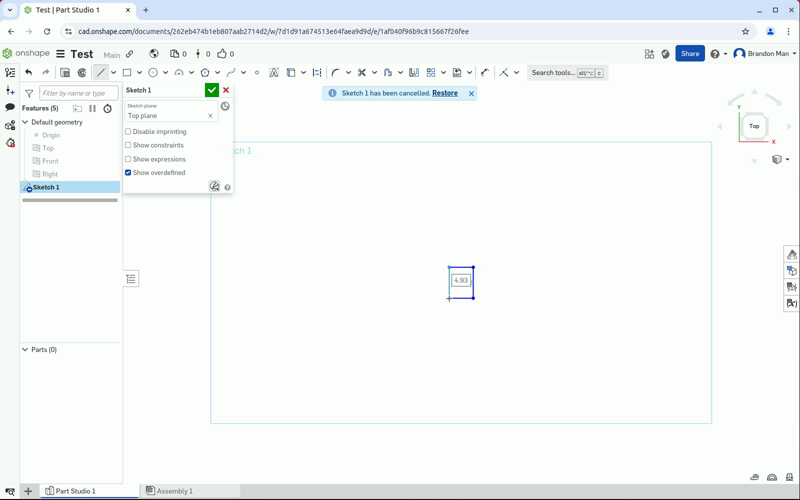
key_up(shift)
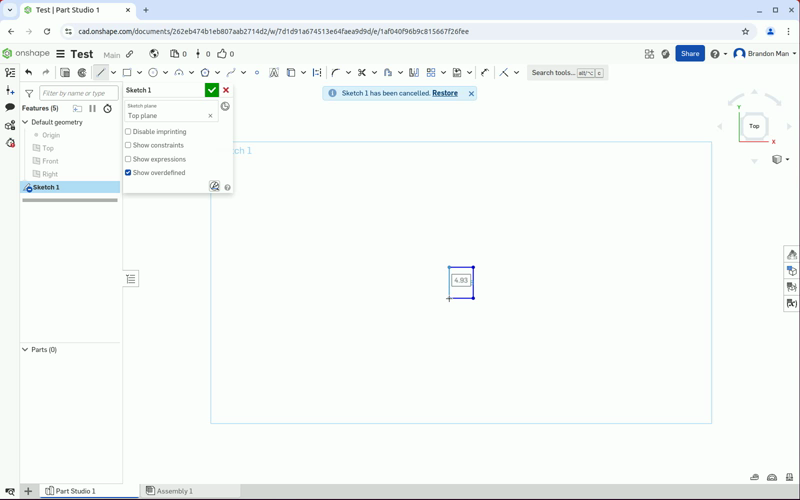
click(449, 298)
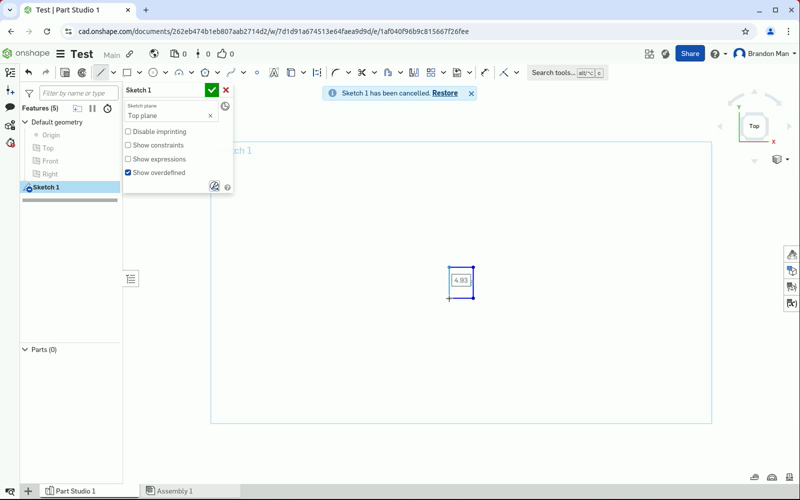
key(esc)
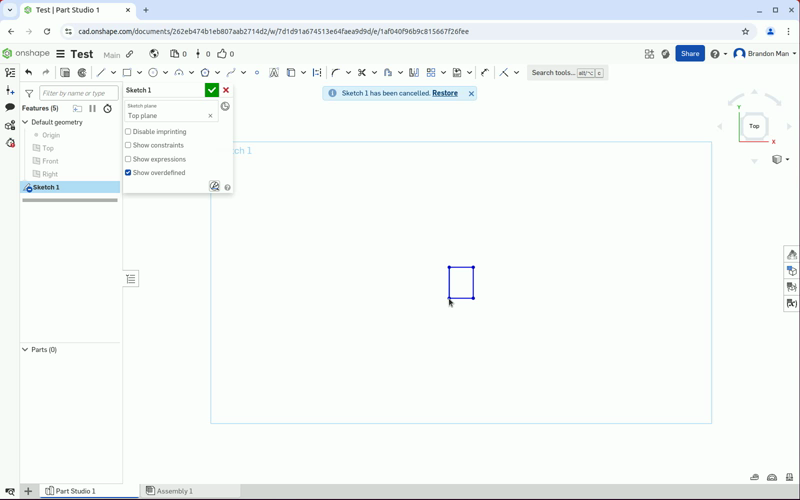
mouse_move(471, 293)
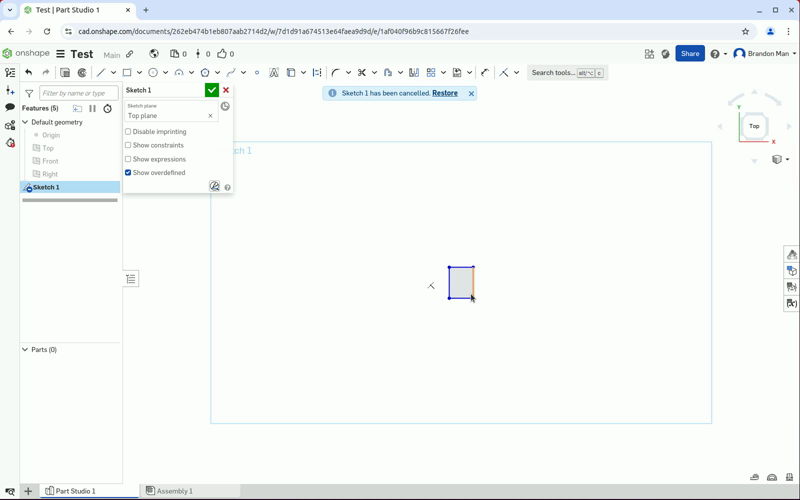
scroll(6)
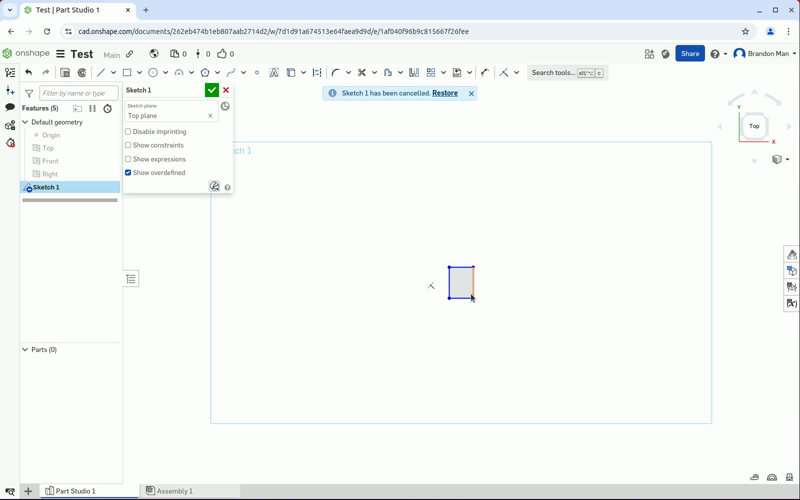
scroll(6)
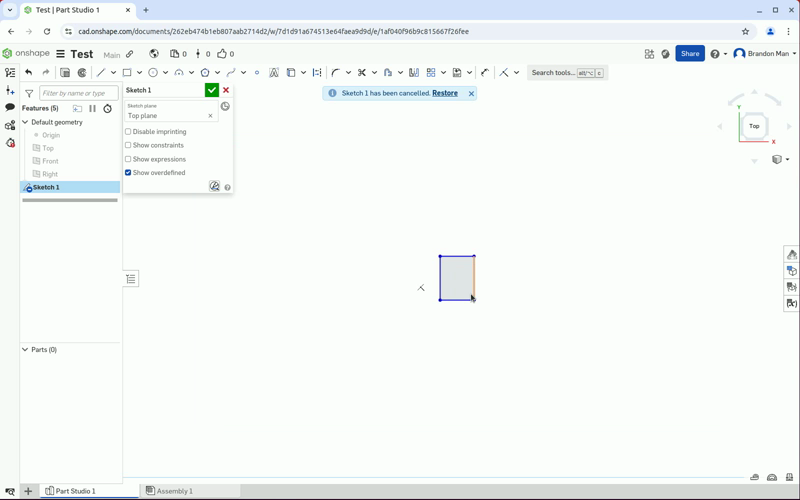
scroll(6)
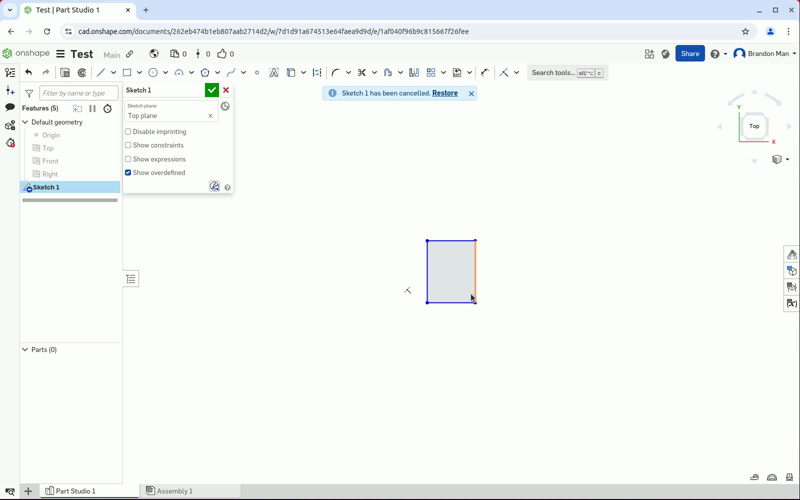
scroll(6)
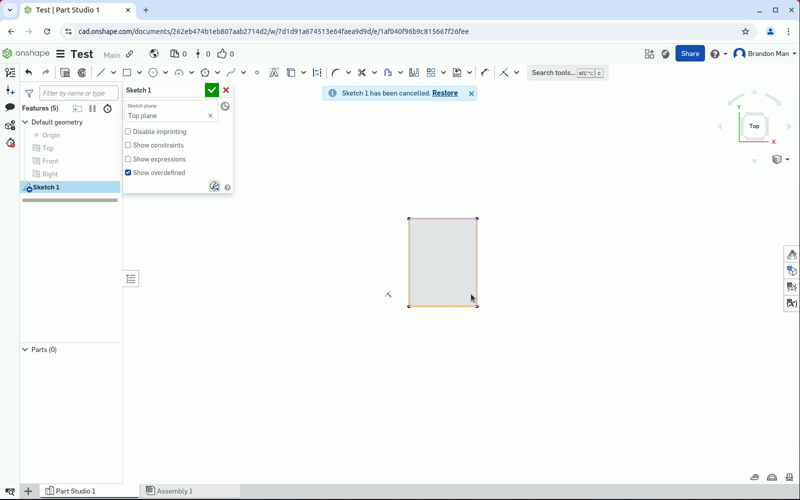
scroll(6)
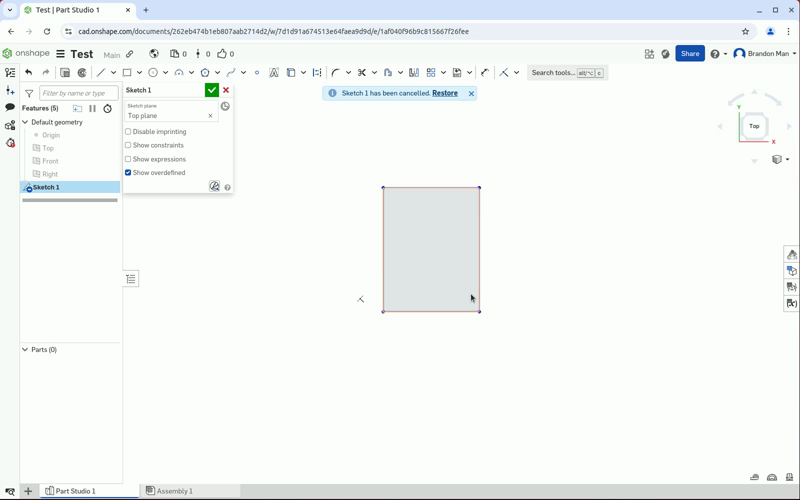
scroll(6)
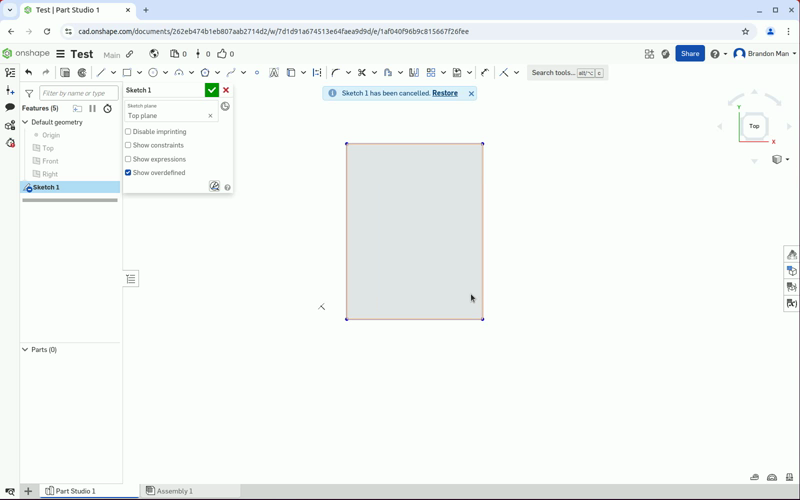
scroll(6)
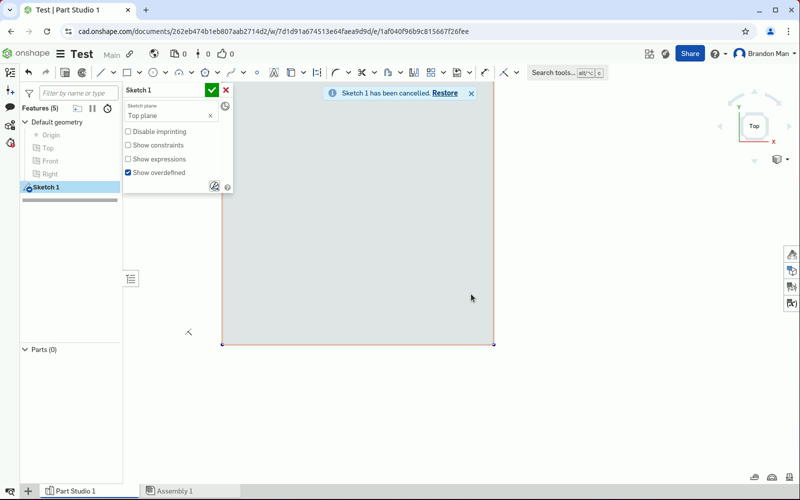
click(471, 293)
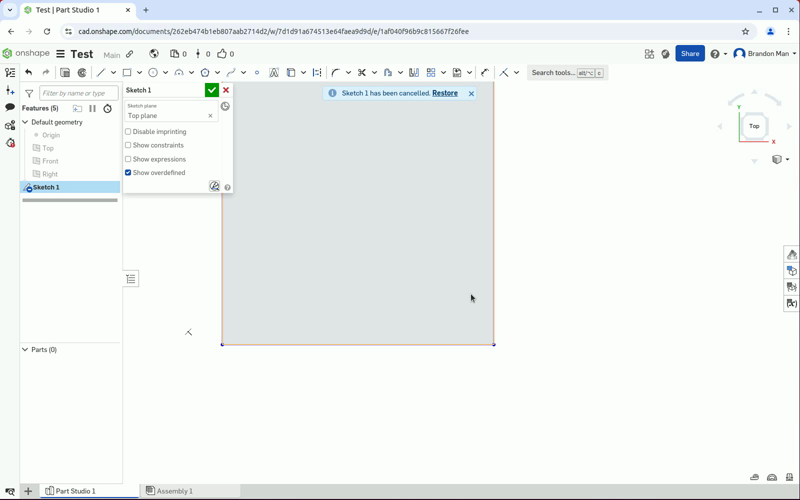
scroll(-6)
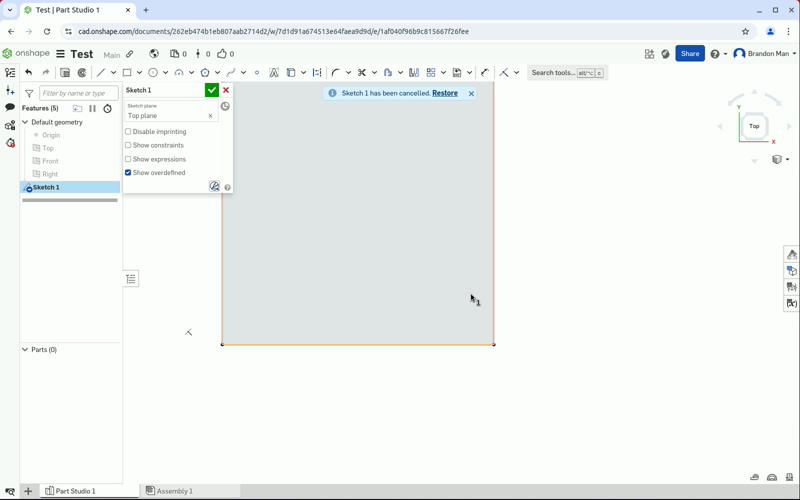
scroll(-6)
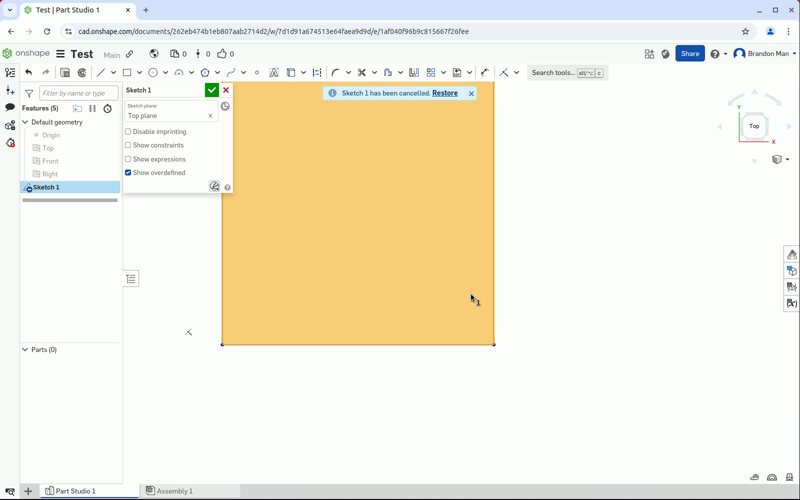
scroll(-6)
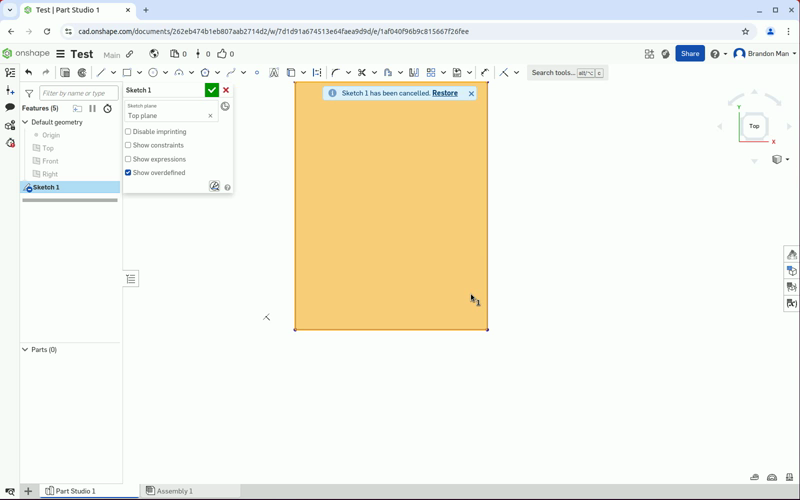
scroll(-6)
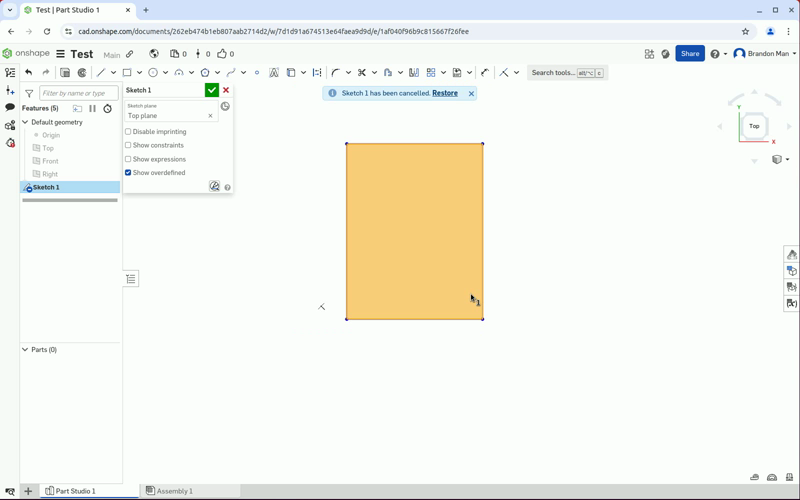
scroll(-6)
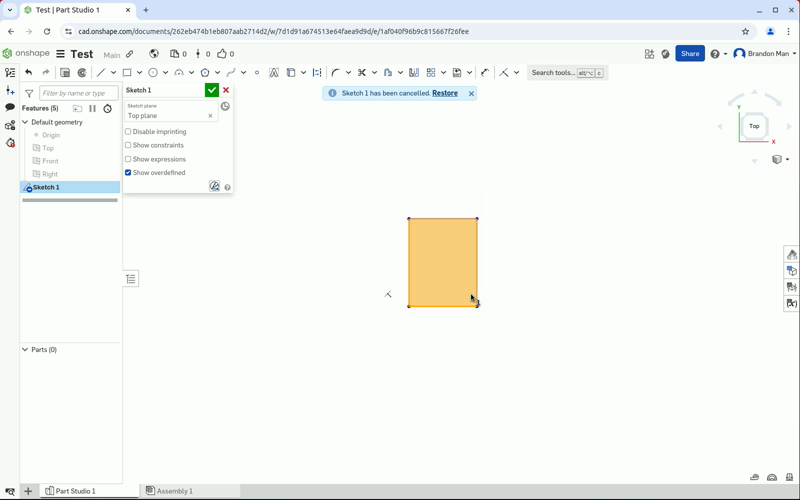
scroll(-6)
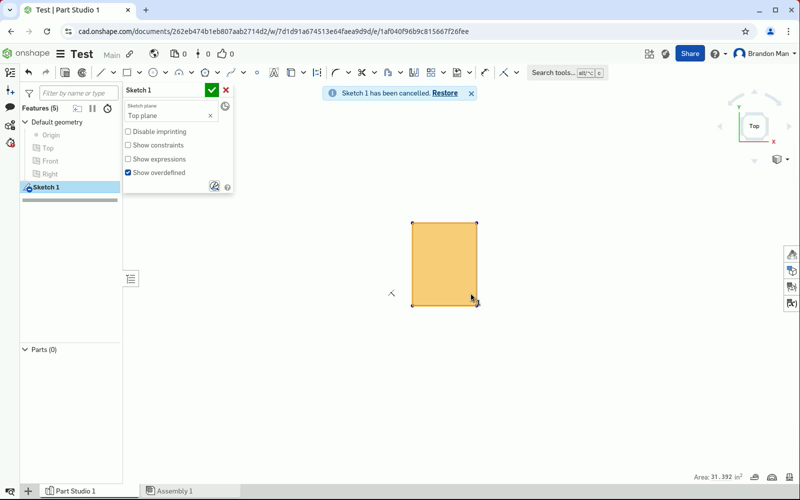
scroll(-6)
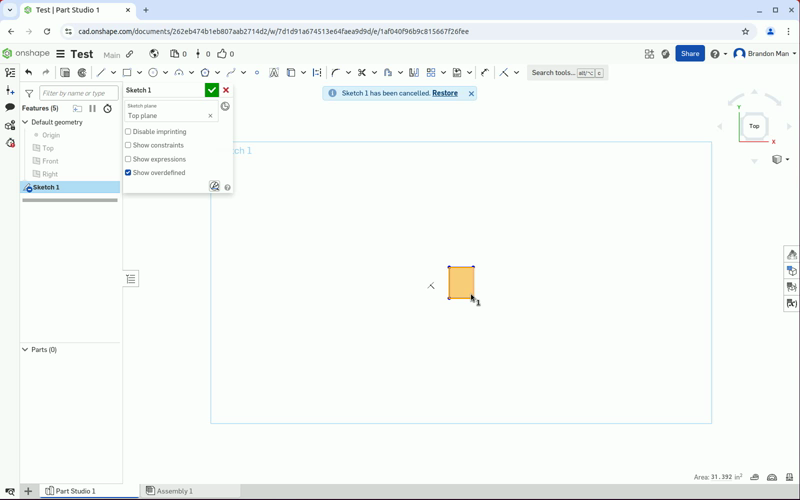
mouse_move(73, 352)
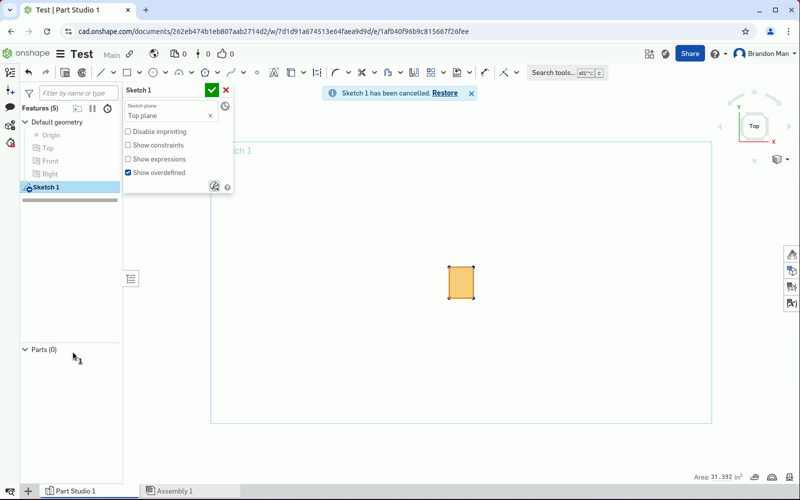
key(shift+y)
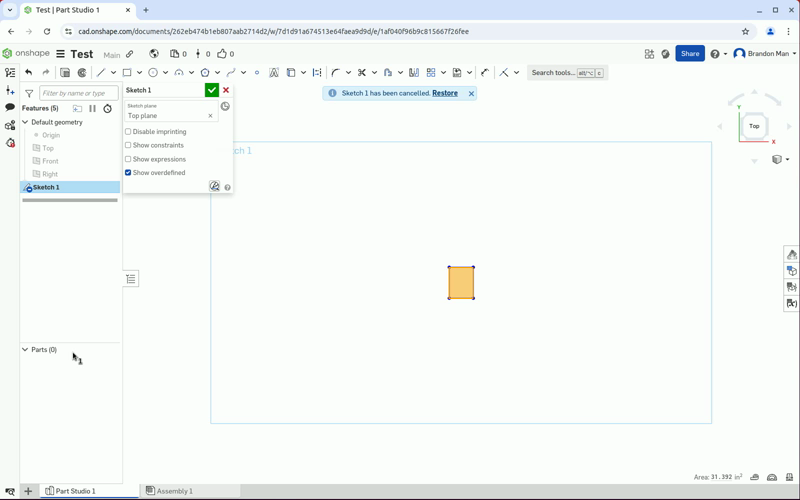
key(shift+e)
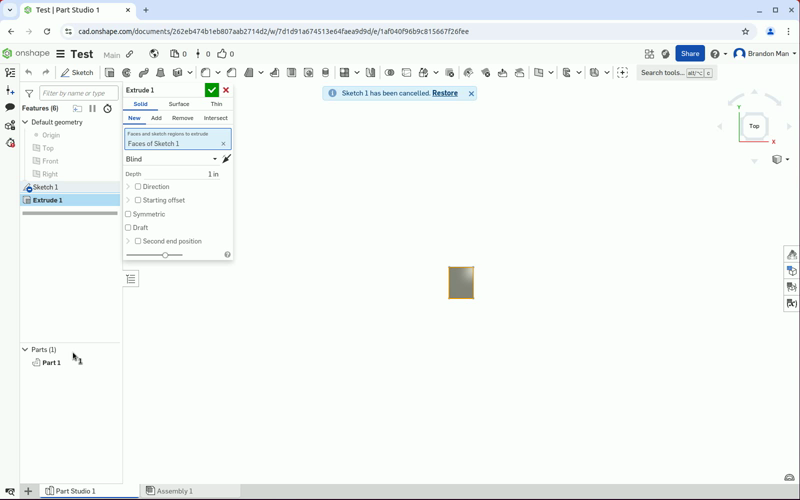
mouse_move(143, 106)
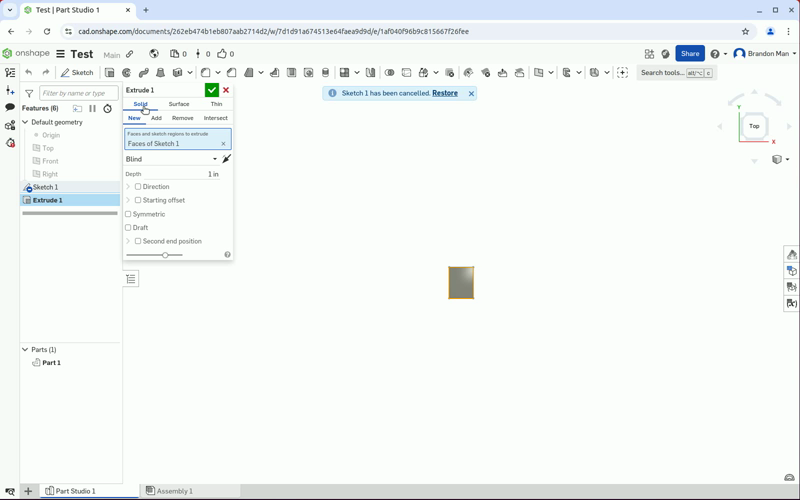
click(143, 106)
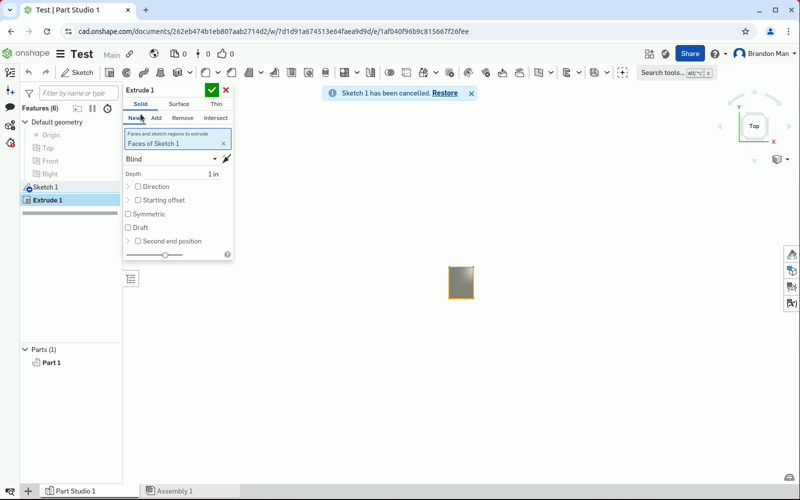
mouse_move(137, 120)
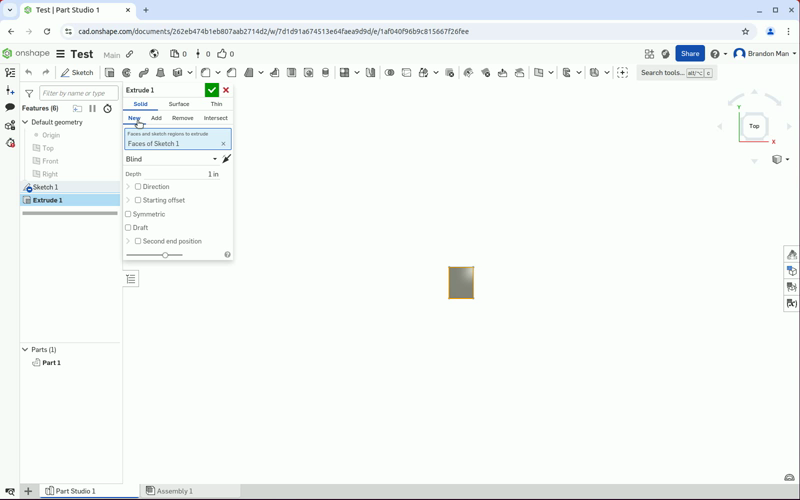
click(137, 120)
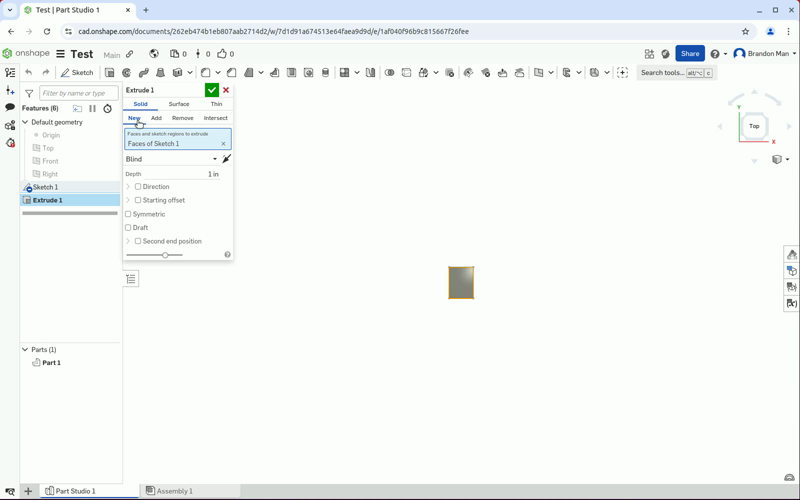
key(tab, 4)
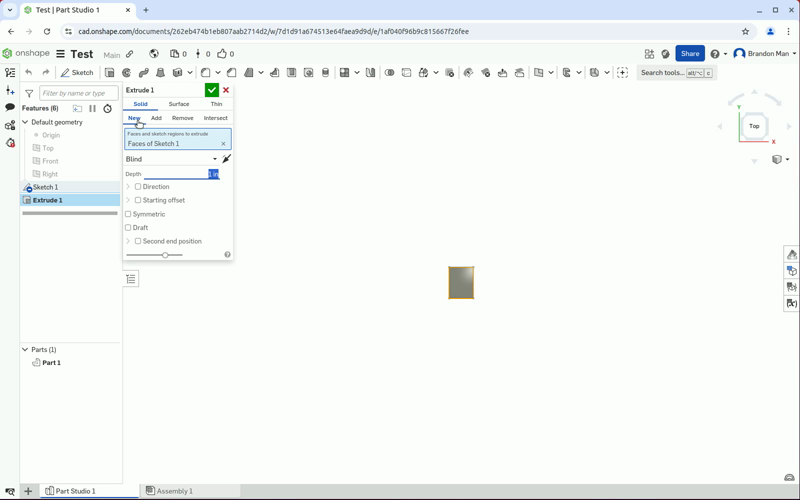
text(23.108)
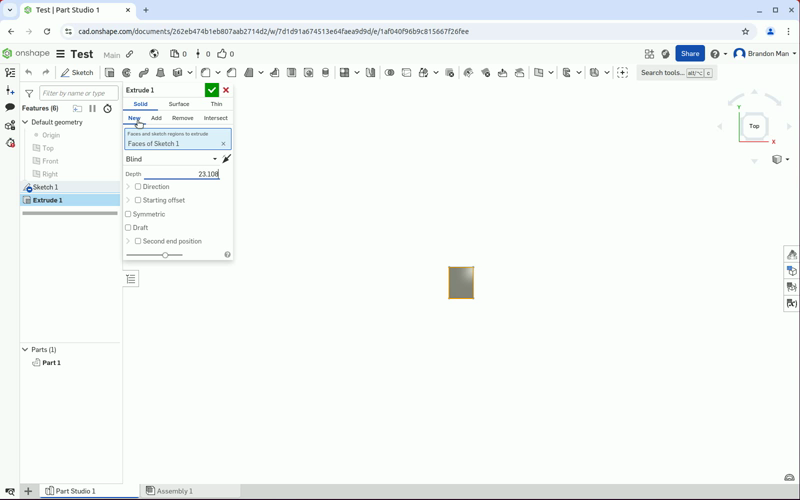
key(enter)
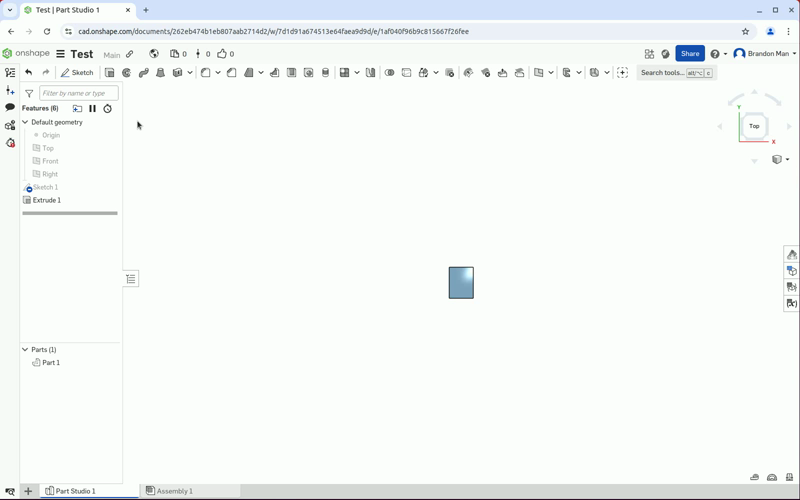
key(shift+h)
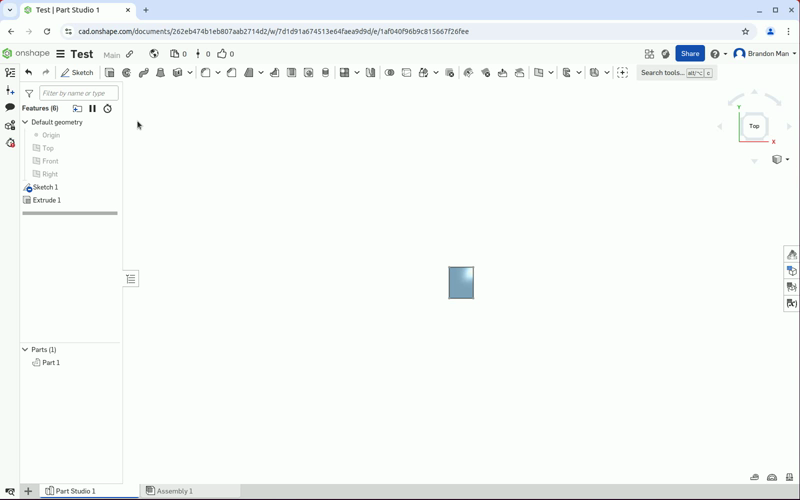
key(shift+h)
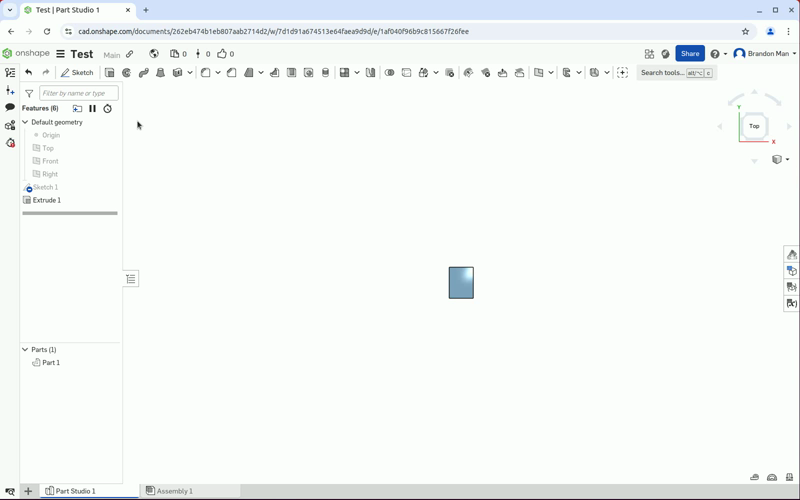
mouse_move(73, 189)
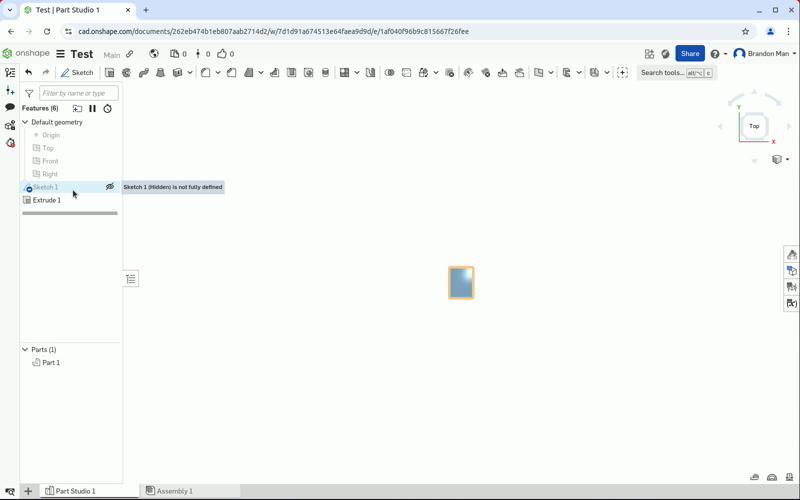
click(73, 189)
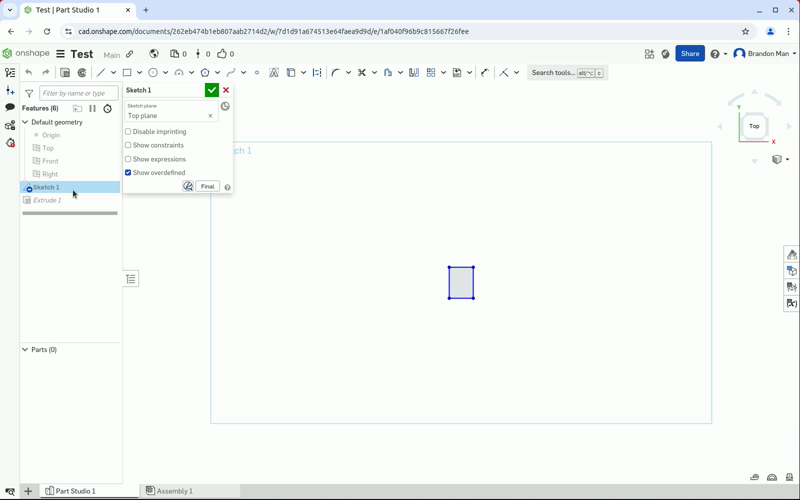
mouse_move(229, 92)
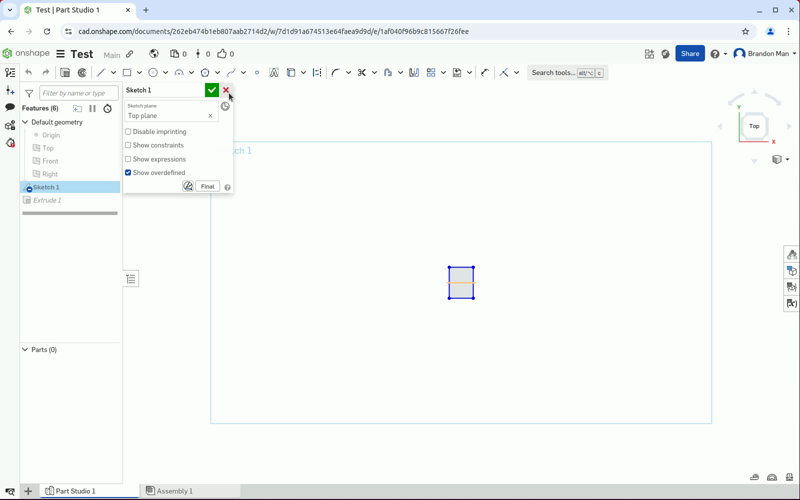
click(229, 92)
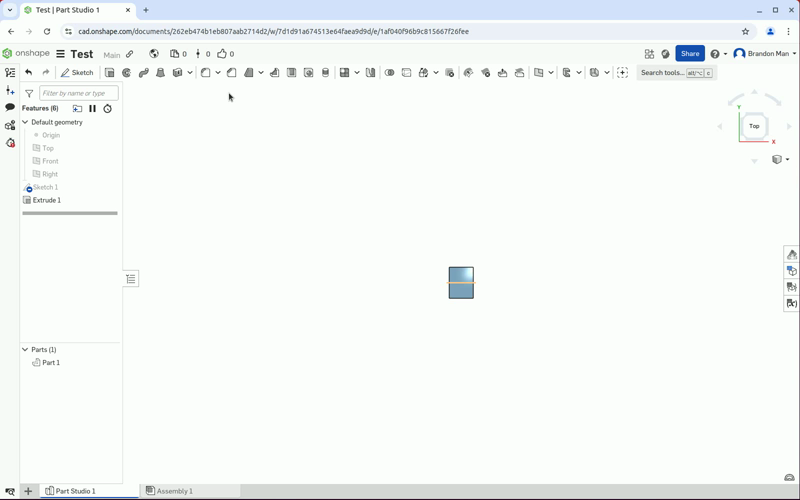
mouse_move(541, 75)
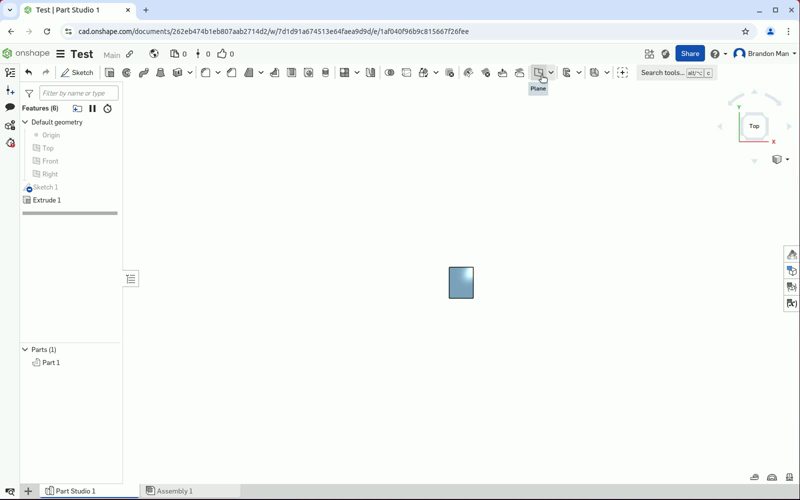
click(541, 75)
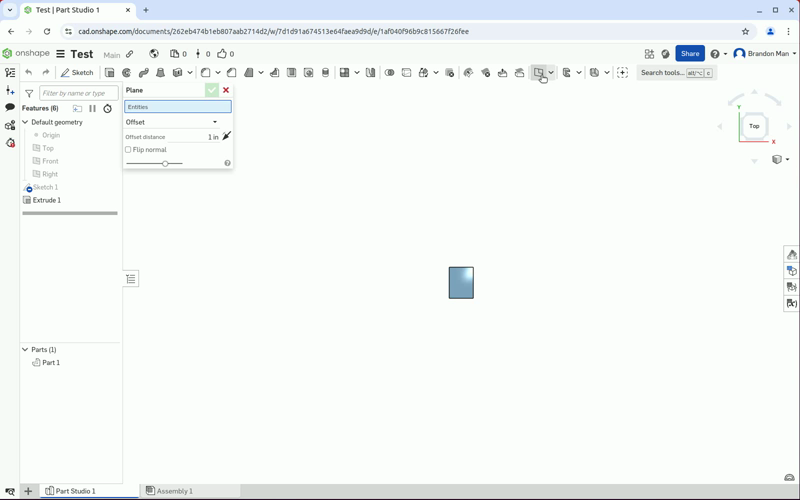
mouse_move(73, 150)
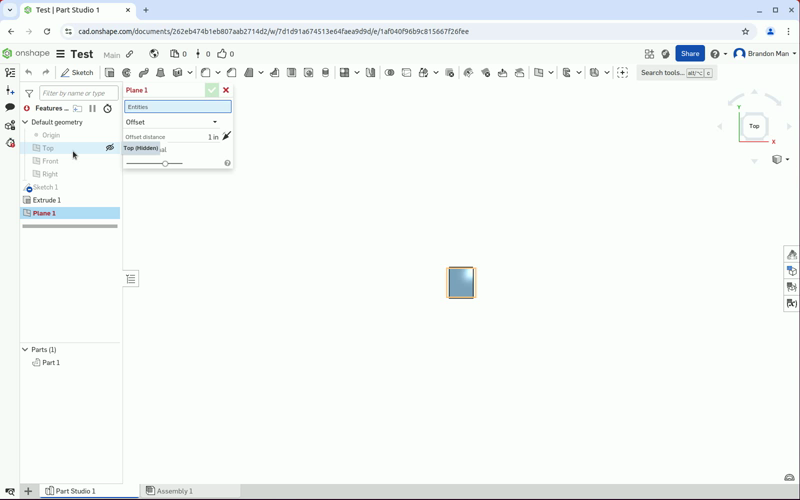
click(73, 150)
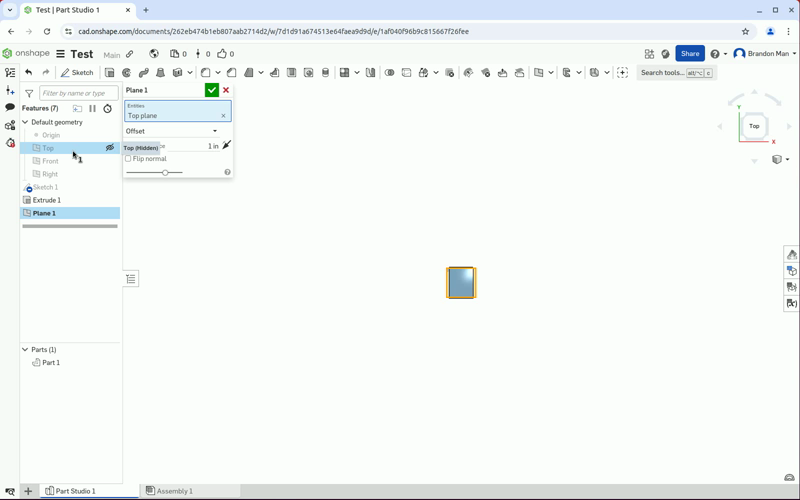
key(tab, 2)
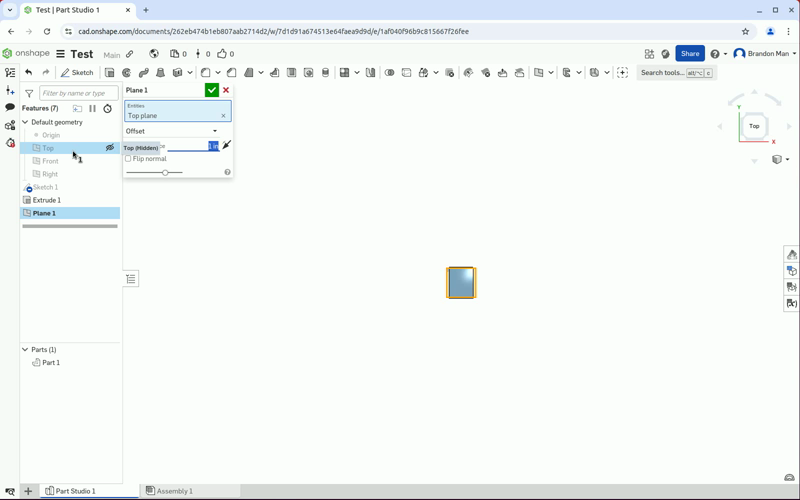
text(23.108)
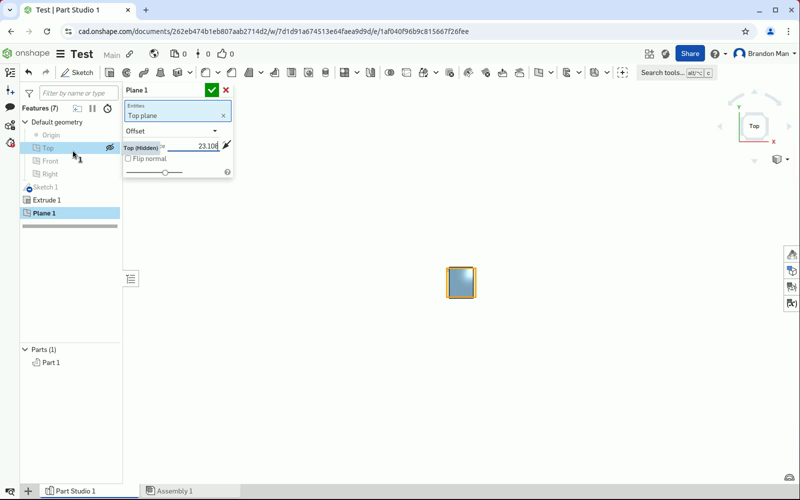
key(enter, 2)
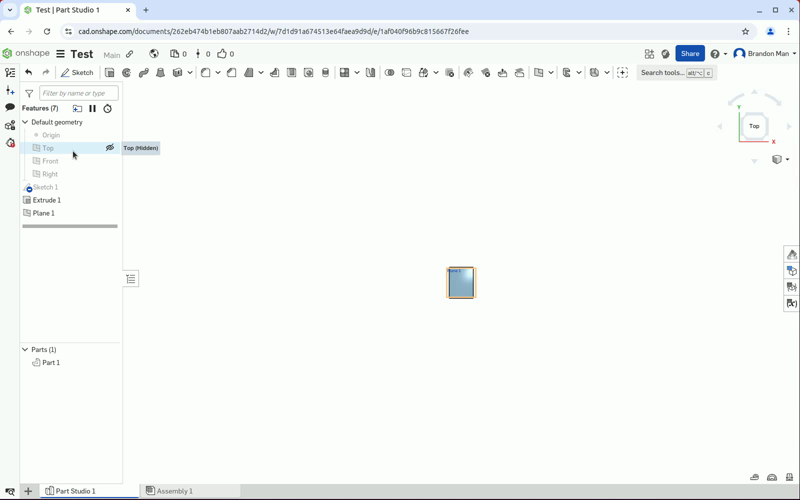
key(shift+s)
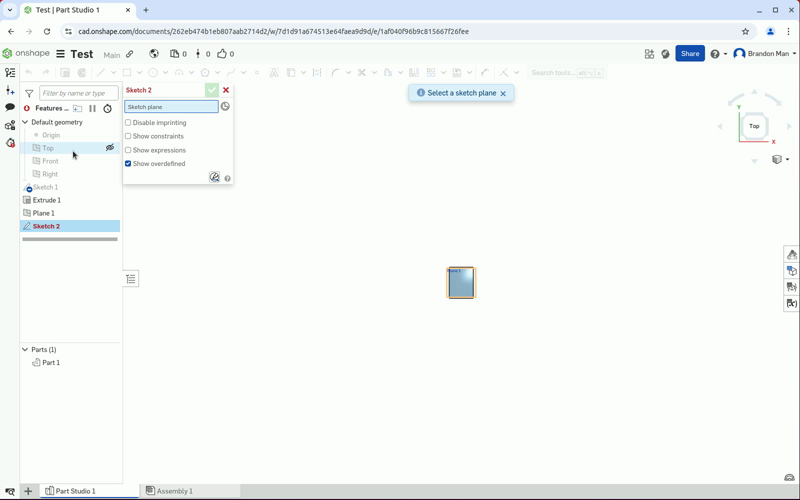
mouse_move(73, 215)
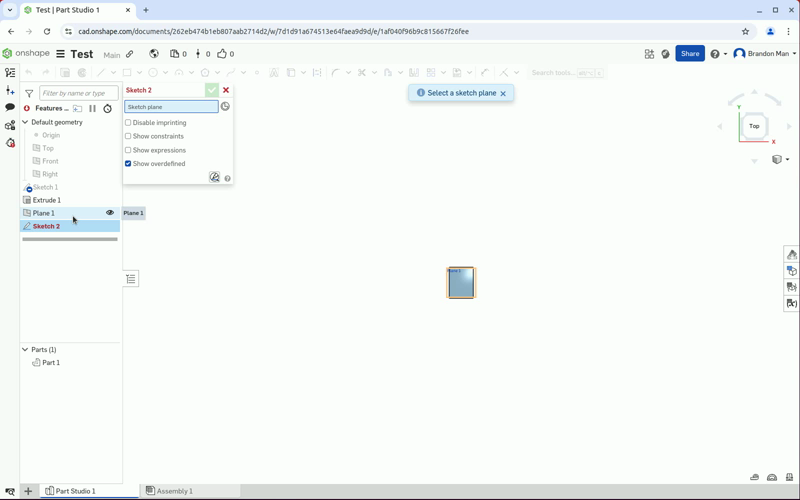
click(73, 215)
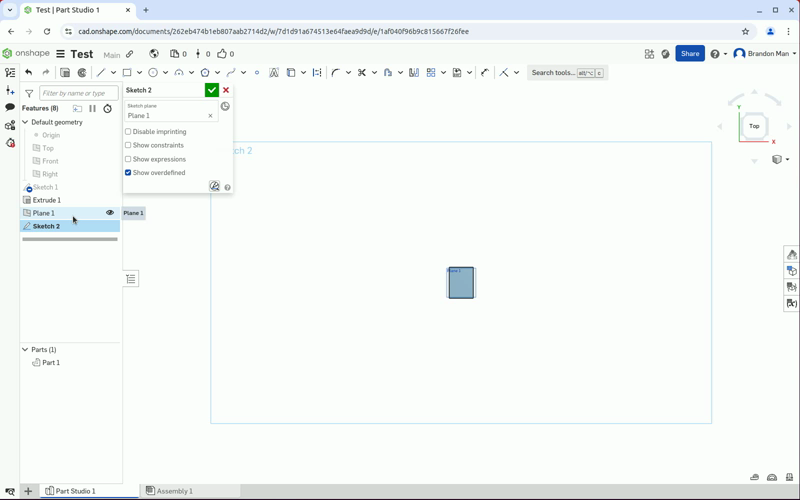
mouse_move(73, 352)
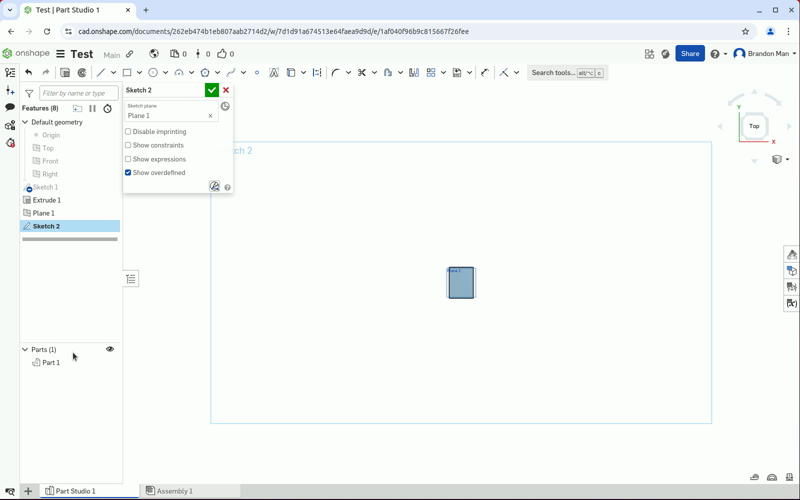
key(y)
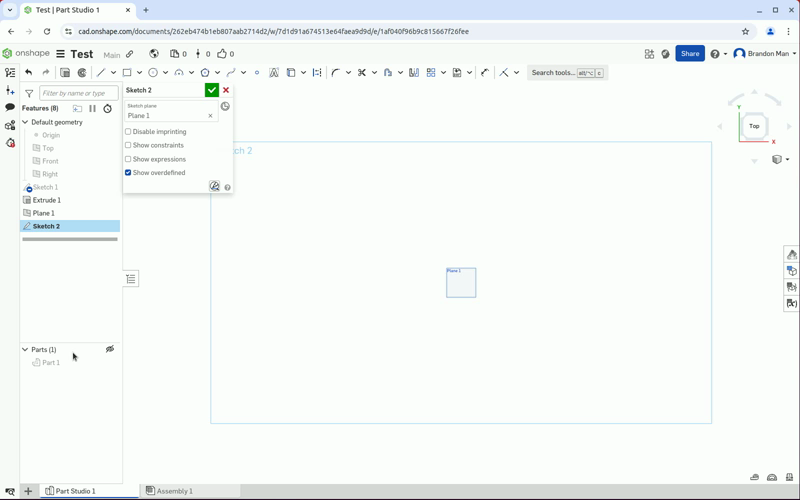
key(l)
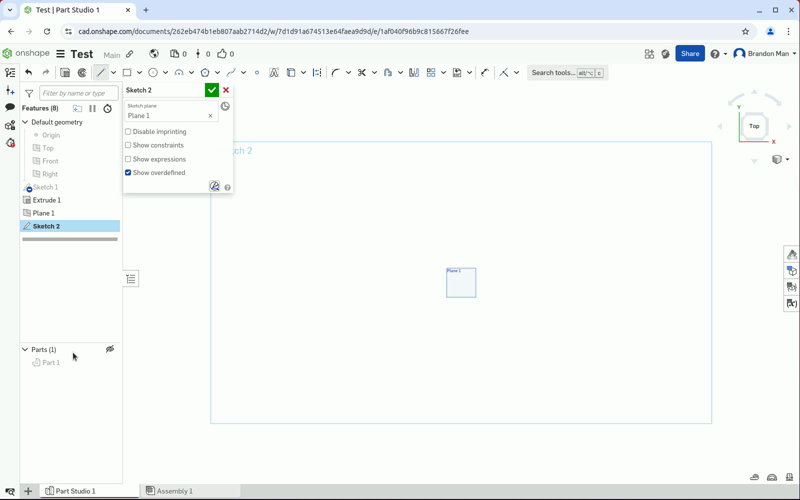
key_down(shift)
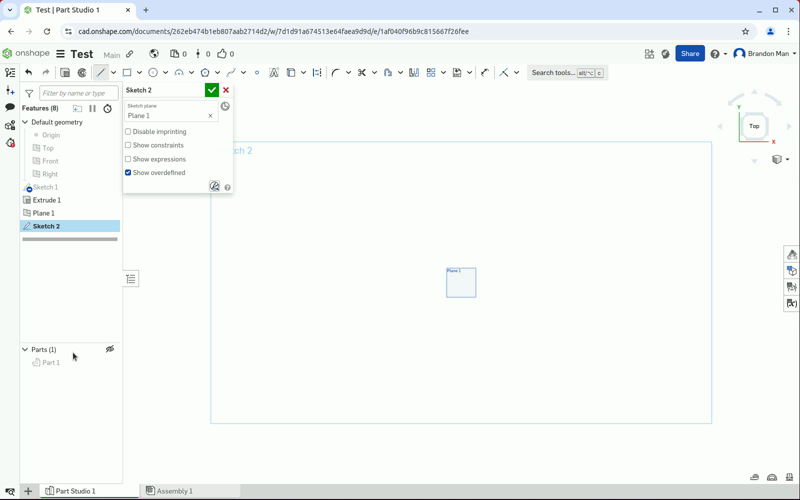
mouse_move(468, 278)
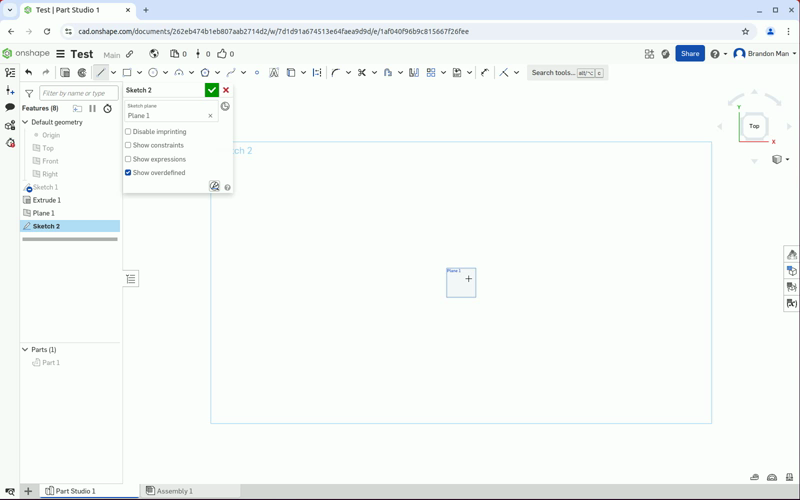
click(468, 278)
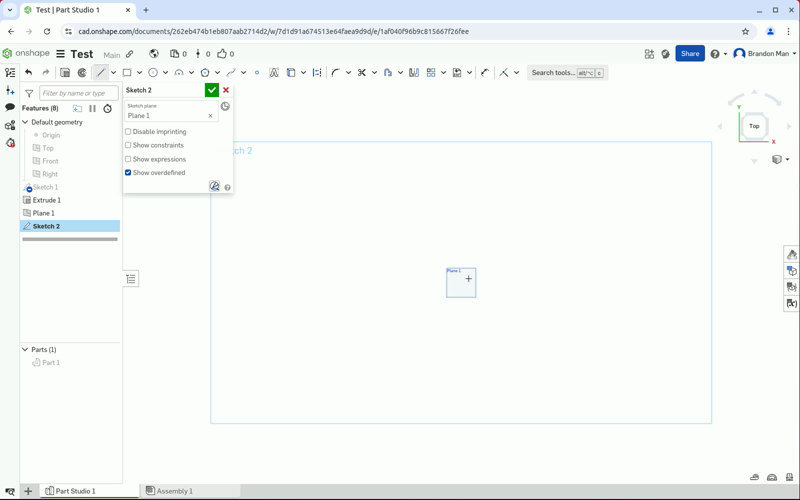
key_up(shift)
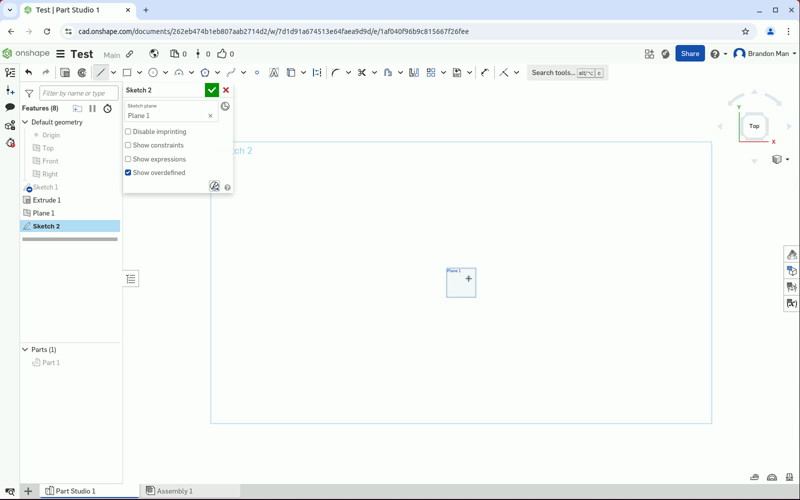
key_down(shift)
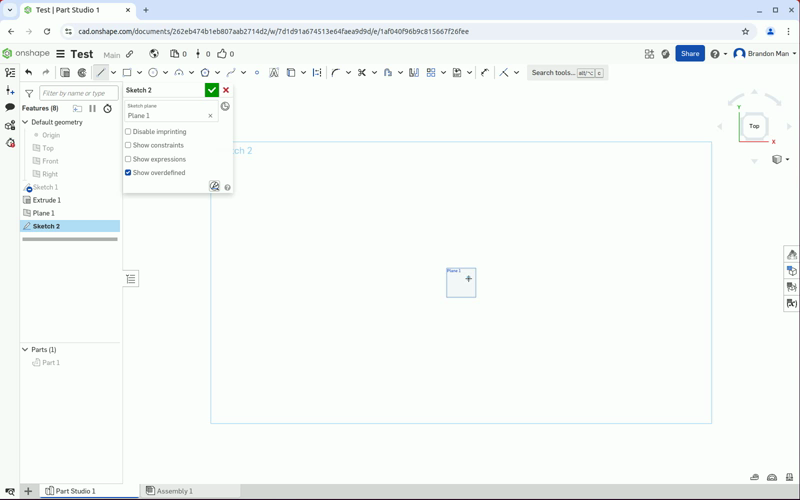
mouse_move(498, 278)
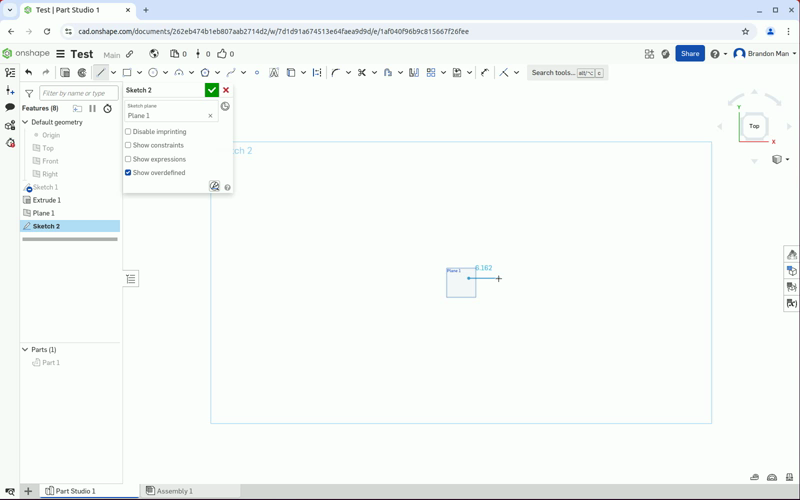
mouse_move(472, 278)
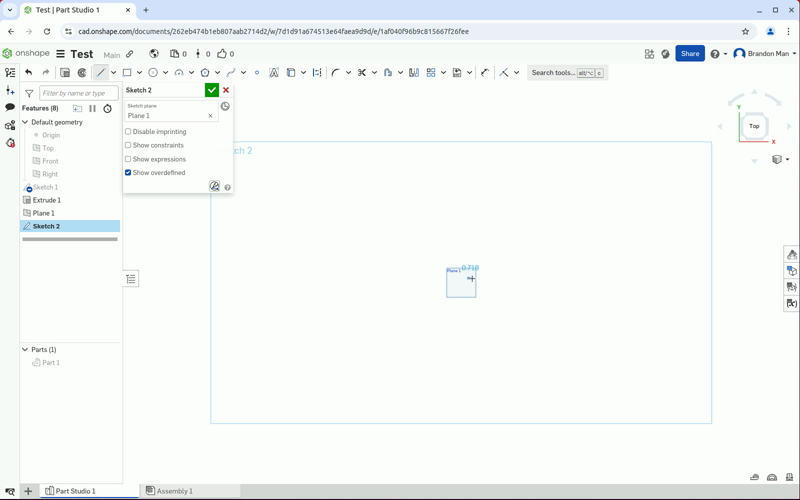
scroll(6)
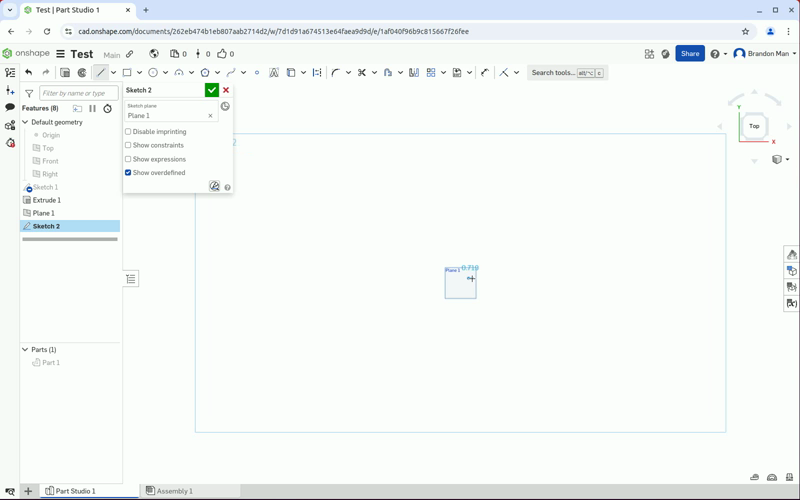
scroll(6)
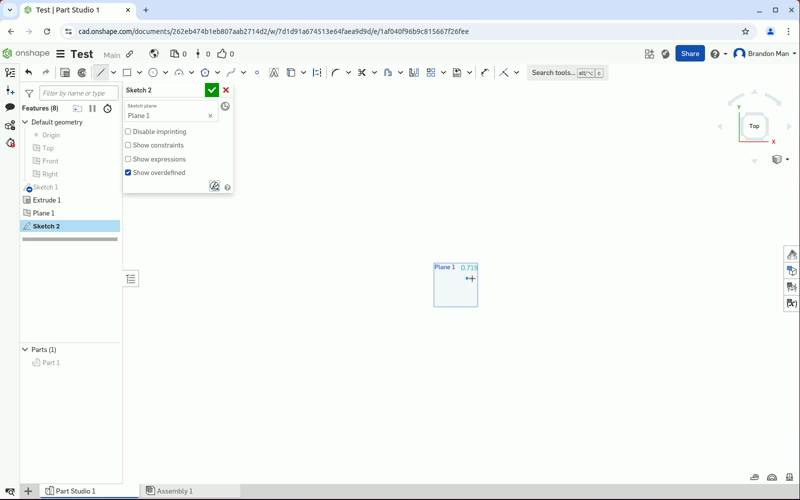
scroll(6)
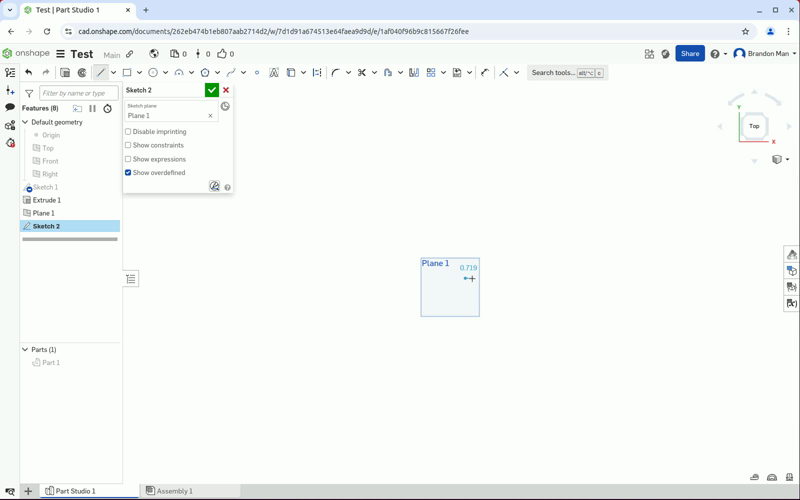
scroll(6)
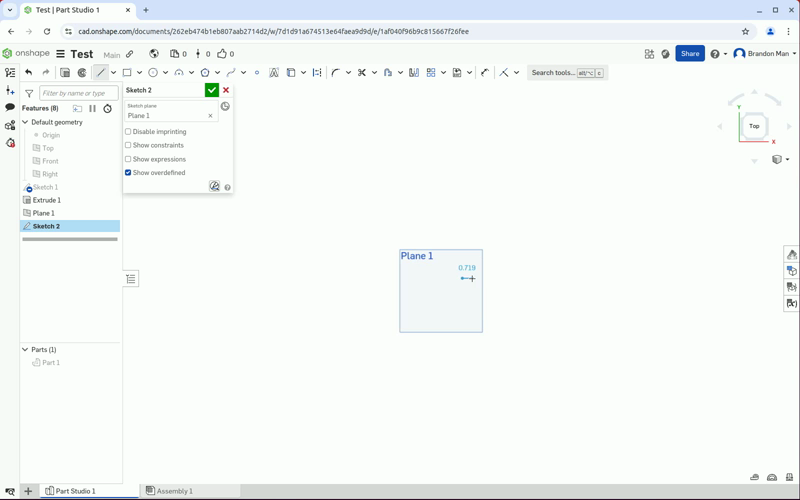
scroll(6)
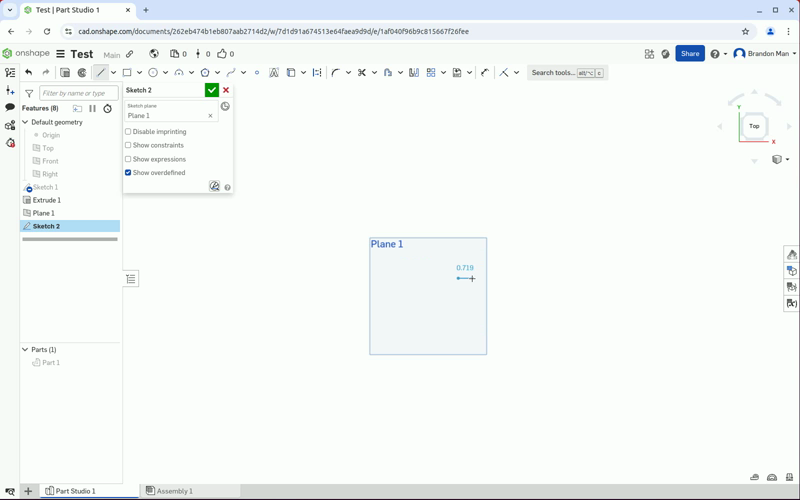
scroll(6)
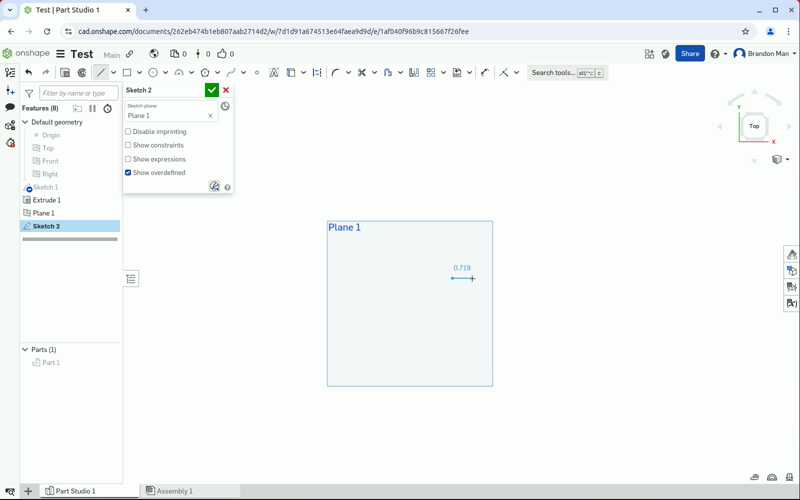
scroll(6)
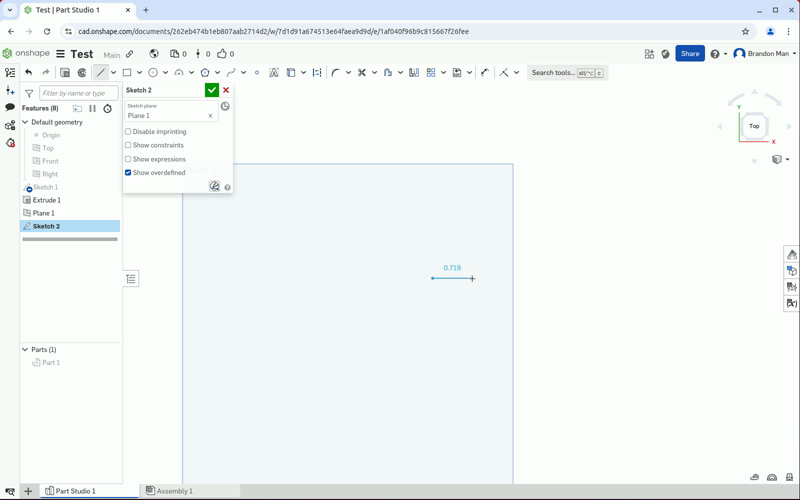
click(472, 278)
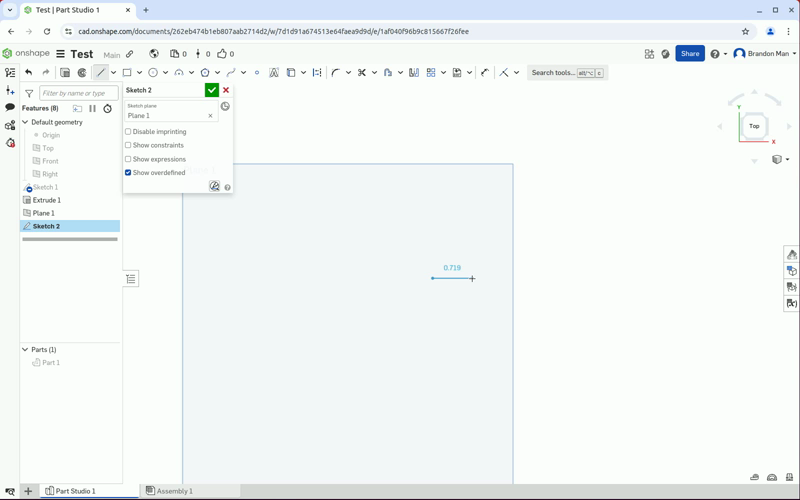
scroll(-6)
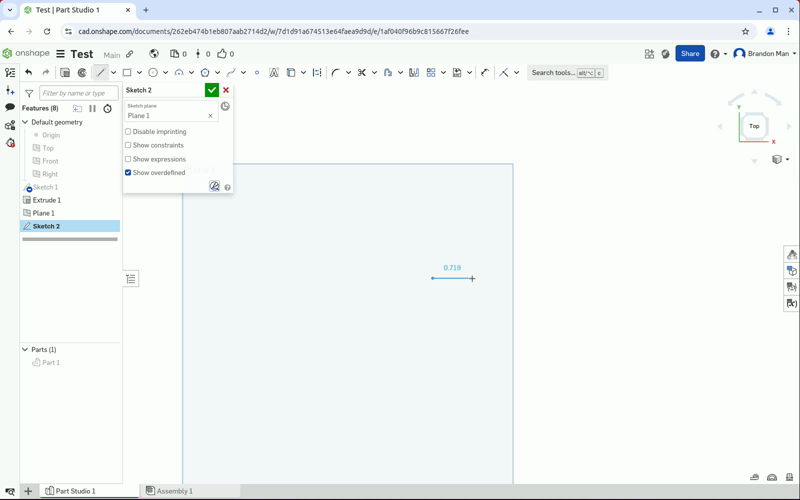
scroll(-6)
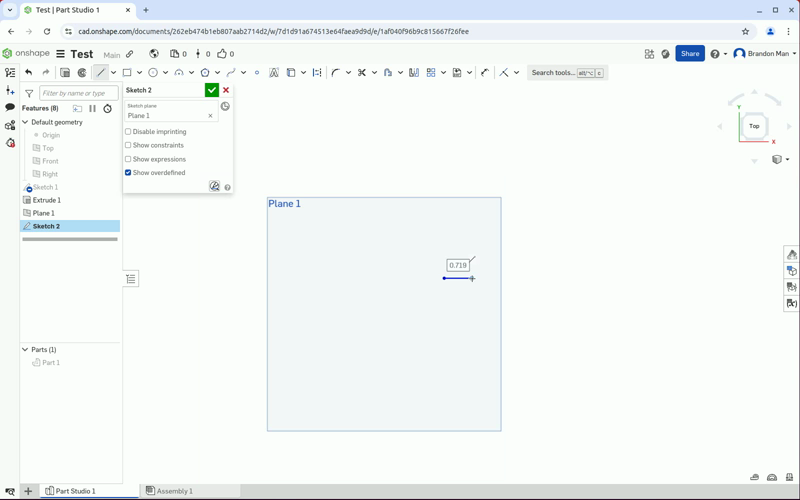
scroll(-6)
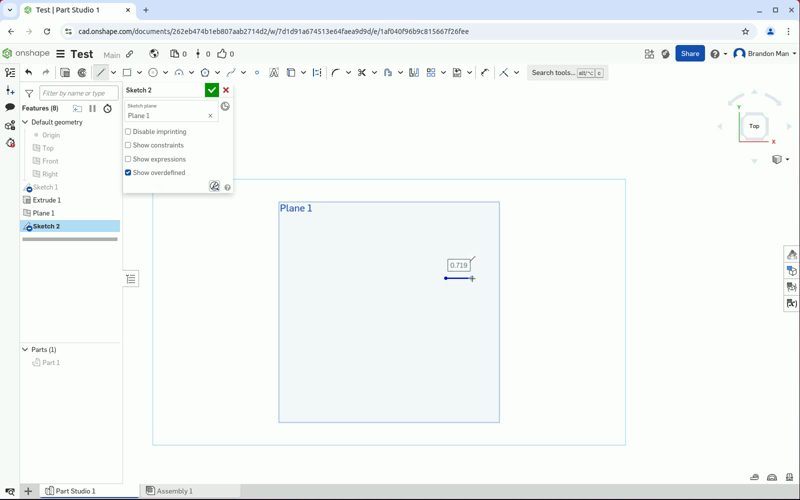
scroll(-6)
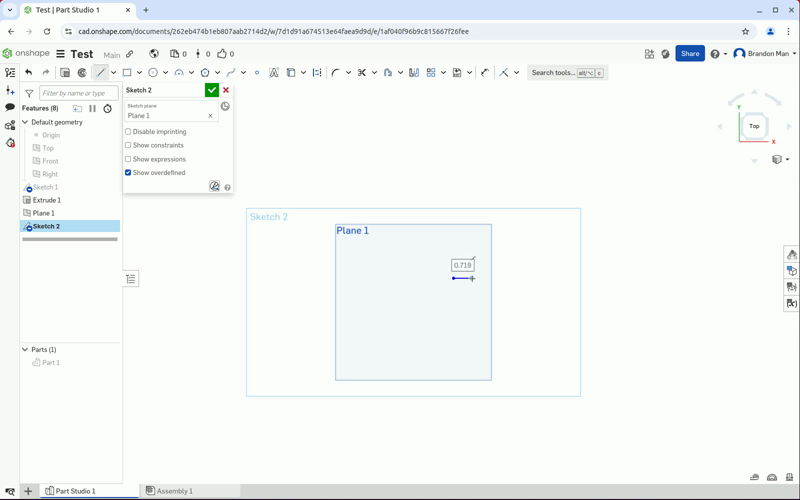
scroll(-6)
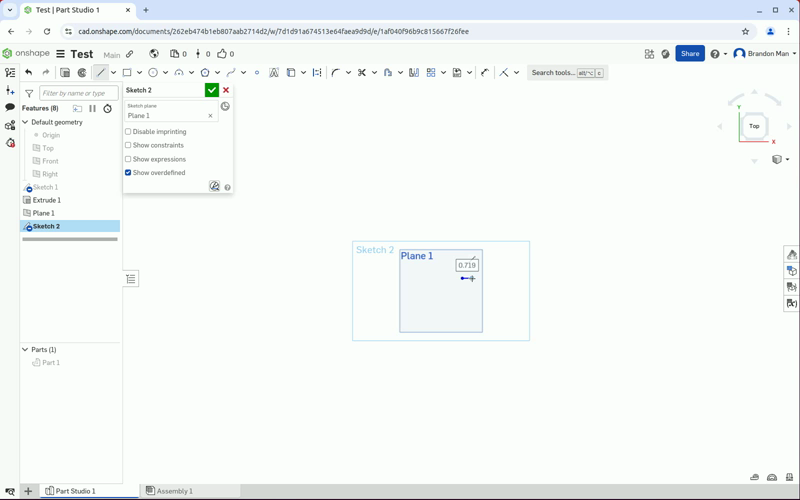
scroll(-6)
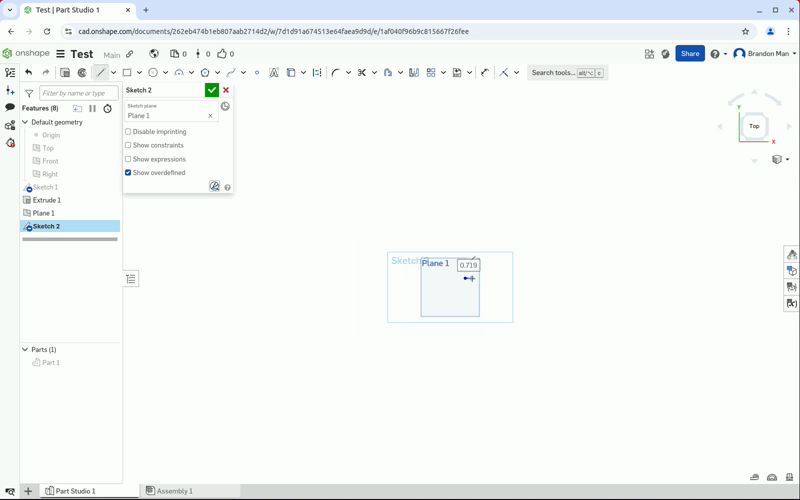
scroll(-6)
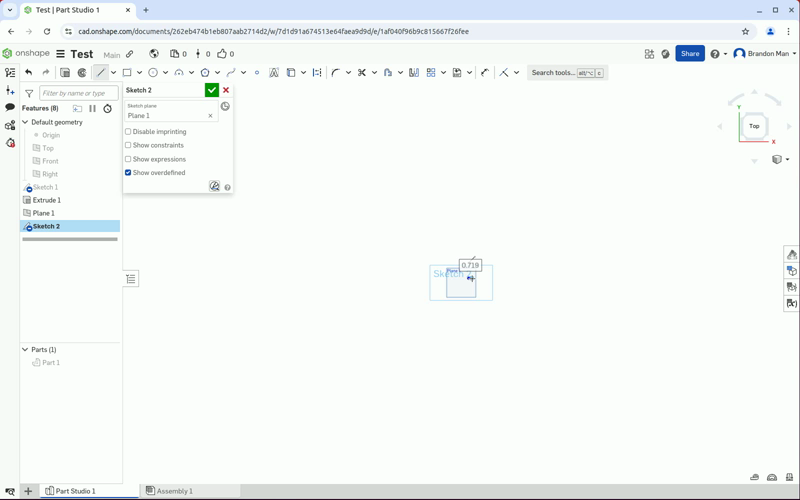
key_up(shift)
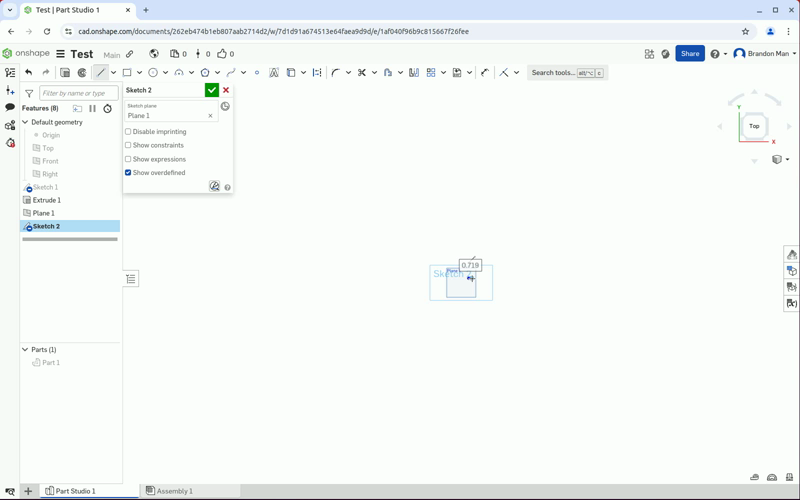
key_down(shift)
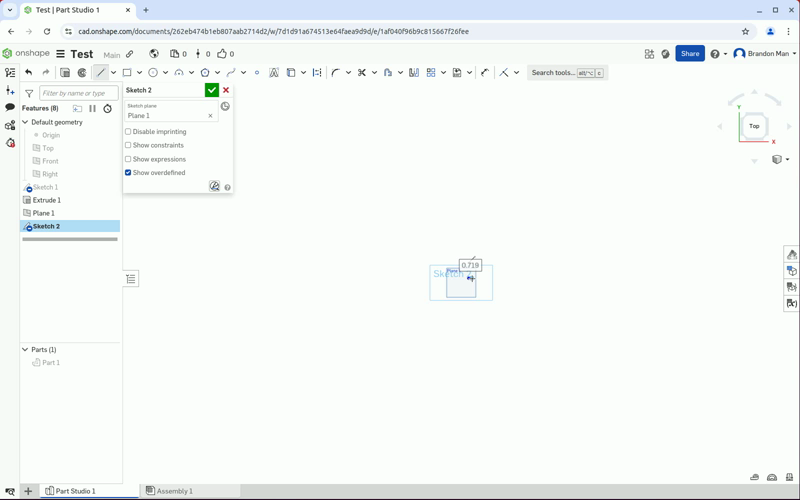
mouse_move(502, 278)
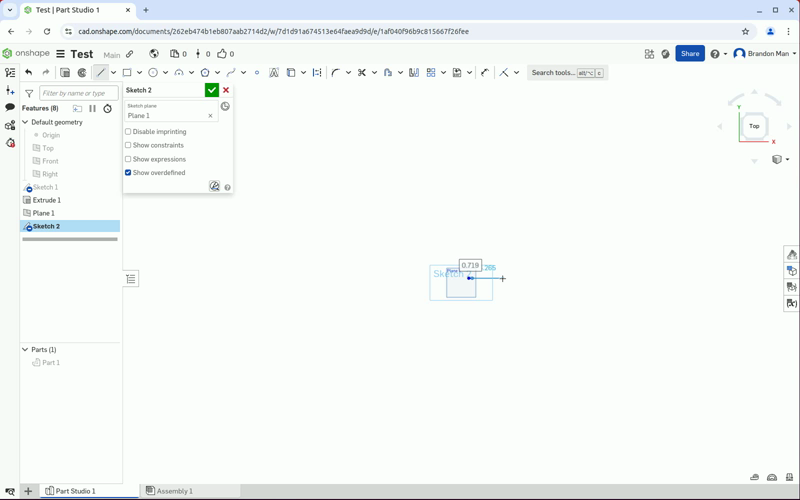
mouse_move(472, 266)
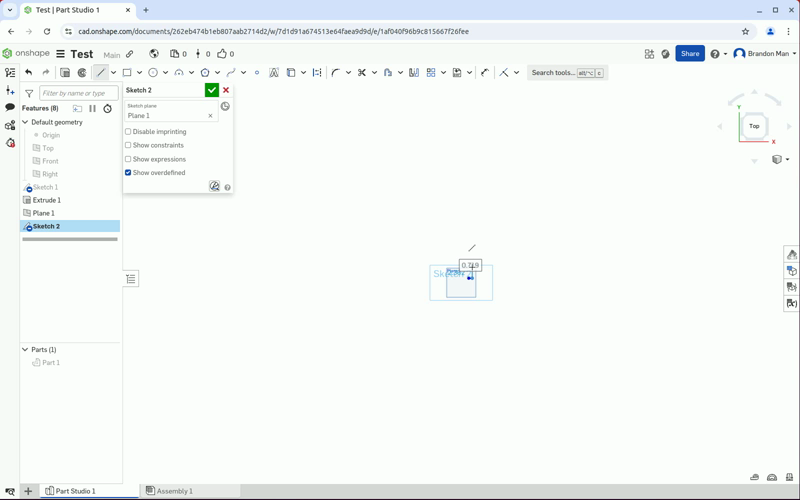
click(472, 266)
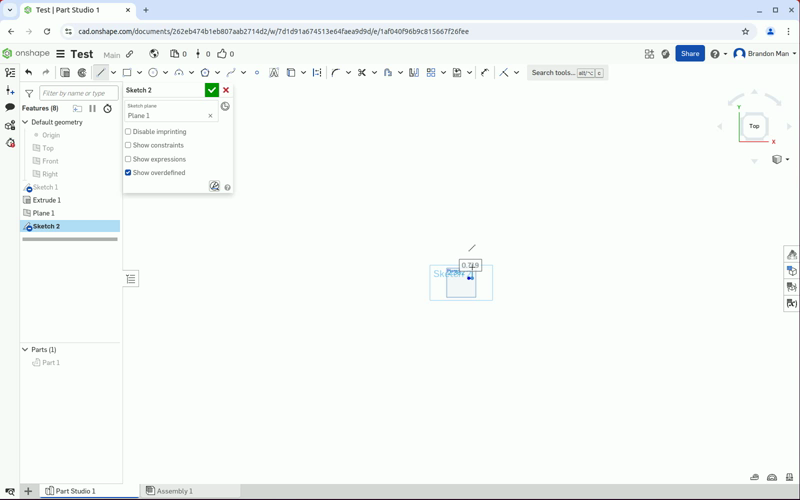
key_up(shift)
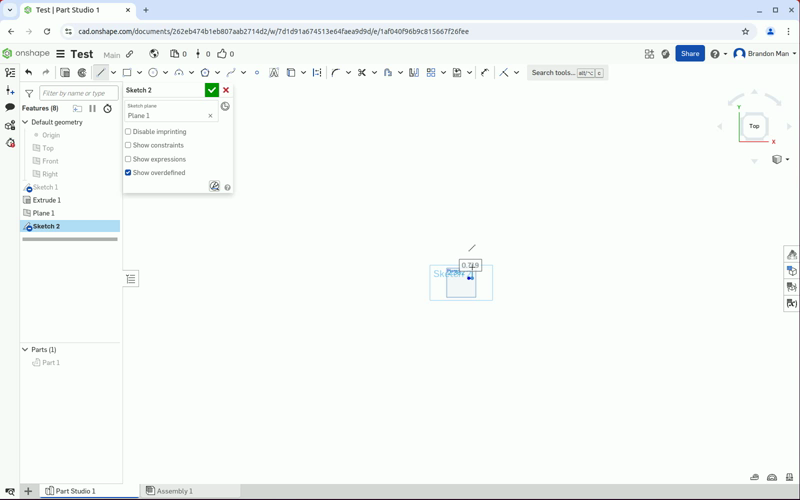
key_down(shift)
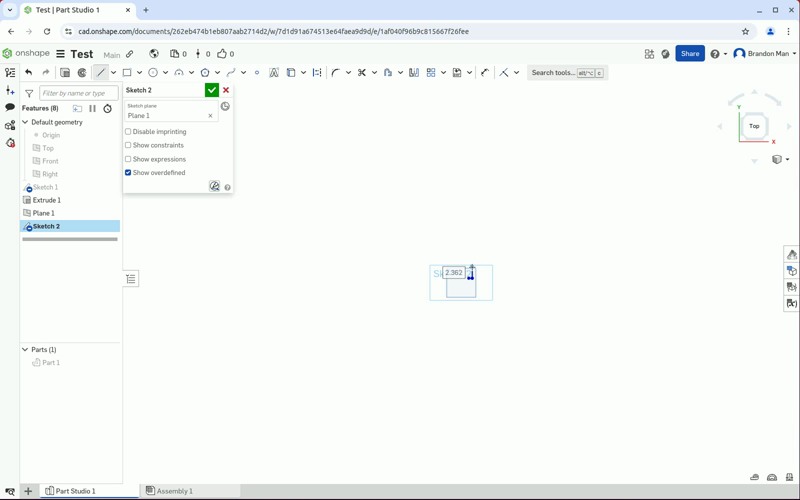
mouse_move(502, 266)
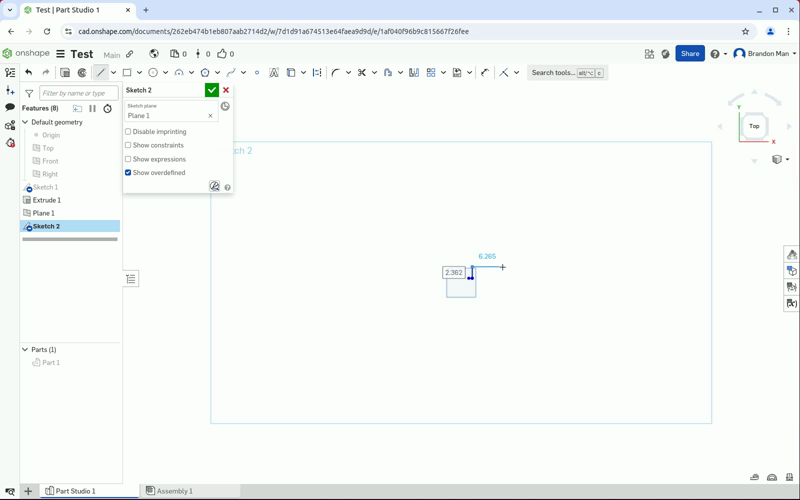
mouse_move(468, 266)
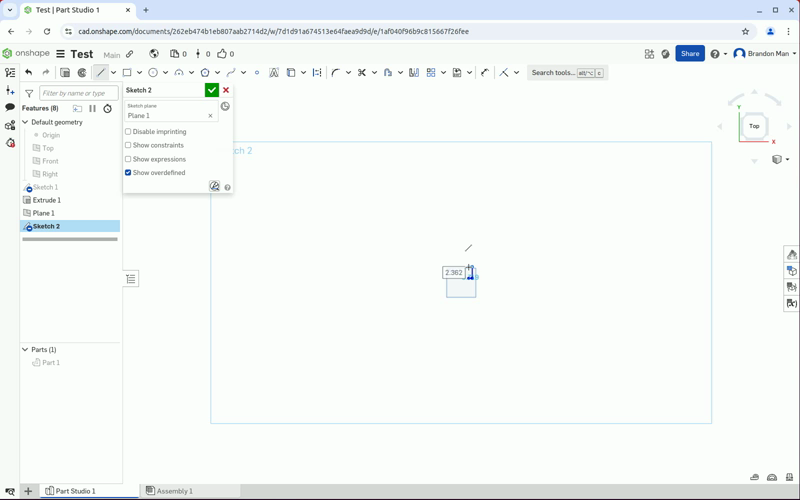
scroll(6)
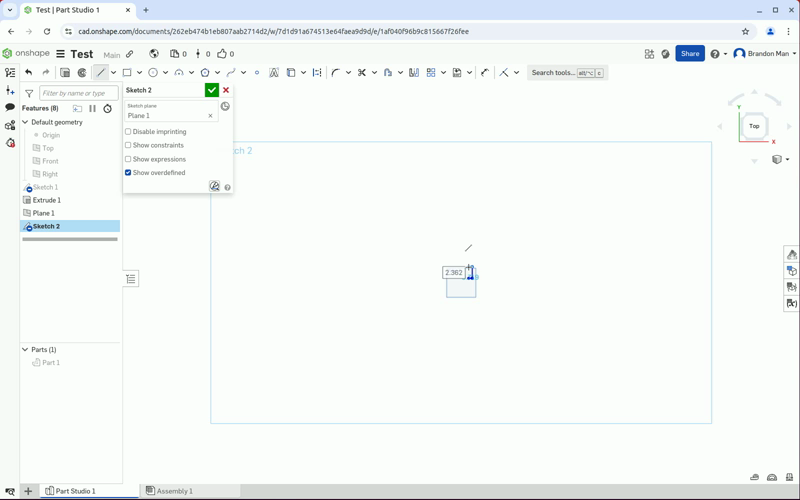
scroll(6)
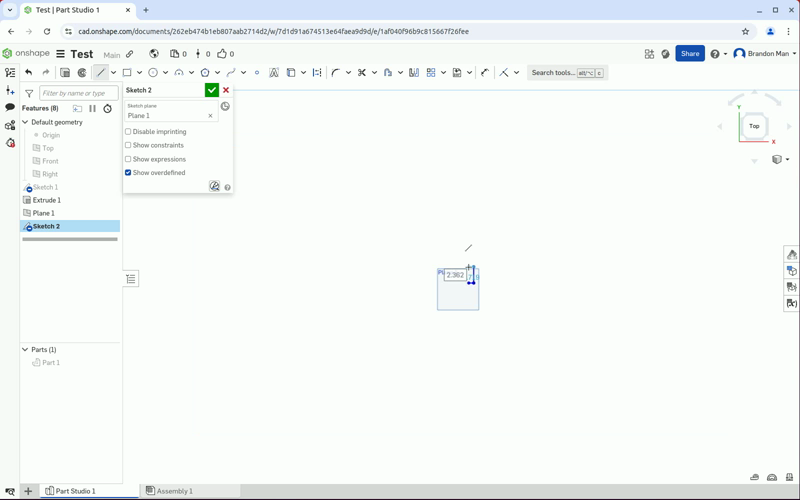
scroll(6)
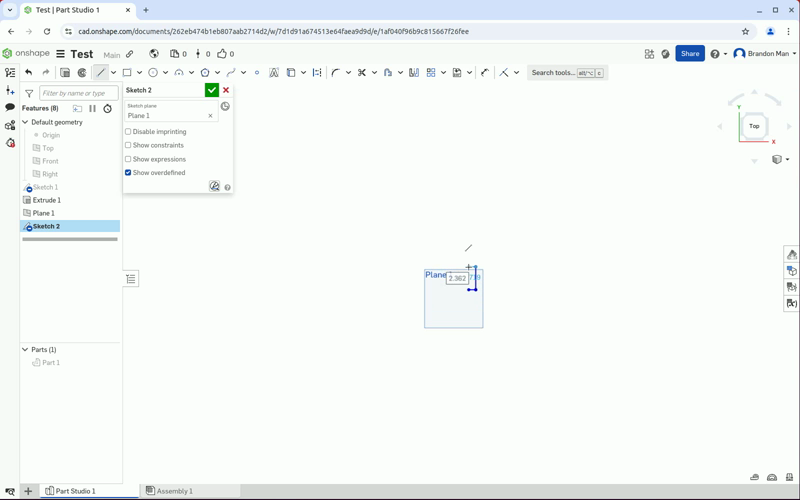
scroll(6)
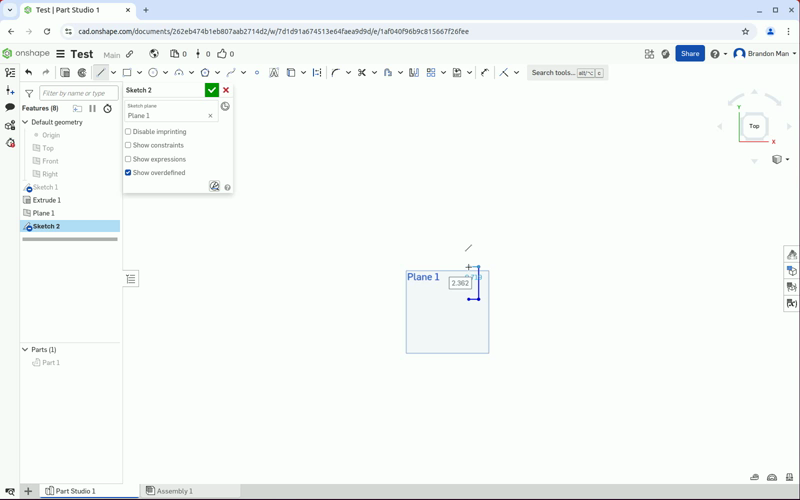
scroll(6)
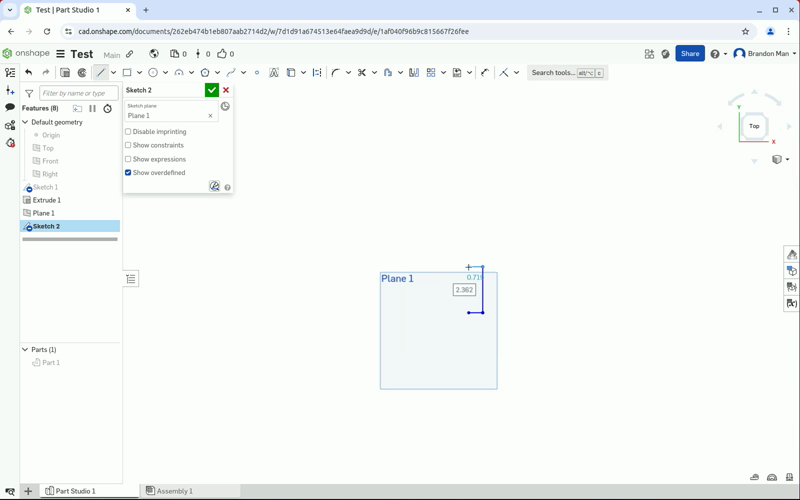
scroll(6)
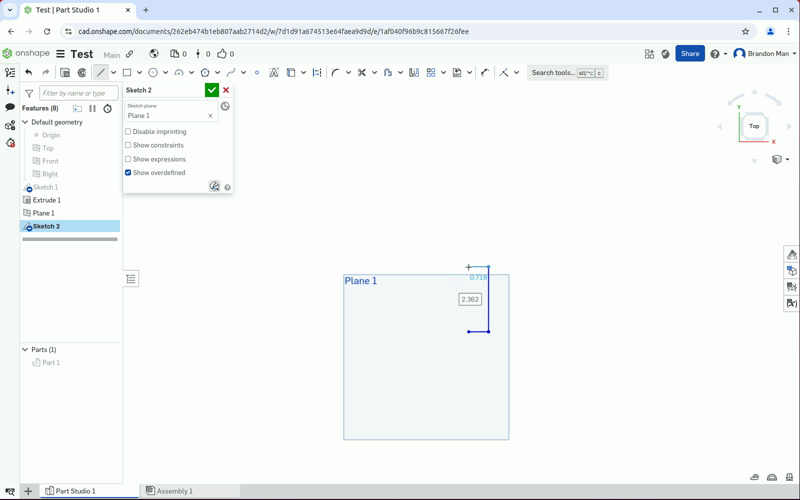
scroll(6)
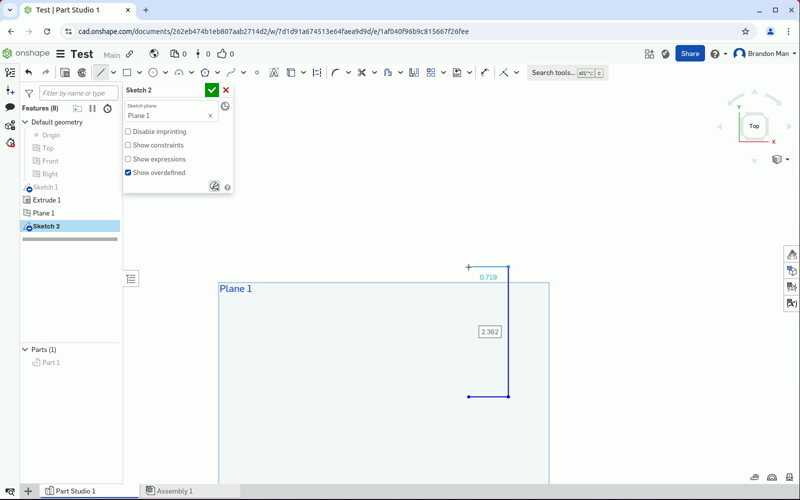
click(468, 266)
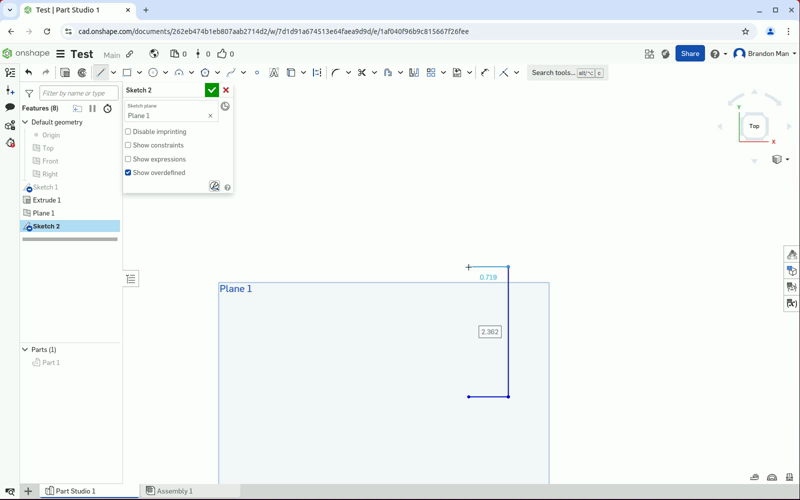
scroll(-6)
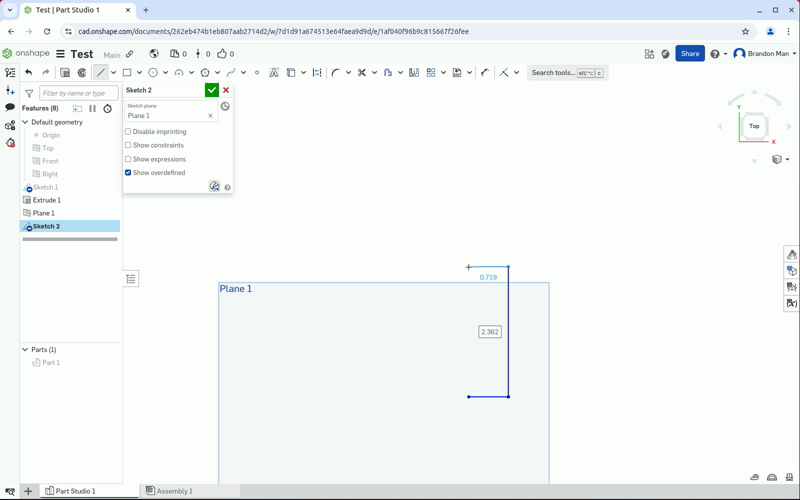
scroll(-6)
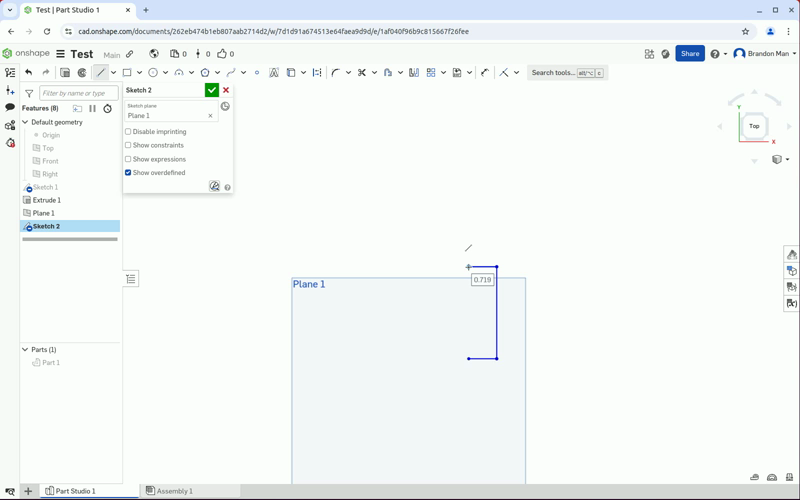
scroll(-6)
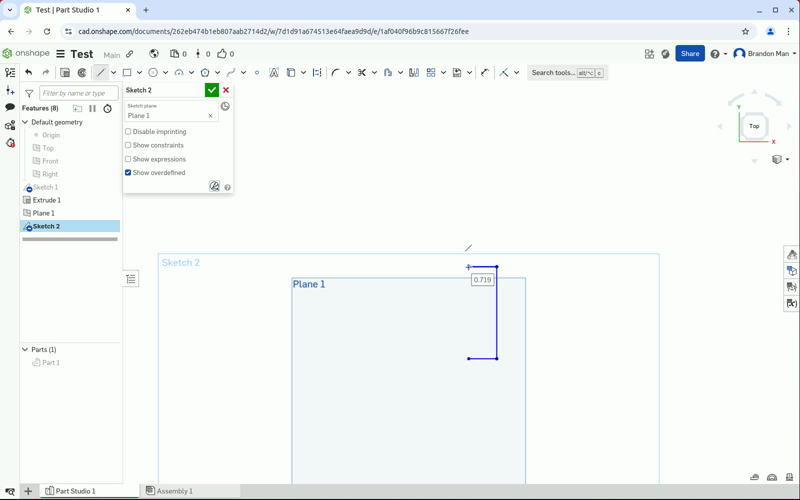
scroll(-6)
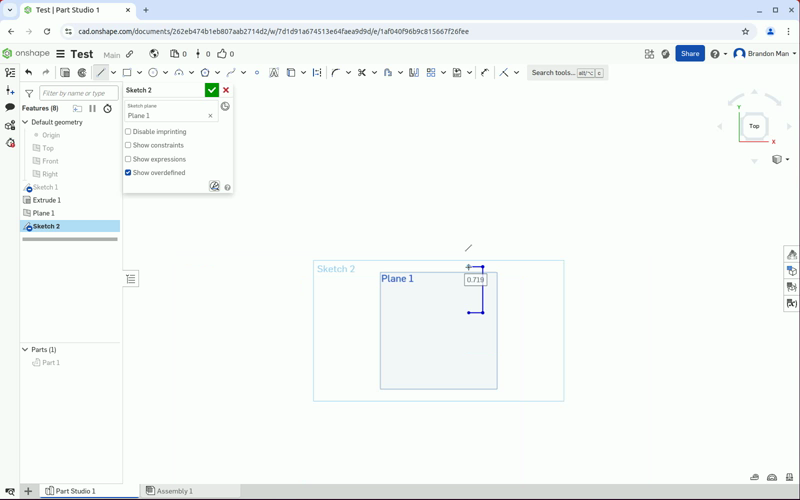
scroll(-6)
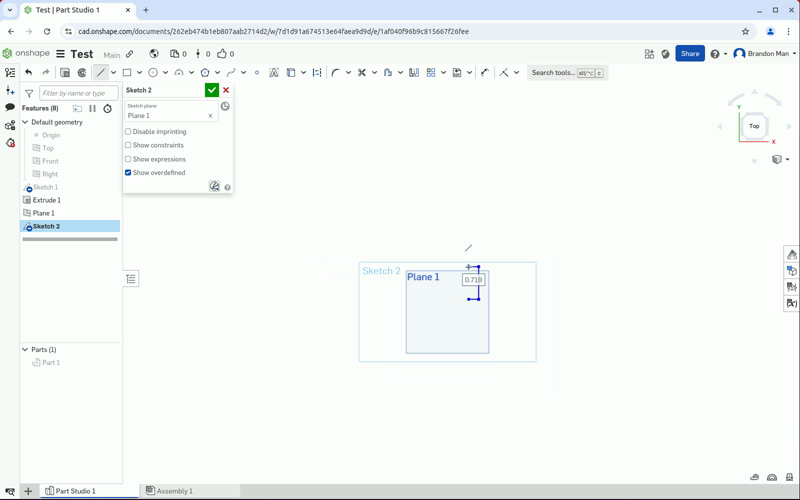
scroll(-6)
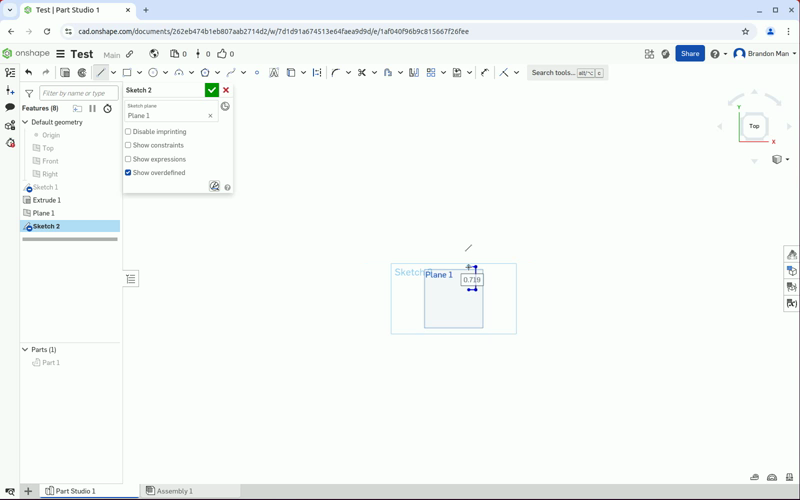
scroll(-6)
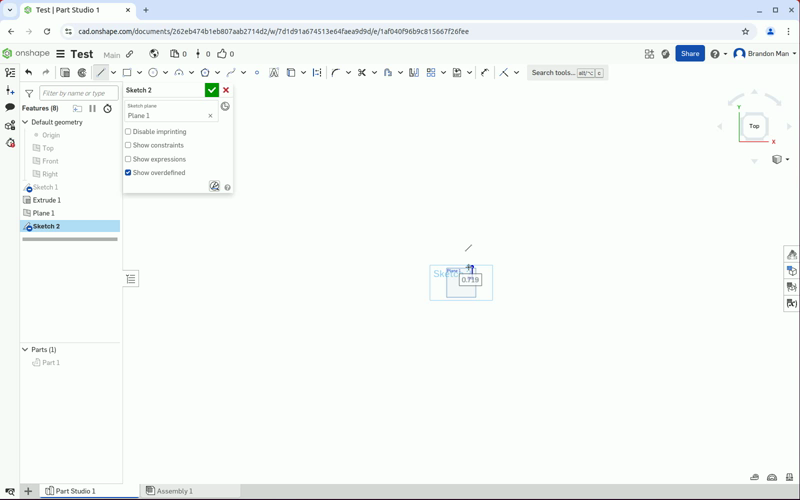
key_up(shift)
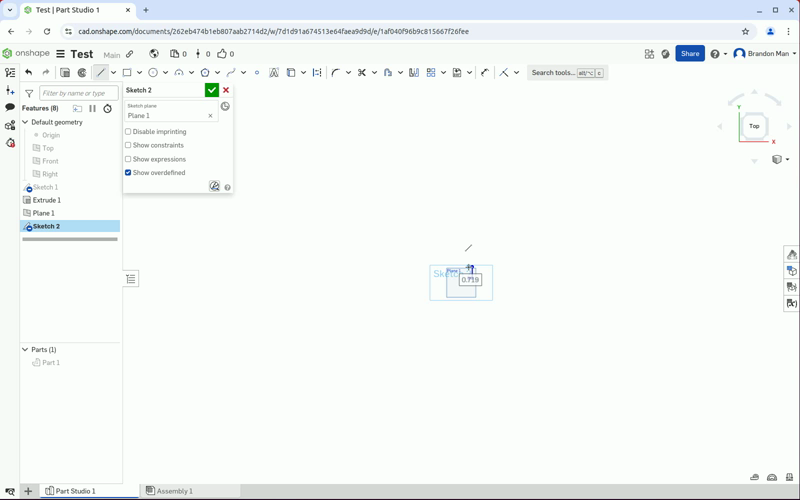
mouse_move(498, 266)
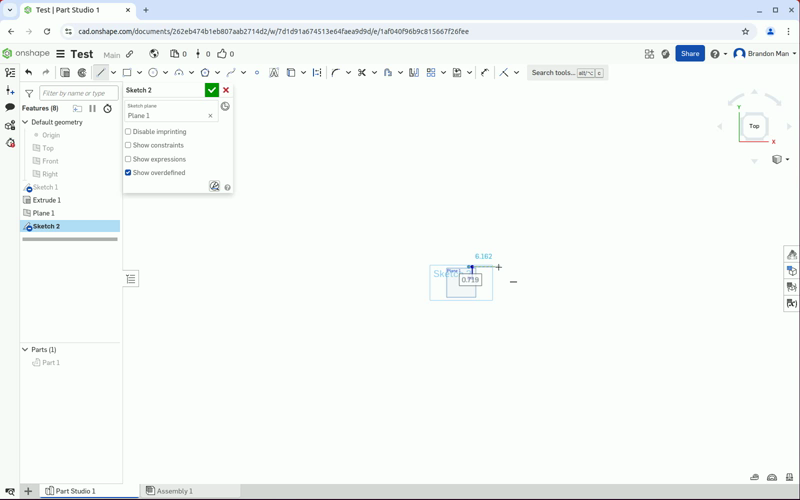
key_down(shift)
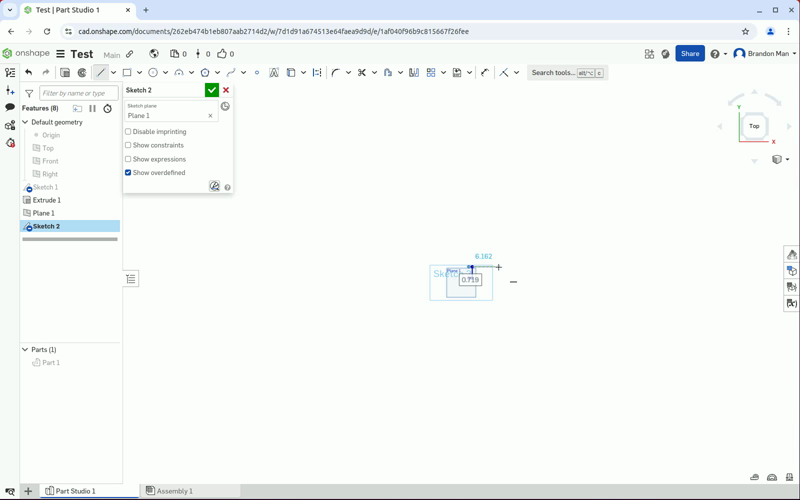
mouse_move(468, 278)
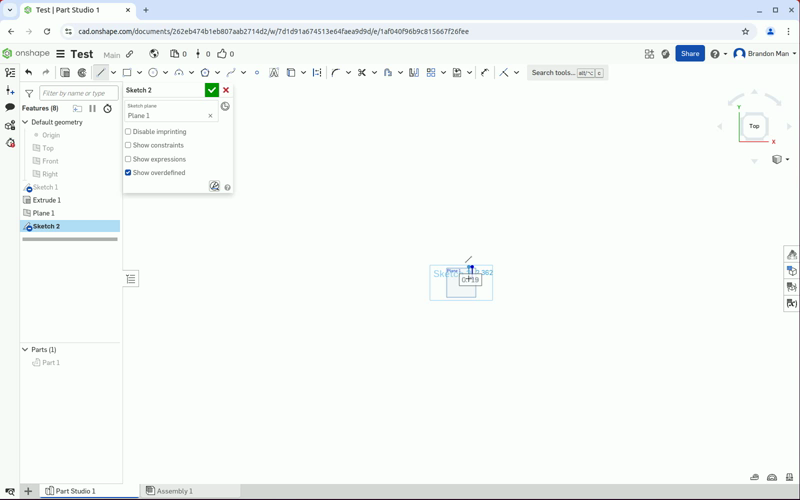
scroll(6)
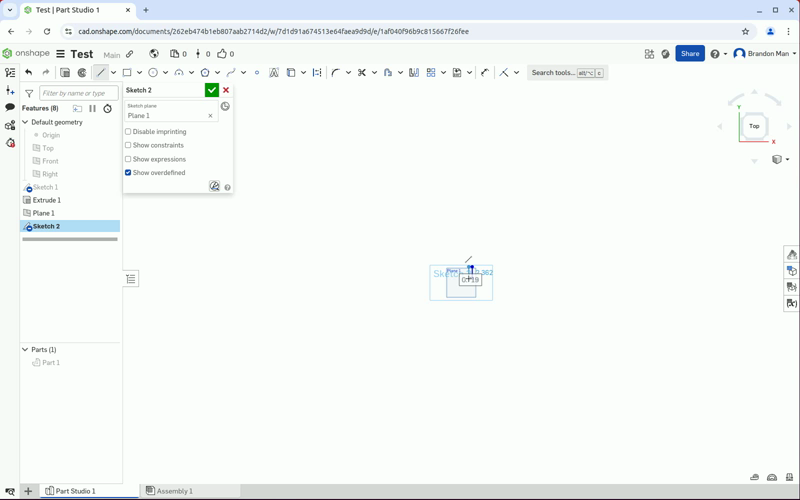
scroll(6)
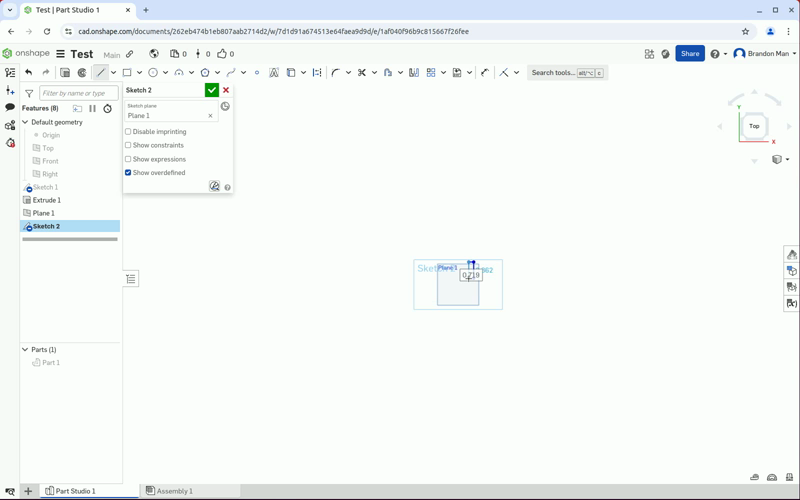
scroll(6)
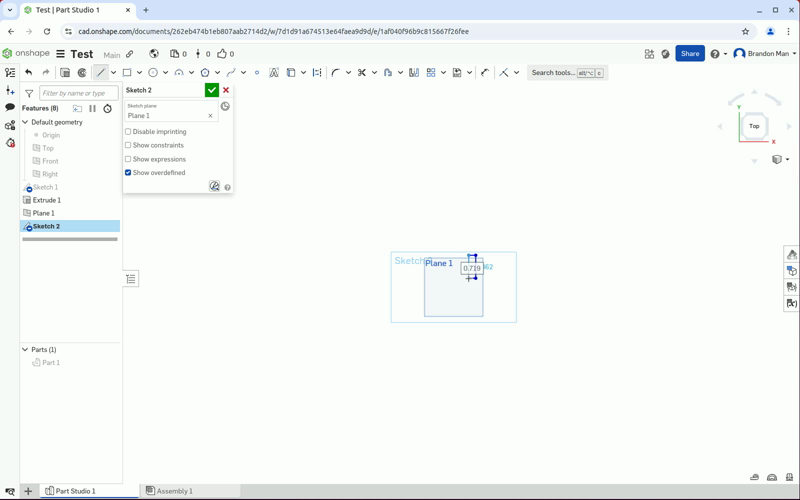
scroll(6)
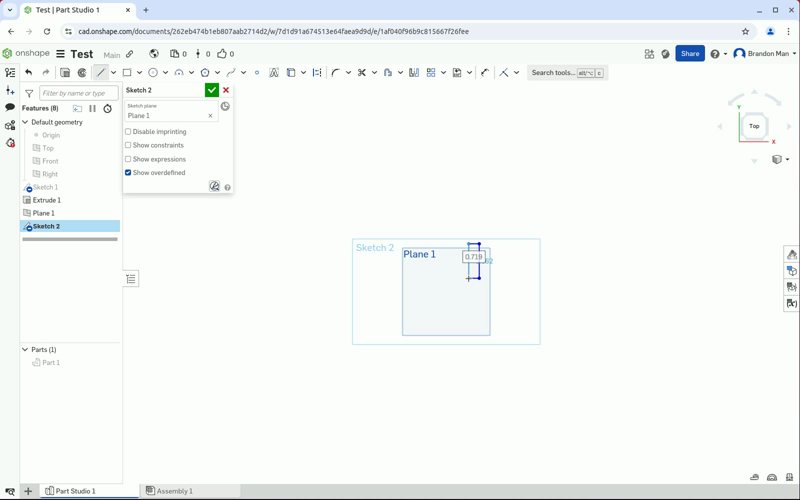
scroll(6)
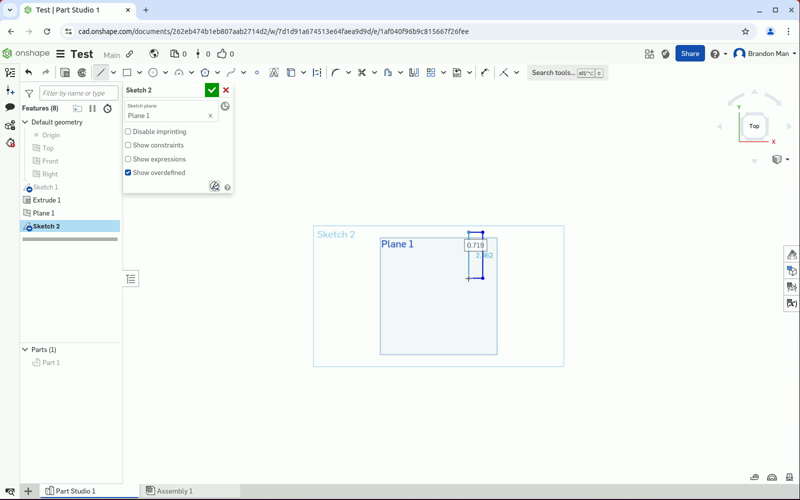
scroll(6)
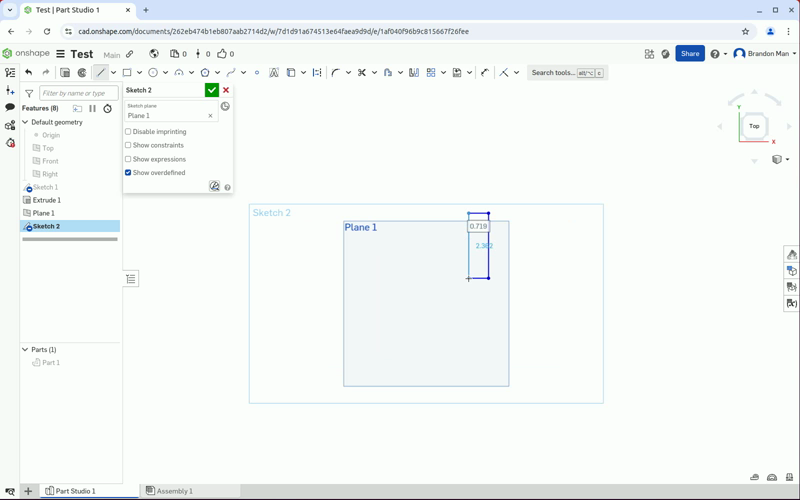
scroll(6)
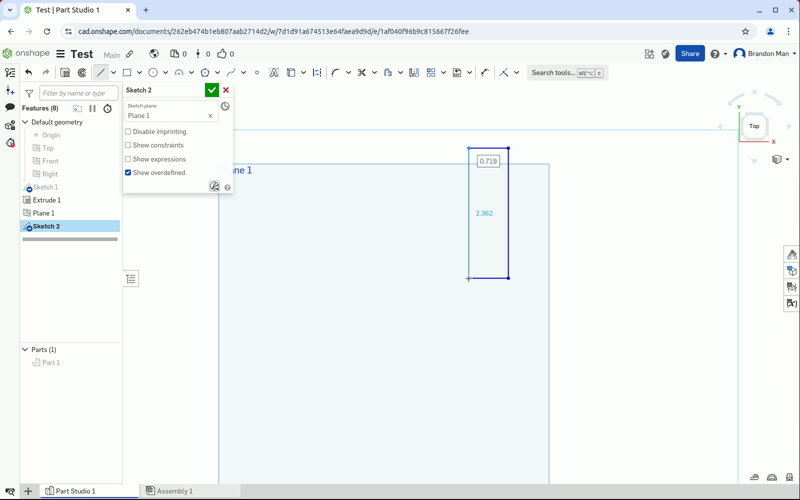
key_up(shift)
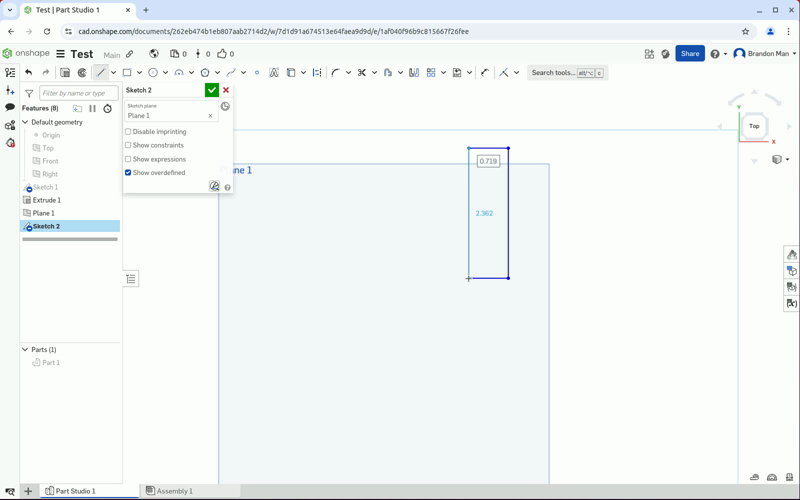
click(468, 278)
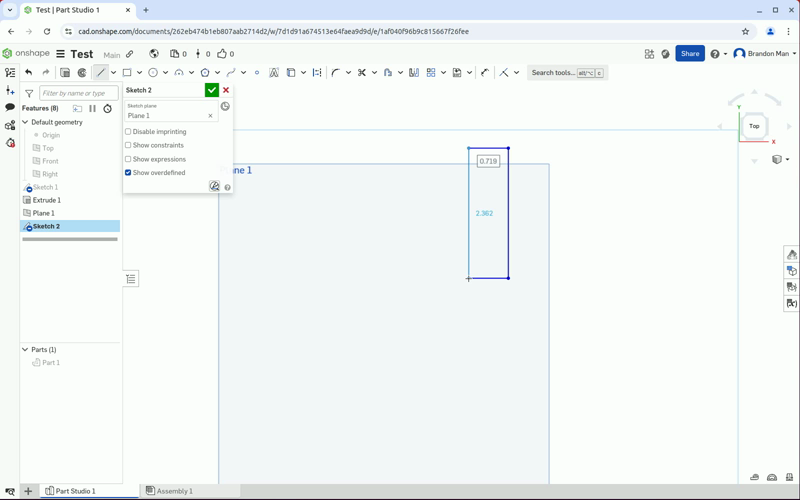
scroll(-6)
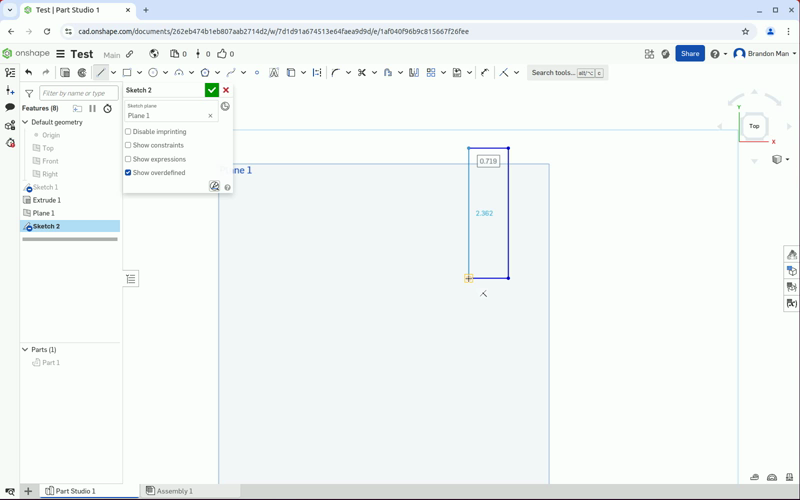
scroll(-6)
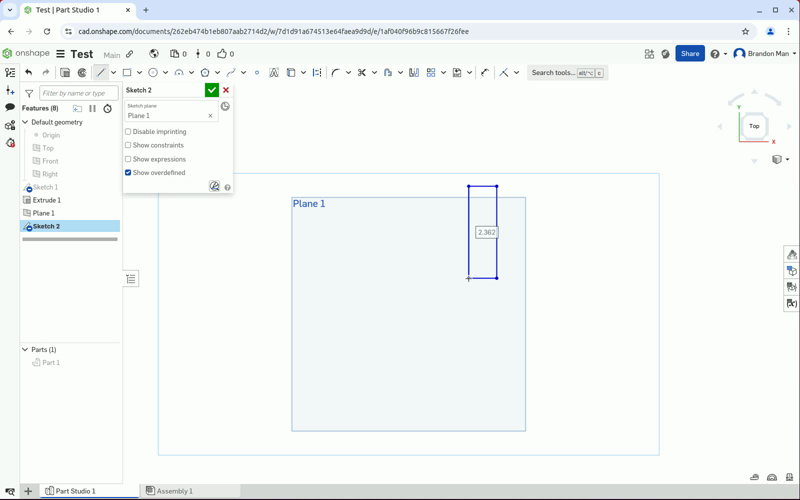
scroll(-6)
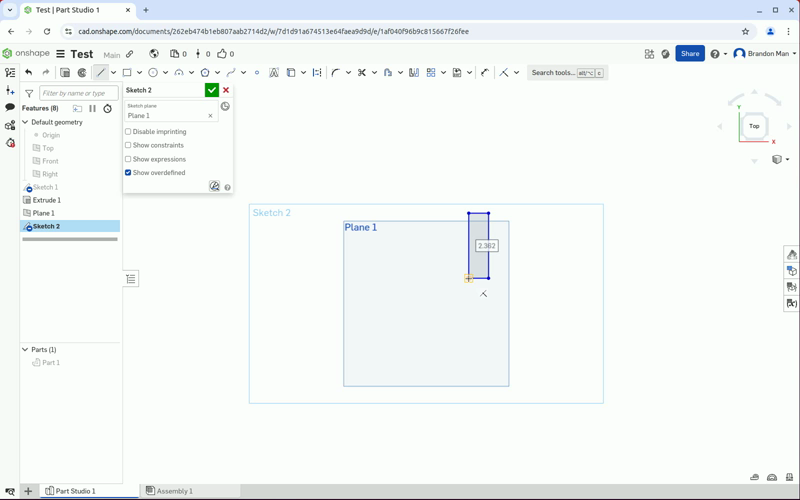
scroll(-6)
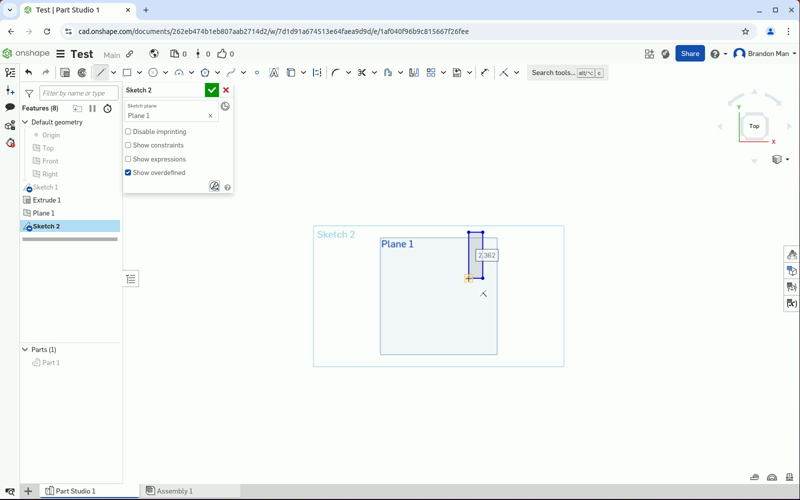
scroll(-6)
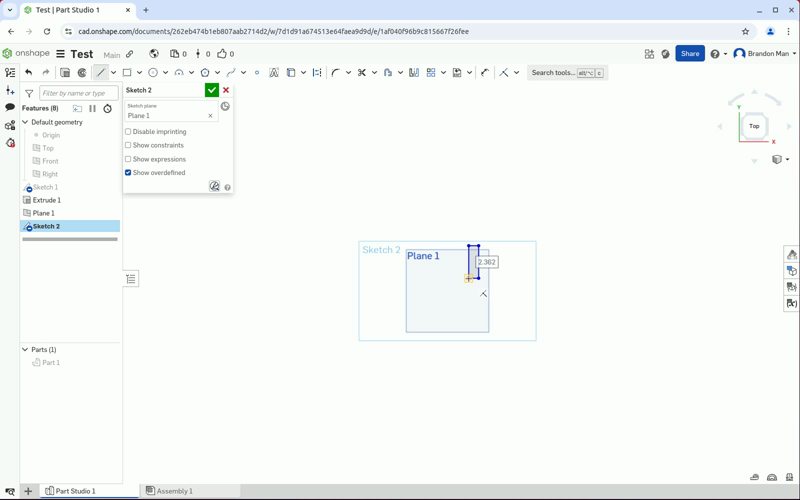
scroll(-6)
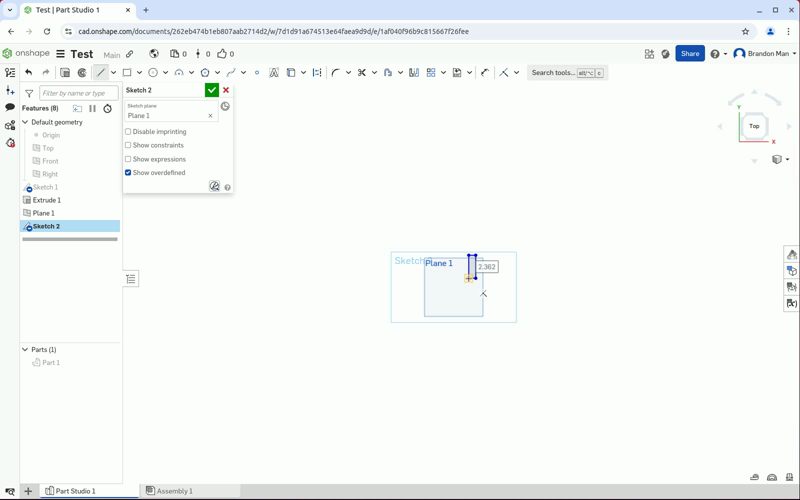
scroll(-6)
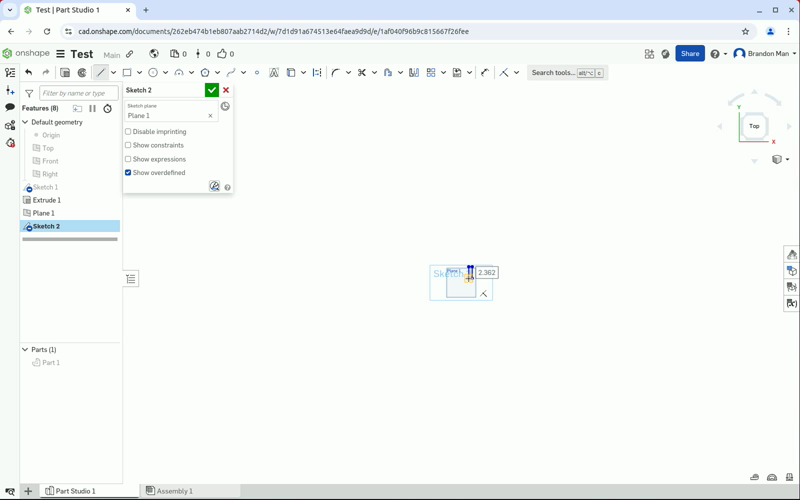
key(esc)
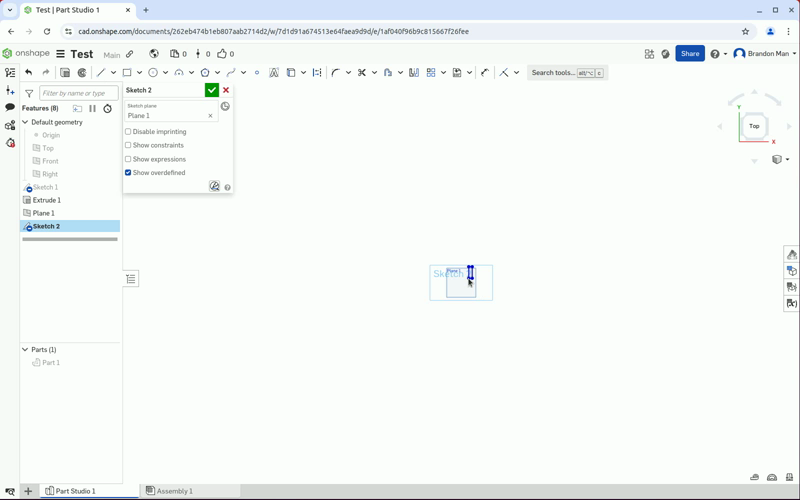
mouse_move(471, 275)
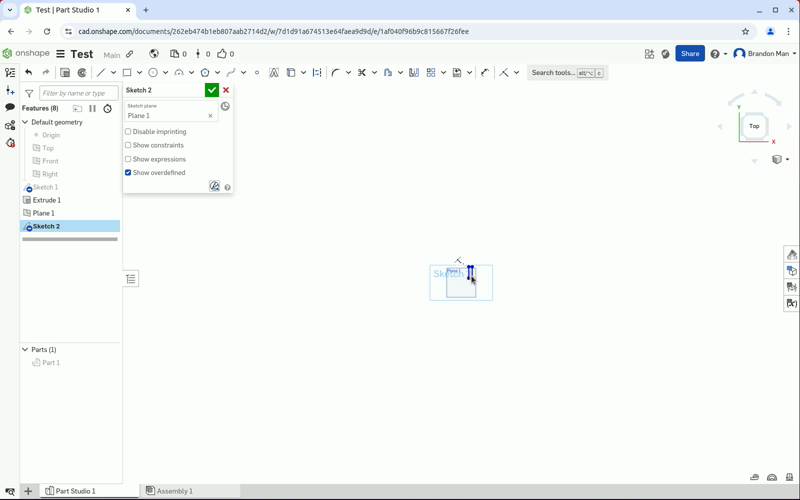
scroll(6)
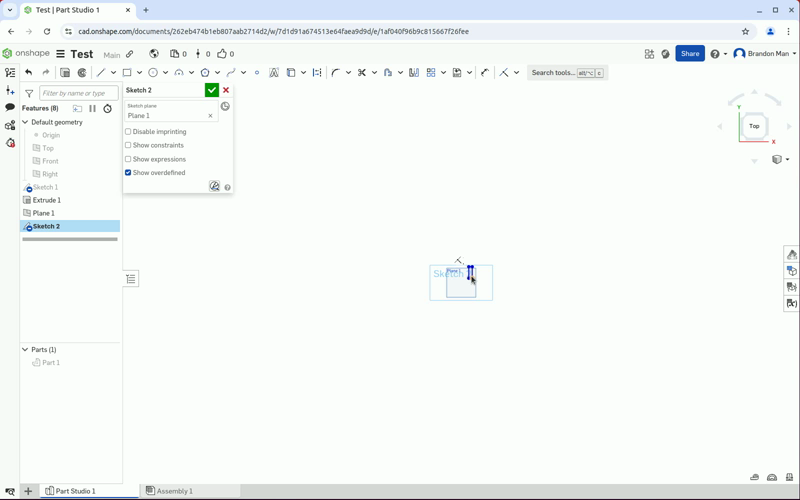
scroll(6)
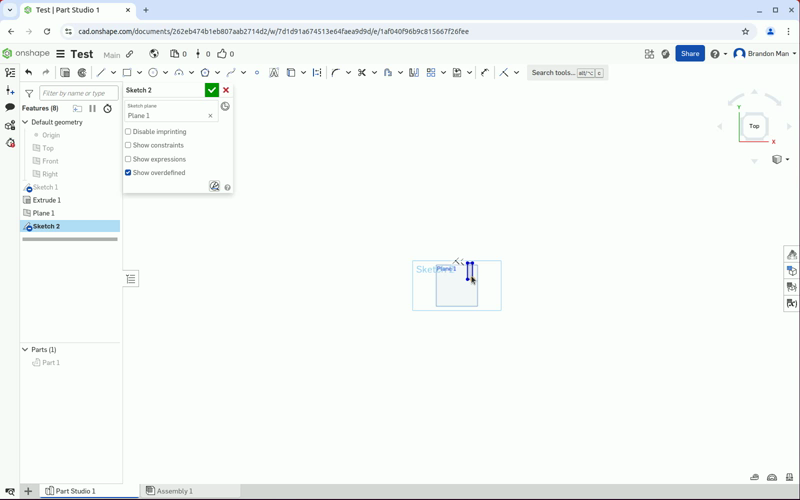
scroll(6)
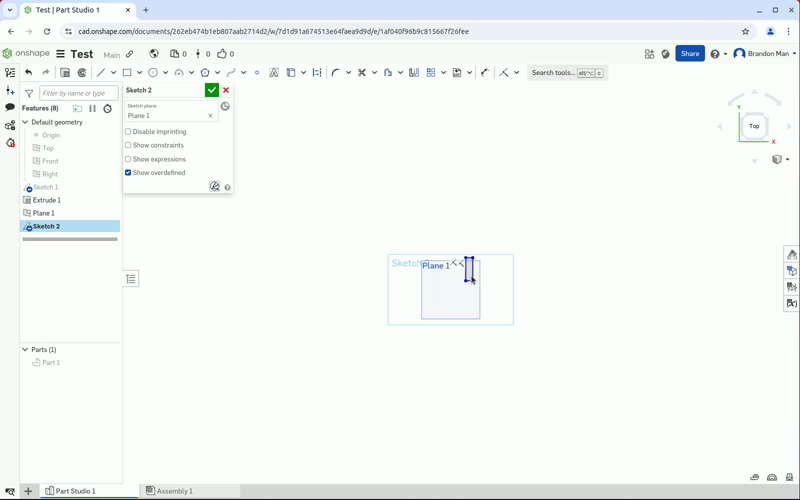
scroll(6)
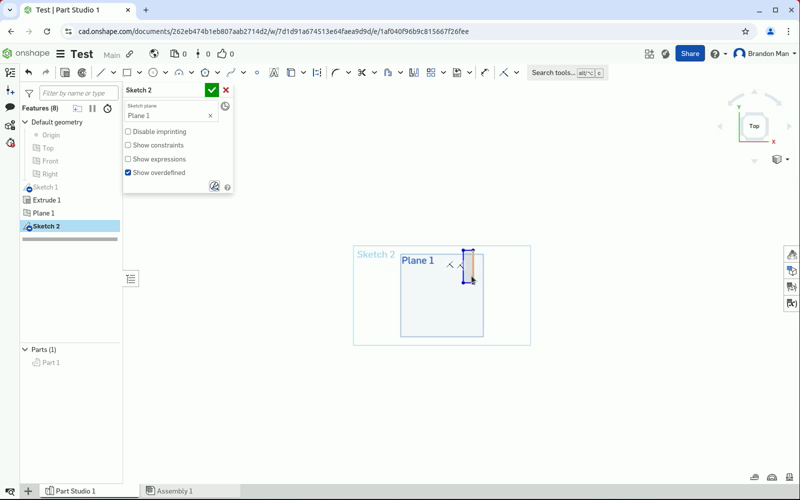
scroll(6)
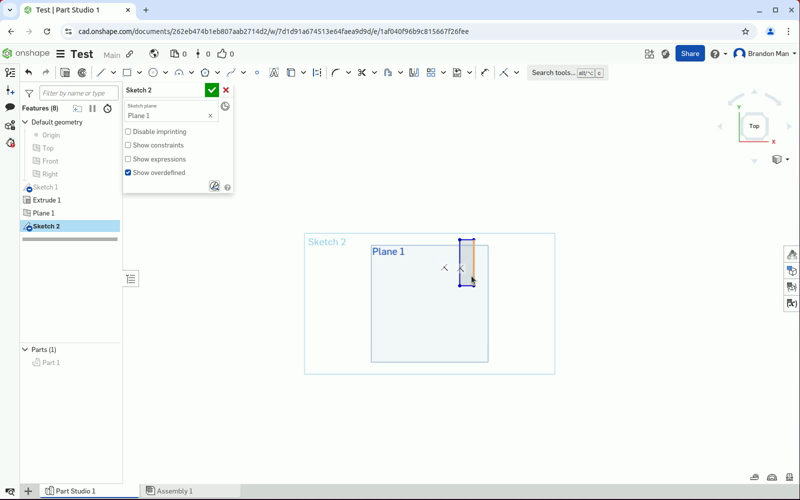
scroll(6)
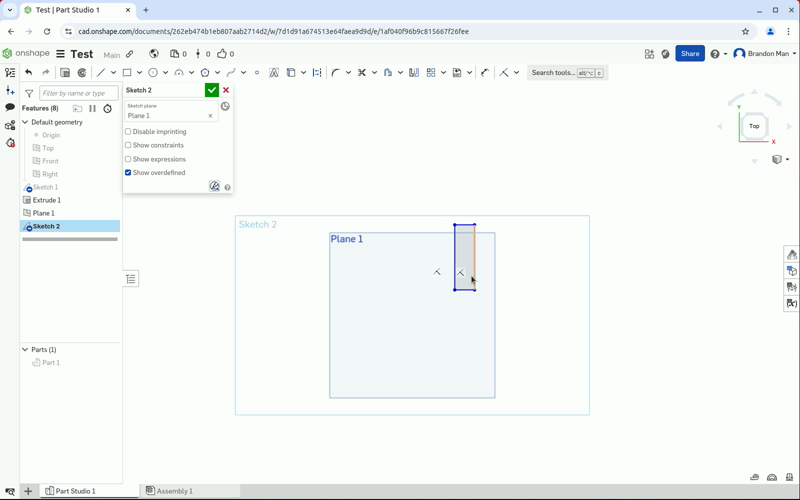
scroll(6)
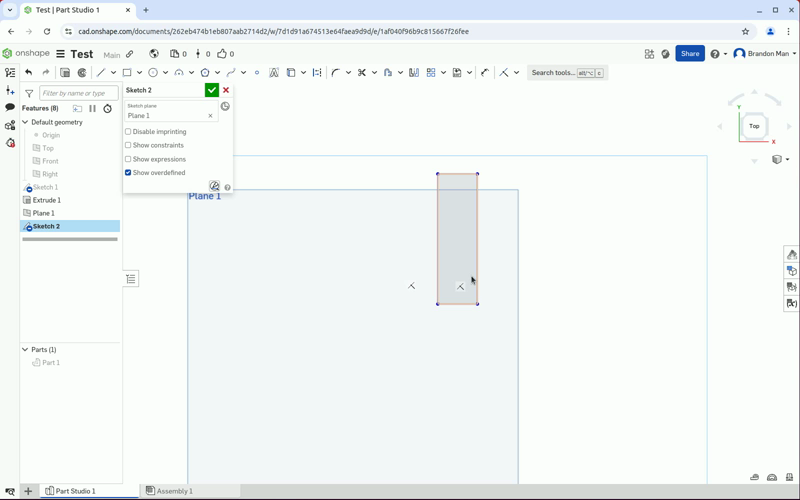
click(471, 275)
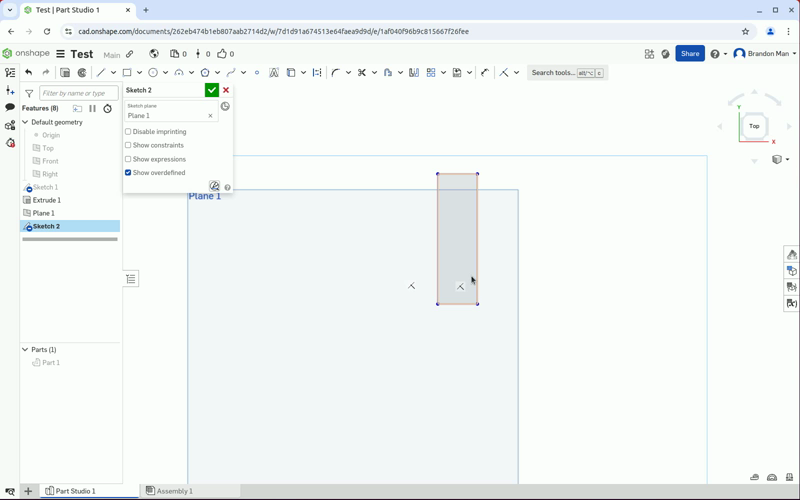
scroll(-6)
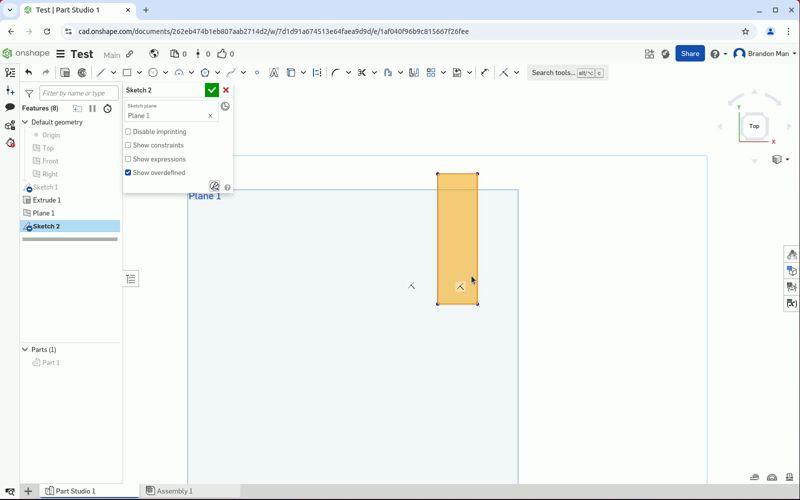
scroll(-6)
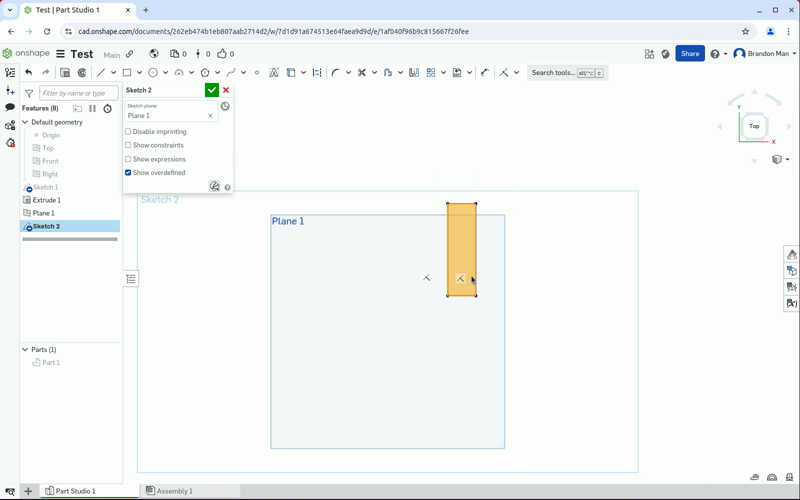
scroll(-6)
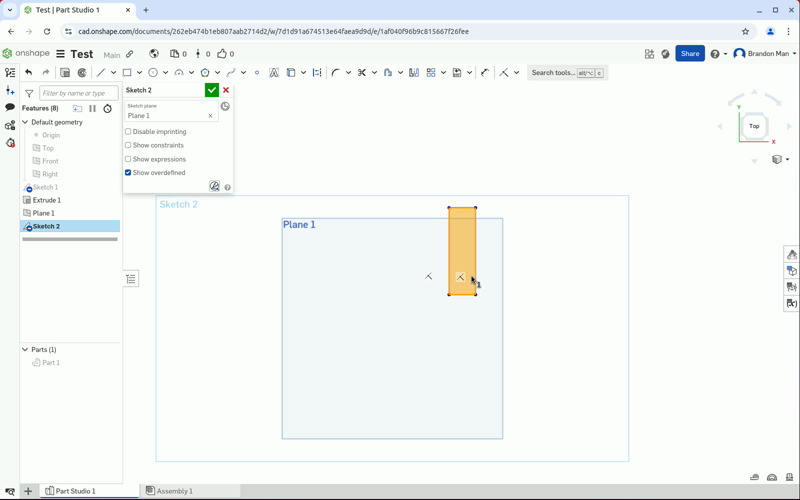
scroll(-6)
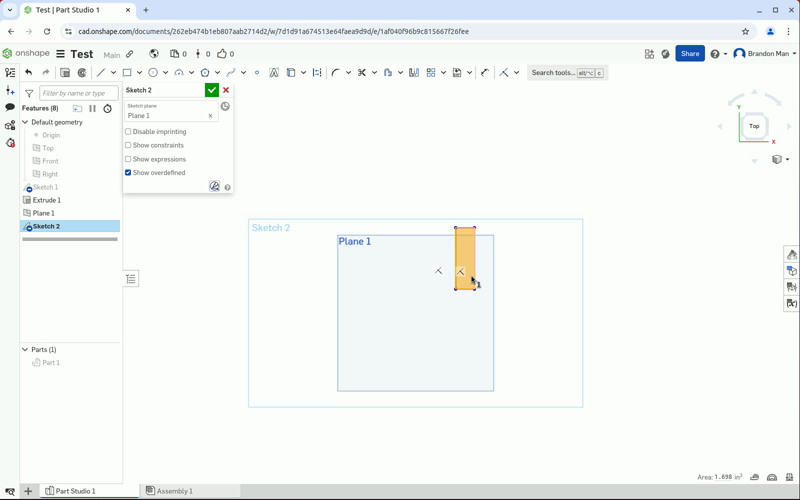
scroll(-6)
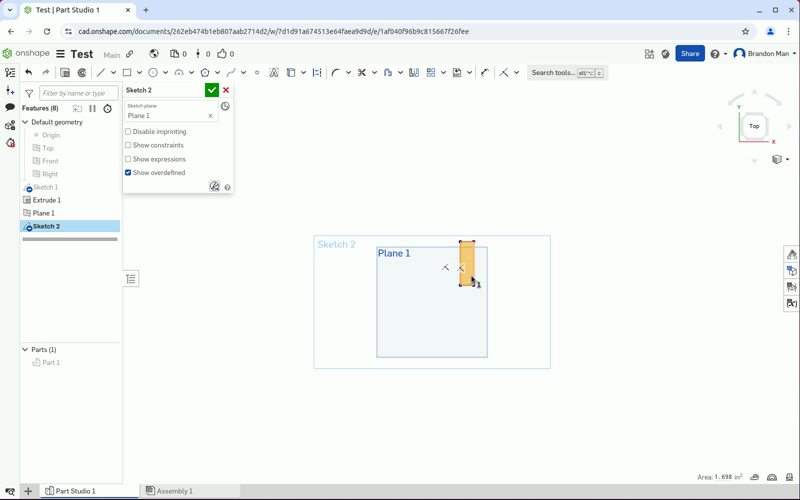
scroll(-6)
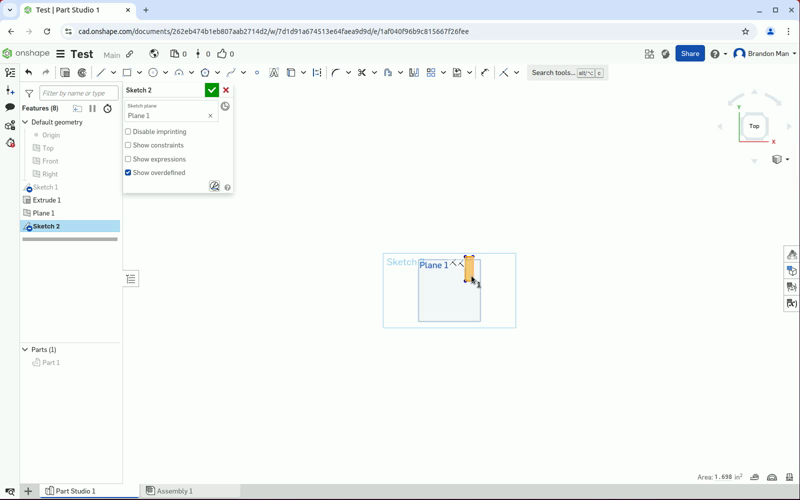
scroll(-6)
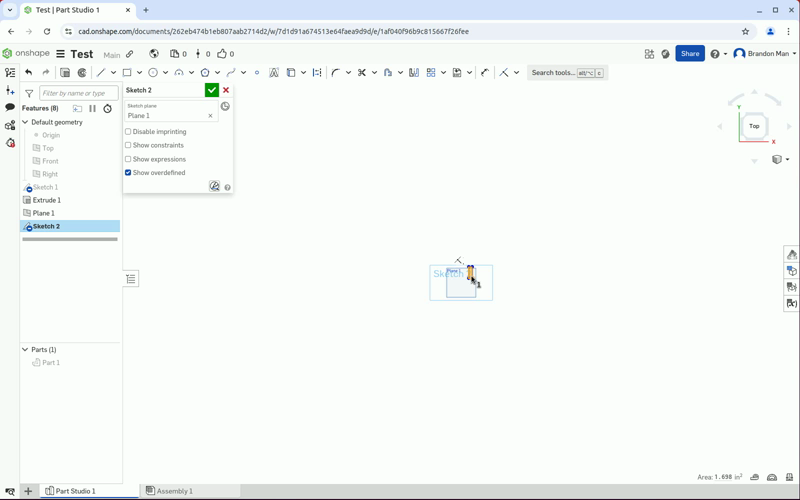
mouse_move(73, 352)
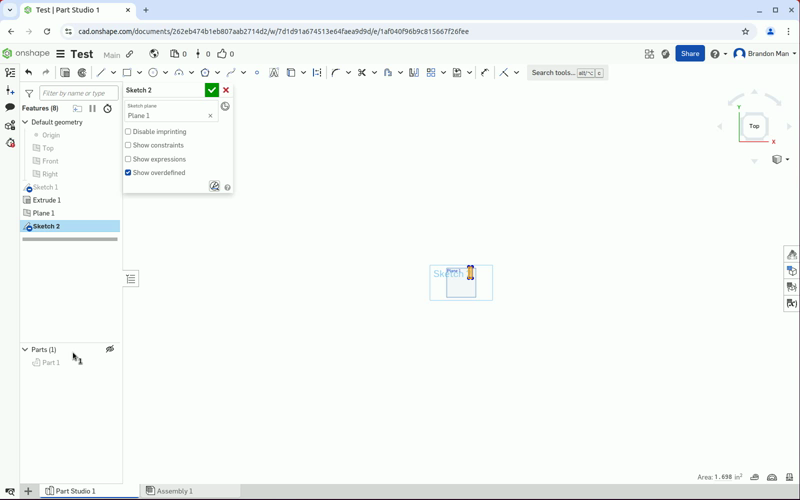
key(shift+y)
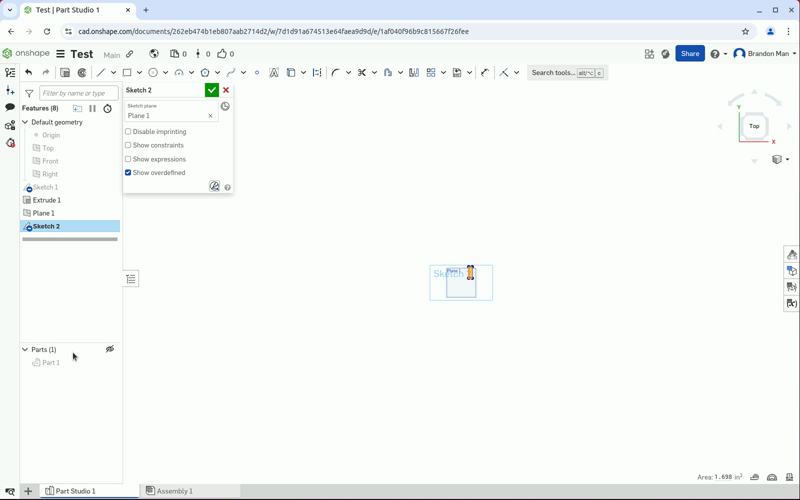
key(shift+e)
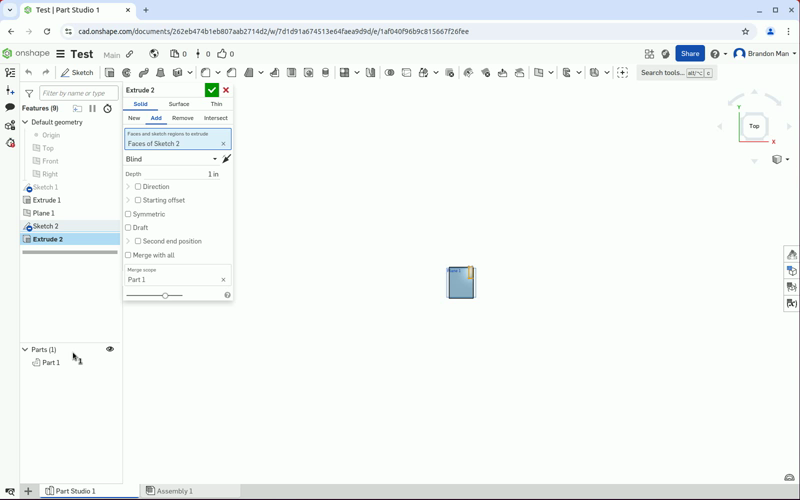
mouse_move(143, 106)
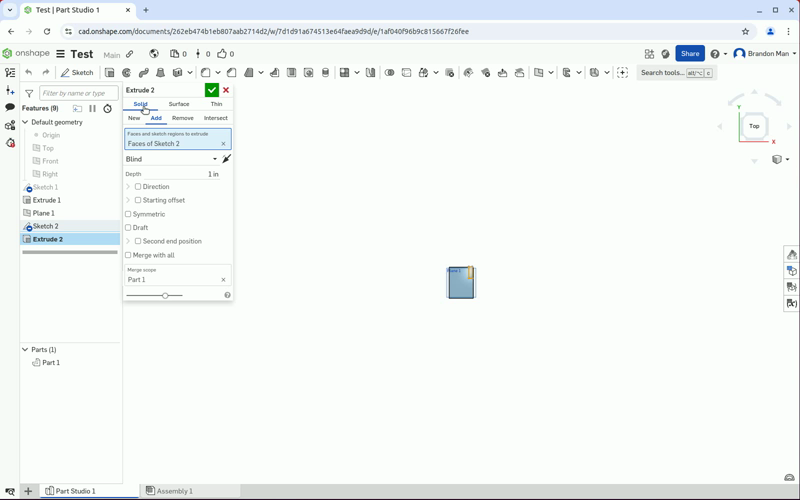
click(143, 106)
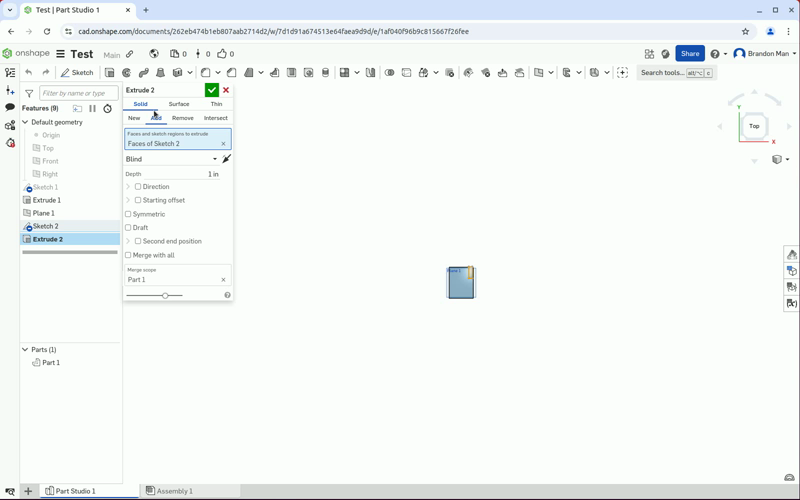
mouse_move(186, 120)
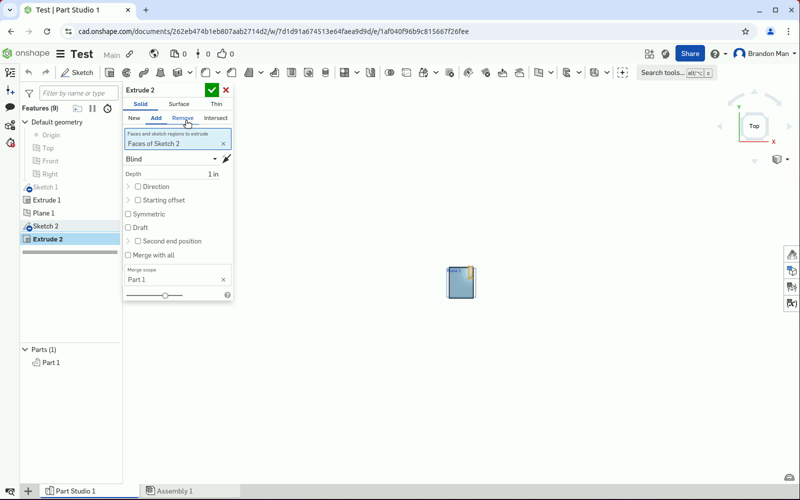
click(186, 120)
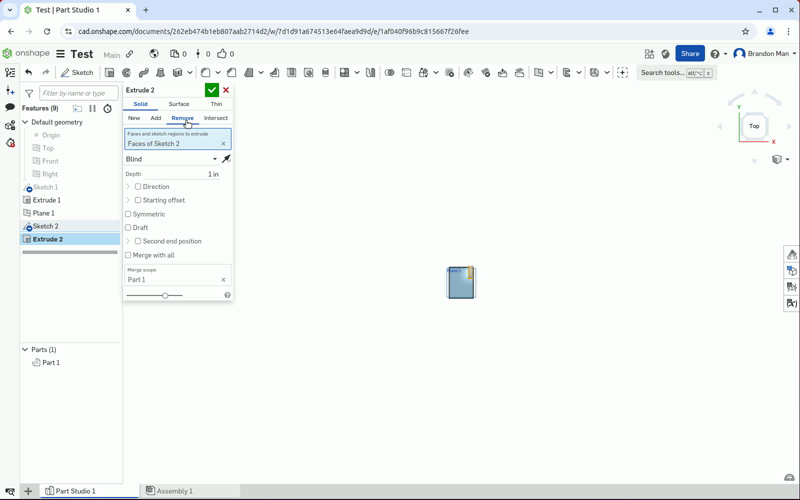
key(tab, 4)
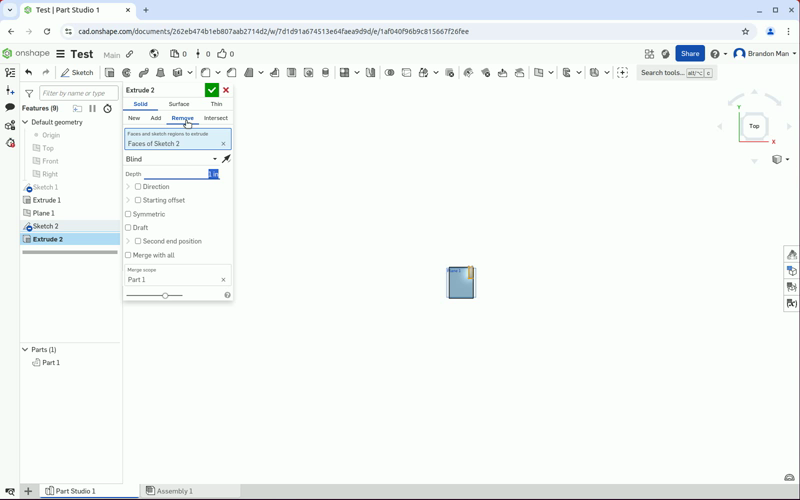
text(6.018)
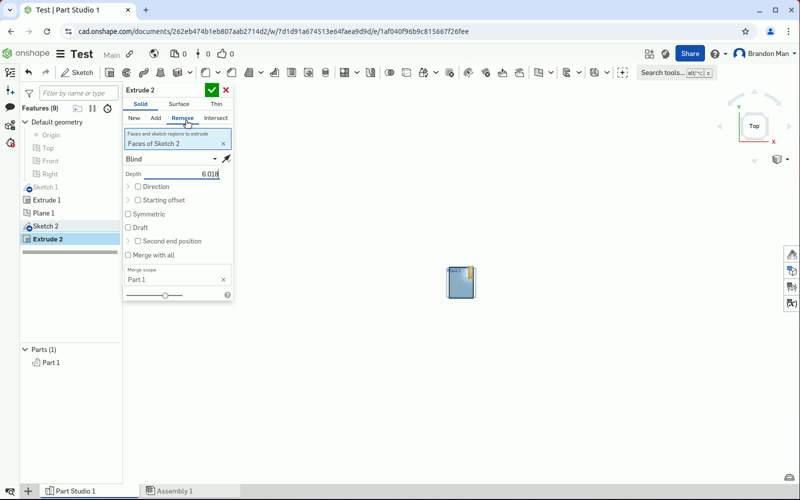
key(tab, 6)
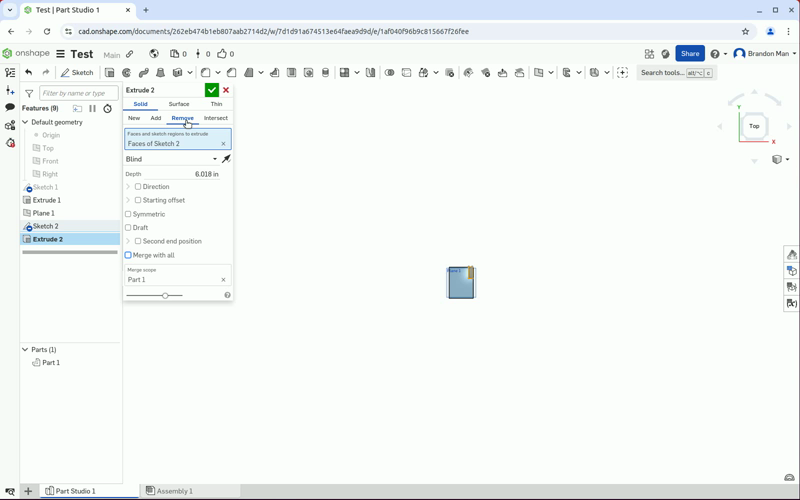
key(space)
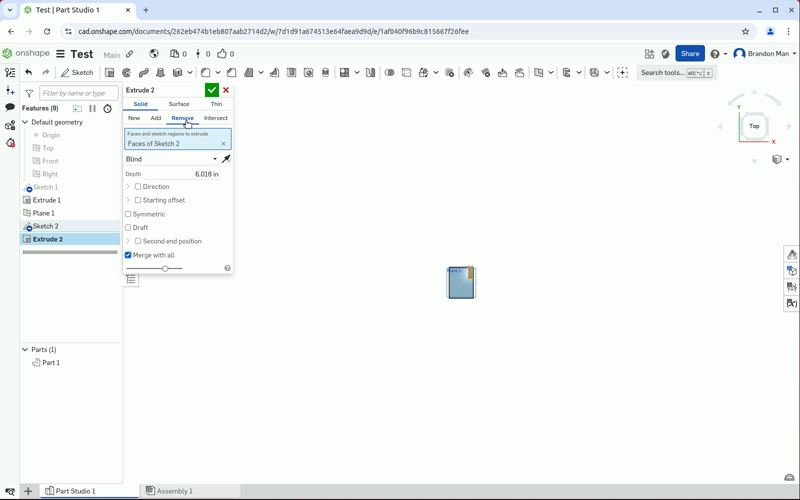
key(enter)
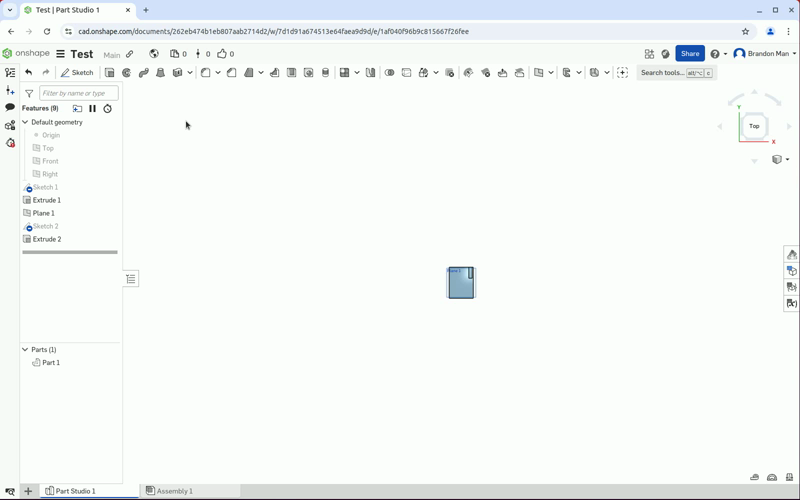
key(shift+h)
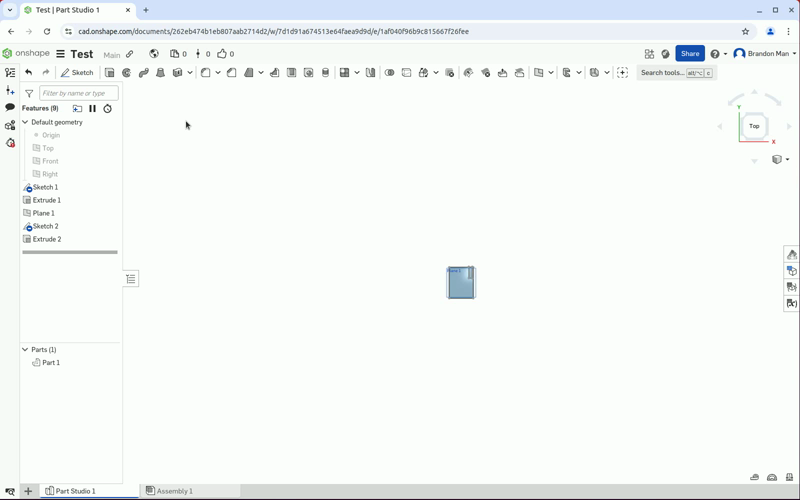
key(shift+h)
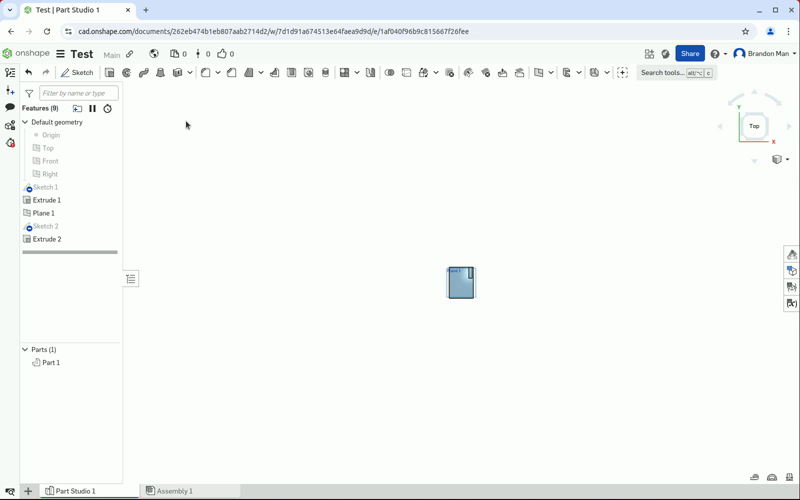
mouse_move(73, 189)
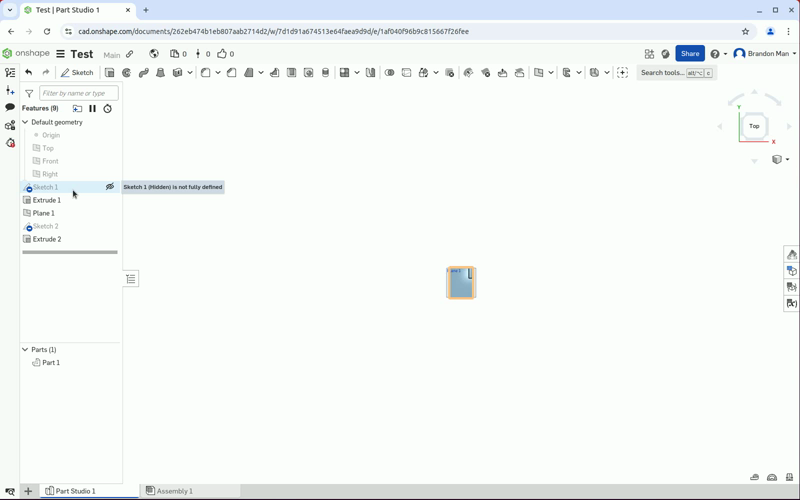
click(73, 189)
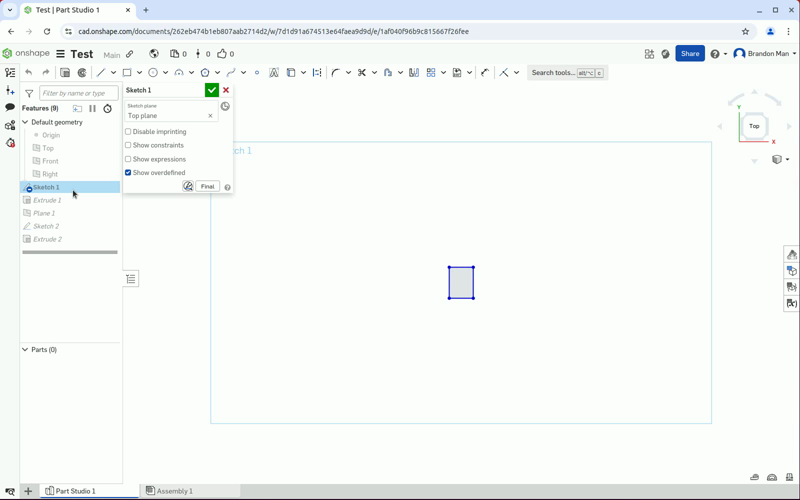
mouse_move(229, 92)
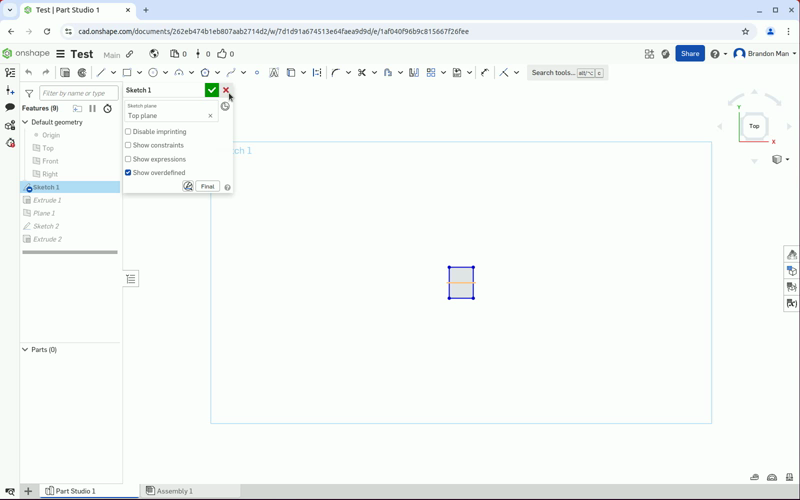
click(229, 92)
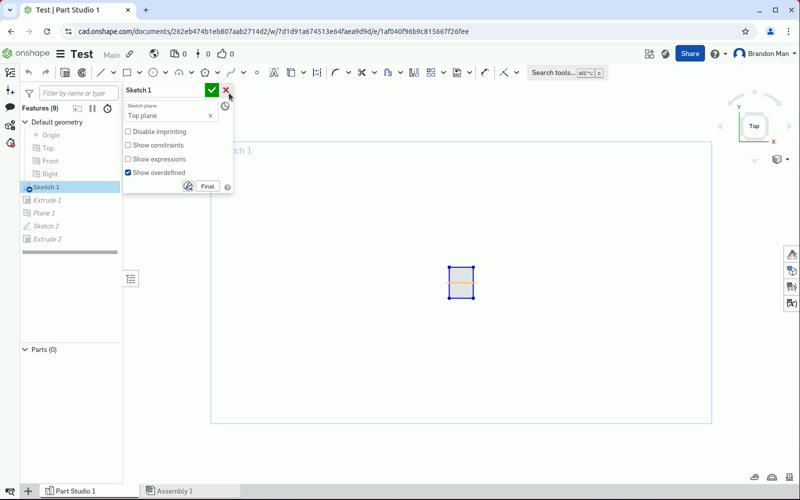
key(shift+s)
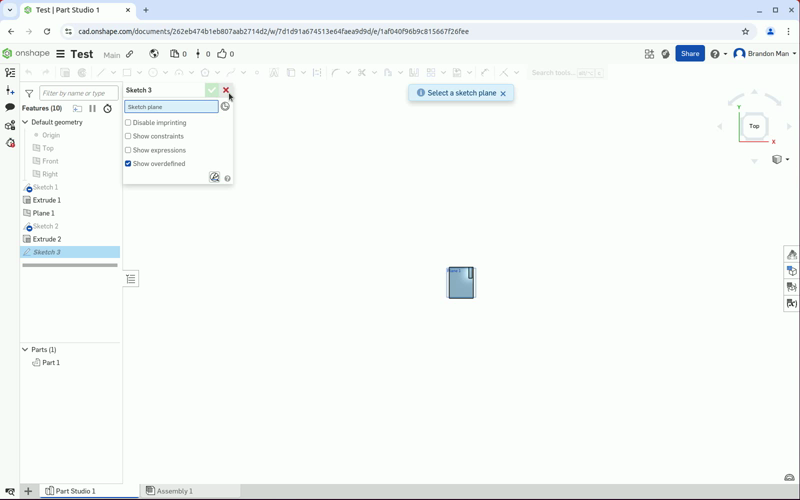
mouse_move(73, 215)
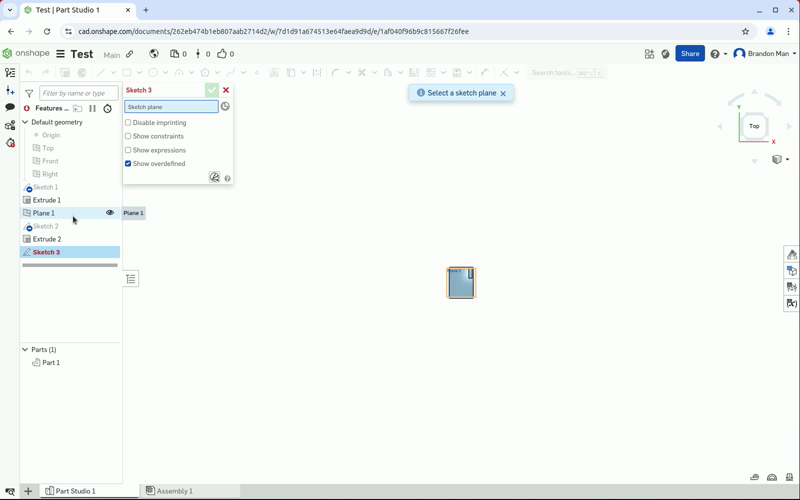
click(73, 215)
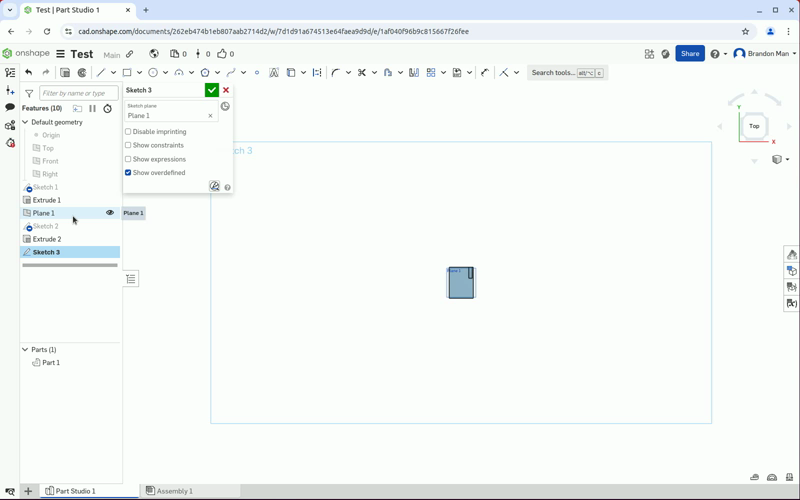
mouse_move(73, 352)
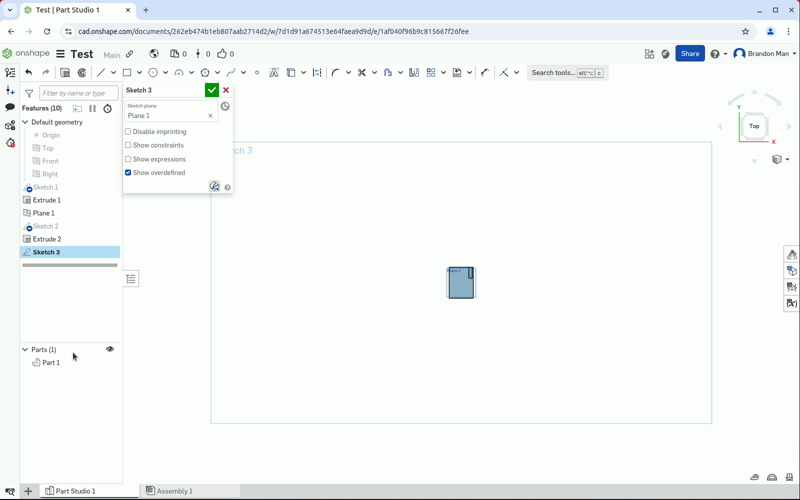
key(y)
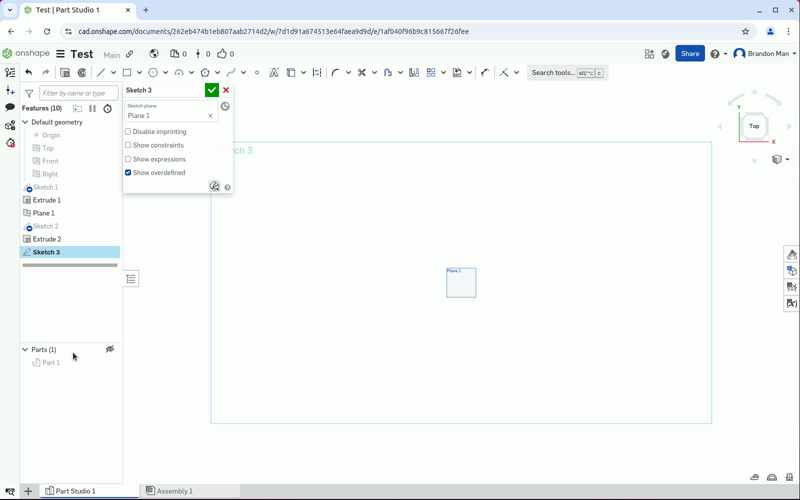
key(l)
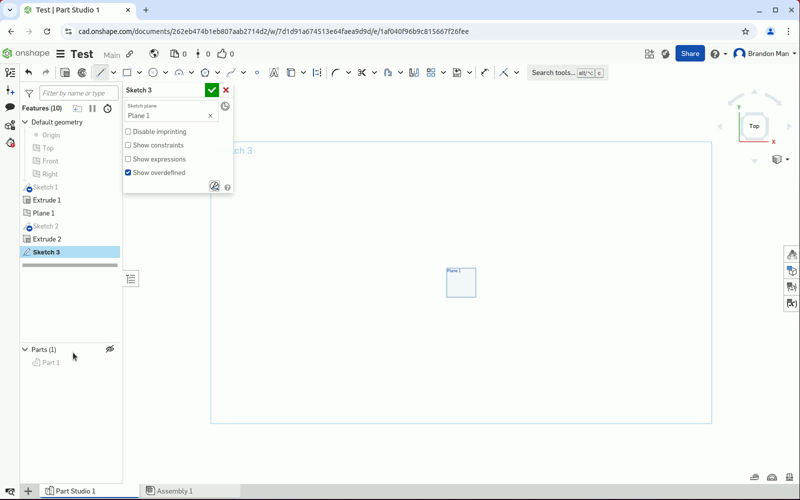
key_down(shift)
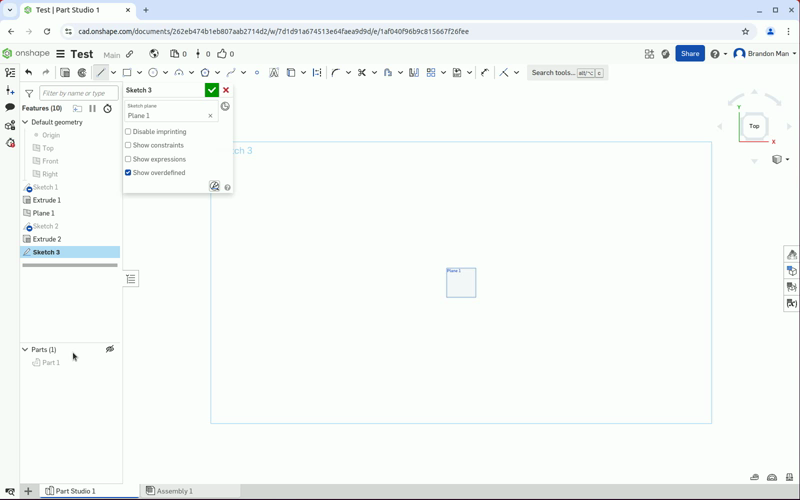
mouse_move(449, 278)
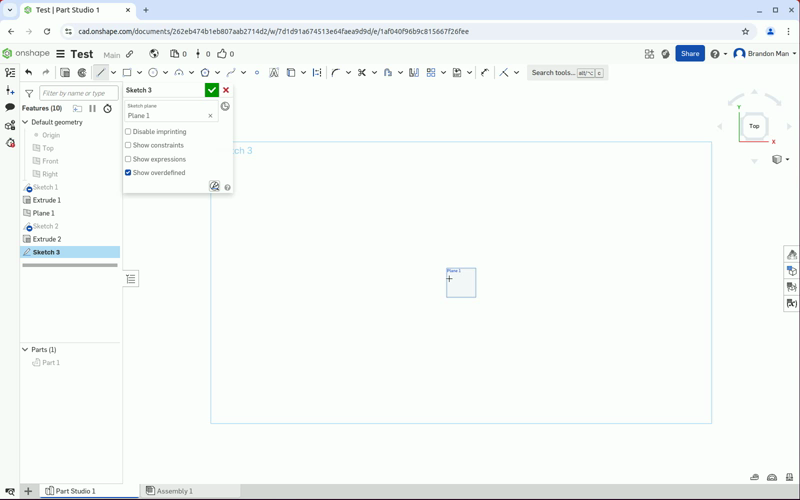
click(449, 278)
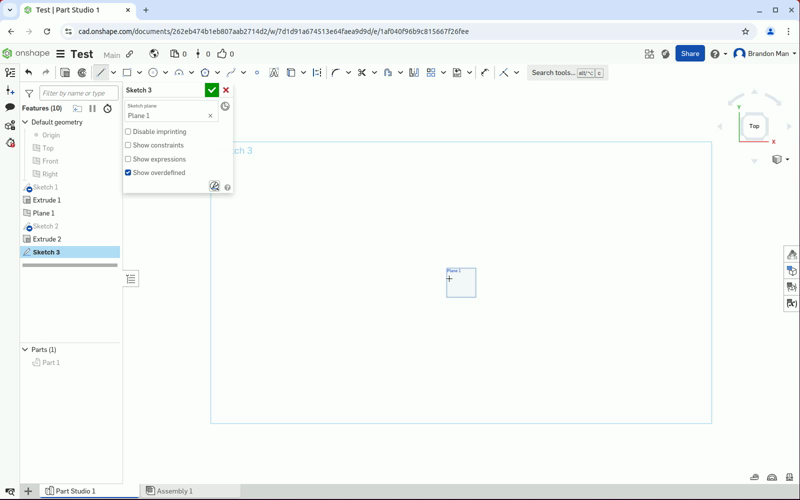
key_up(shift)
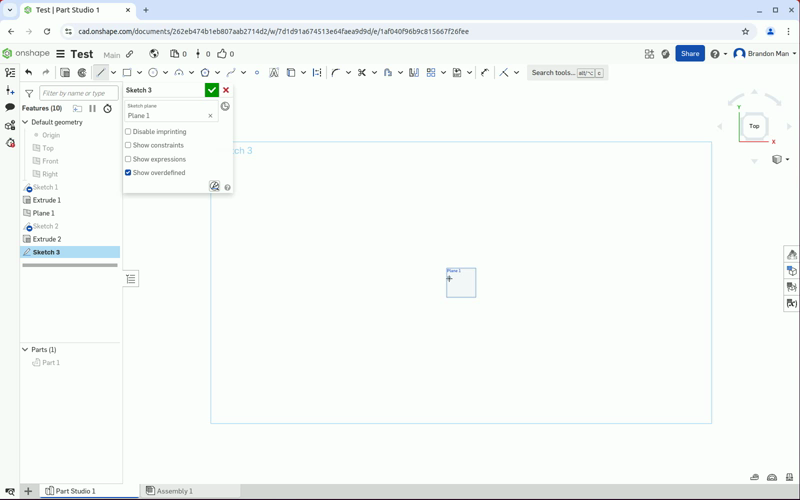
key_down(shift)
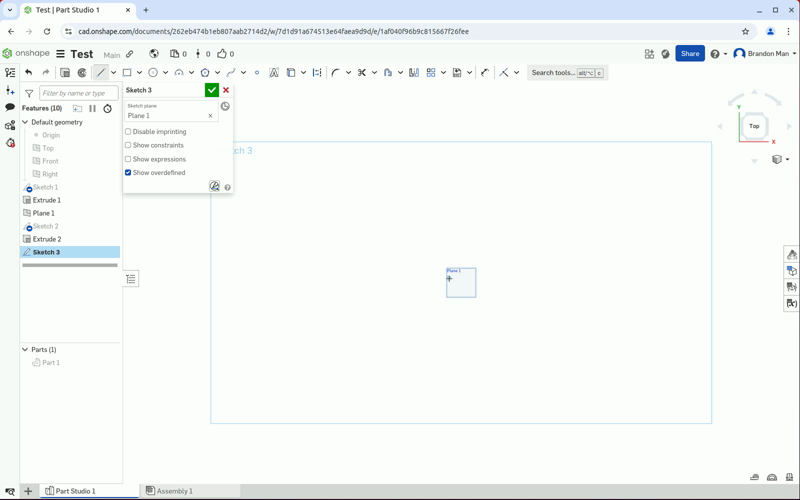
mouse_move(479, 278)
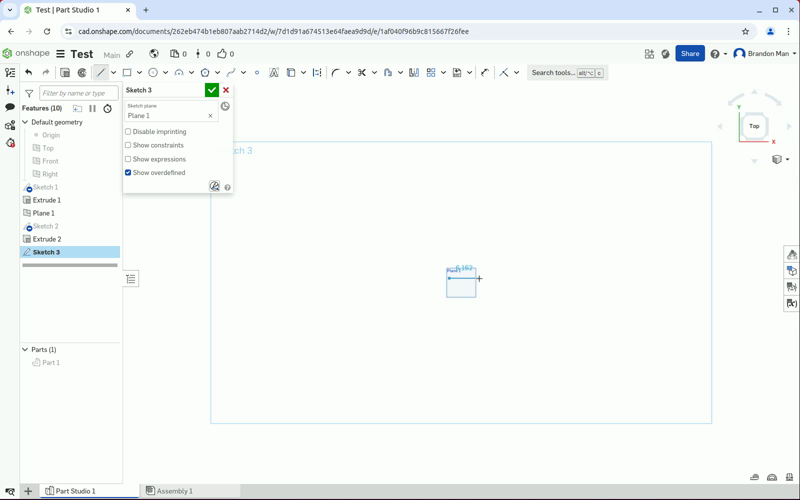
mouse_move(470, 278)
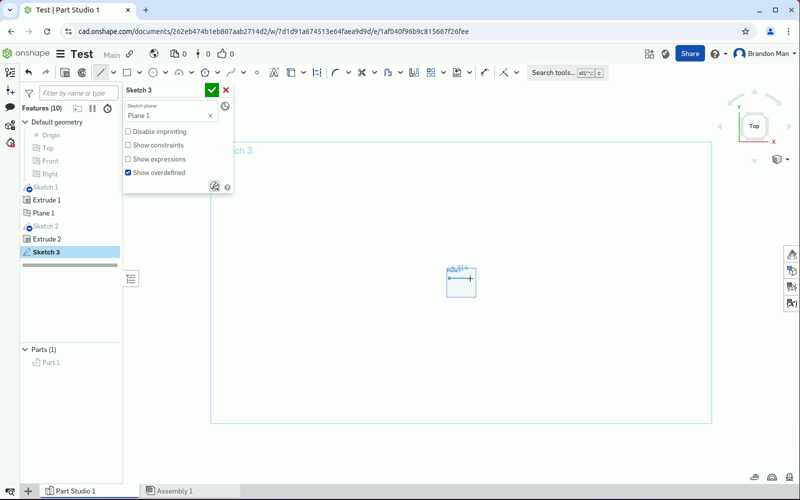
click(470, 278)
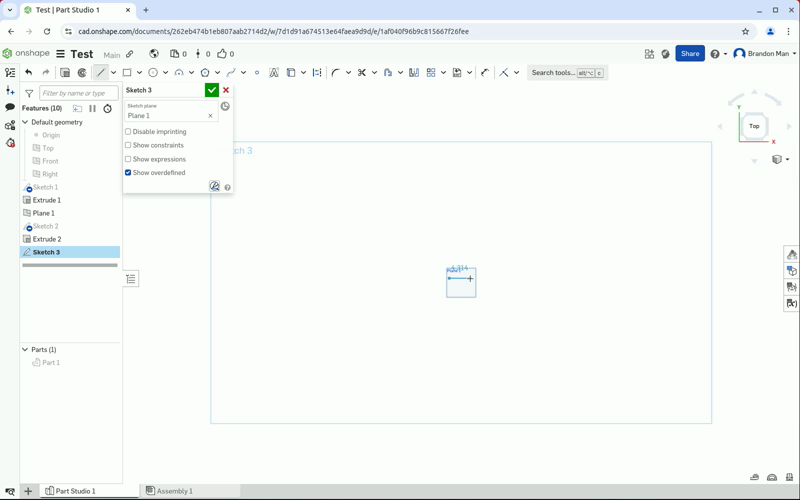
key_up(shift)
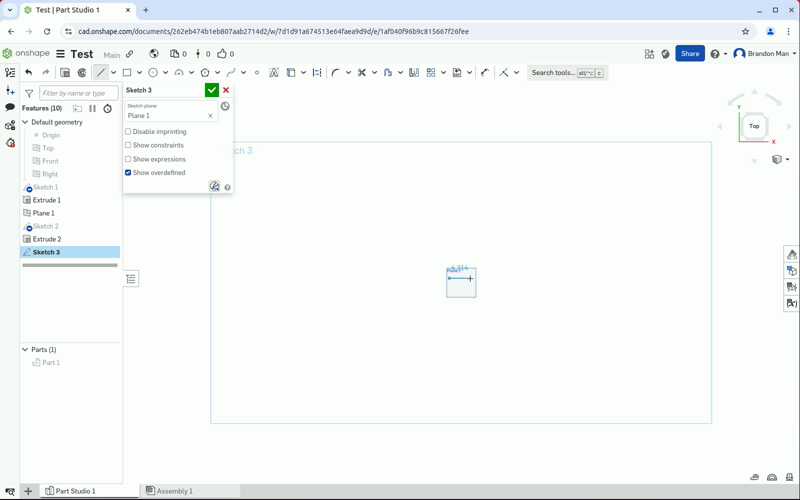
key_down(shift)
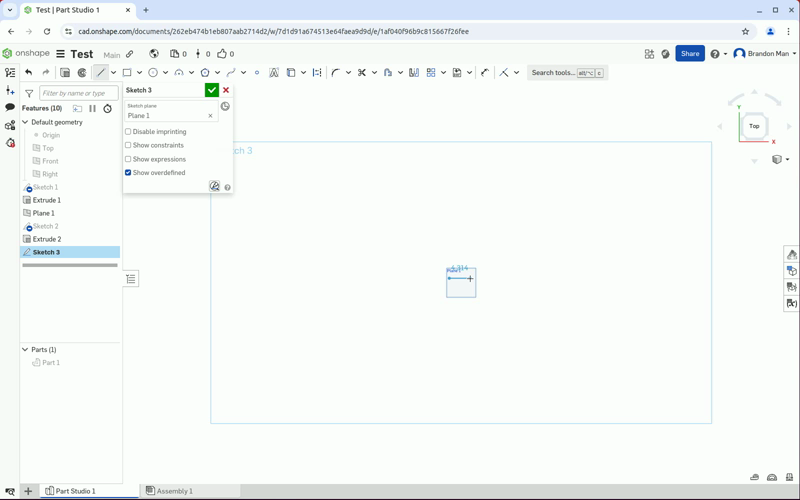
mouse_move(500, 278)
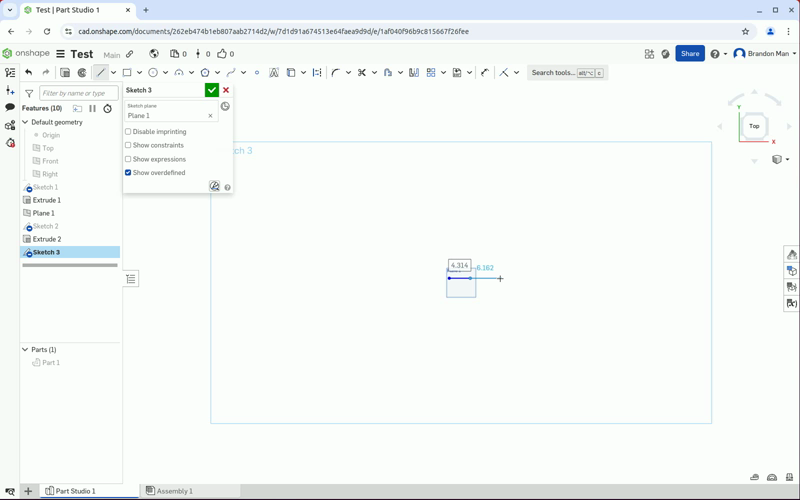
mouse_move(470, 267)
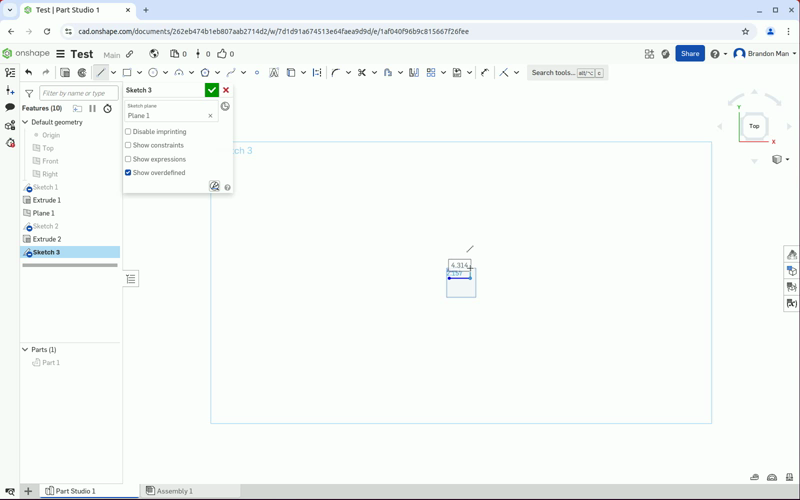
click(470, 267)
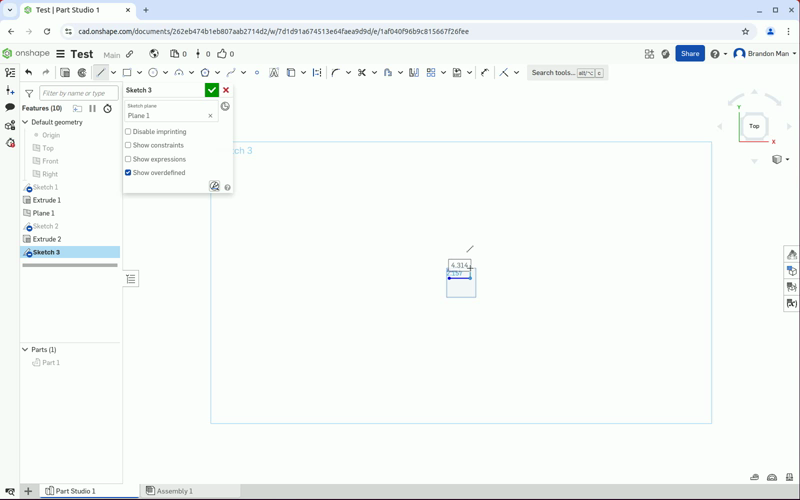
key_up(shift)
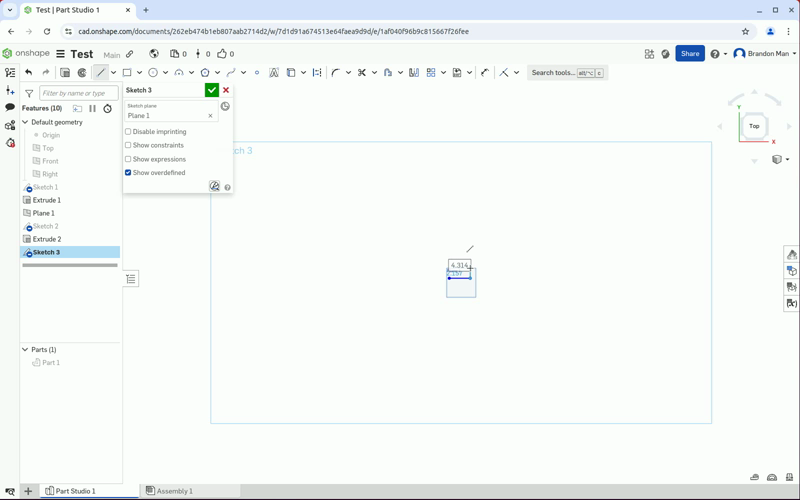
key_down(shift)
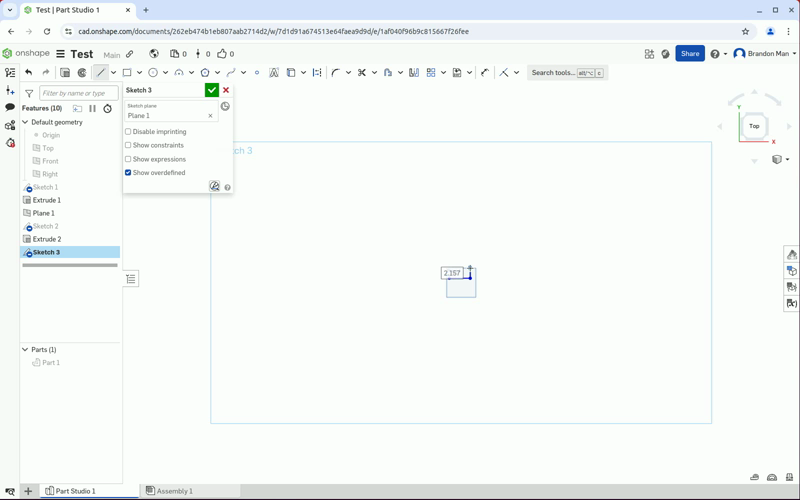
mouse_move(500, 267)
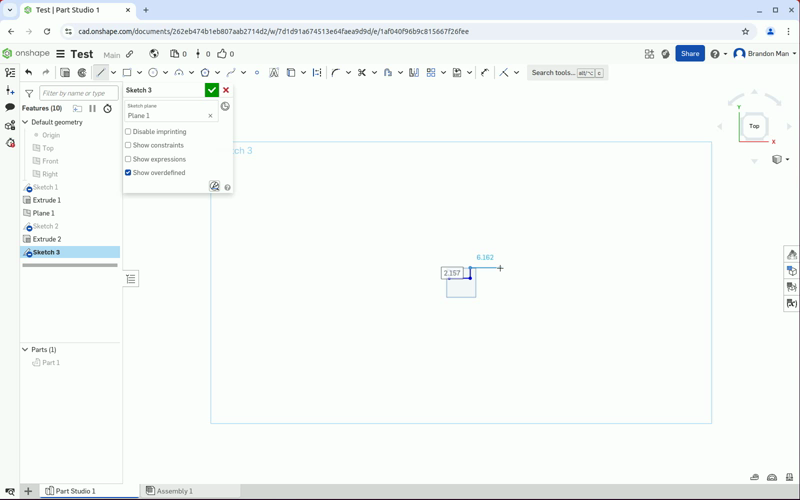
mouse_move(449, 267)
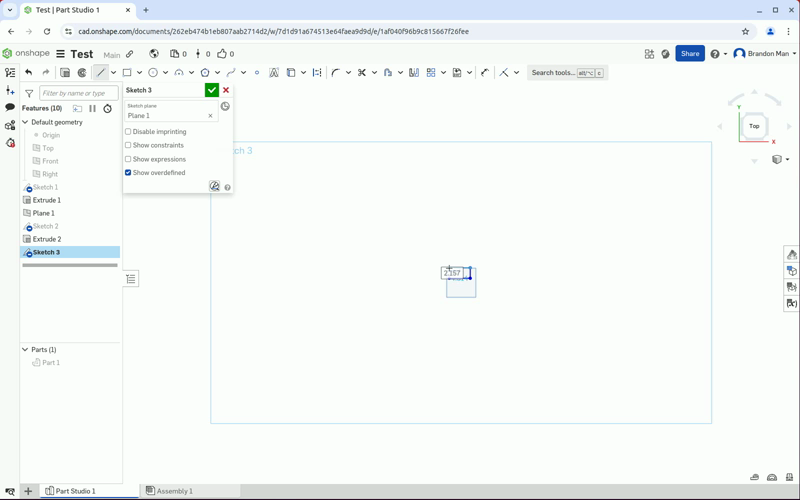
click(449, 267)
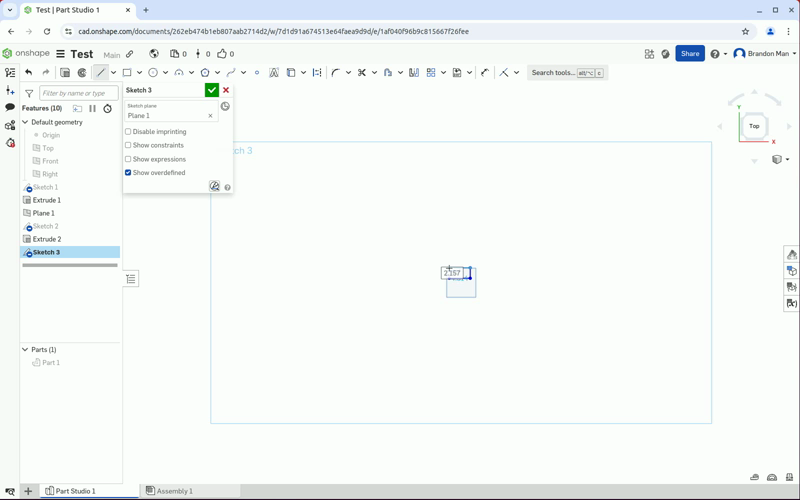
key_up(shift)
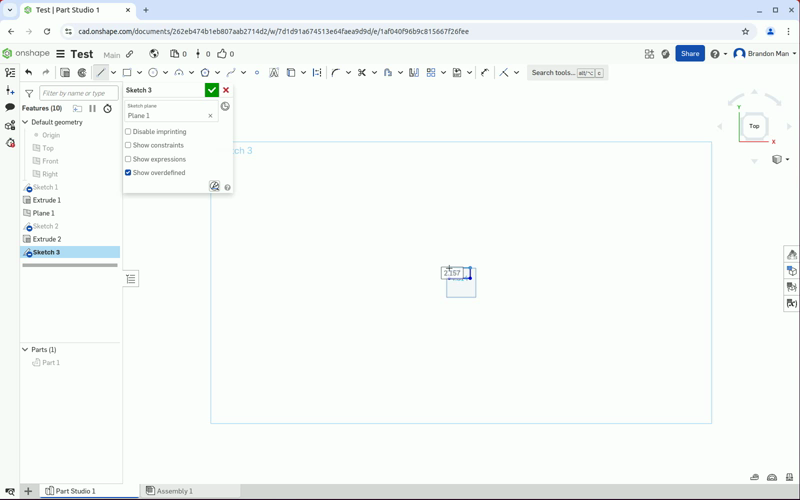
mouse_move(479, 267)
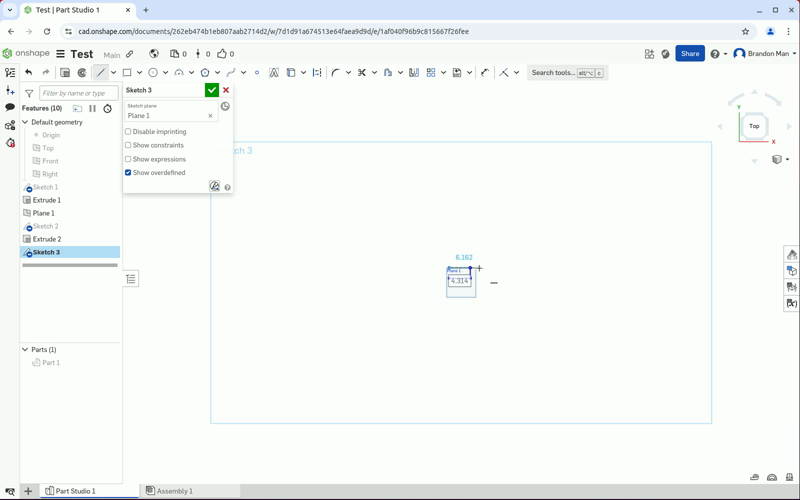
key_down(shift)
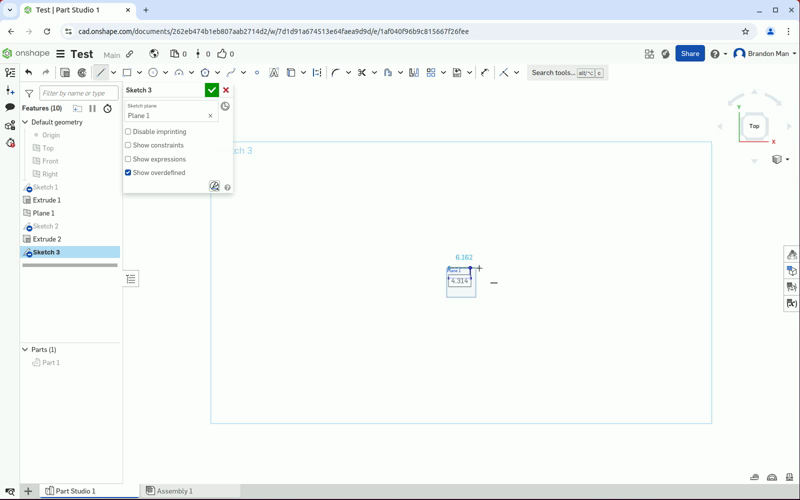
mouse_move(449, 278)
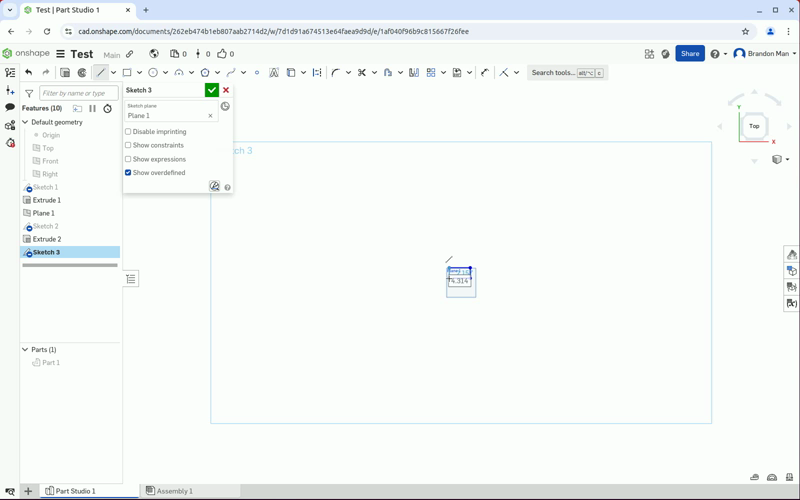
key_up(shift)
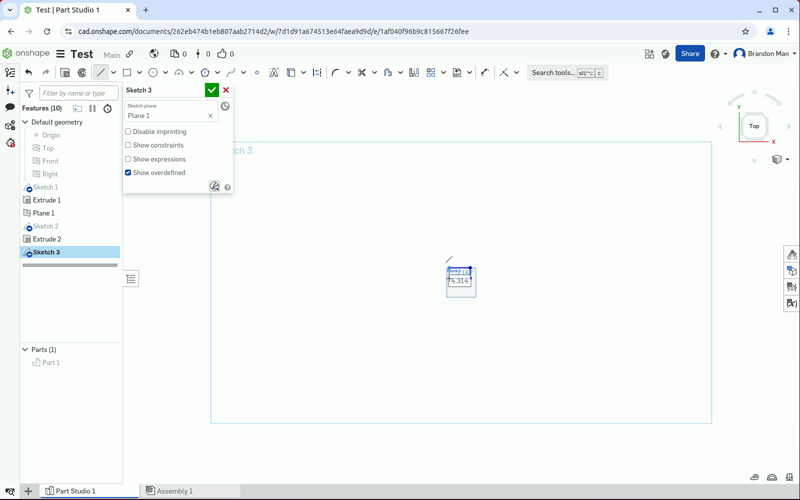
click(449, 278)
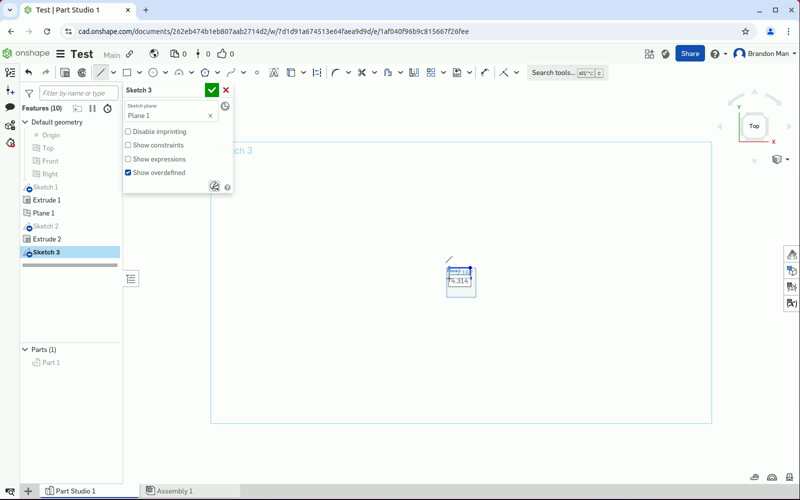
key(esc)
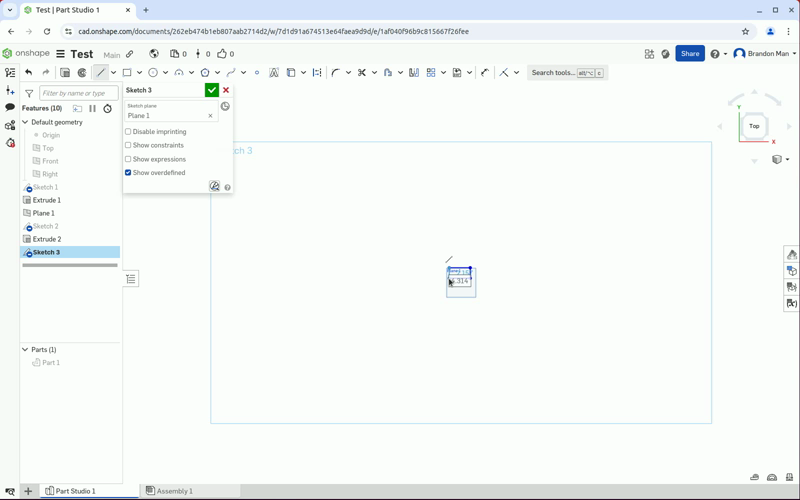
mouse_move(456, 275)
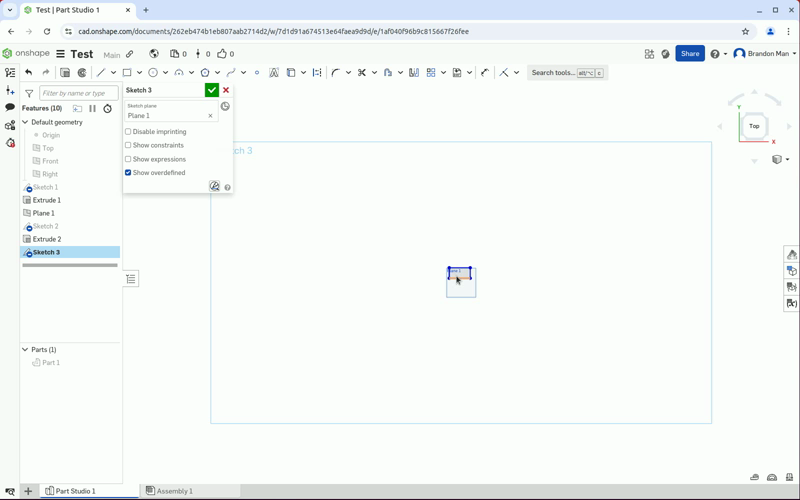
scroll(6)
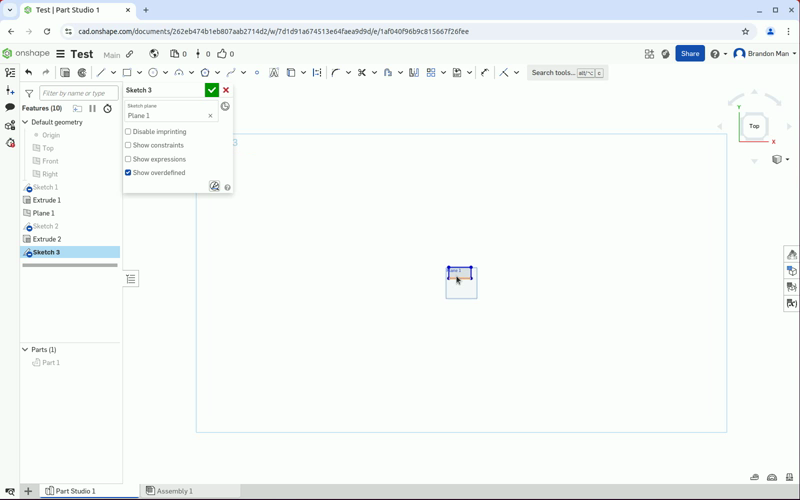
scroll(6)
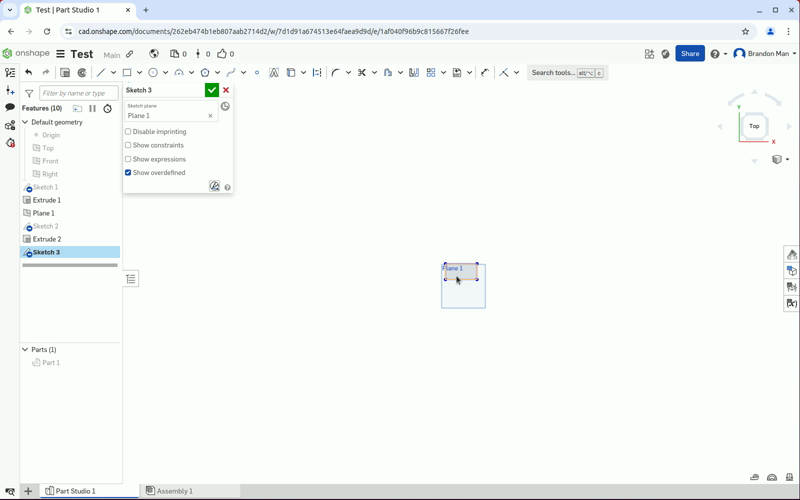
scroll(6)
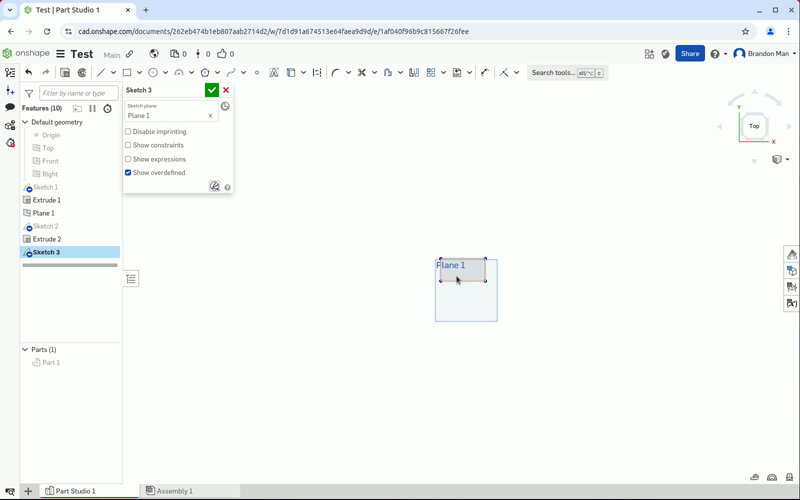
scroll(6)
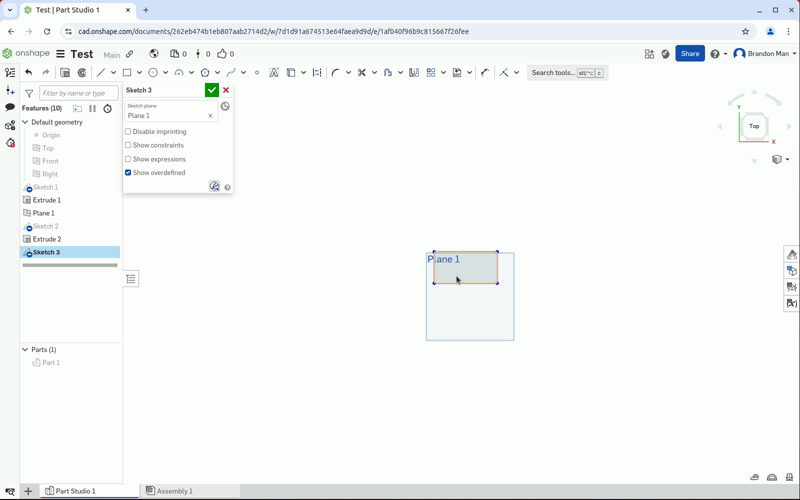
scroll(6)
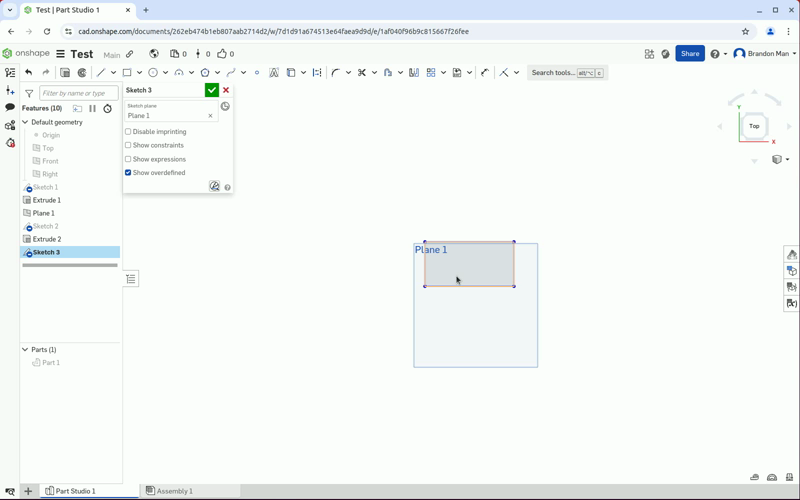
scroll(6)
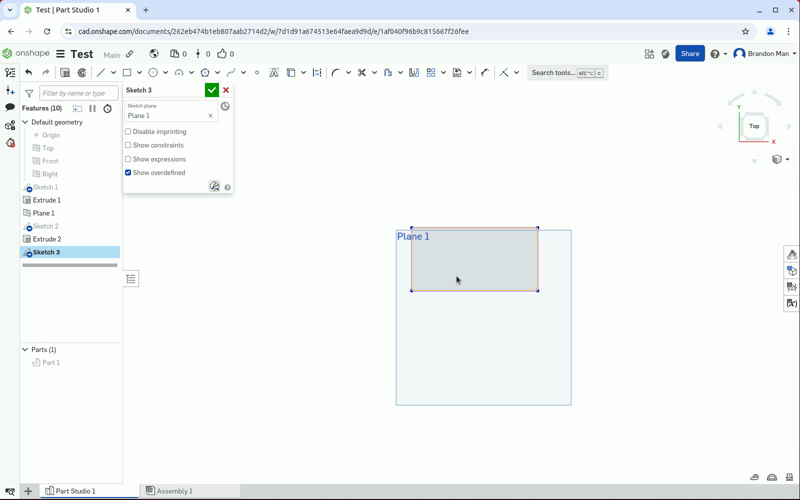
scroll(6)
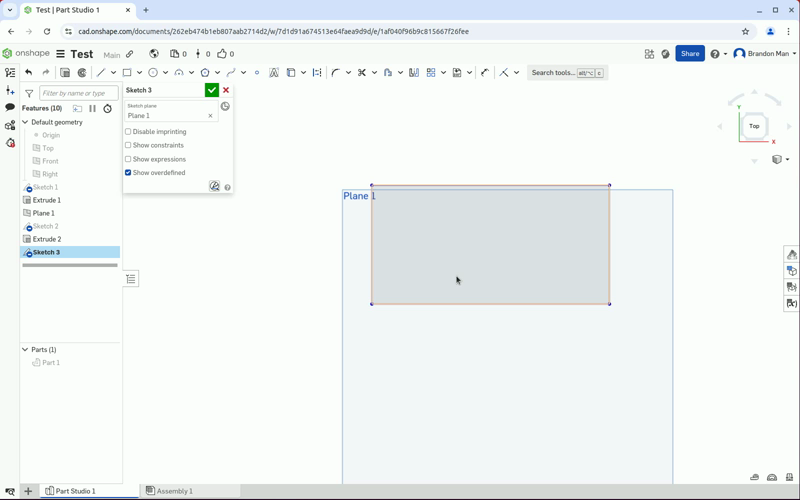
click(456, 275)
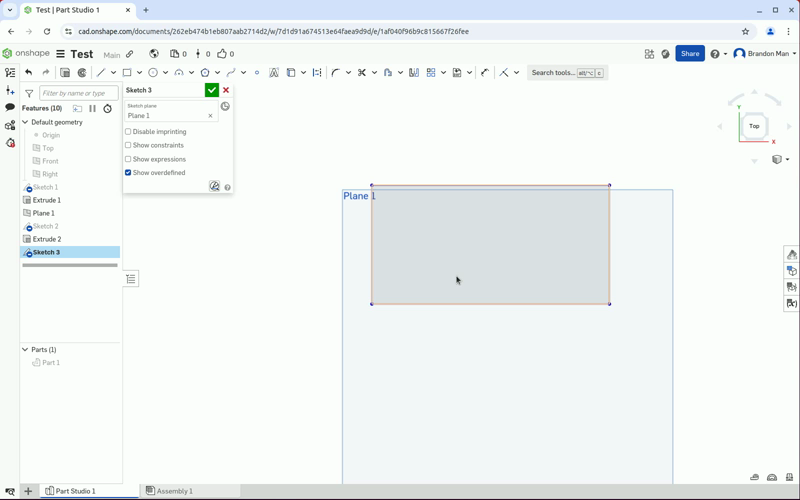
scroll(-6)
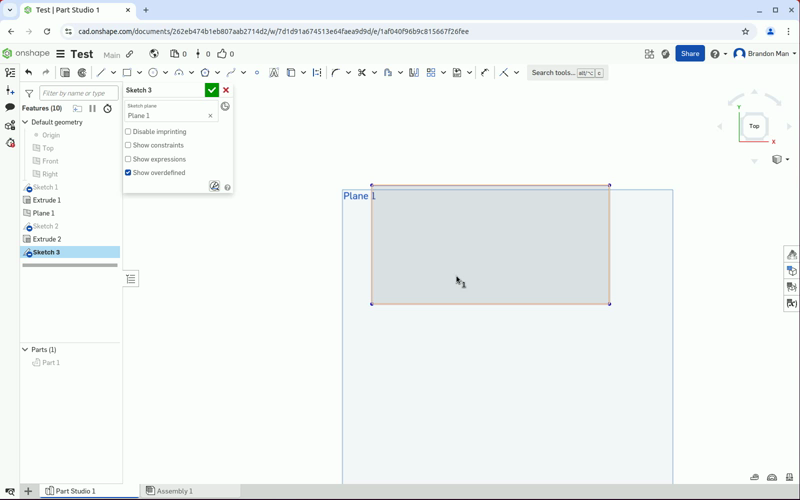
scroll(-6)
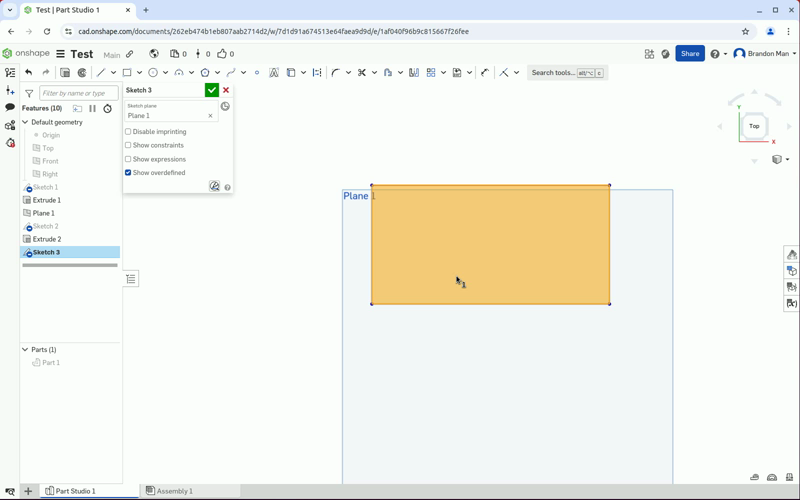
scroll(-6)
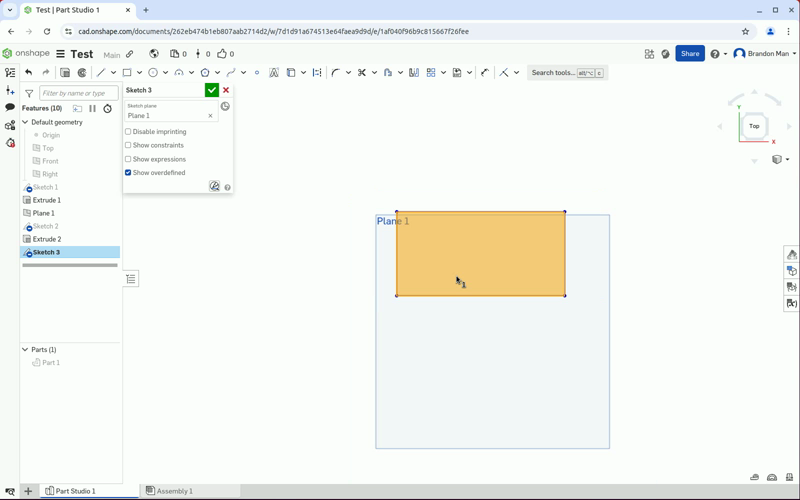
scroll(-6)
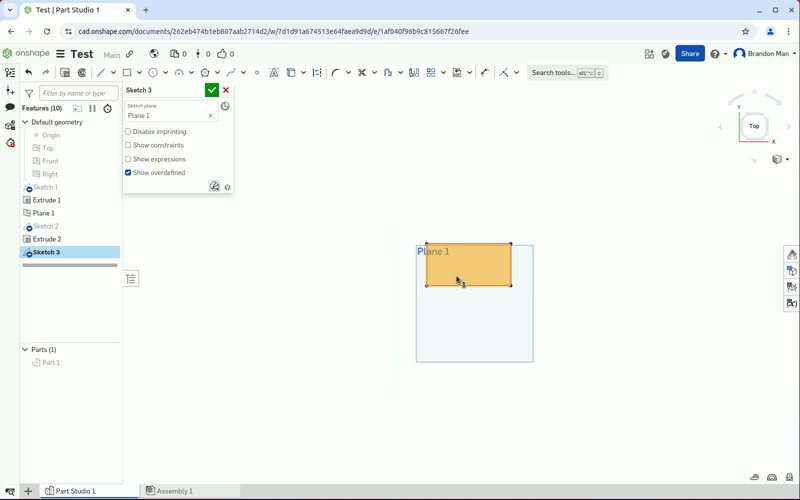
scroll(-6)
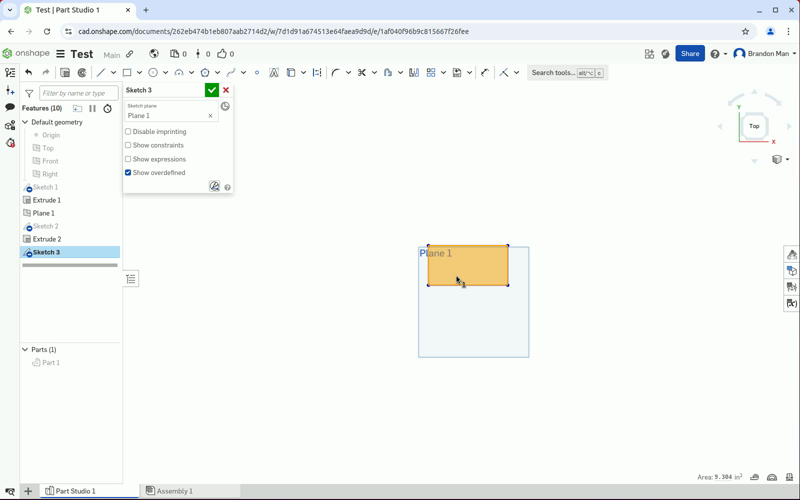
scroll(-6)
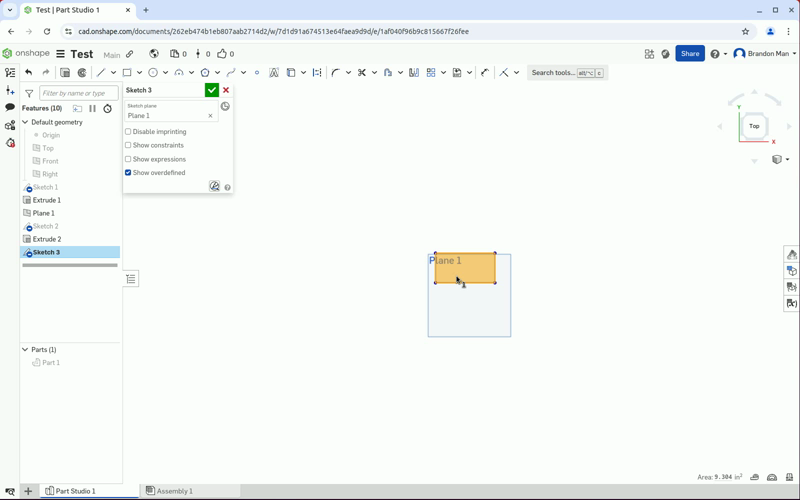
scroll(-6)
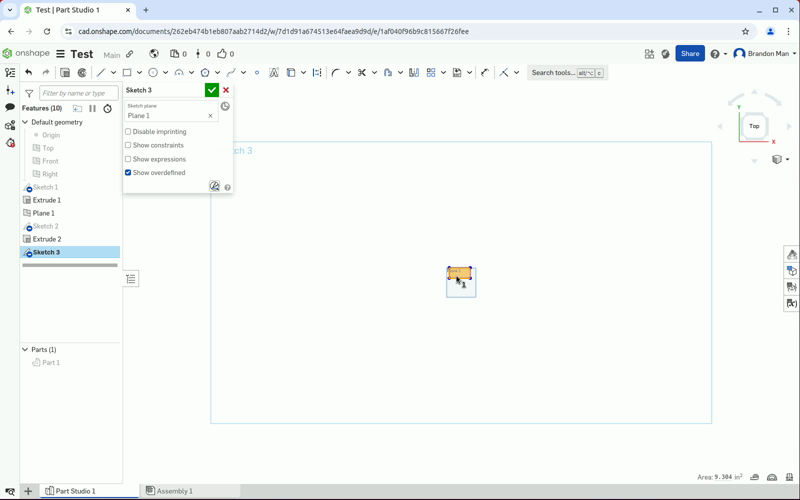
mouse_move(73, 352)
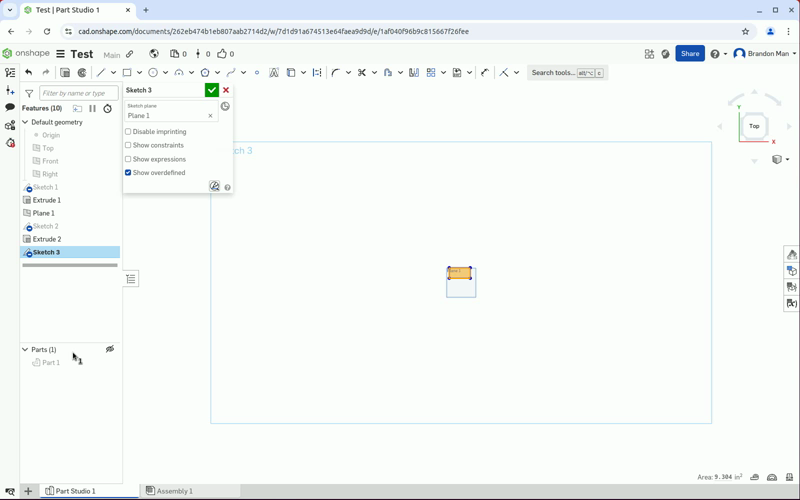
key(shift+y)
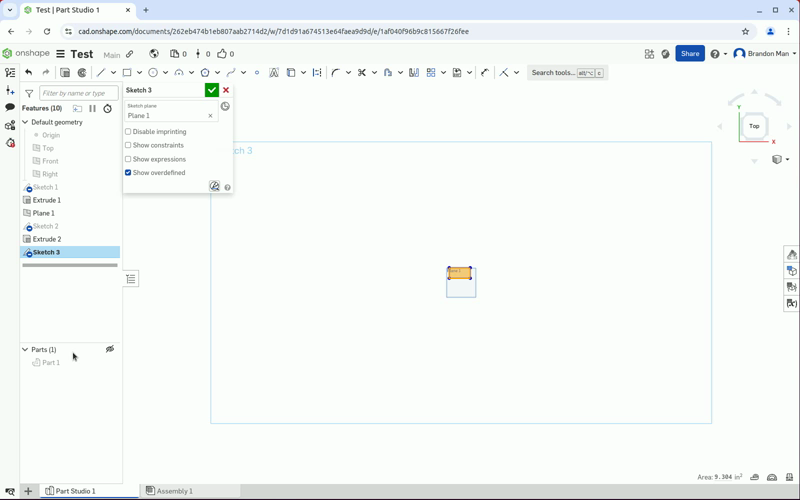
key(shift+e)
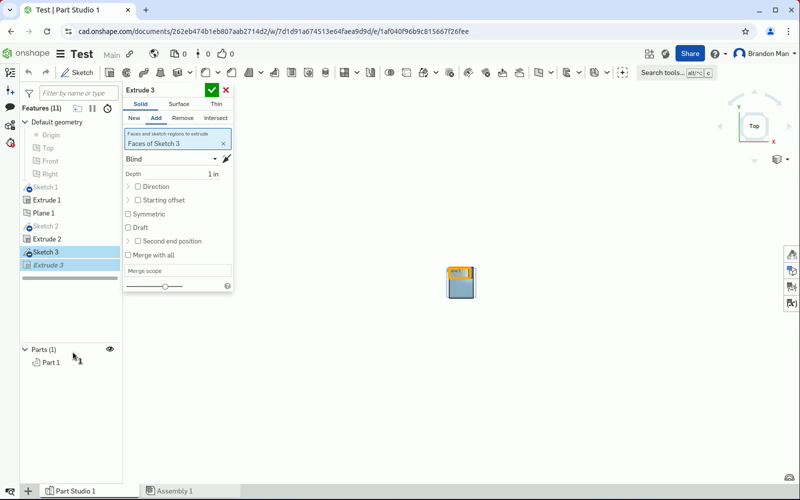
mouse_move(143, 106)
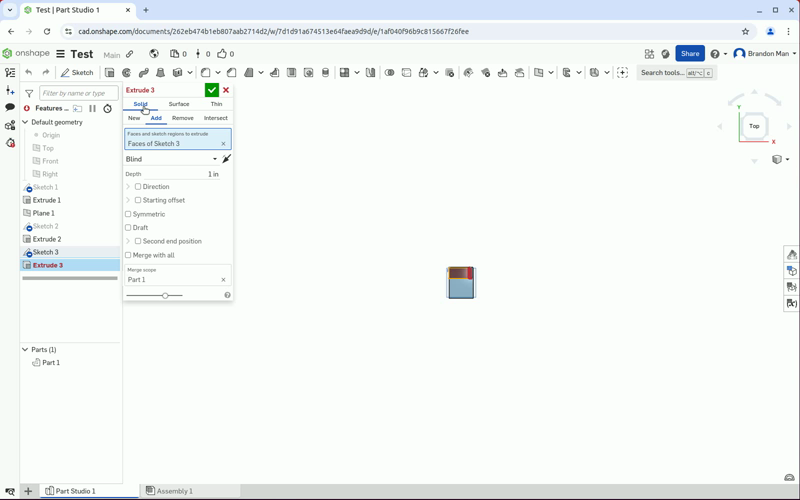
click(143, 106)
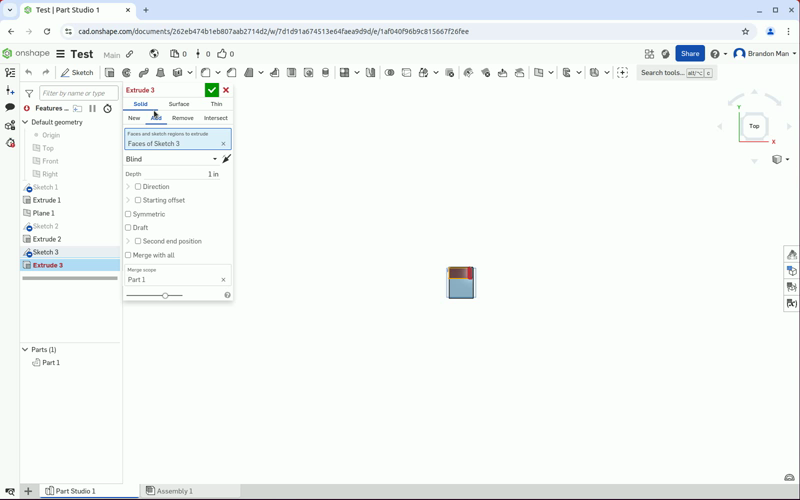
mouse_move(186, 120)
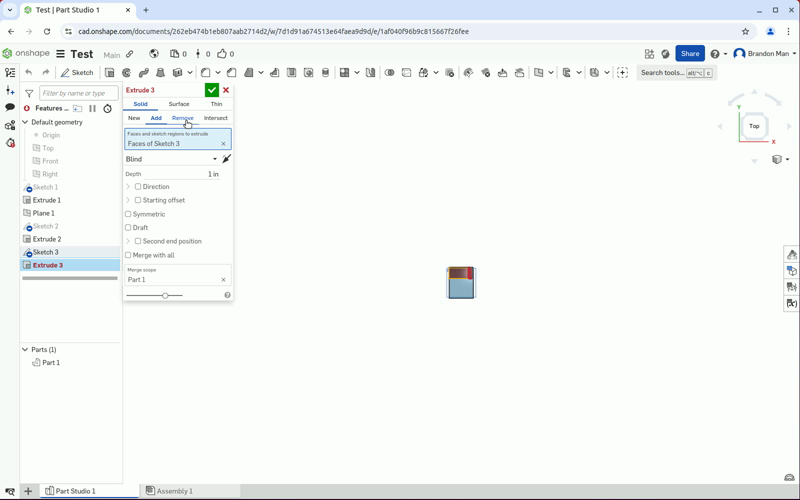
click(186, 120)
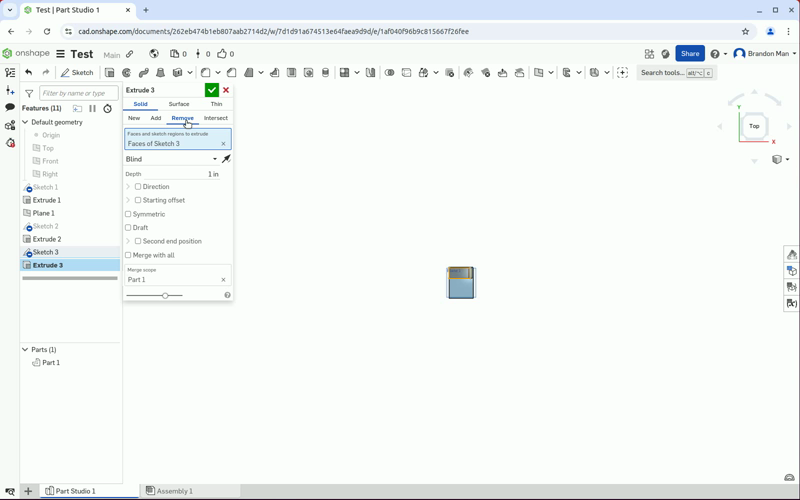
key(tab, 4)
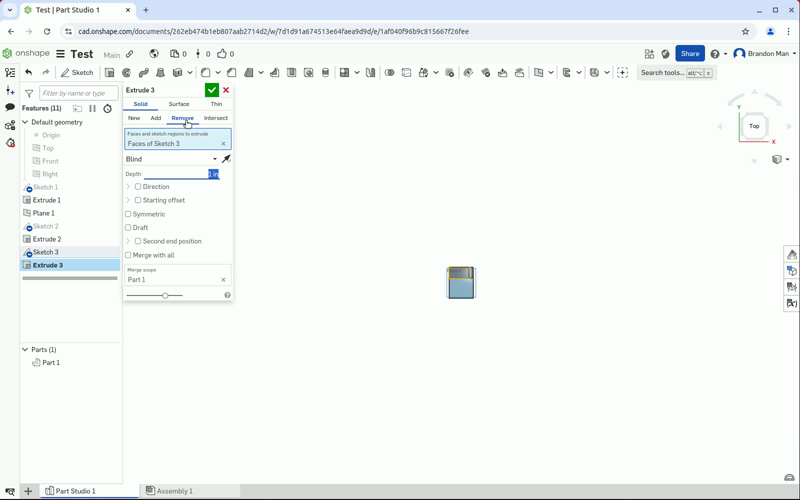
text(6.018)
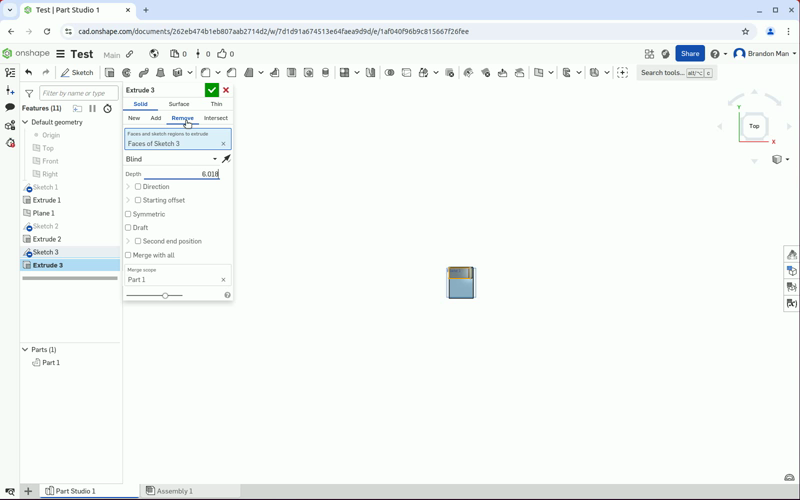
key(tab, 6)
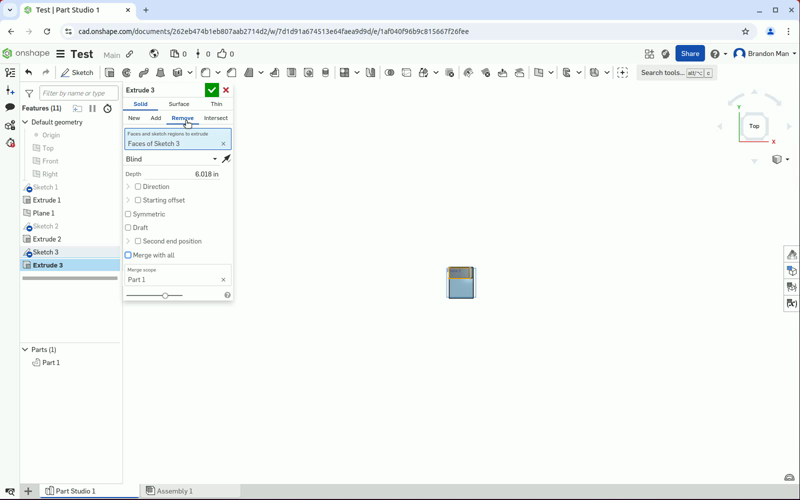
key(space)
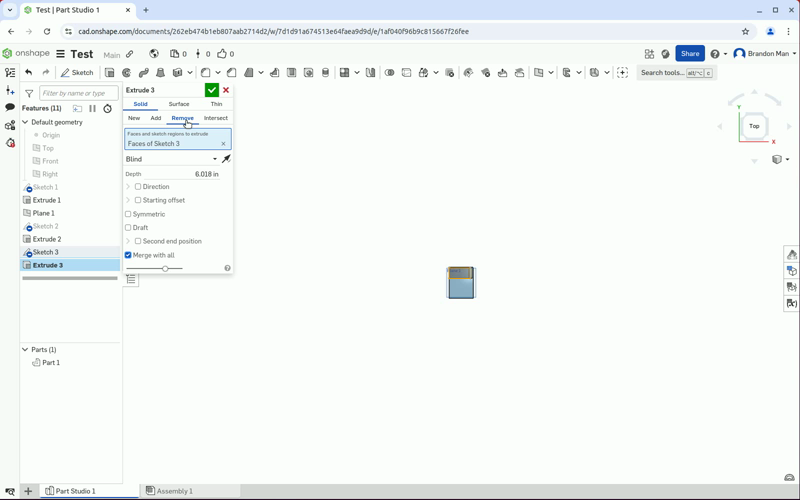
key(enter)
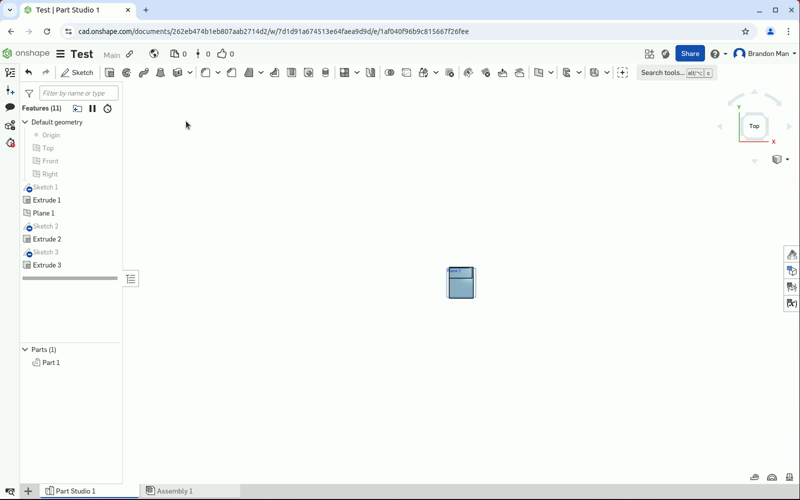
key(shift+h)
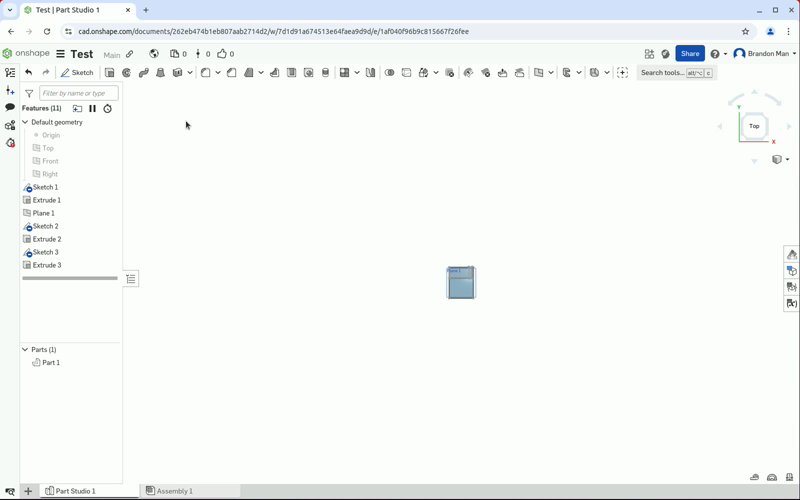
key(shift+h)
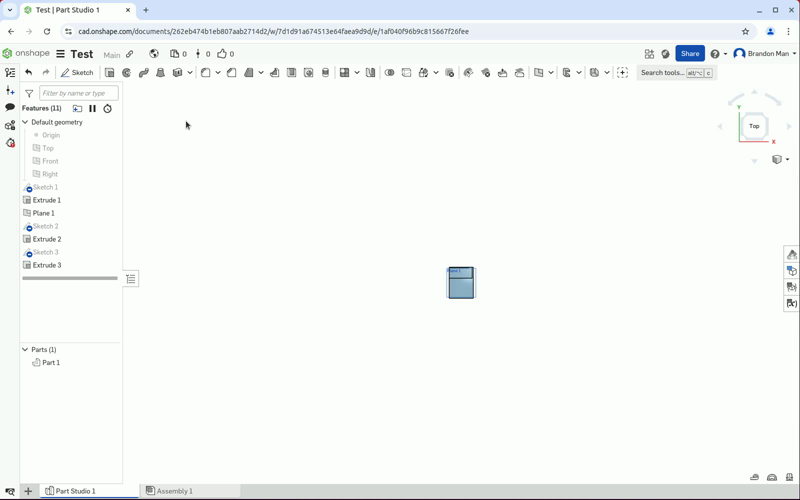
mouse_move(73, 189)
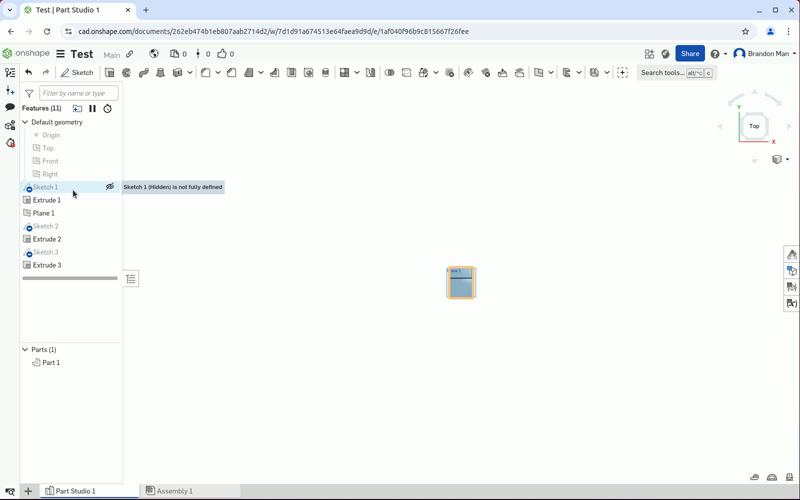
click(73, 189)
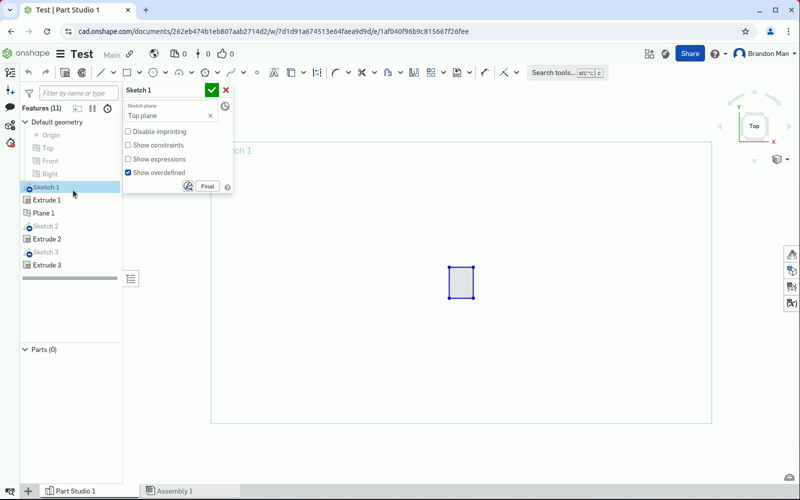
mouse_move(229, 92)
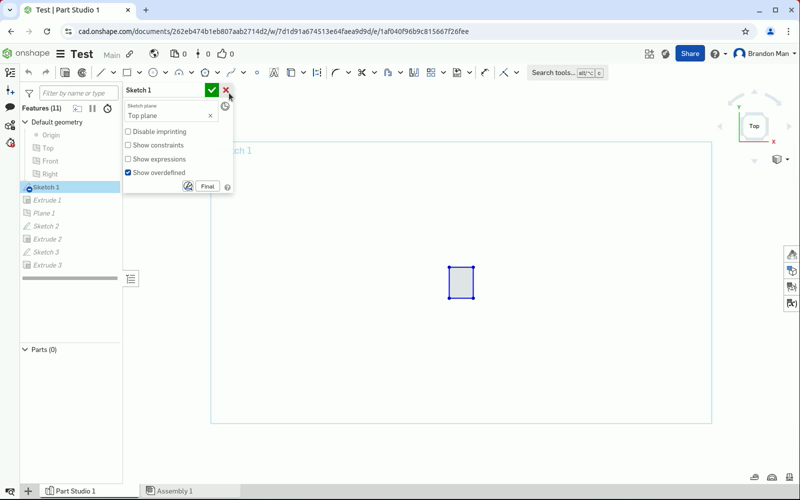
click(229, 92)
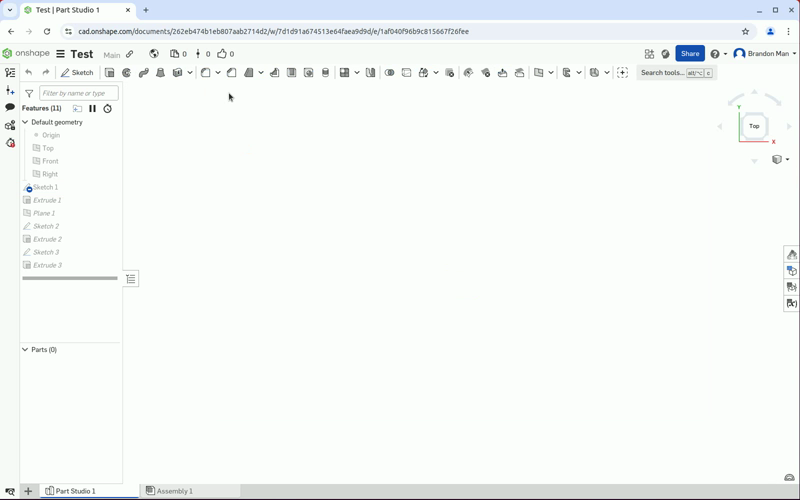
key(shift+s)
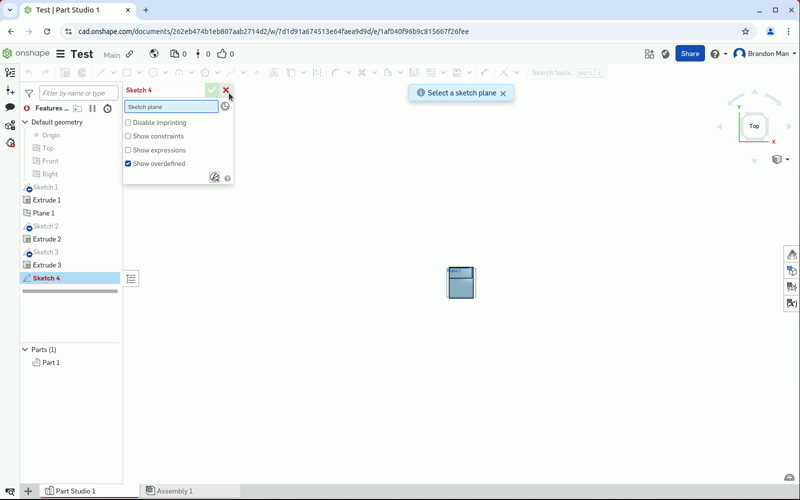
mouse_move(73, 215)
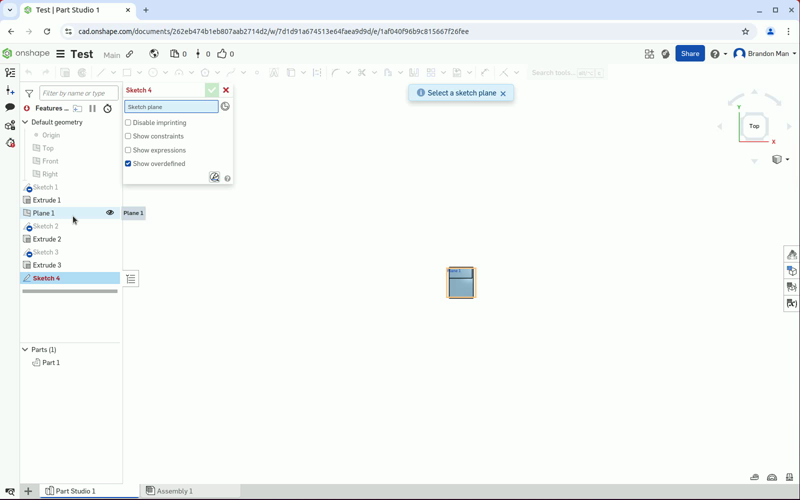
click(73, 215)
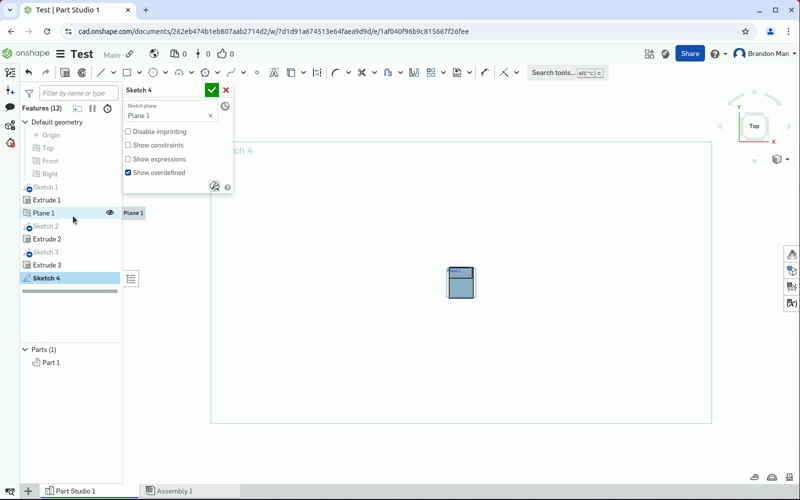
mouse_move(73, 352)
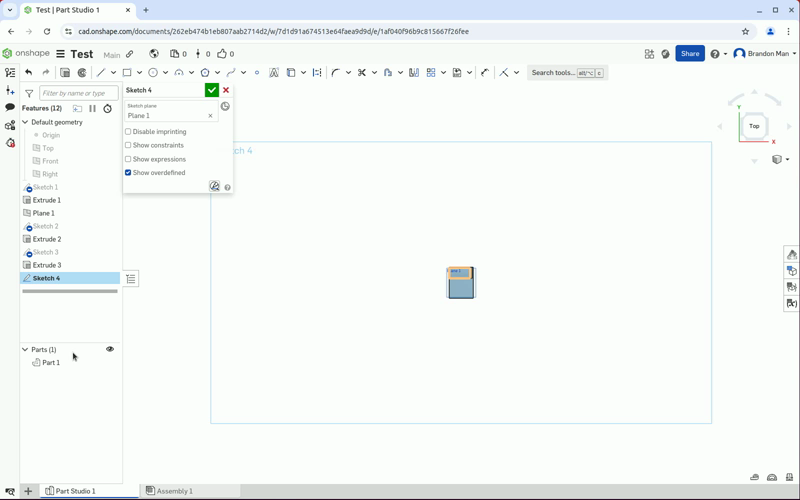
key(y)
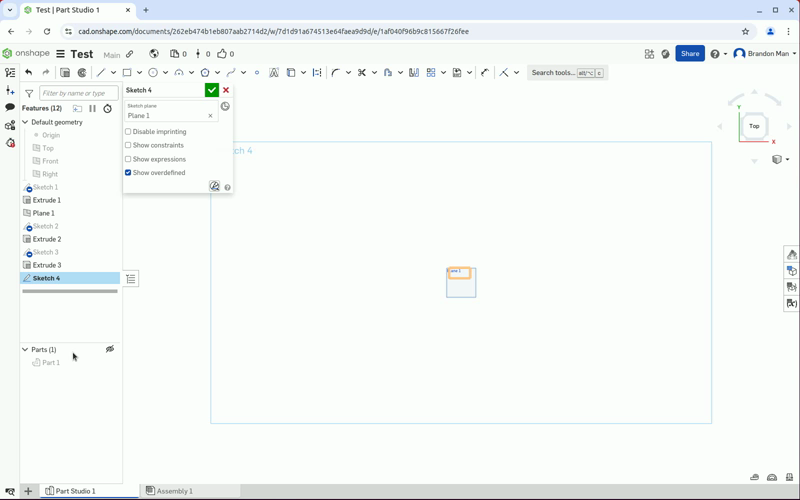
key(l)
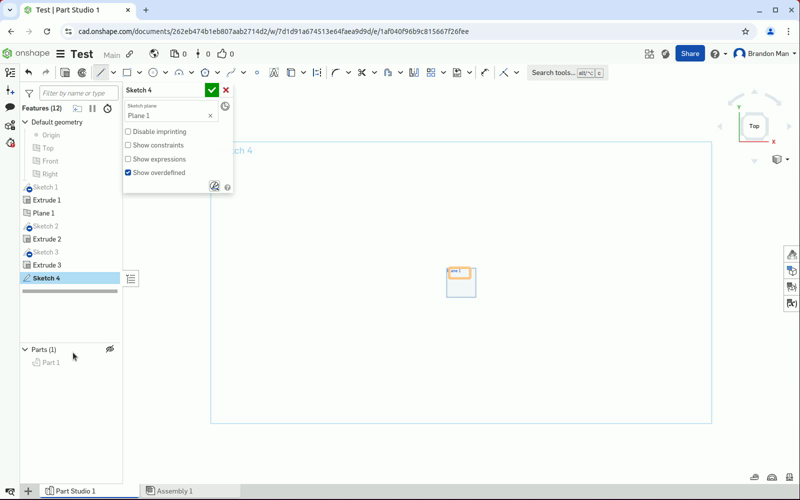
key_down(shift)
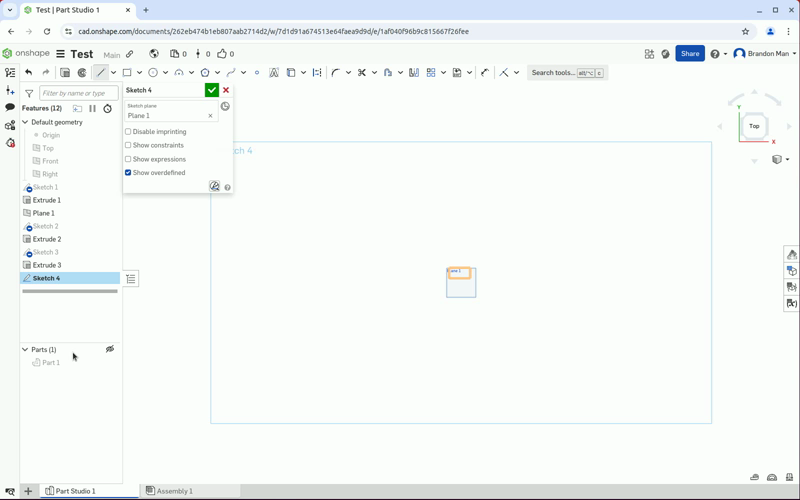
mouse_move(468, 298)
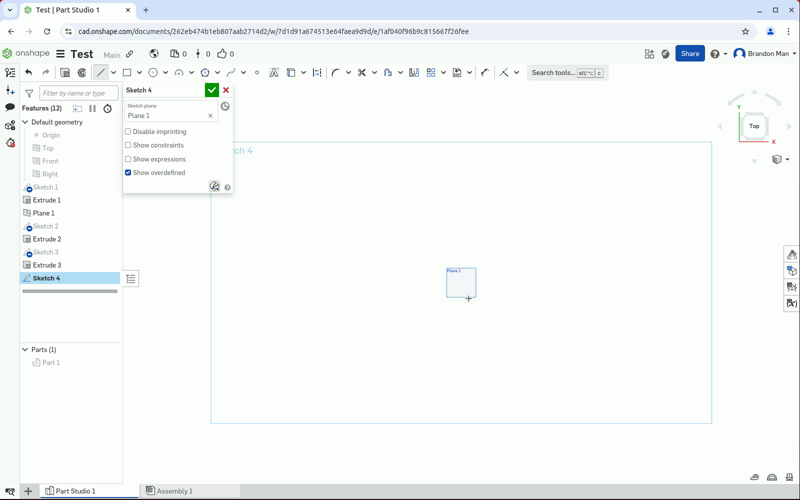
click(468, 298)
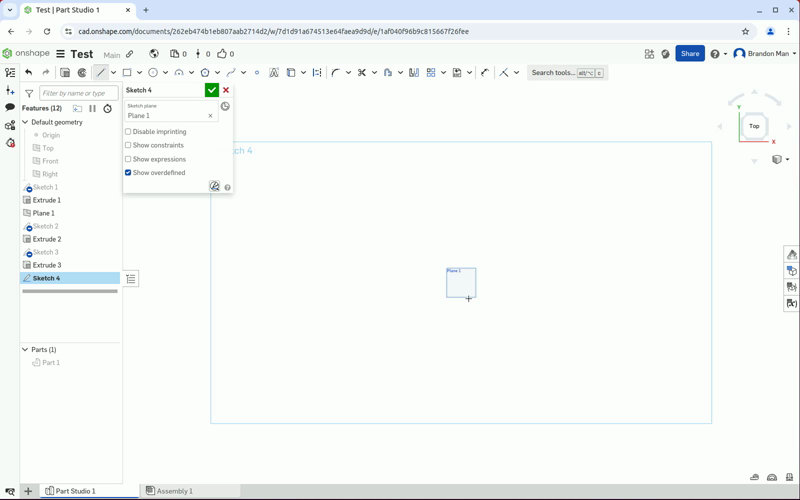
key_up(shift)
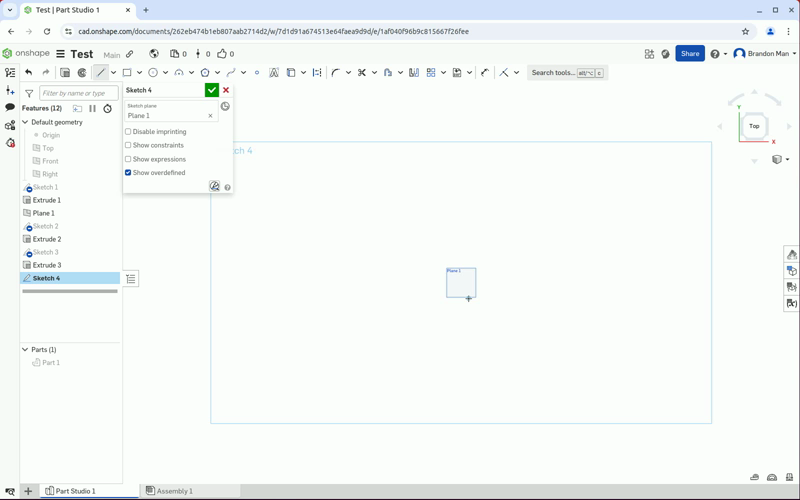
key_down(shift)
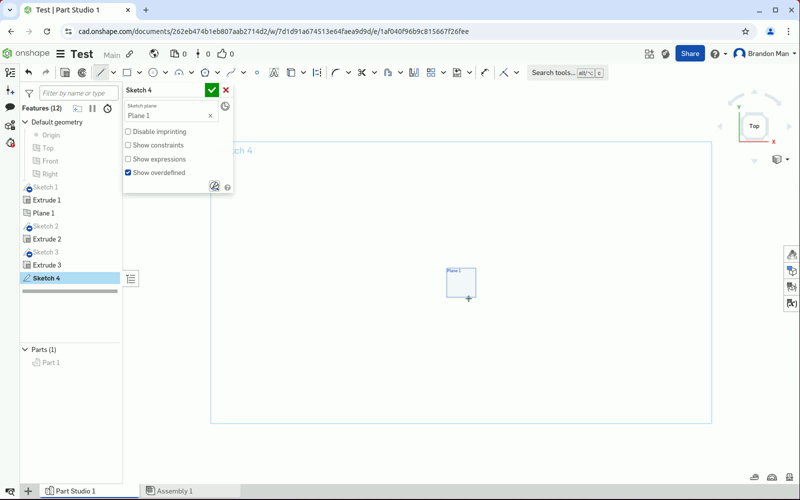
mouse_move(498, 298)
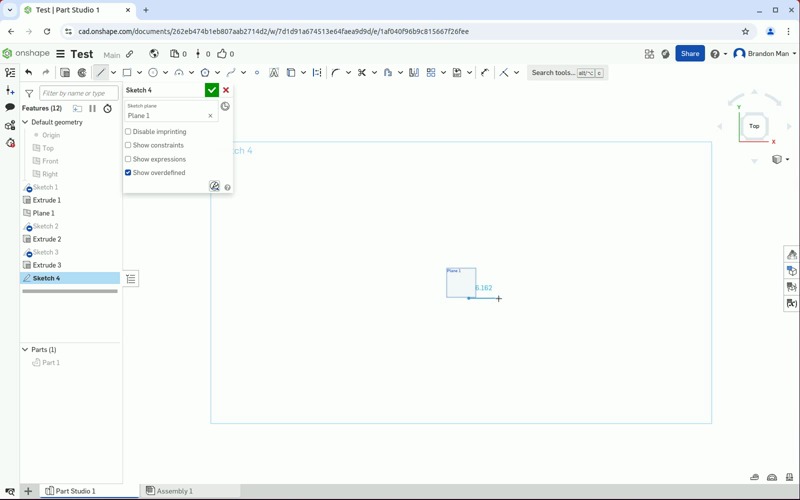
mouse_move(472, 298)
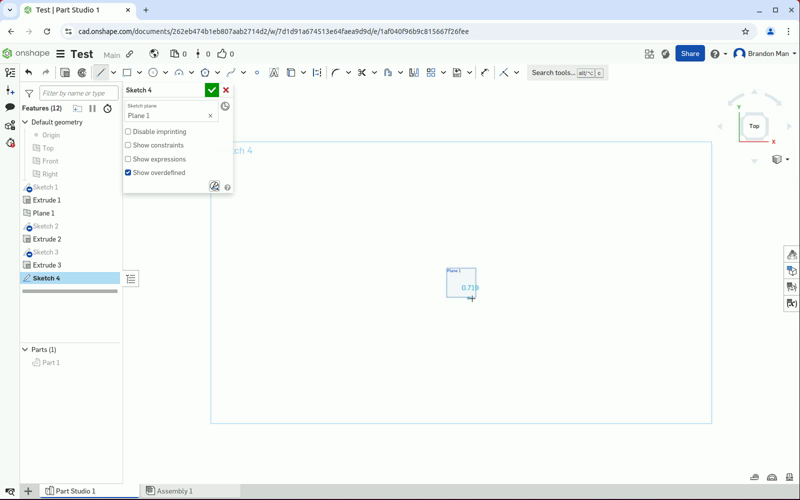
scroll(6)
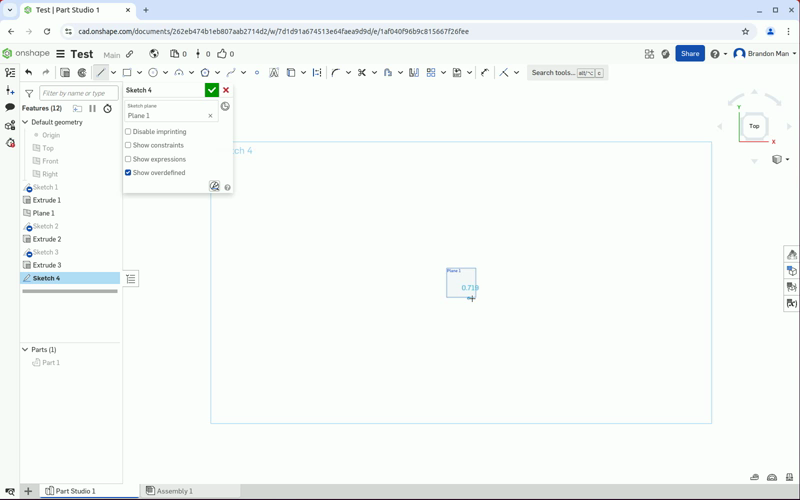
scroll(6)
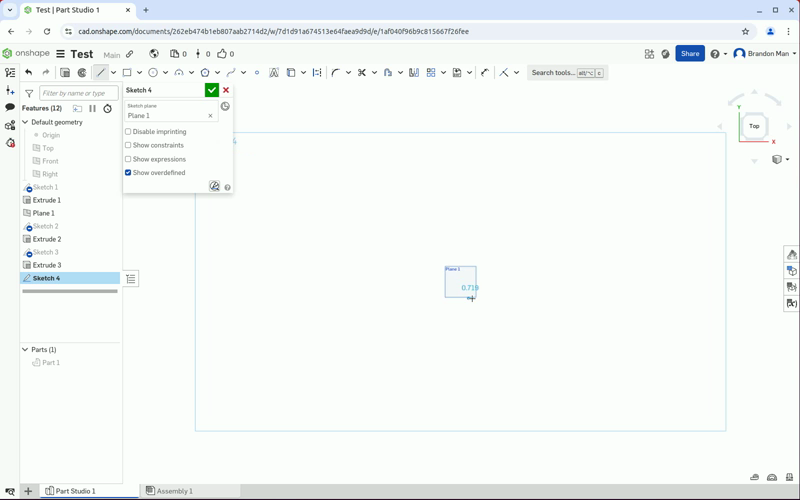
scroll(6)
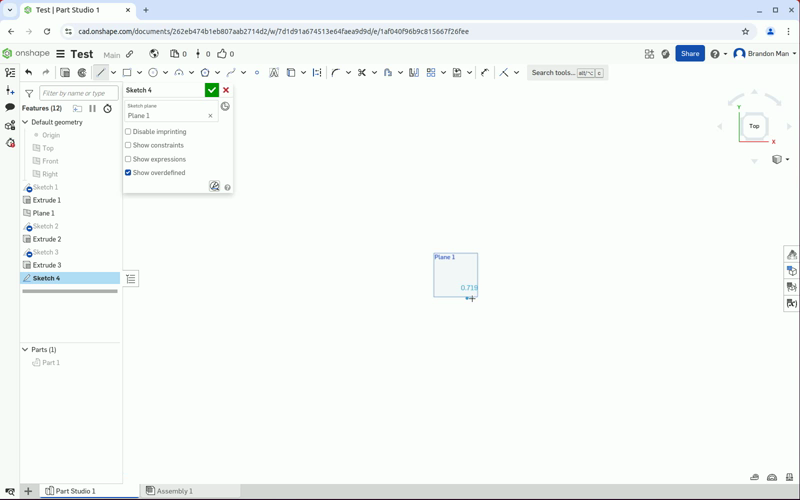
scroll(6)
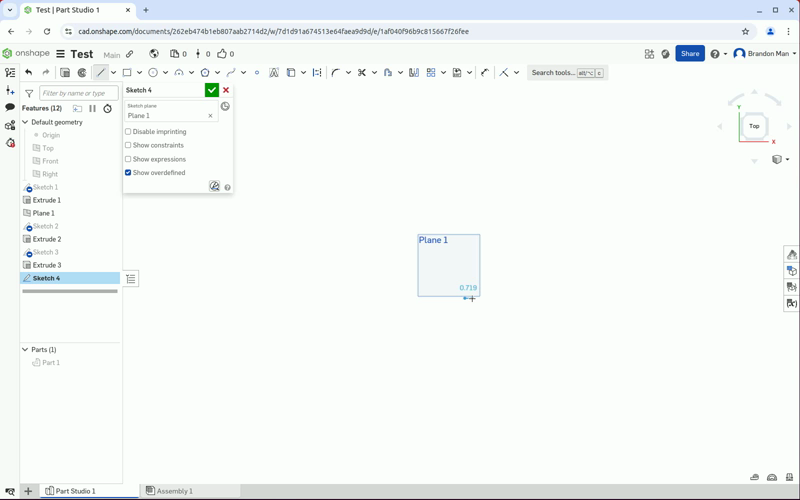
scroll(6)
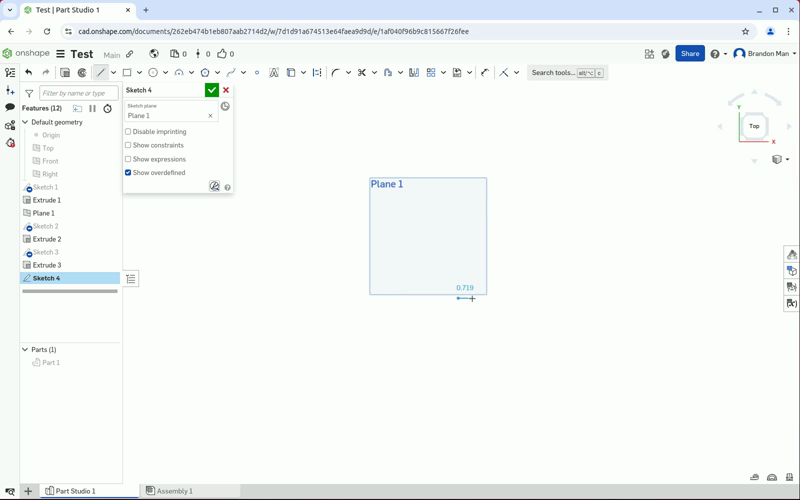
scroll(6)
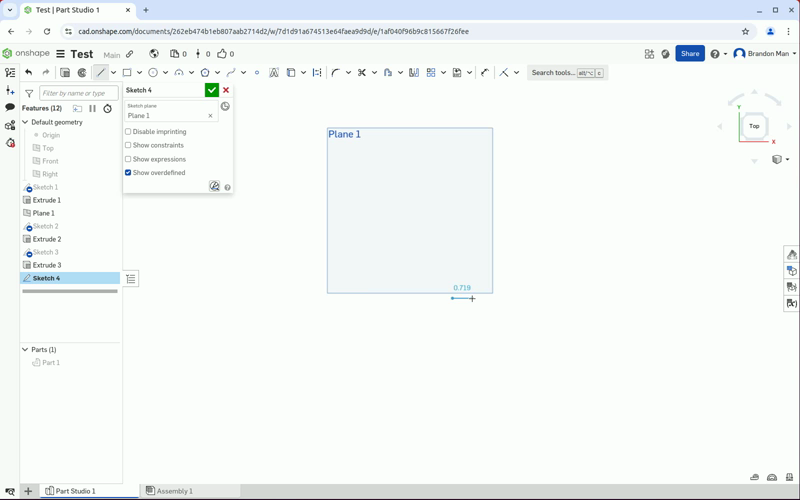
scroll(6)
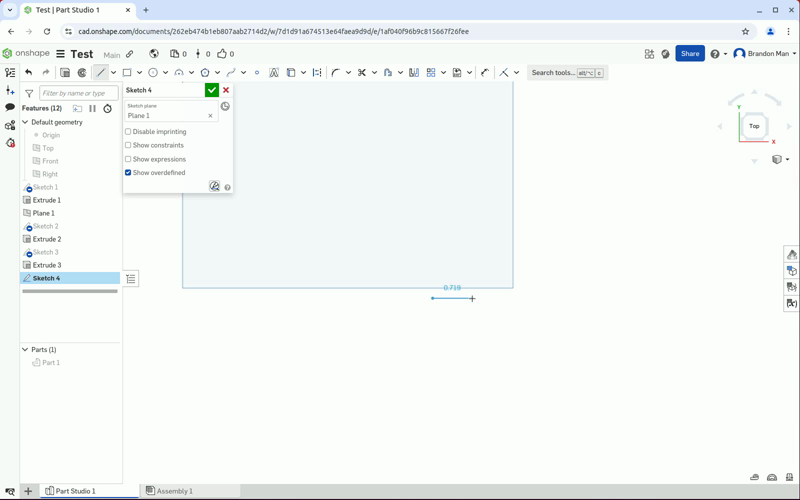
click(472, 298)
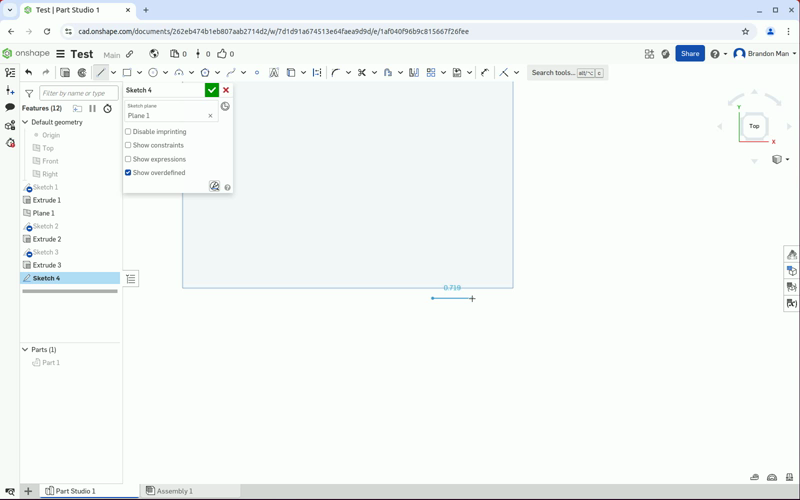
scroll(-6)
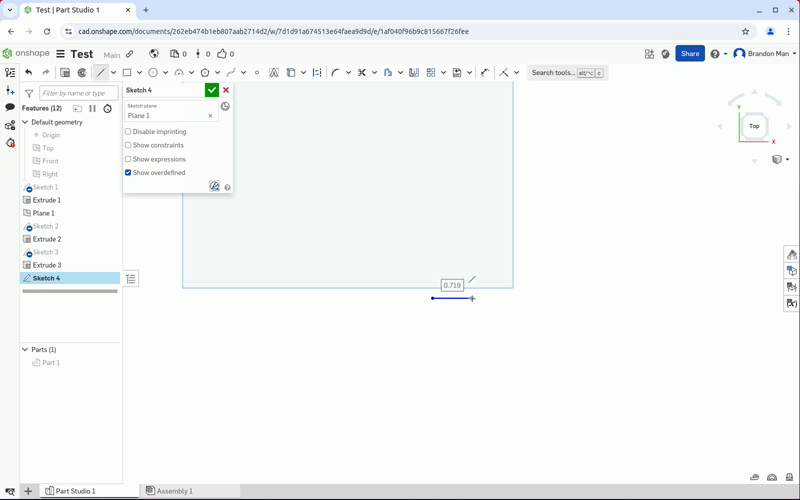
scroll(-6)
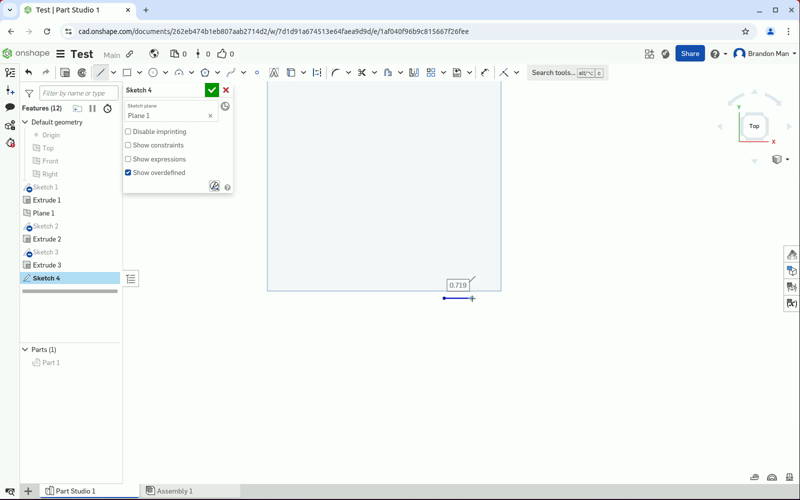
scroll(-6)
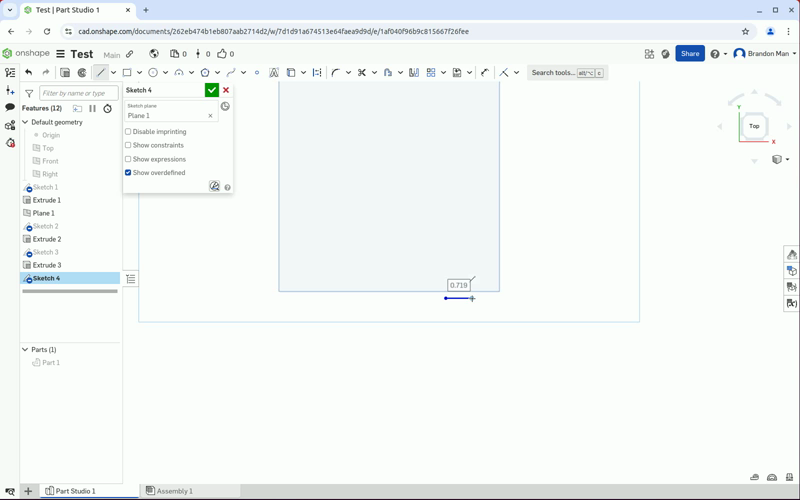
scroll(-6)
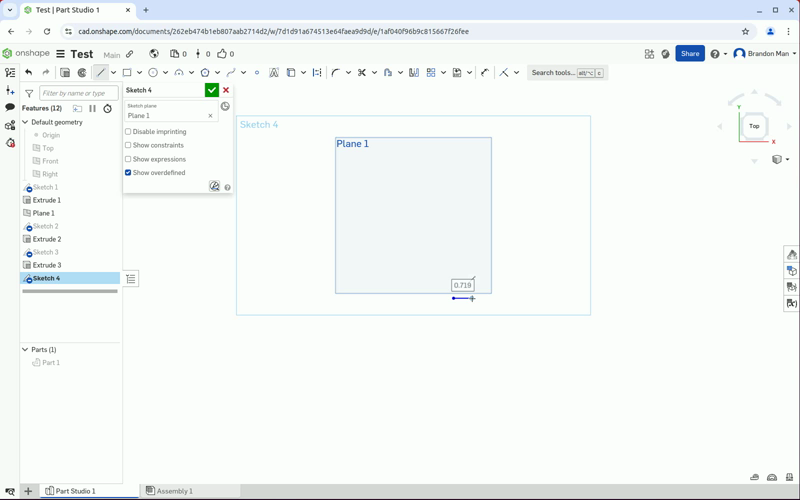
scroll(-6)
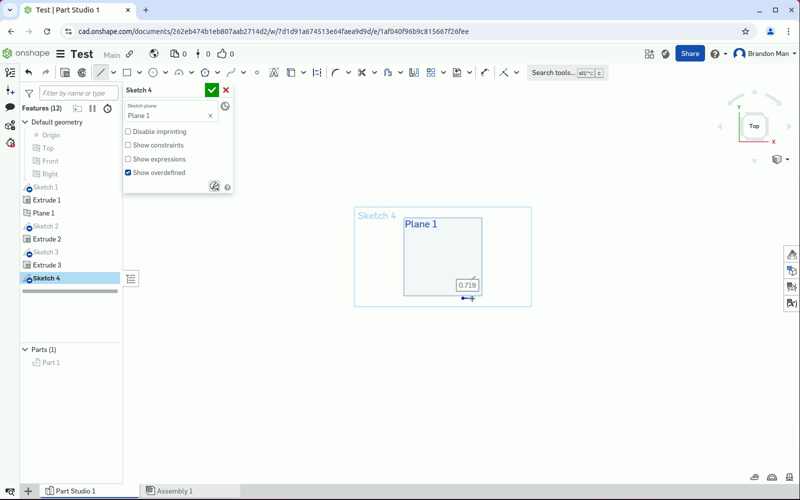
scroll(-6)
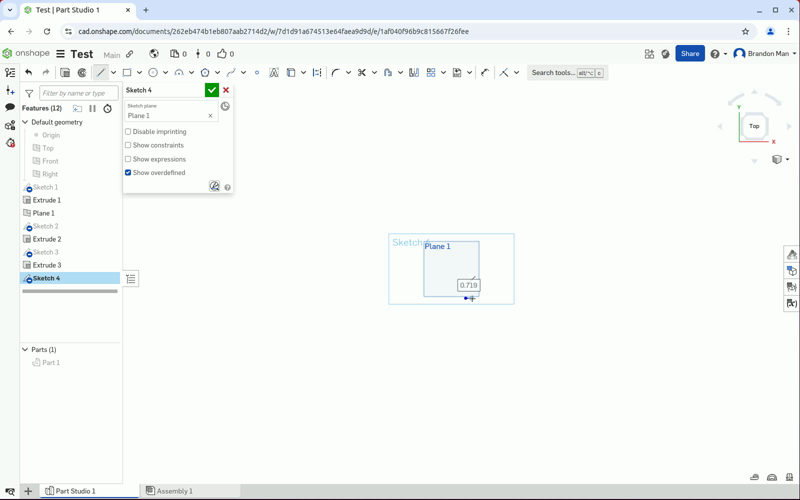
scroll(-6)
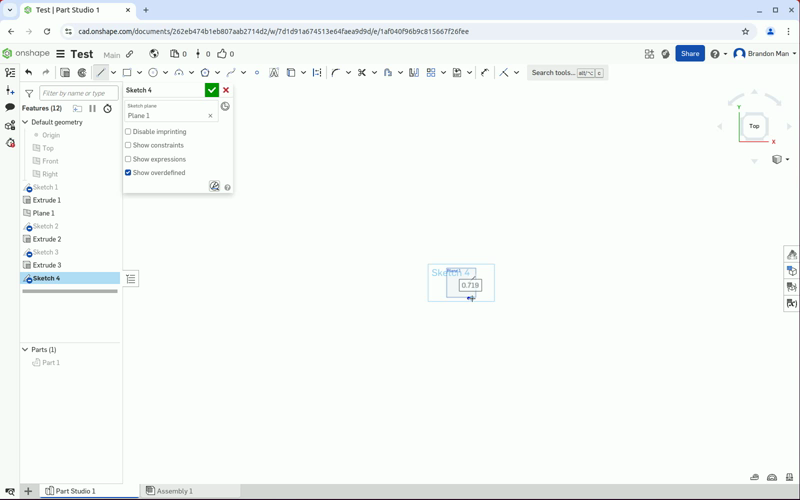
key_up(shift)
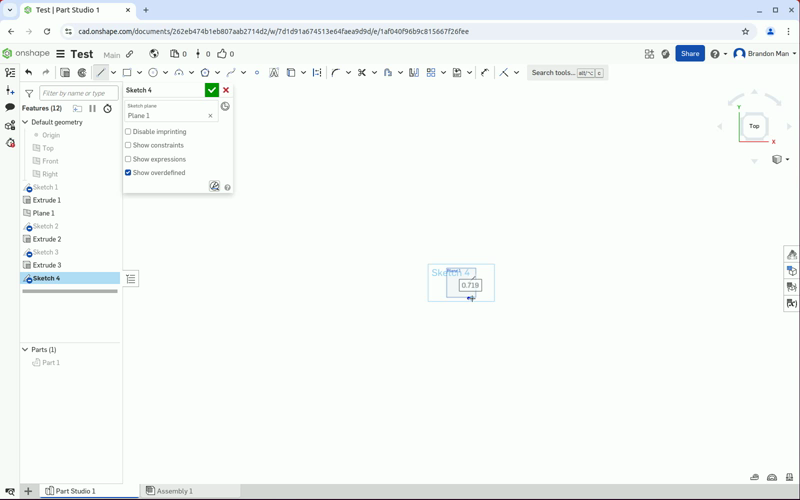
key_down(shift)
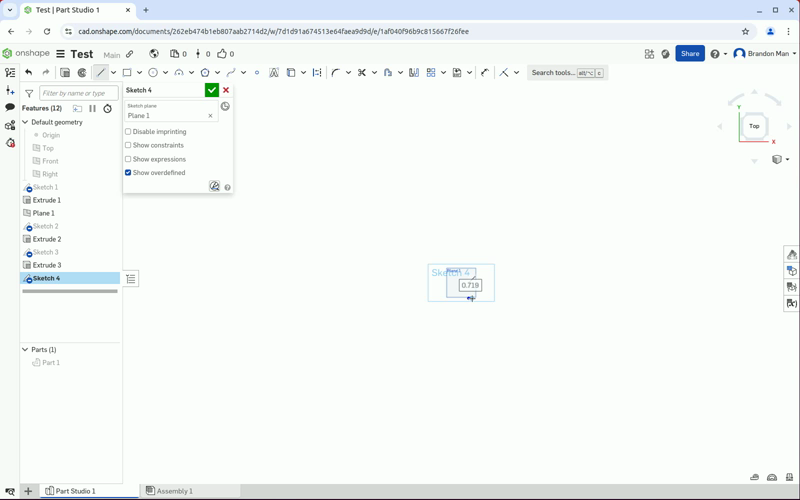
mouse_move(502, 298)
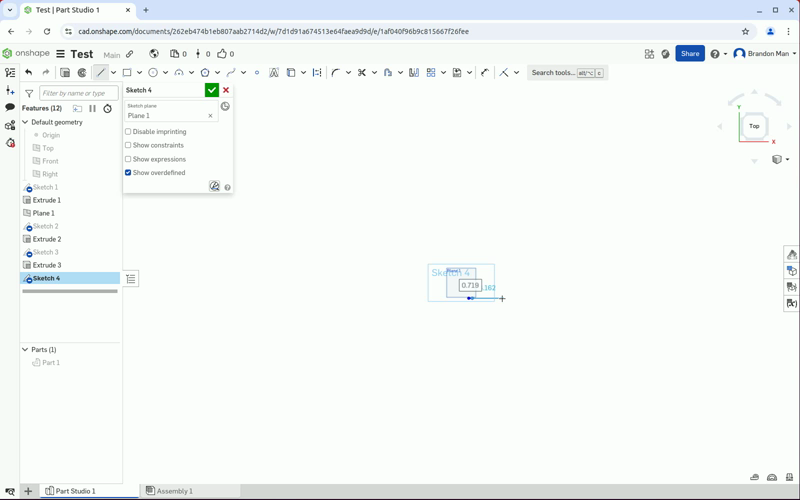
mouse_move(472, 277)
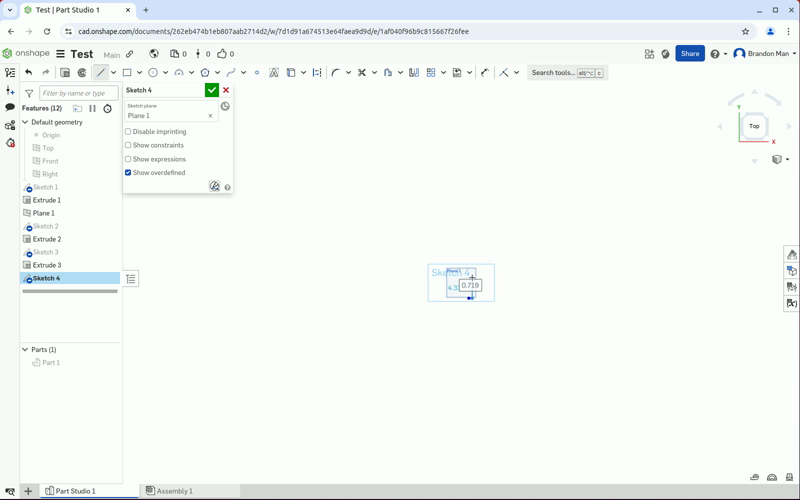
click(472, 277)
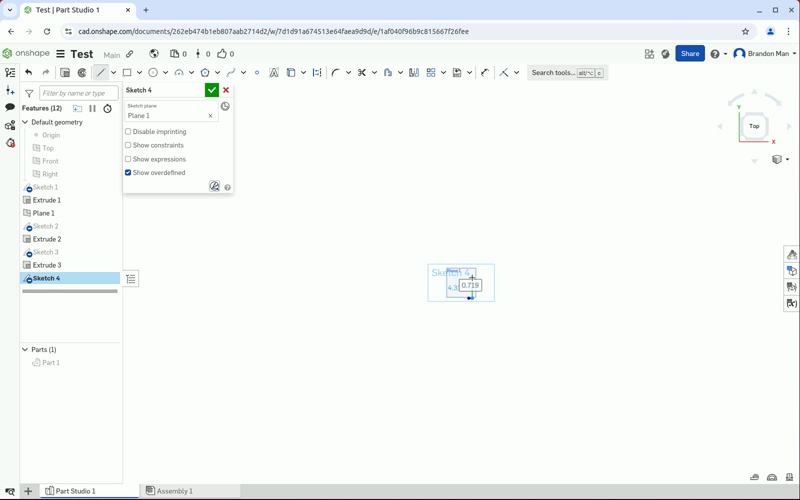
key_up(shift)
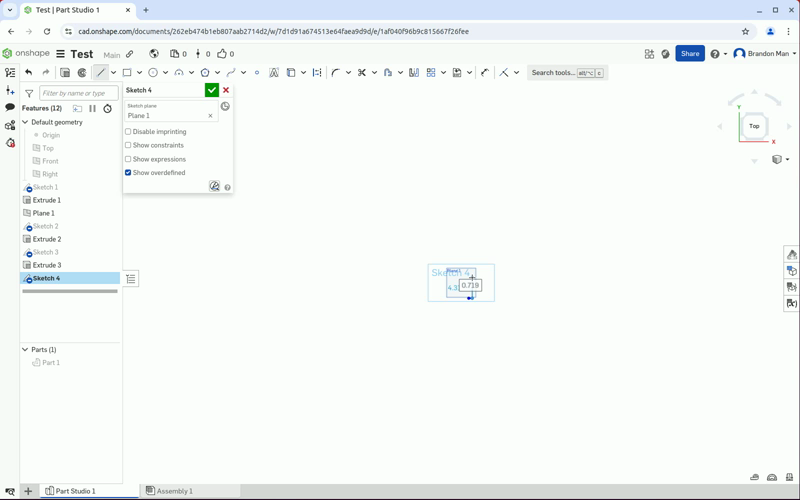
key_down(shift)
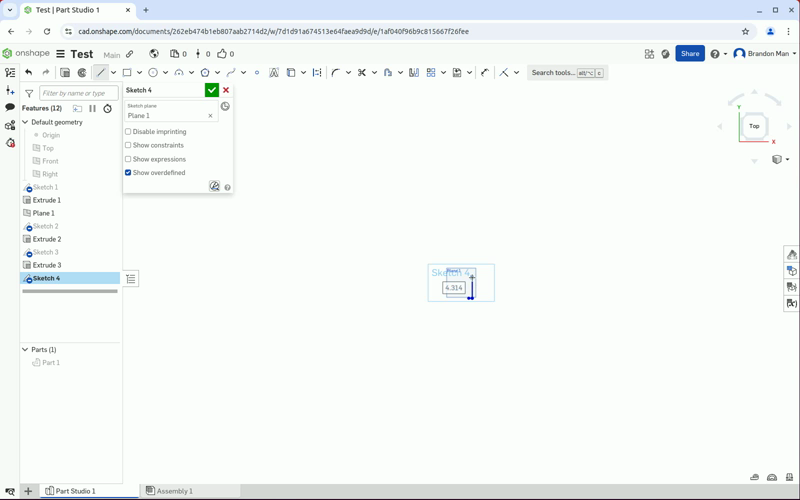
mouse_move(502, 277)
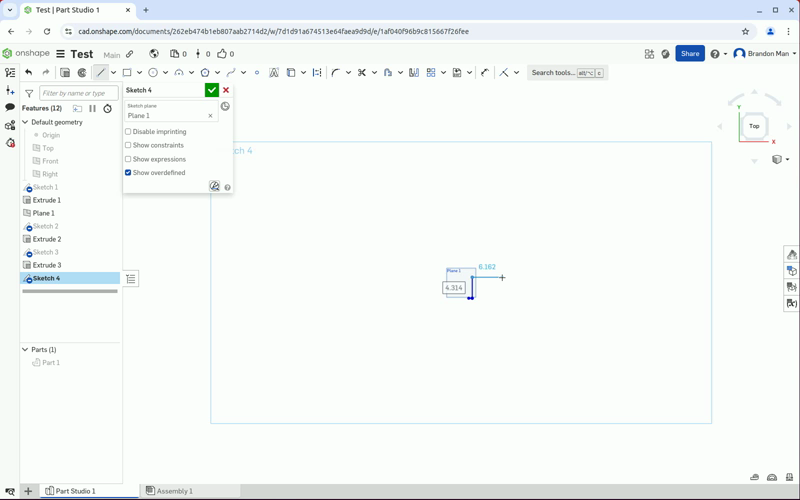
mouse_move(468, 277)
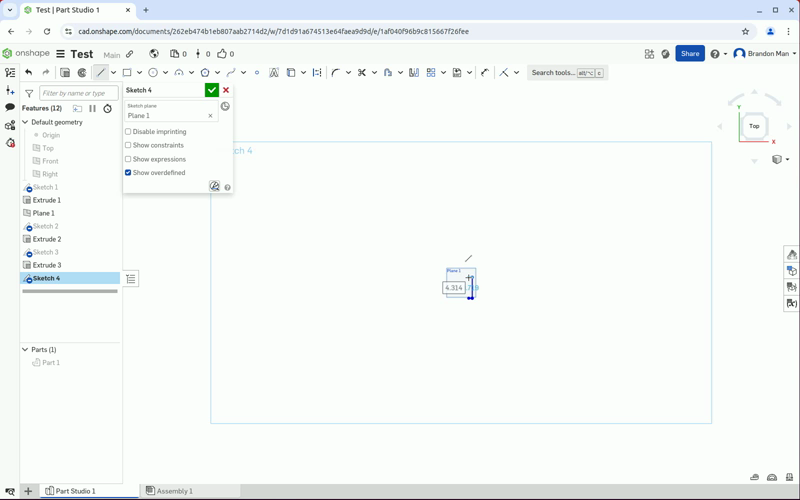
scroll(6)
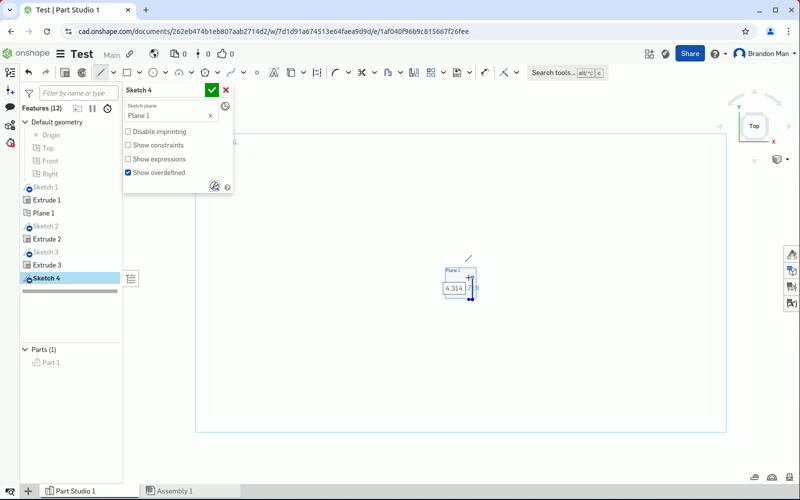
scroll(6)
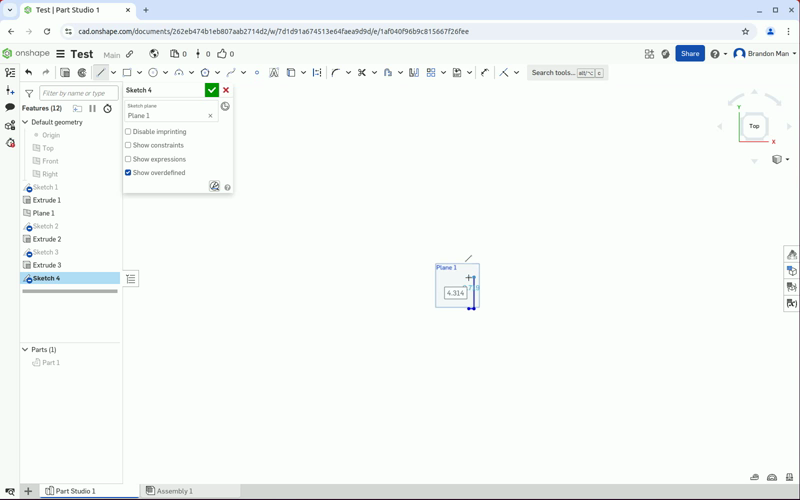
scroll(6)
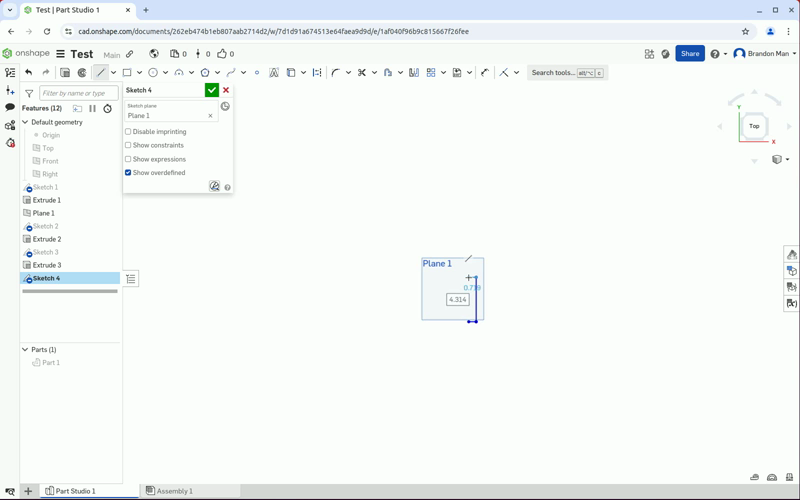
scroll(6)
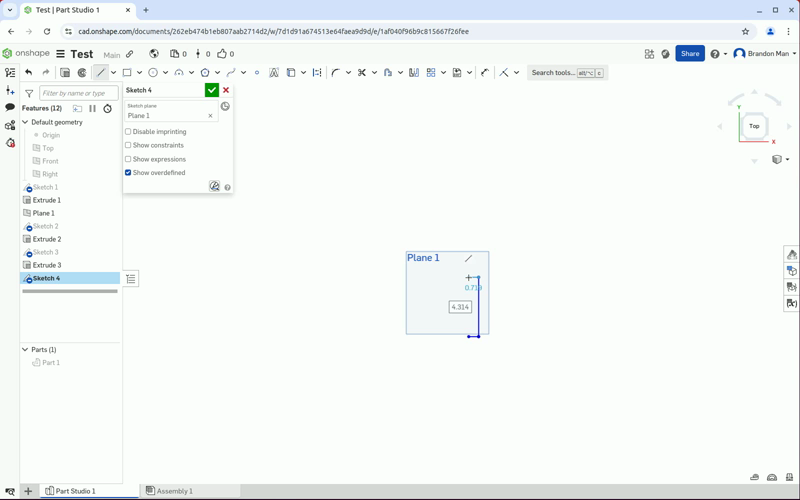
scroll(6)
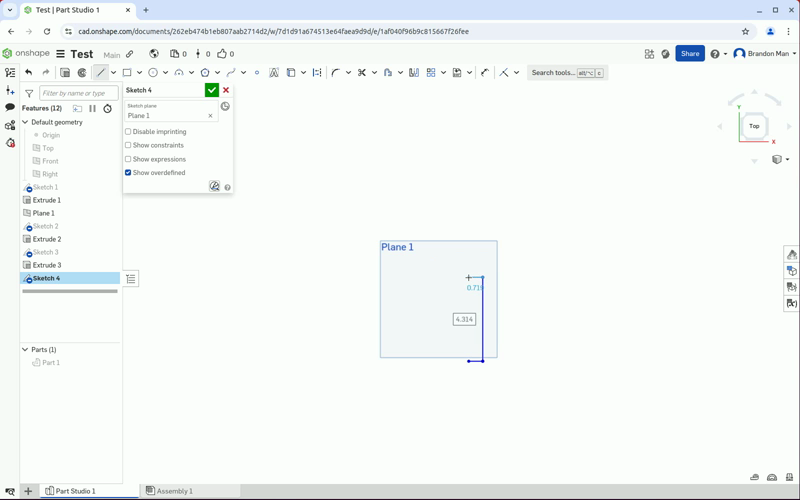
scroll(6)
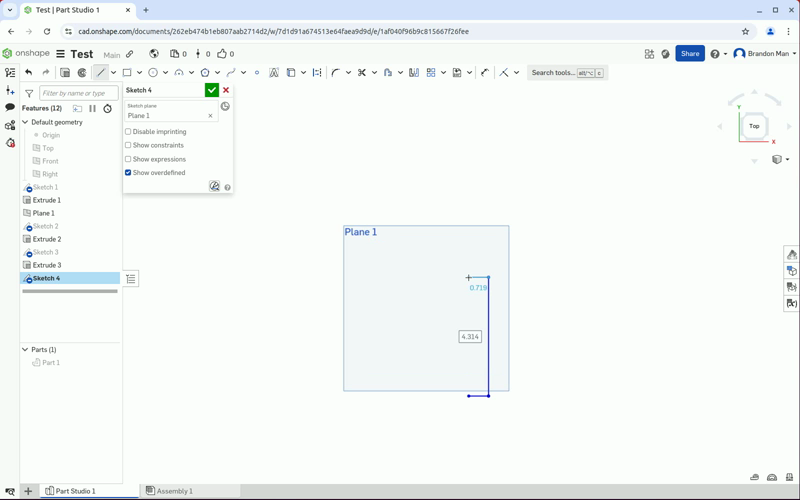
scroll(6)
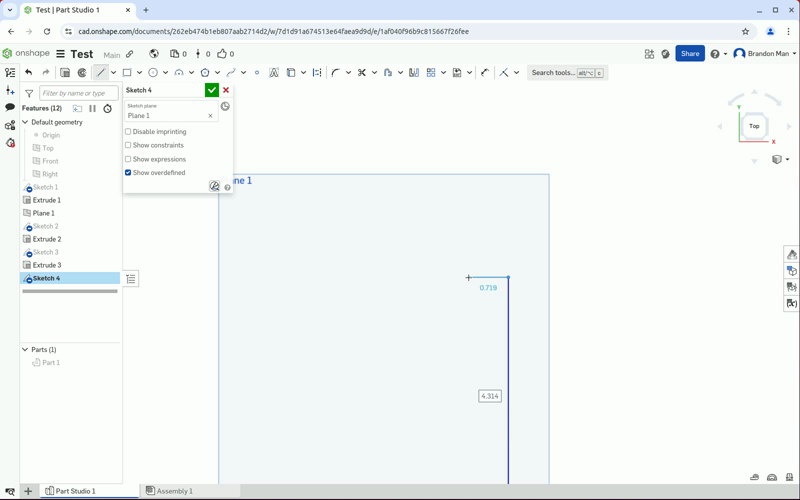
click(468, 277)
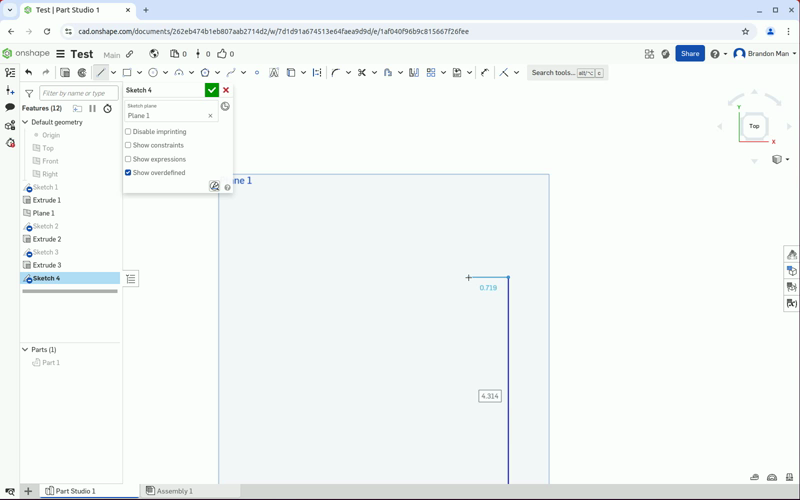
scroll(-6)
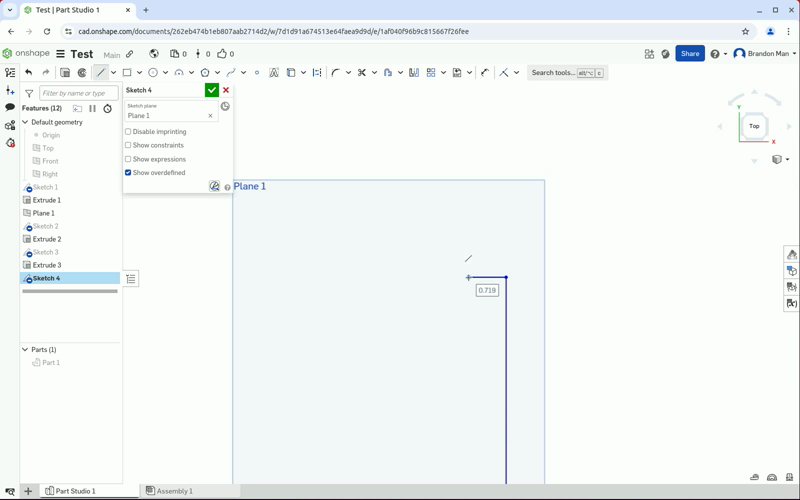
scroll(-6)
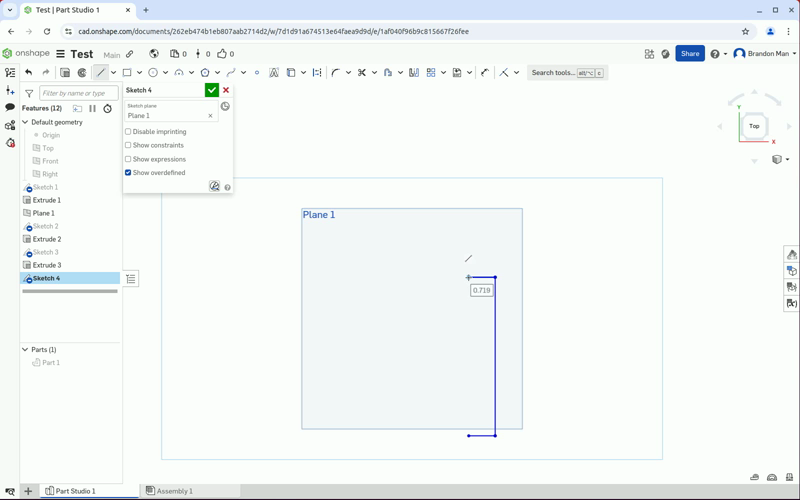
scroll(-6)
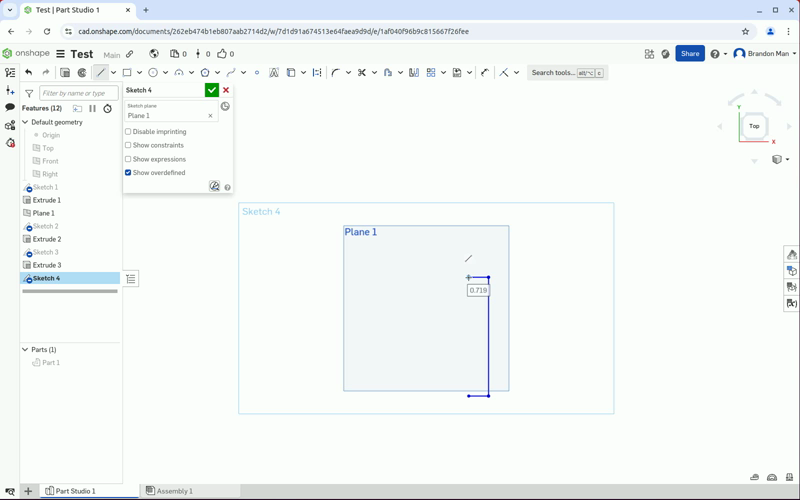
scroll(-6)
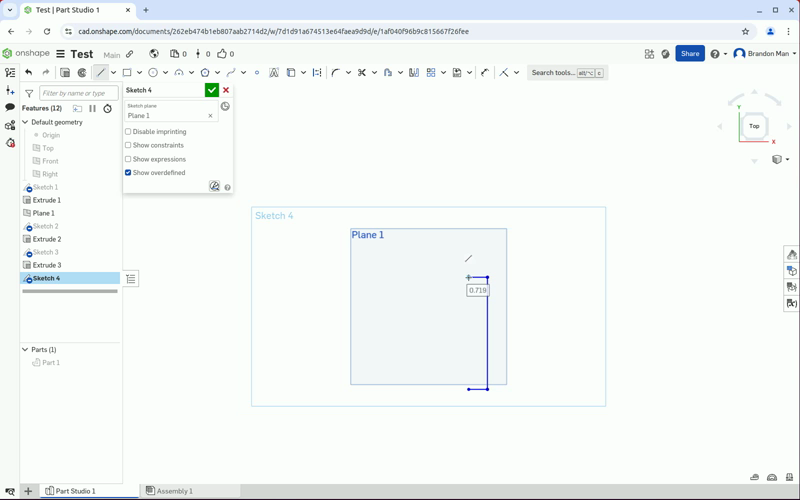
scroll(-6)
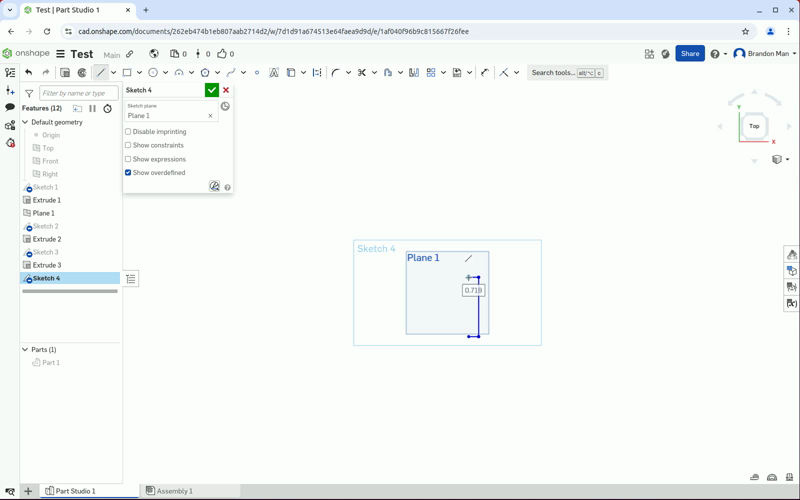
scroll(-6)
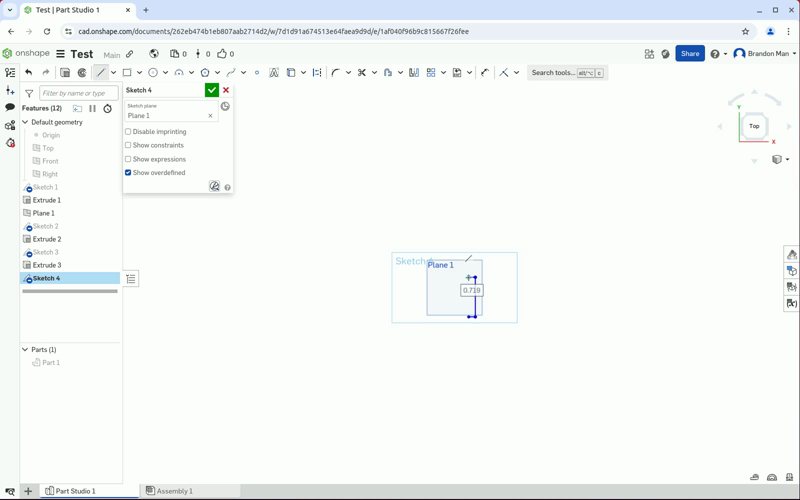
scroll(-6)
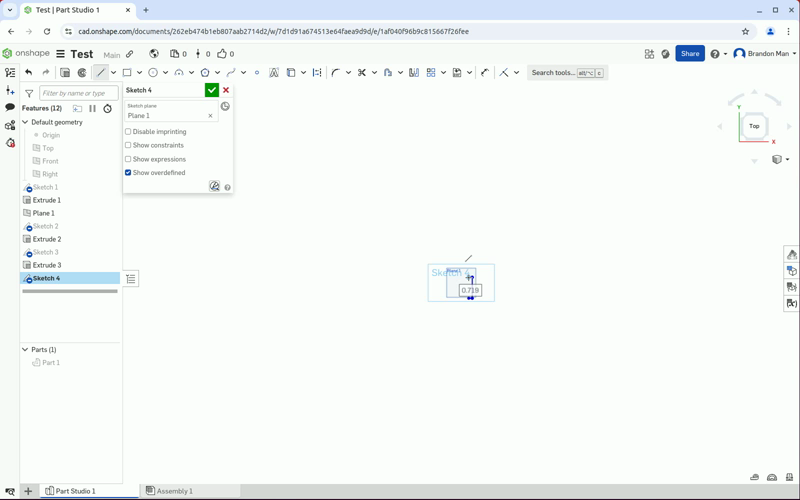
key_up(shift)
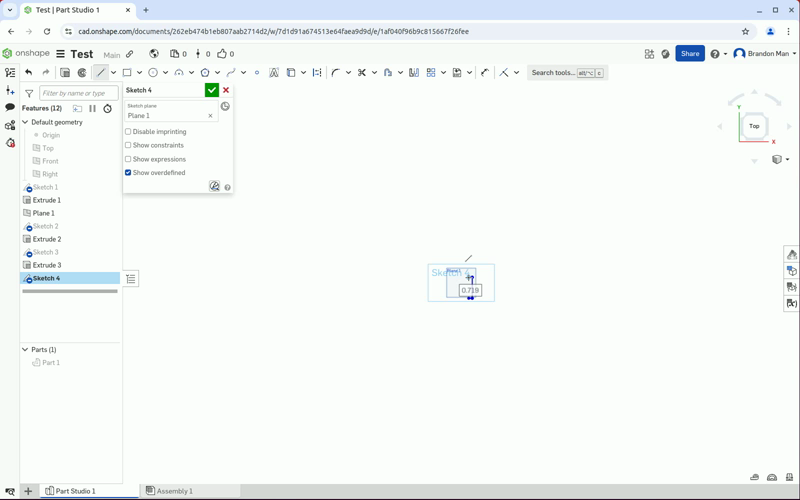
mouse_move(498, 277)
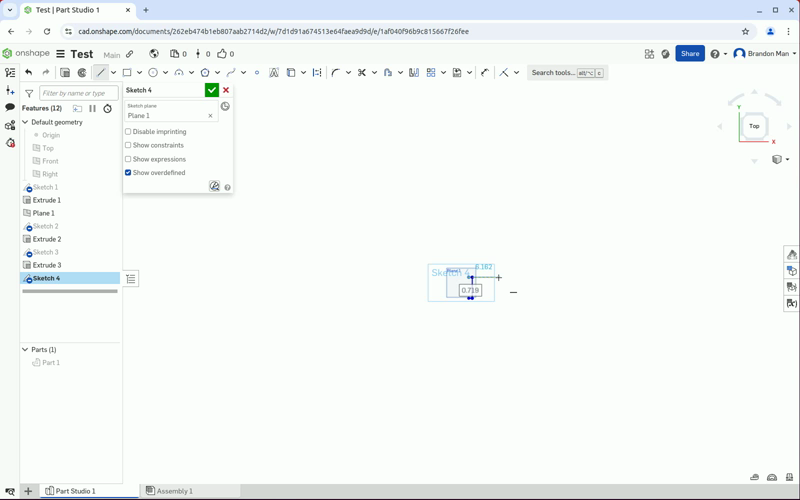
key_down(shift)
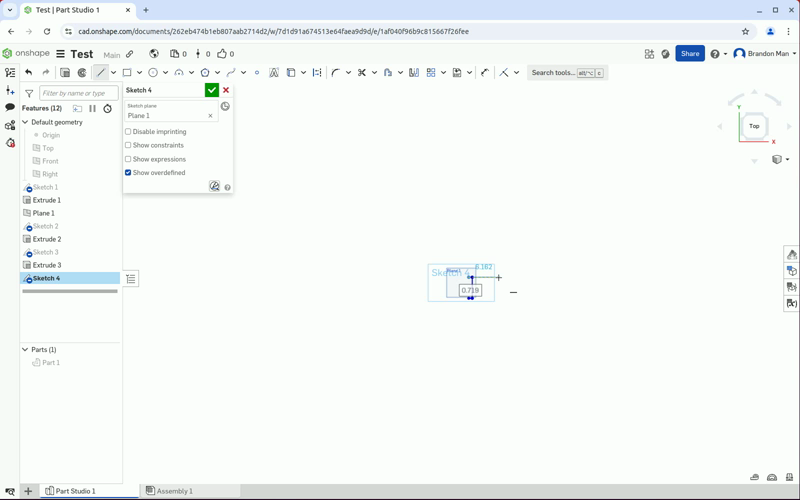
mouse_move(468, 298)
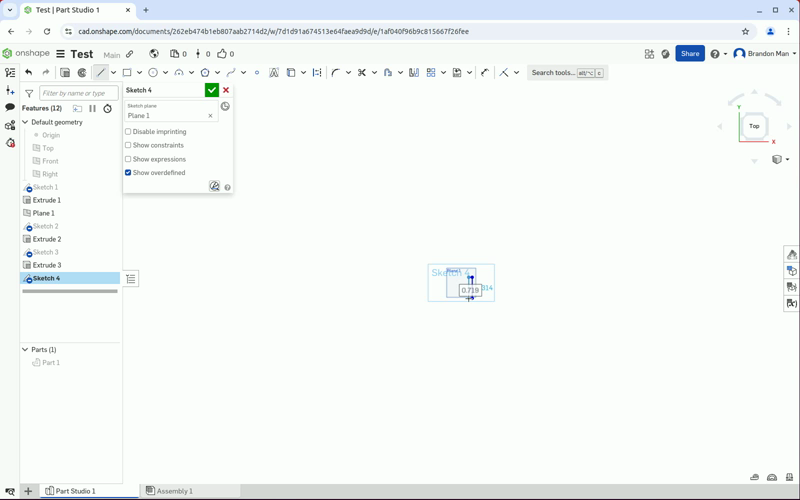
scroll(6)
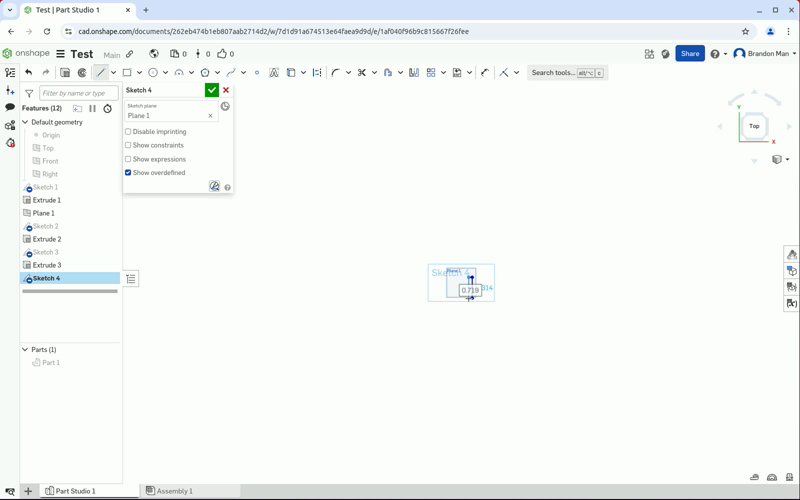
scroll(6)
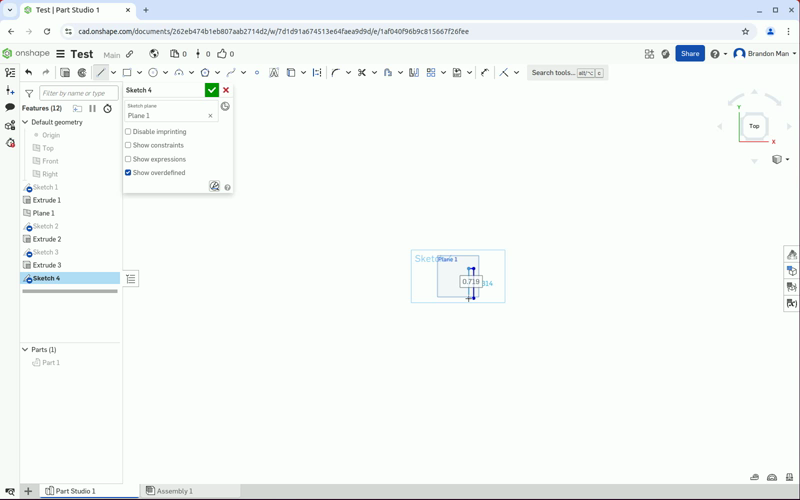
scroll(6)
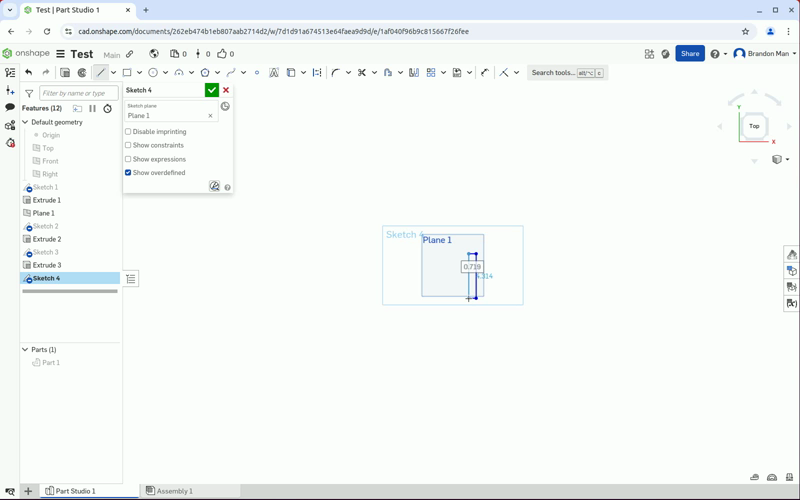
scroll(6)
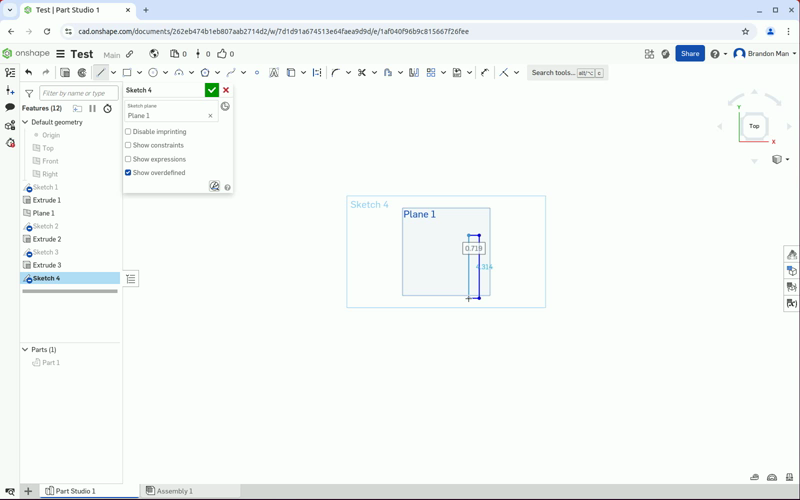
scroll(6)
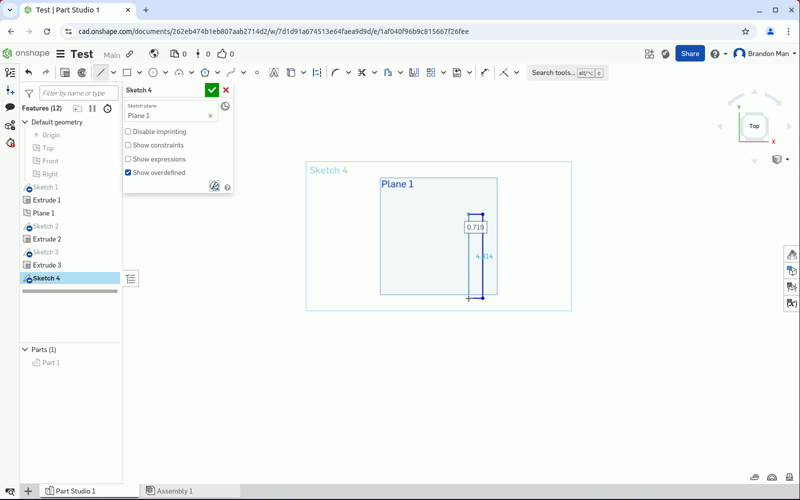
scroll(6)
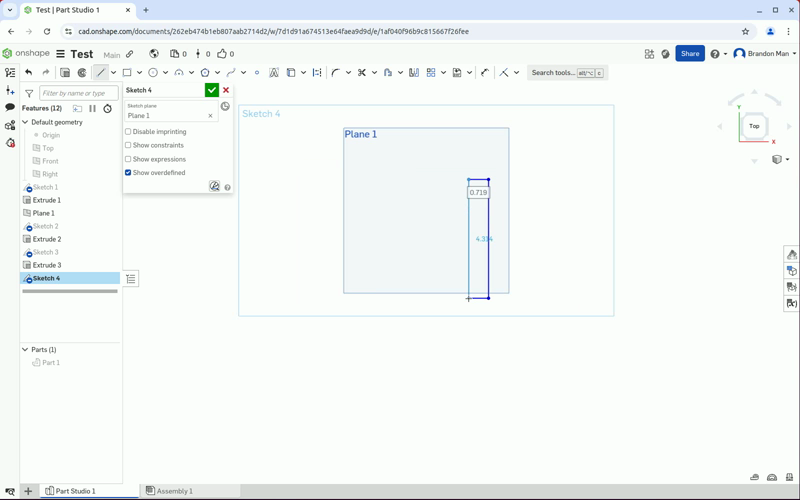
scroll(6)
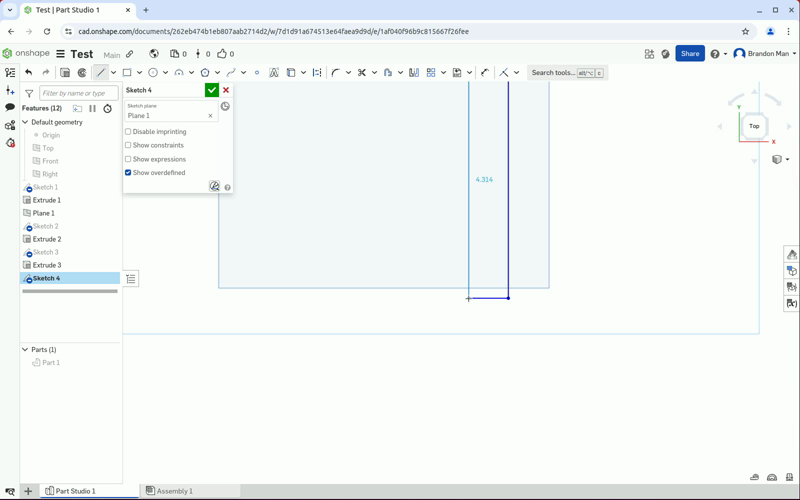
key_up(shift)
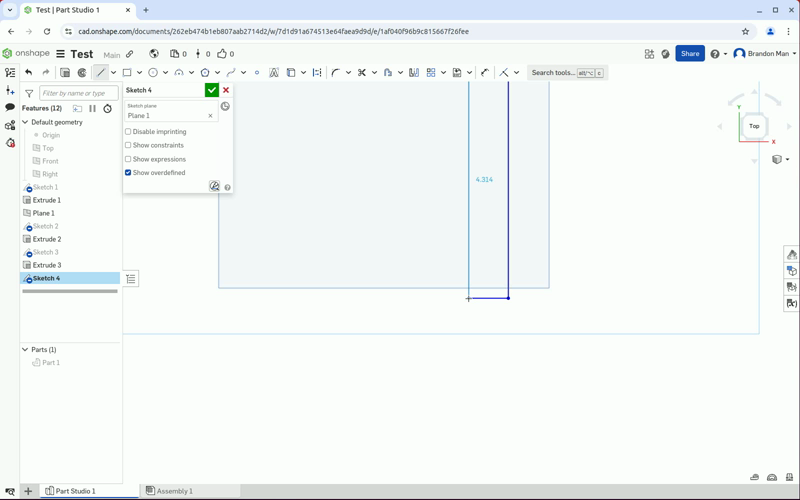
click(468, 298)
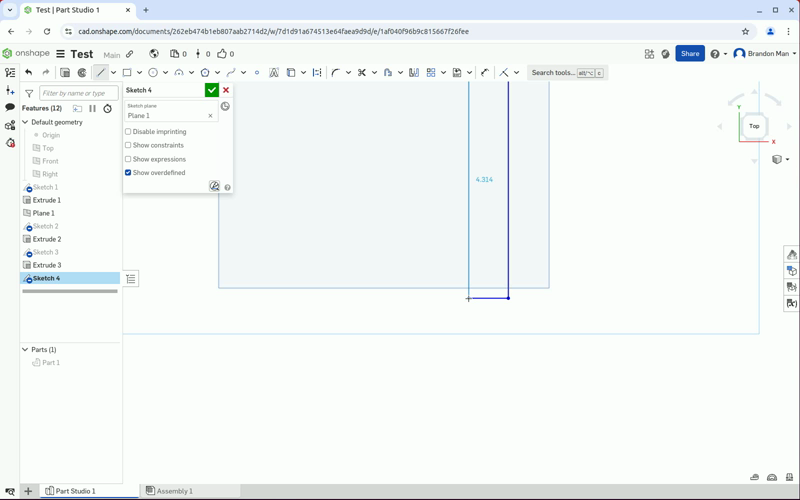
scroll(-6)
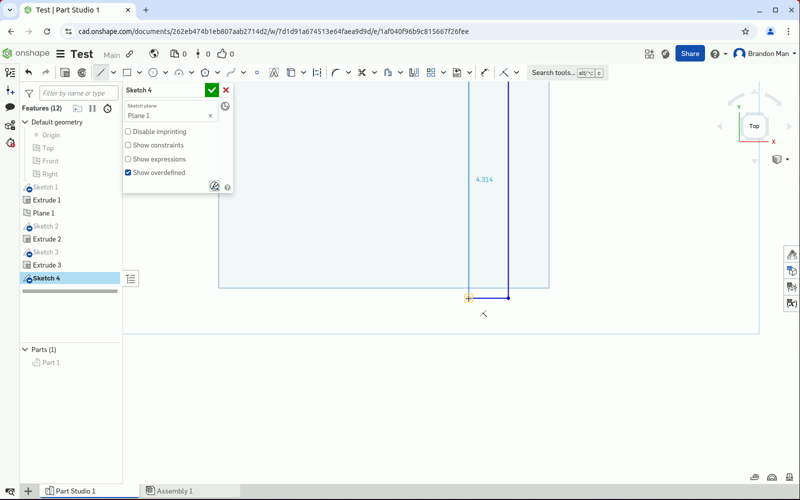
scroll(-6)
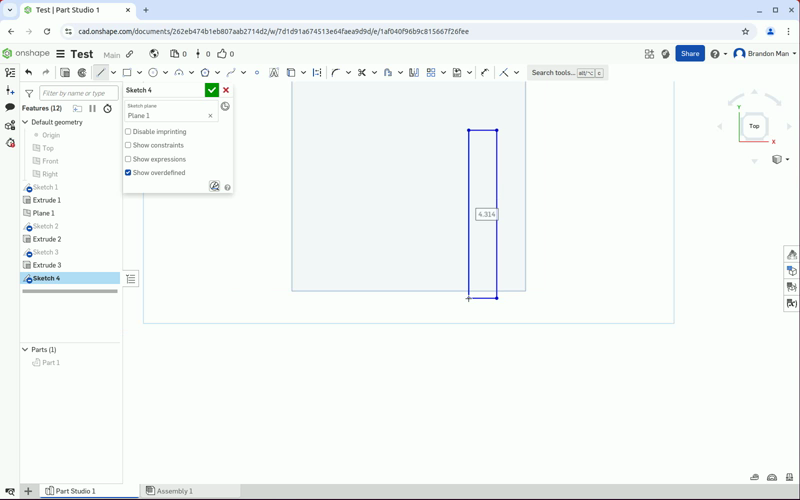
scroll(-6)
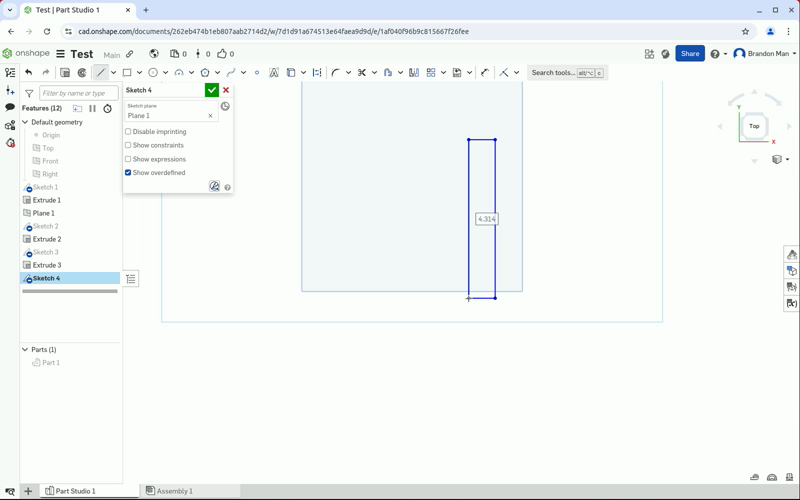
scroll(-6)
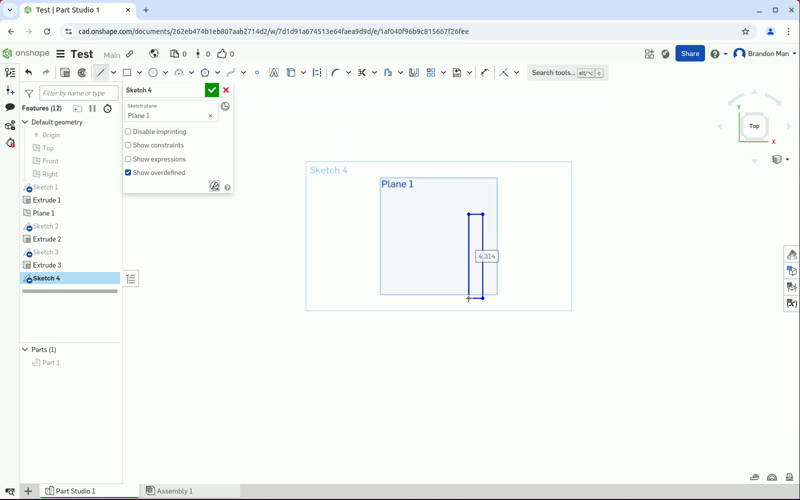
scroll(-6)
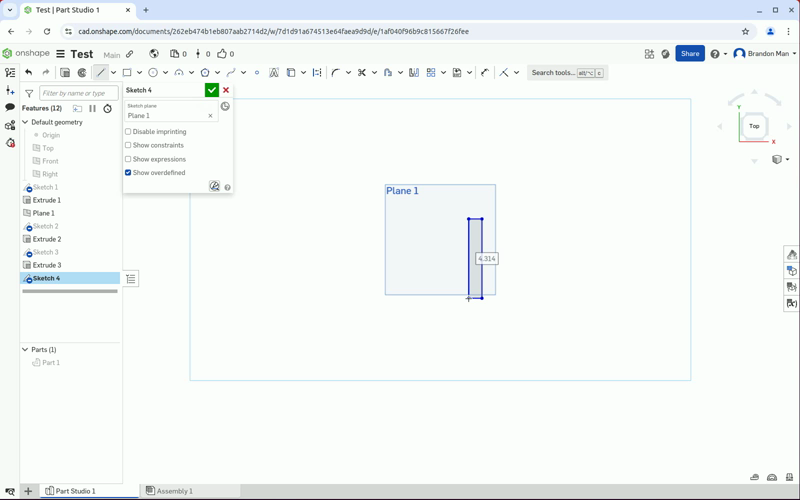
scroll(-6)
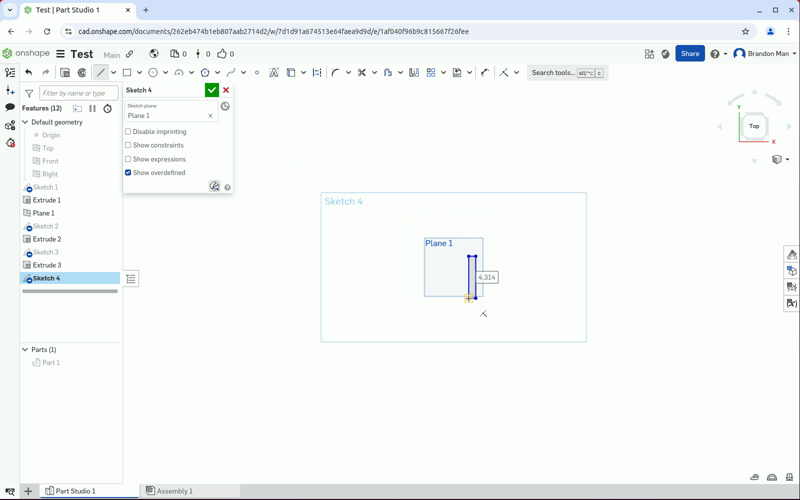
scroll(-6)
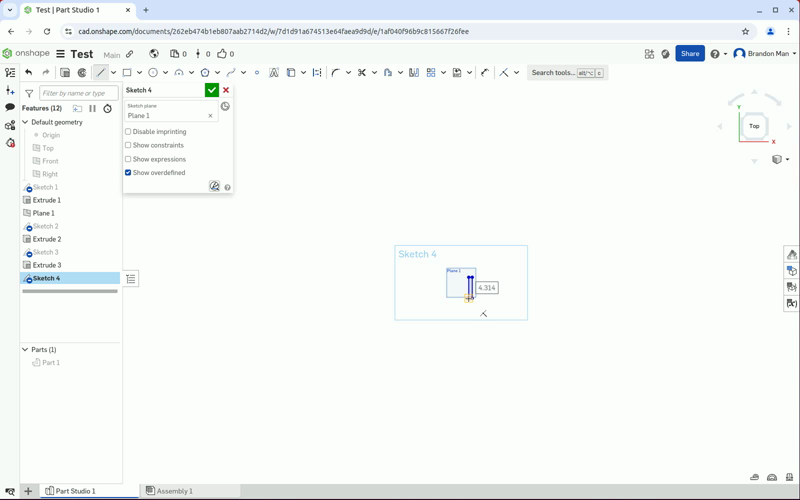
key(esc)
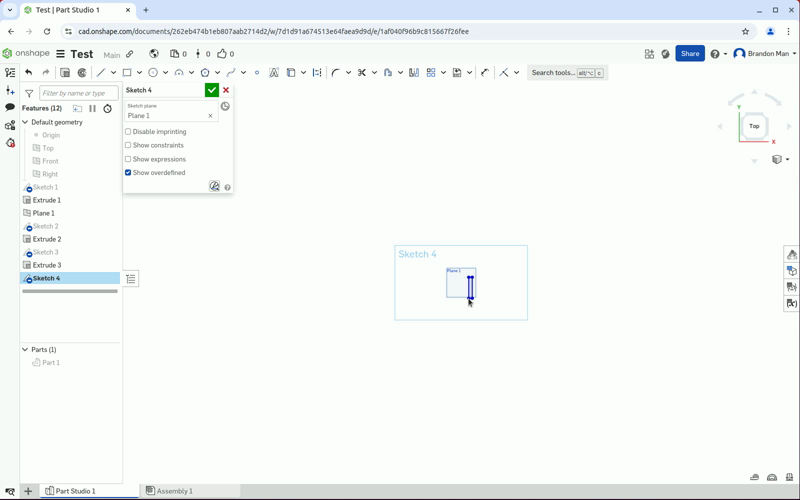
mouse_move(471, 290)
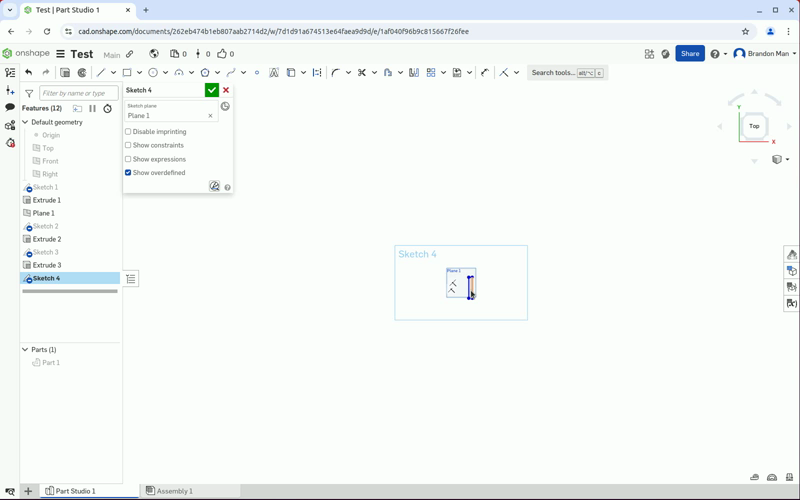
scroll(6)
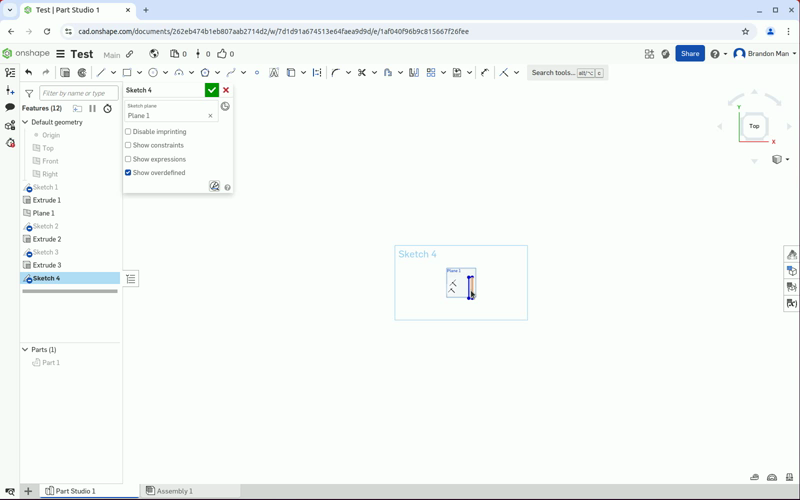
scroll(6)
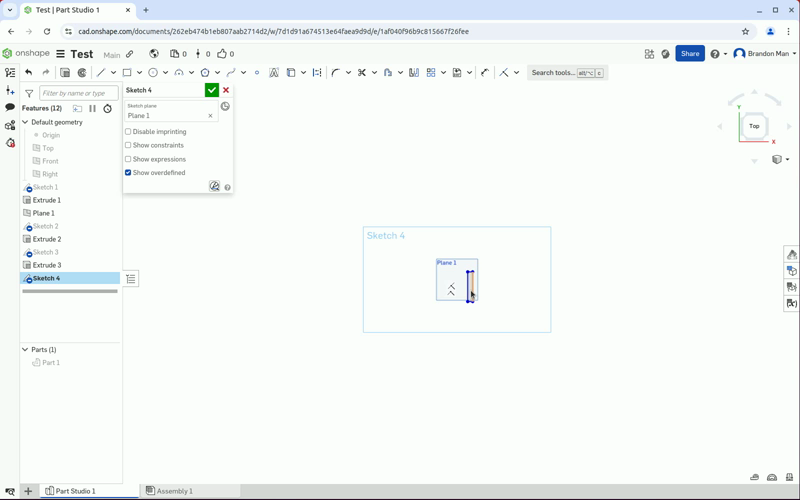
scroll(6)
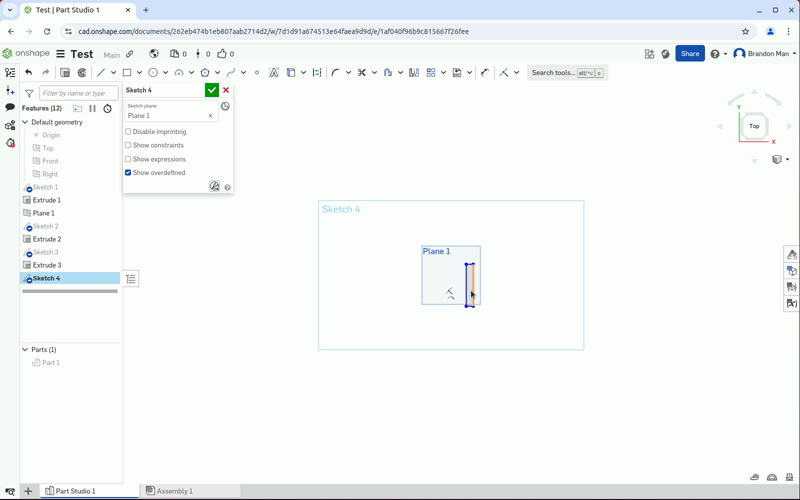
scroll(6)
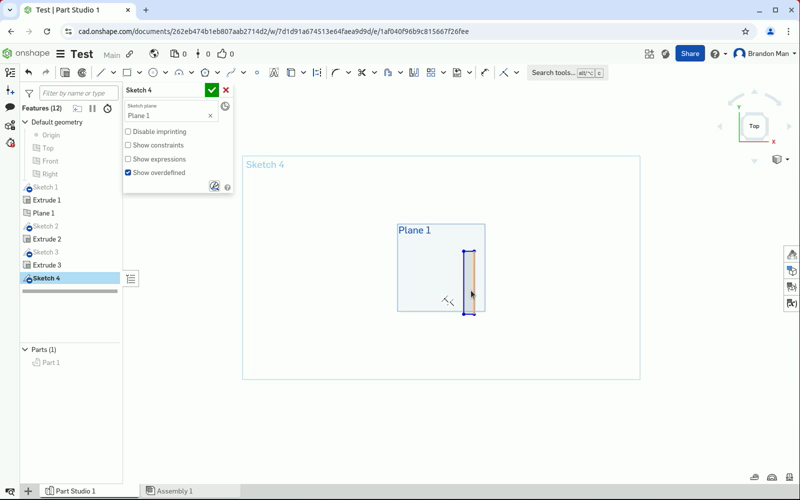
scroll(6)
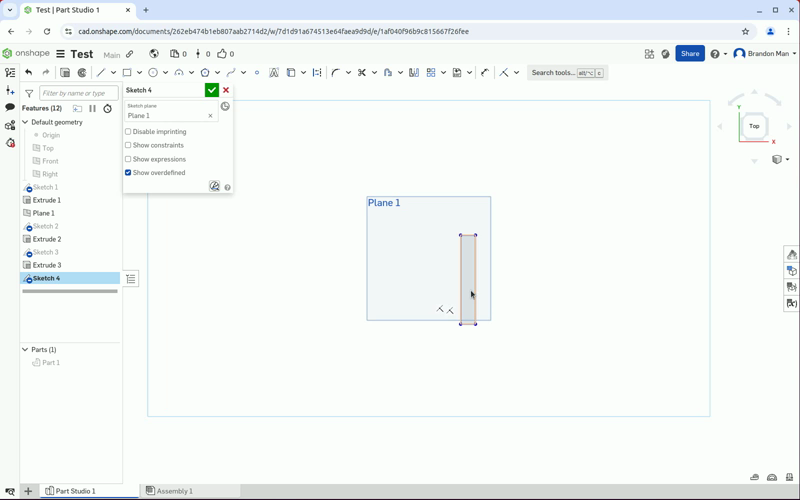
scroll(6)
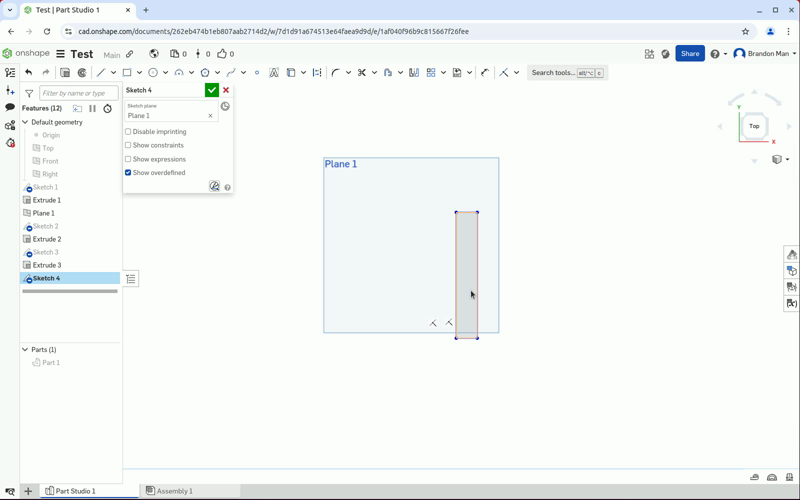
scroll(6)
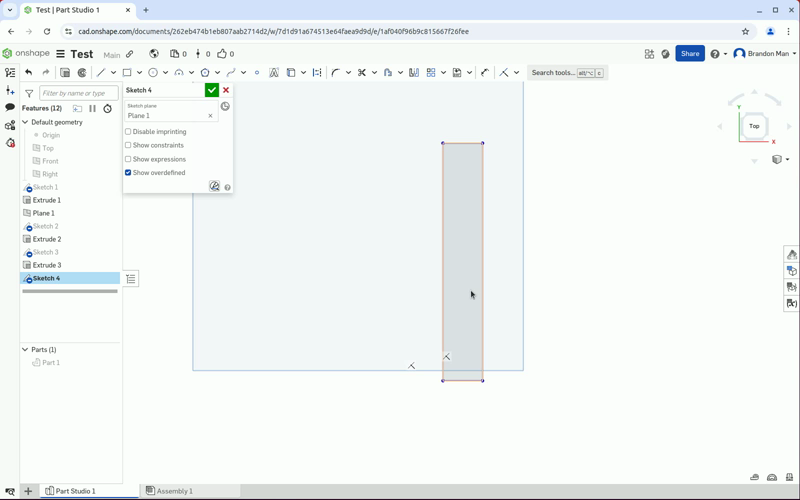
click(471, 290)
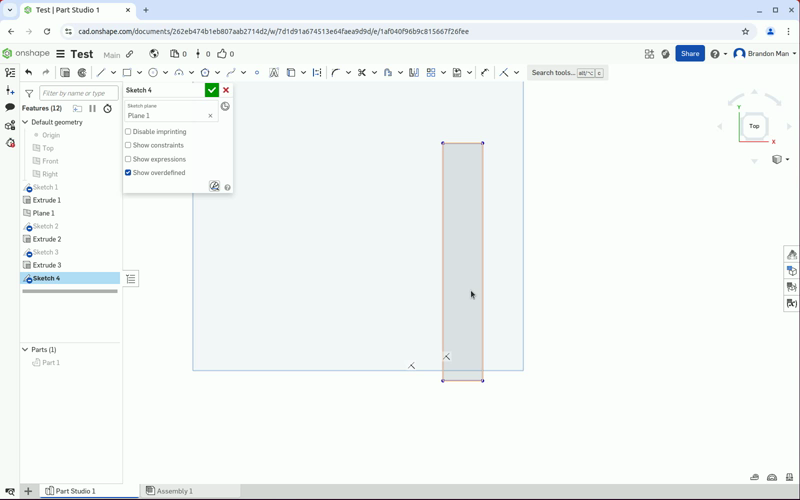
scroll(-6)
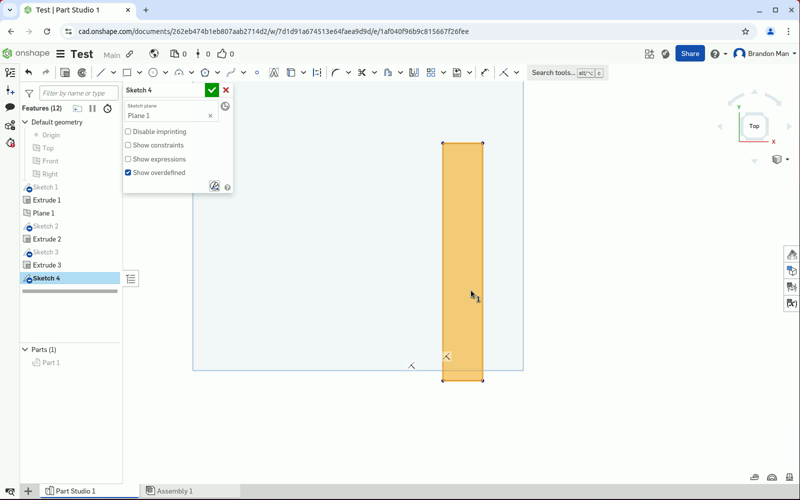
scroll(-6)
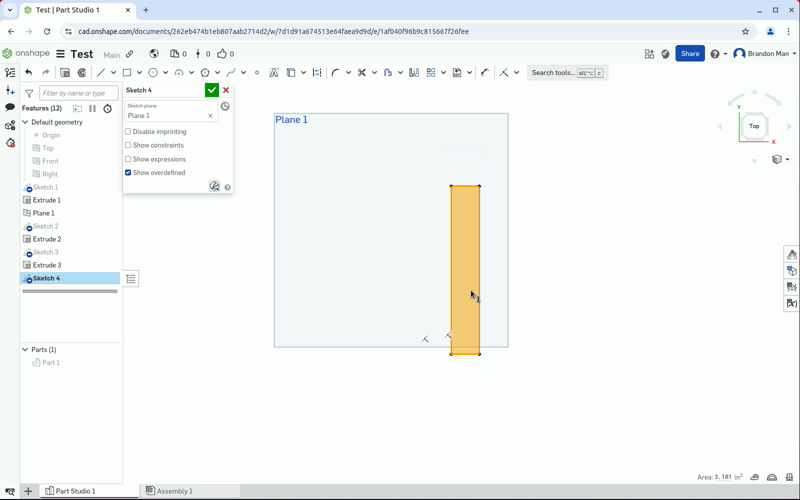
scroll(-6)
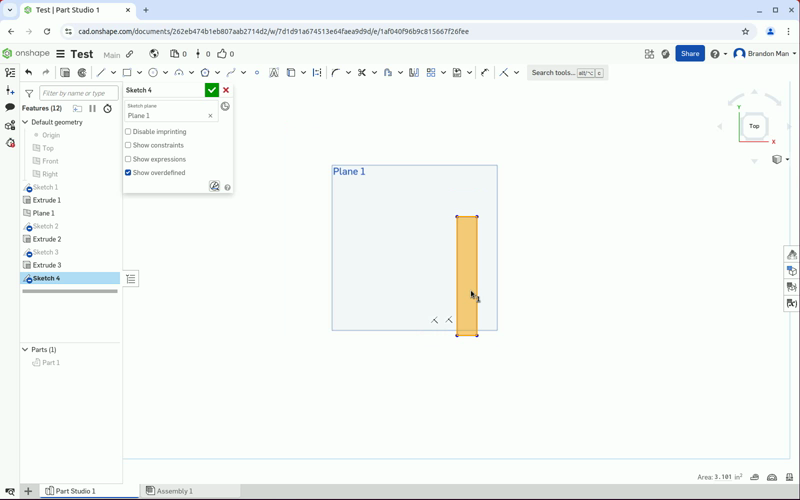
scroll(-6)
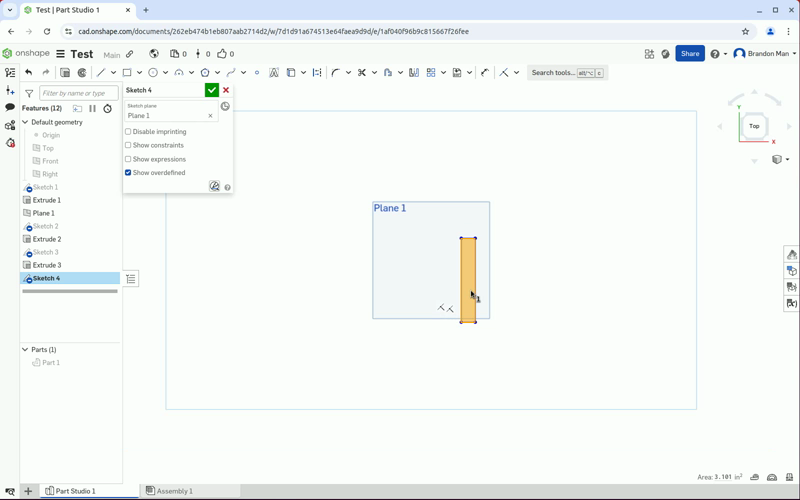
scroll(-6)
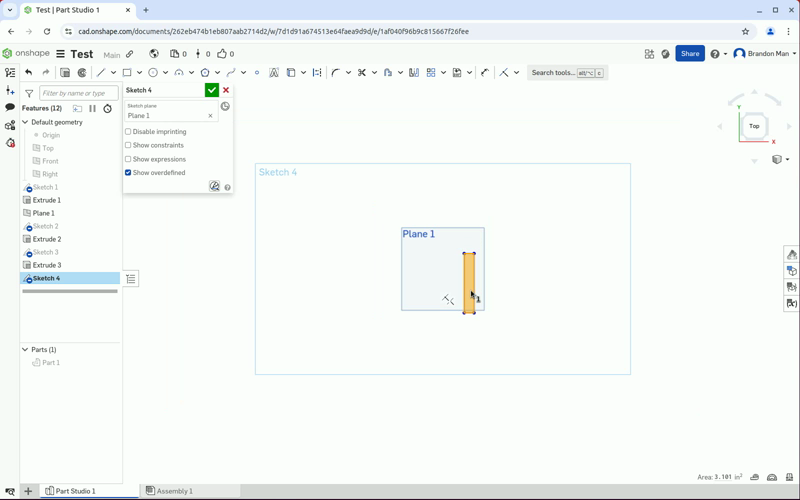
scroll(-6)
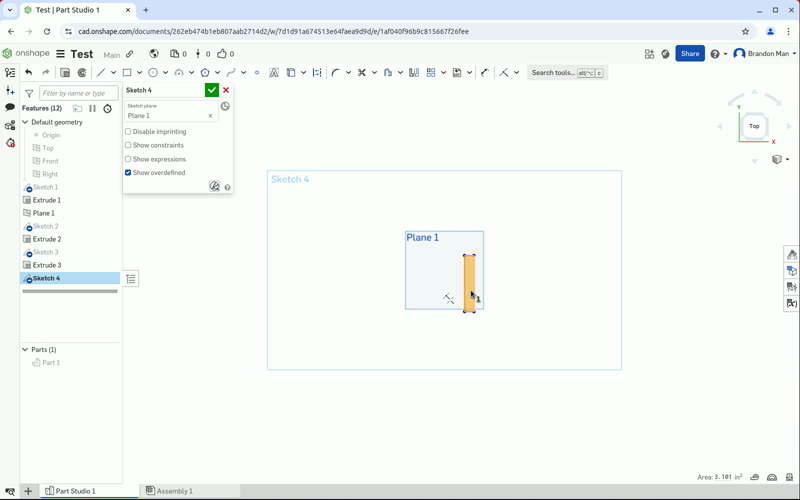
scroll(-6)
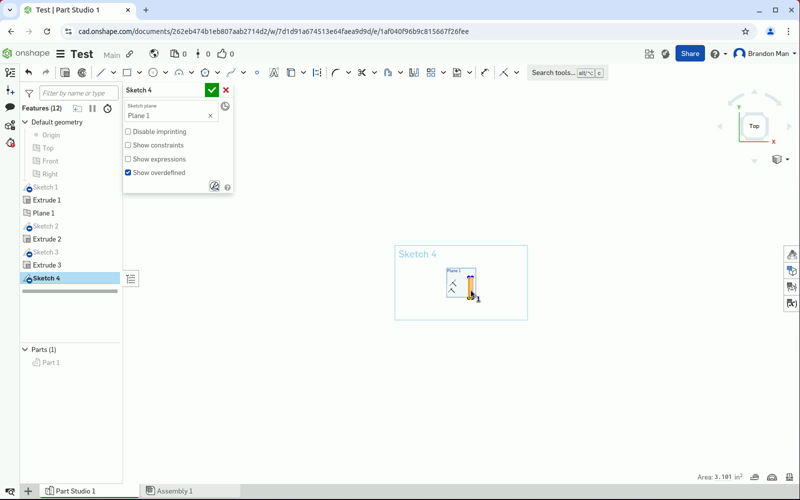
mouse_move(73, 352)
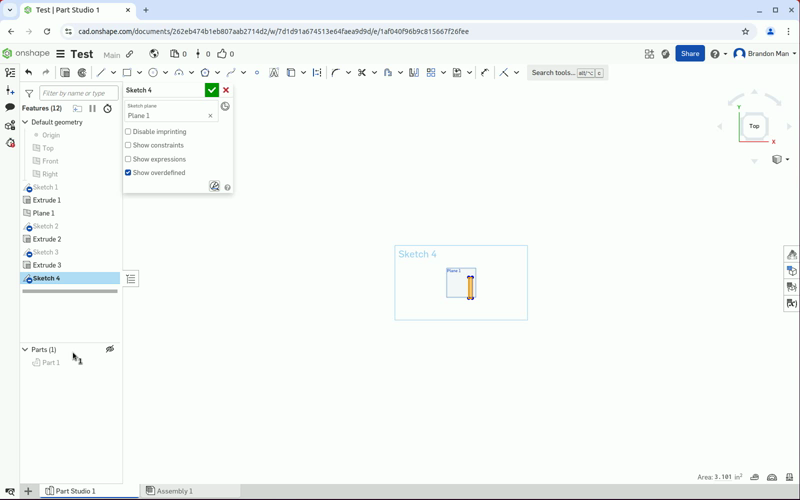
key(shift+y)
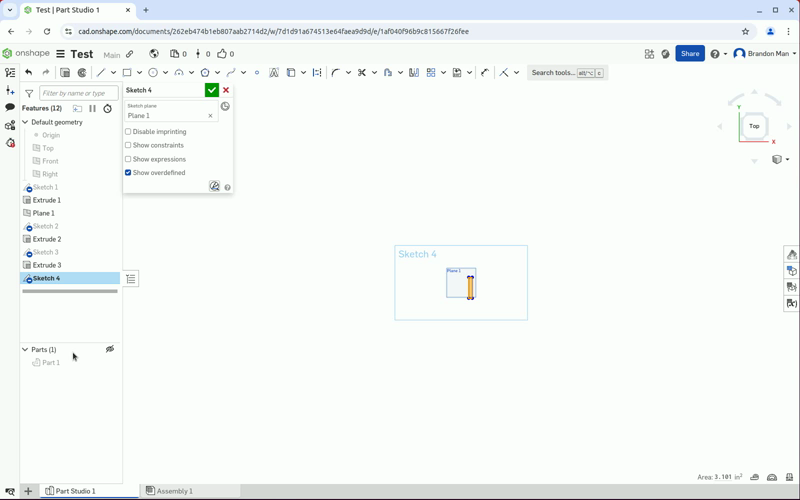
key(shift+e)
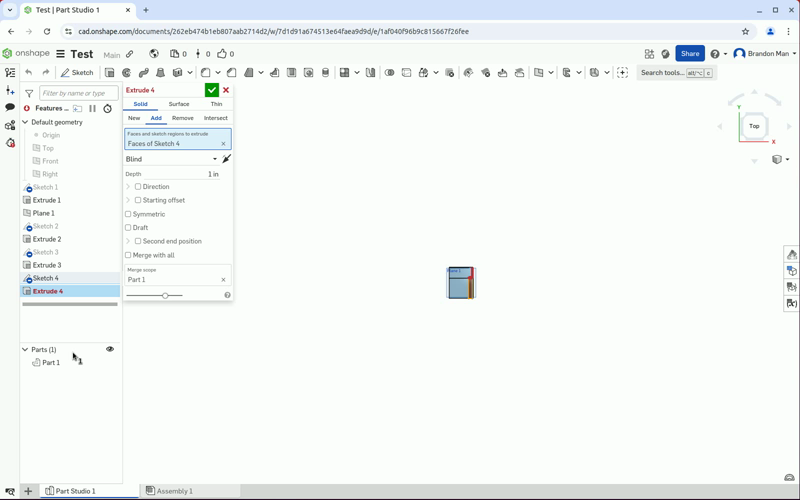
mouse_move(143, 106)
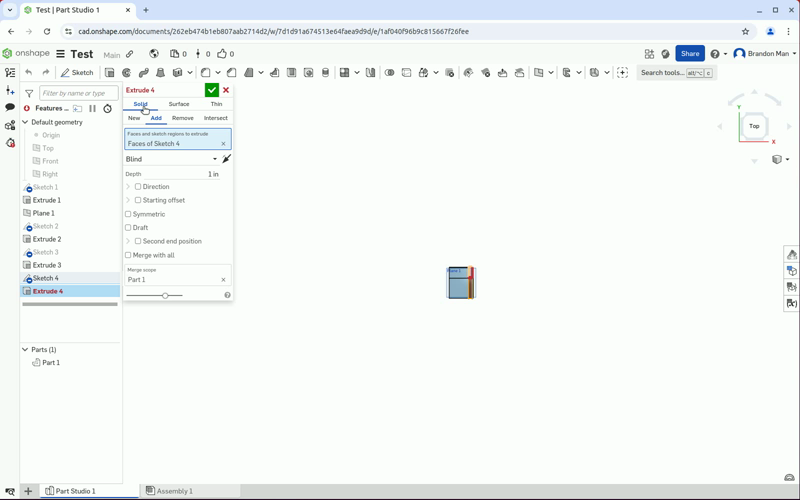
click(143, 106)
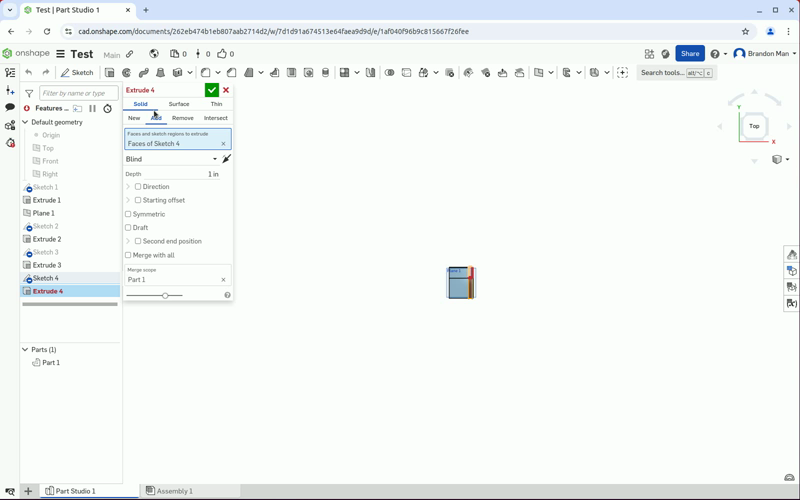
mouse_move(186, 120)
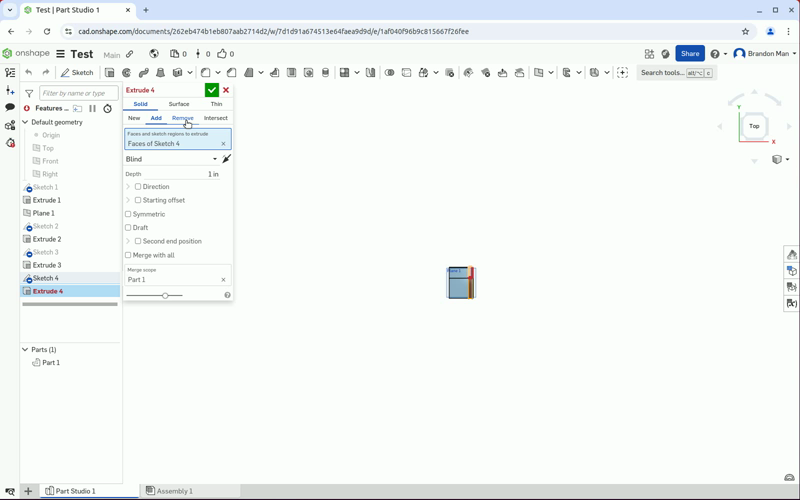
click(186, 120)
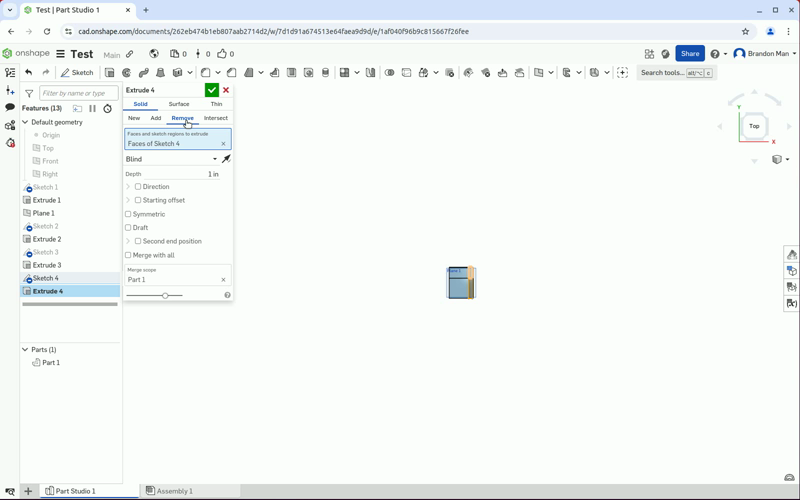
key(tab, 4)
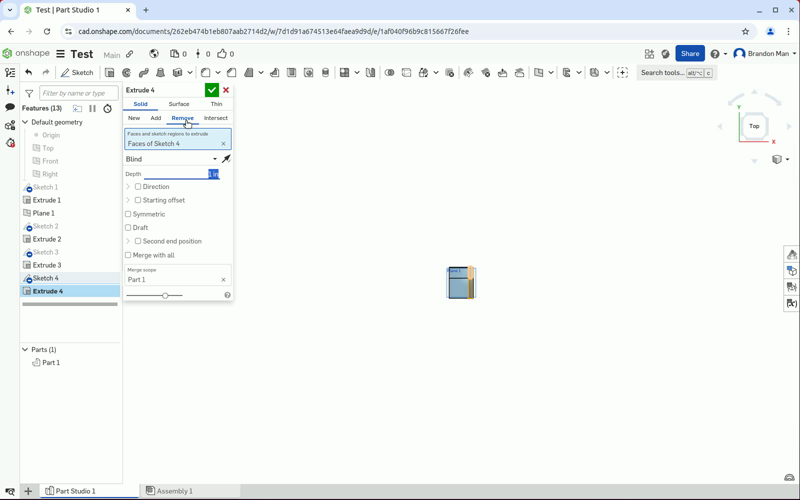
text(6.018)
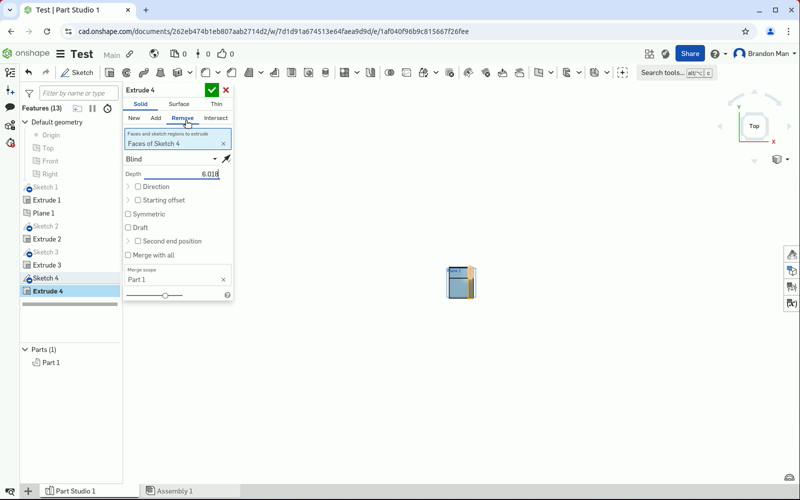
key(tab, 6)
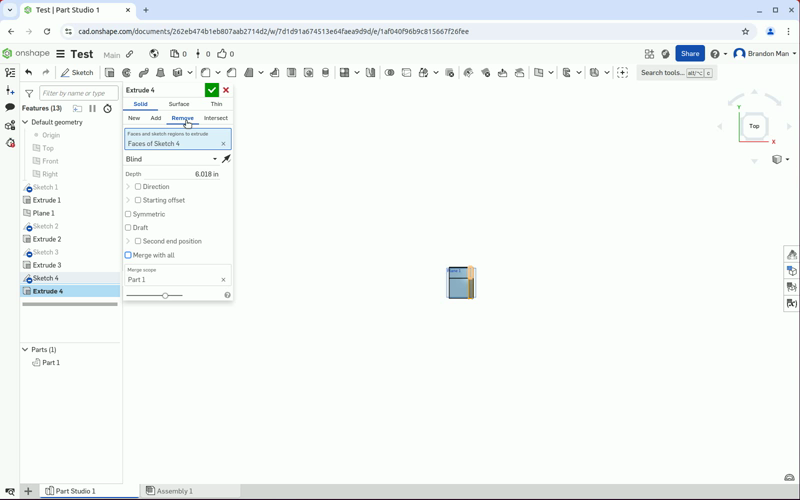
key(space)
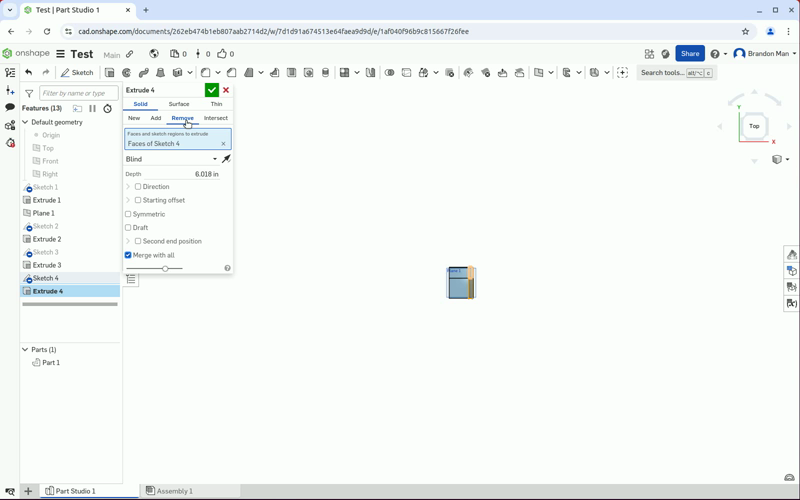
key(enter)
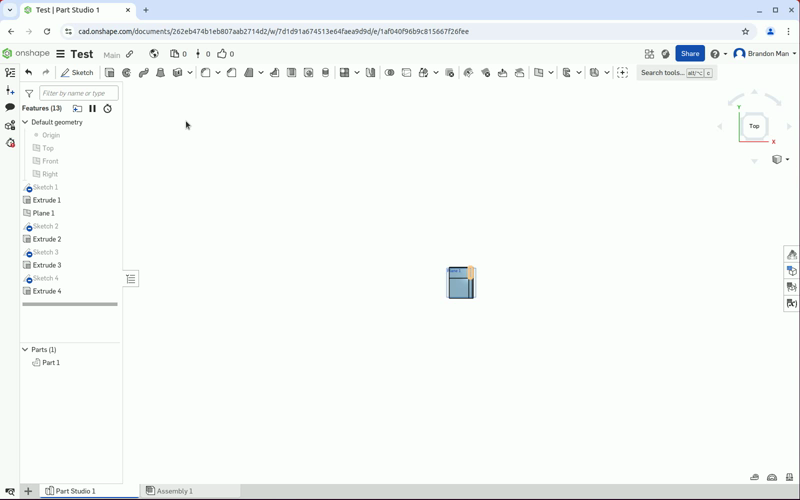
key(shift+h)
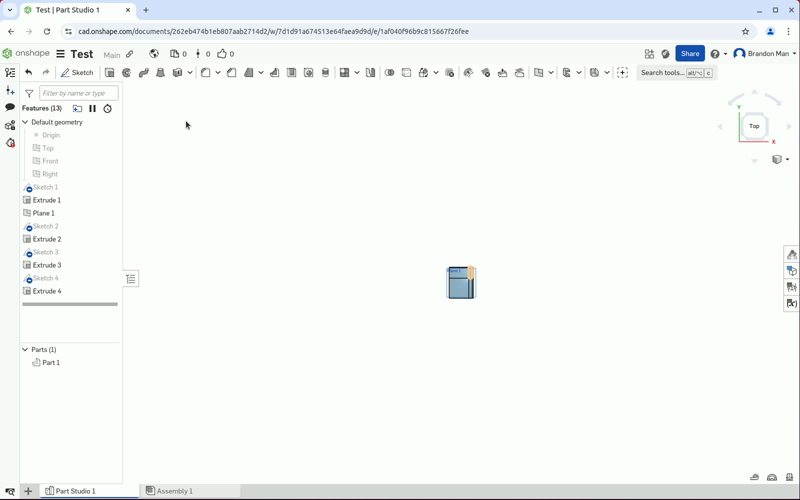
key(shift+h)
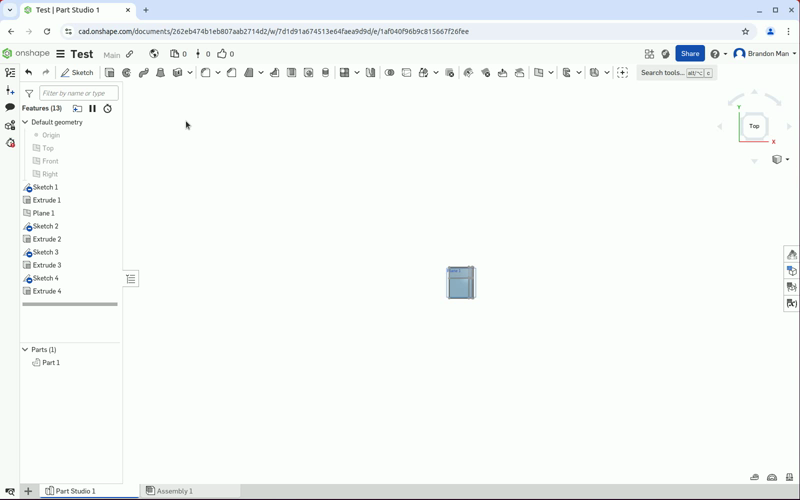
key(shift+7)
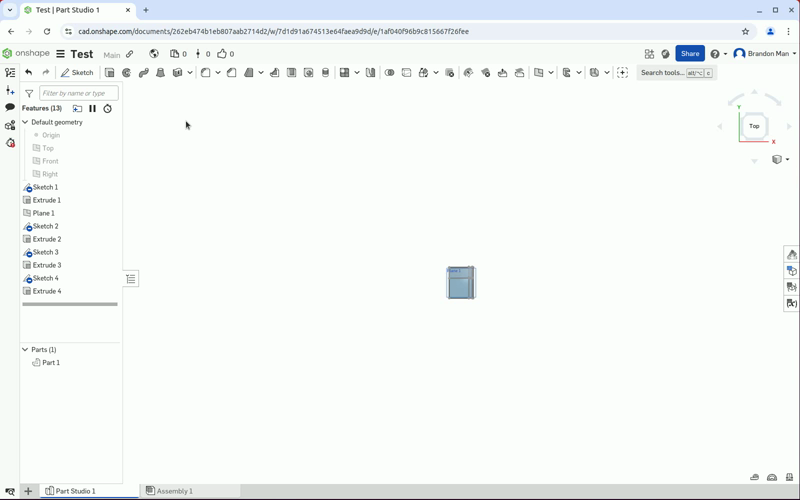
key(up, 3)
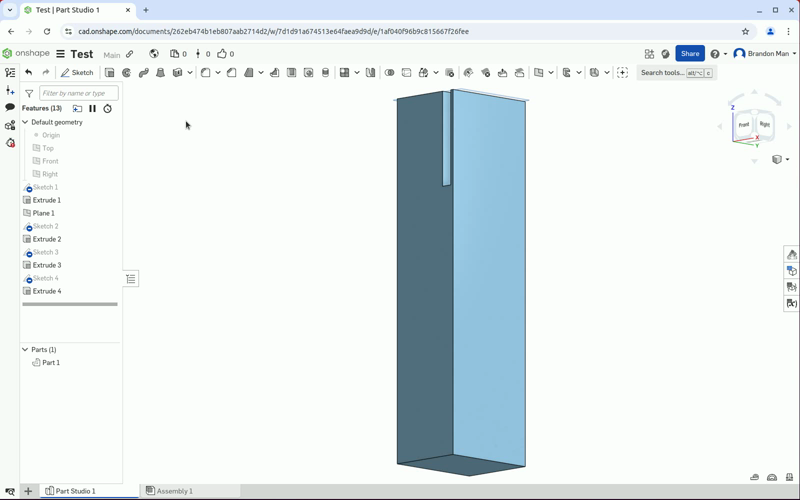
key(left, 3)
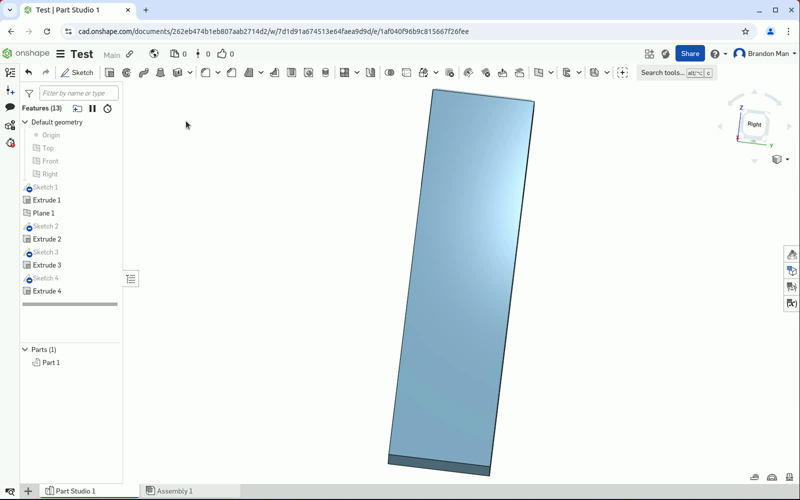
key(right, 3)
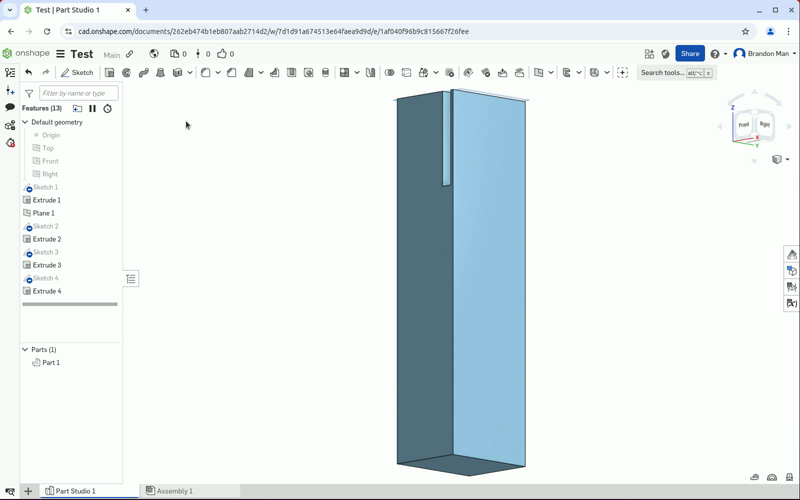
key(down, 3)
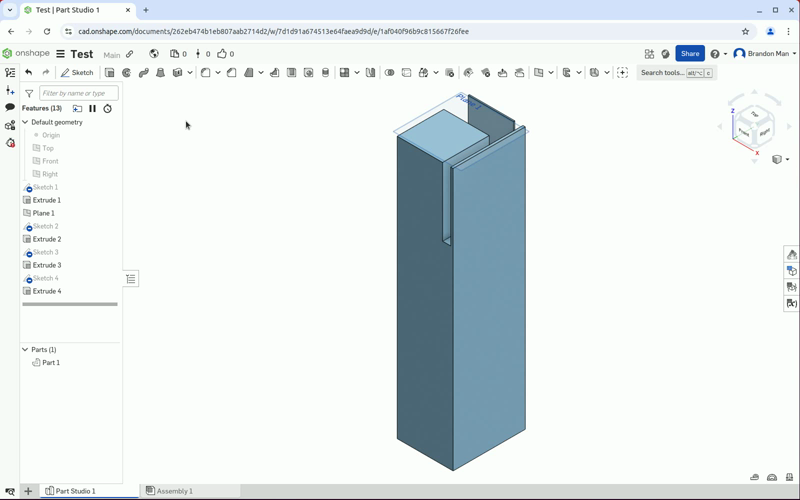
mouse_move(73, 189)
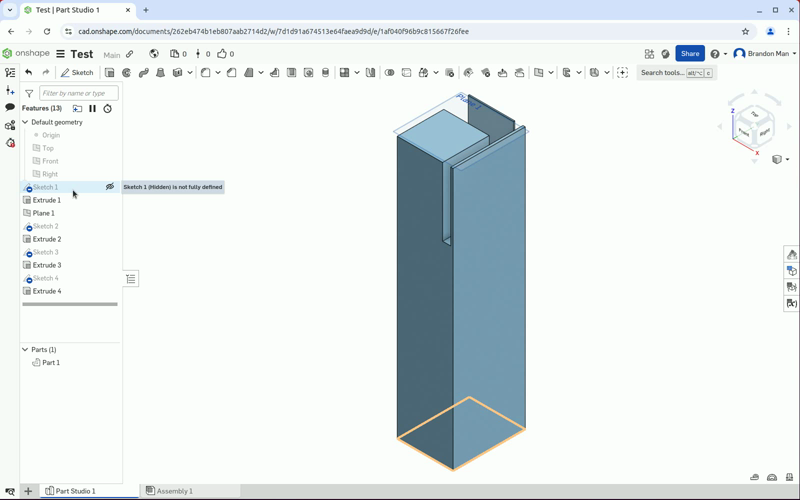
click(73, 189)